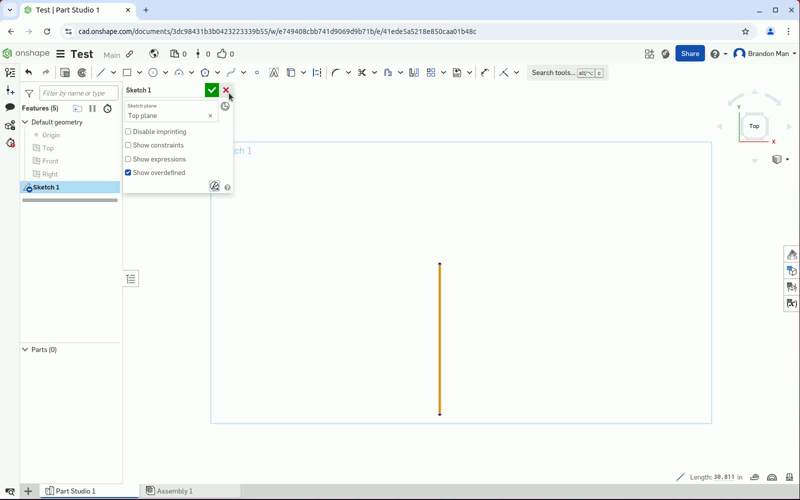
key(shift+h)
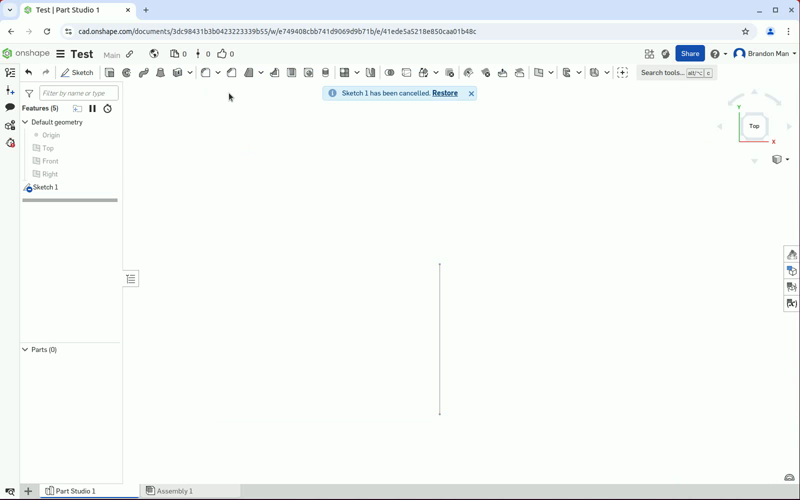
key(shift+s)
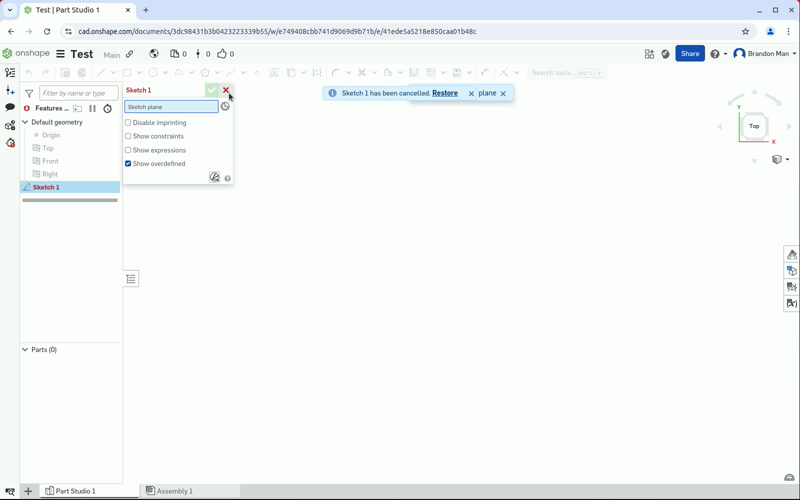
mouse_move(73, 150)
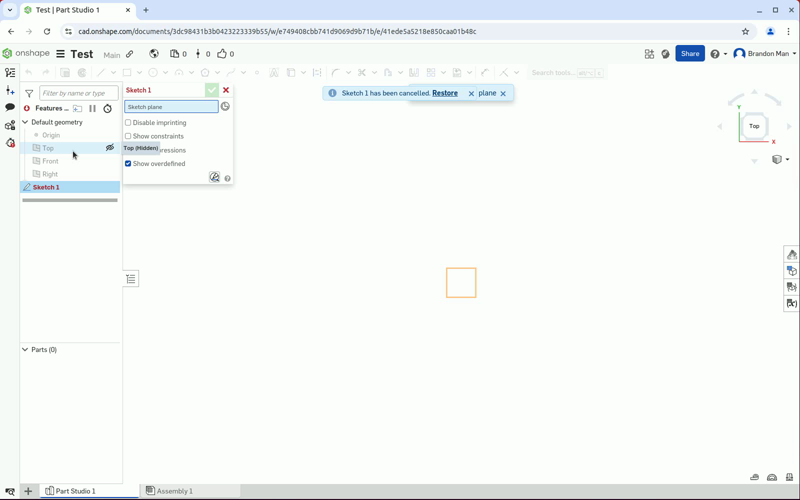
click(73, 150)
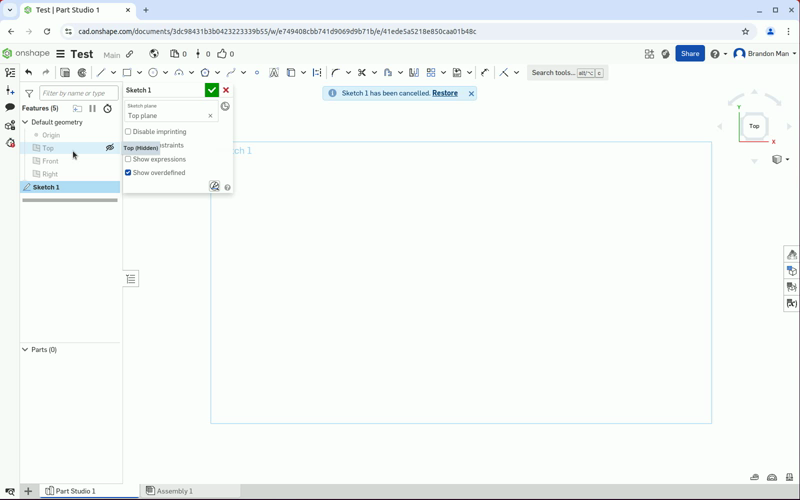
mouse_move(73, 352)
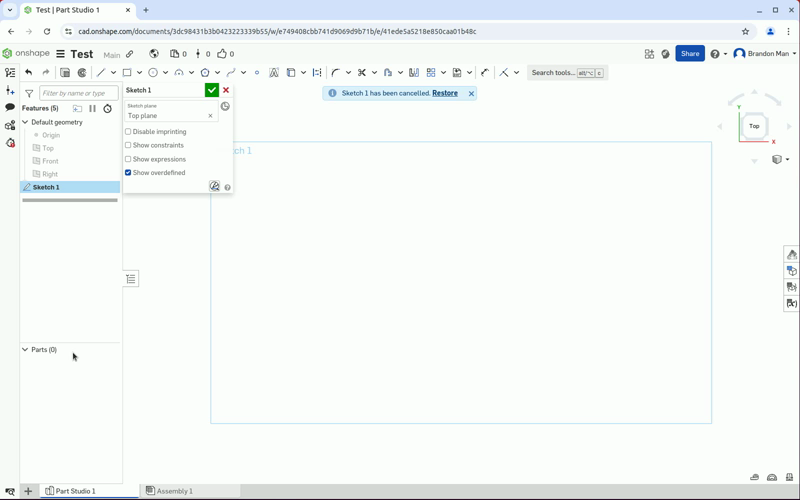
key(y)
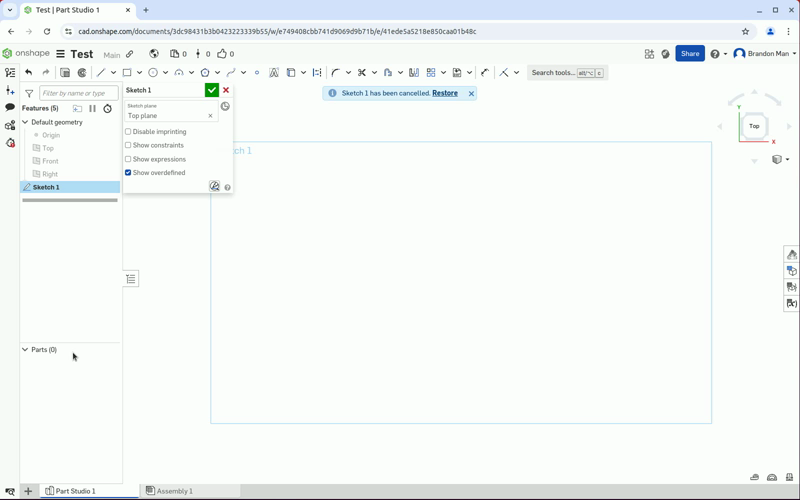
key(c)
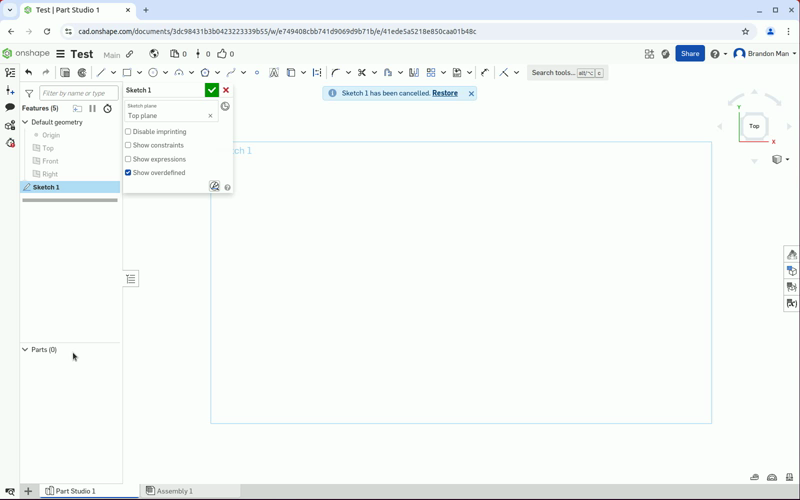
key_down(shift)
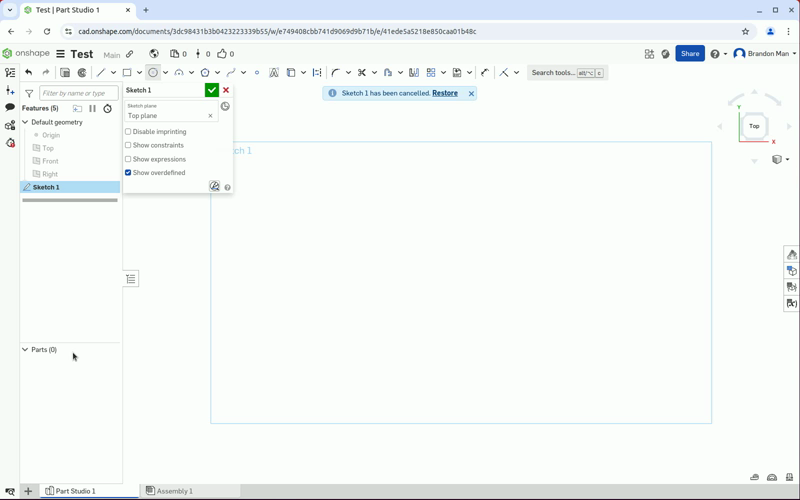
mouse_move(461, 226)
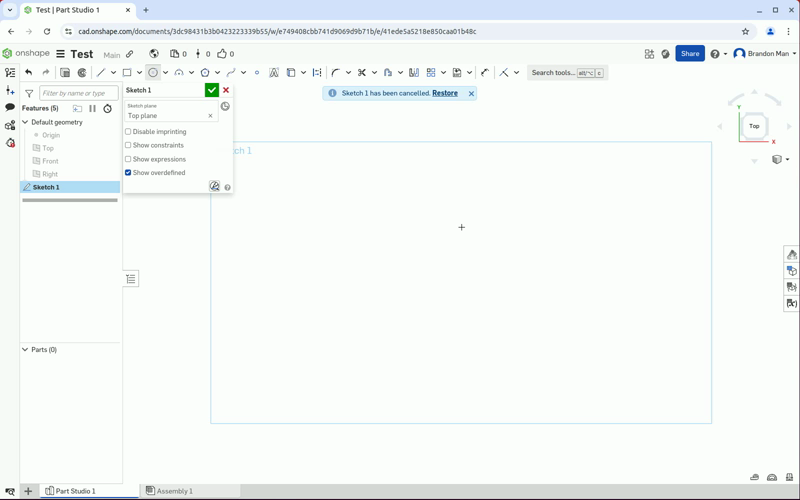
click(461, 226)
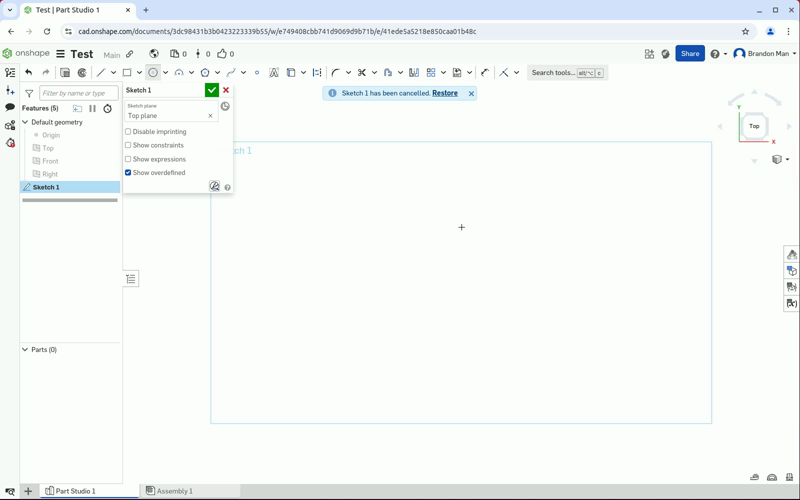
key_up(shift)
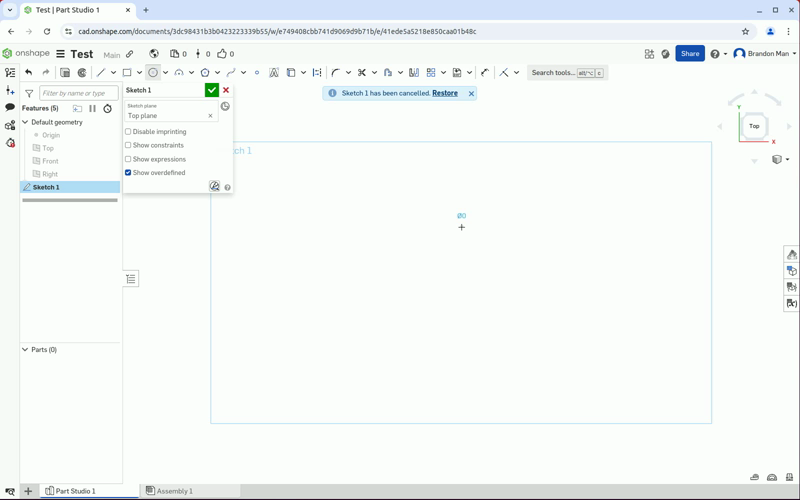
mouse_move(485, 226)
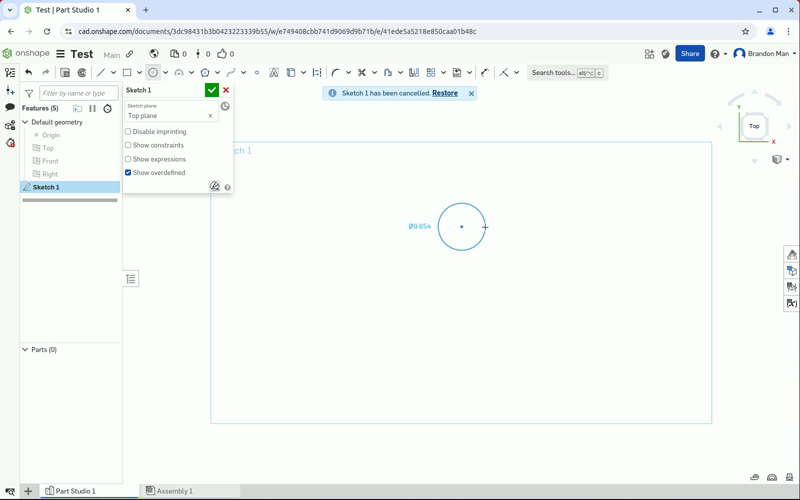
click(485, 226)
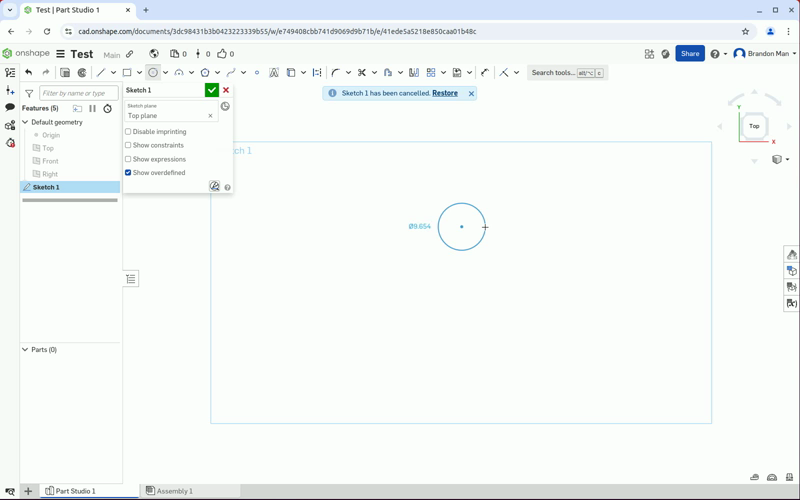
key(esc)
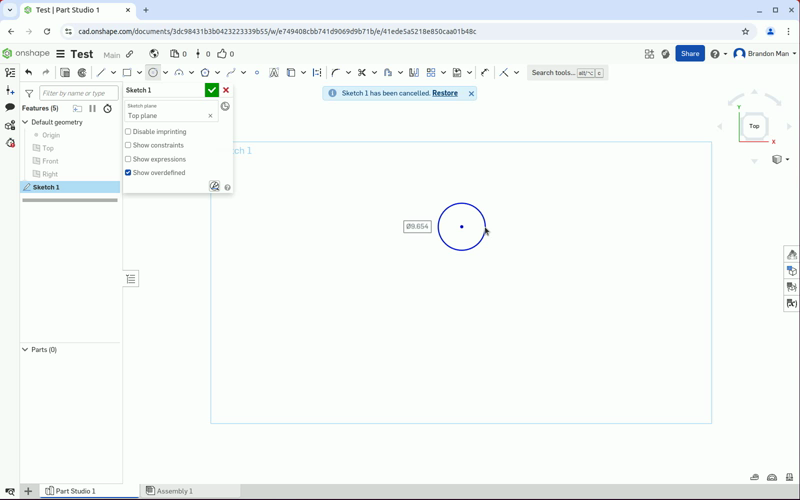
mouse_move(454, 225)
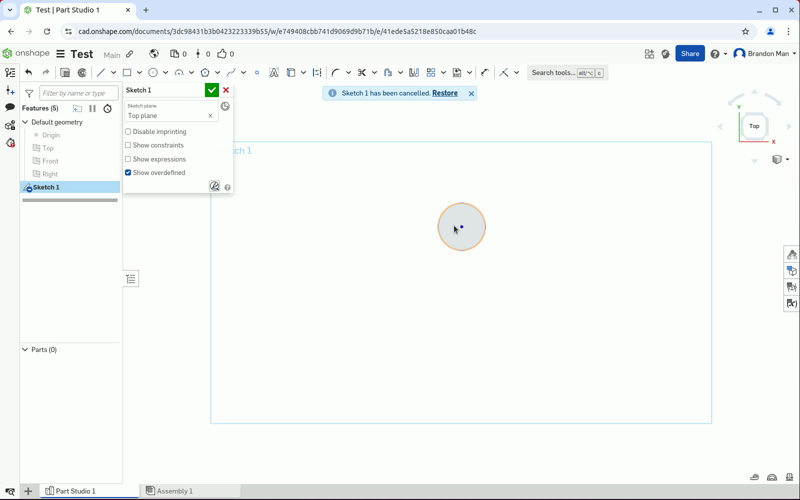
scroll(6)
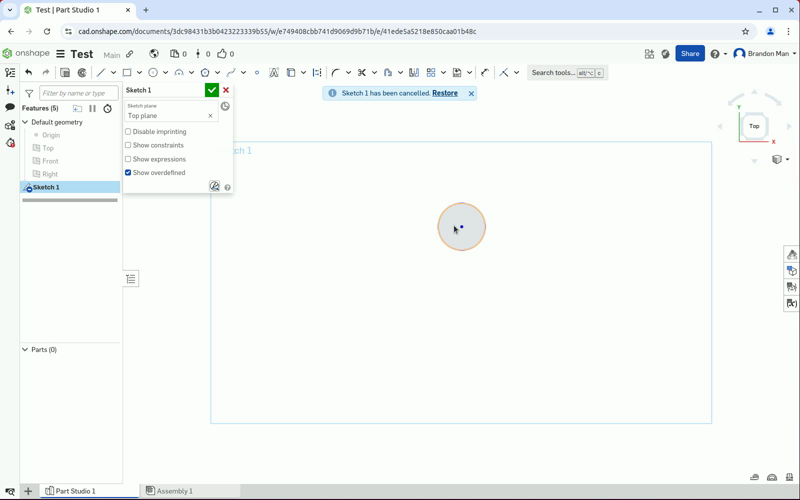
scroll(6)
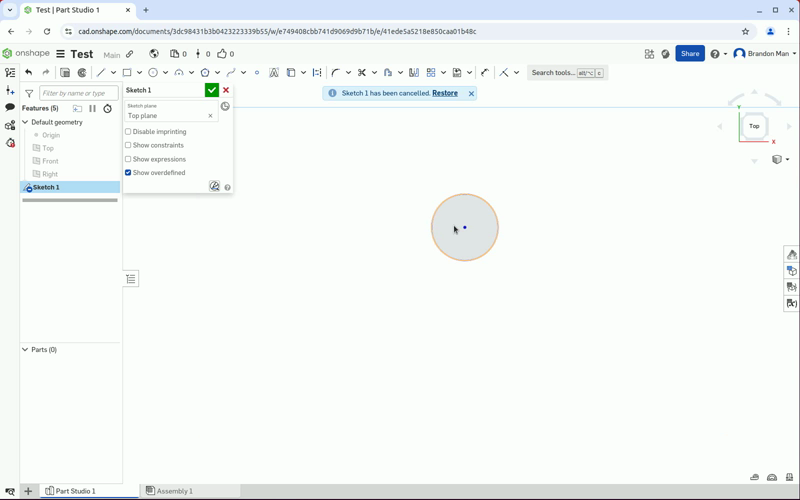
scroll(6)
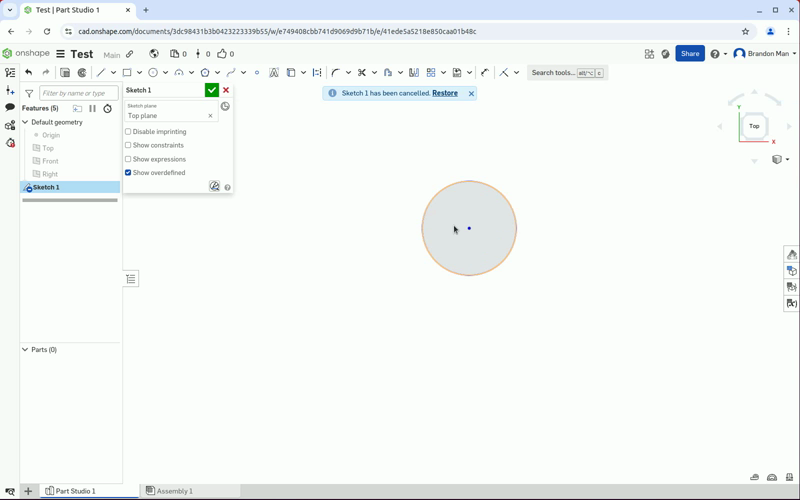
scroll(6)
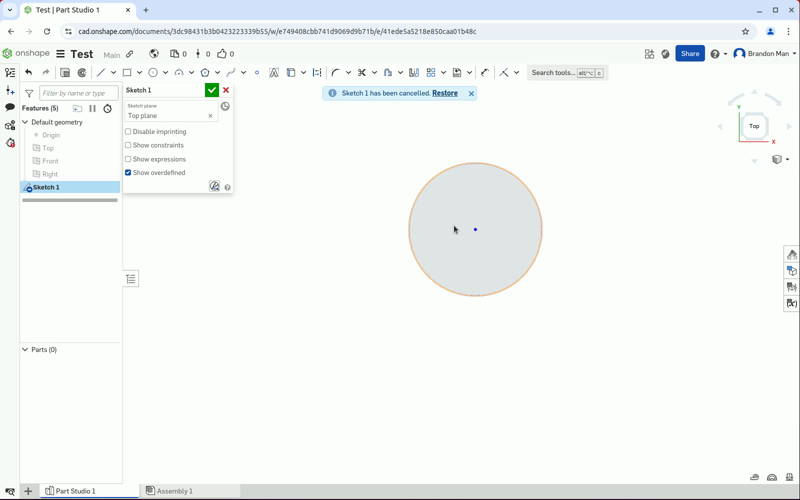
scroll(6)
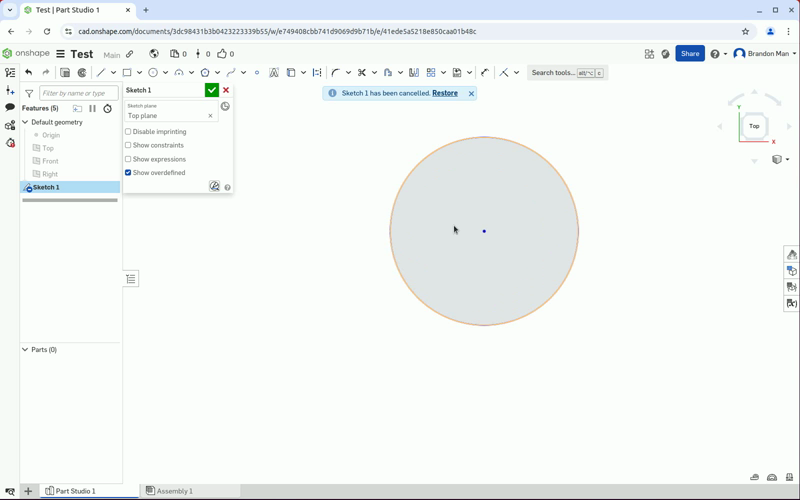
scroll(6)
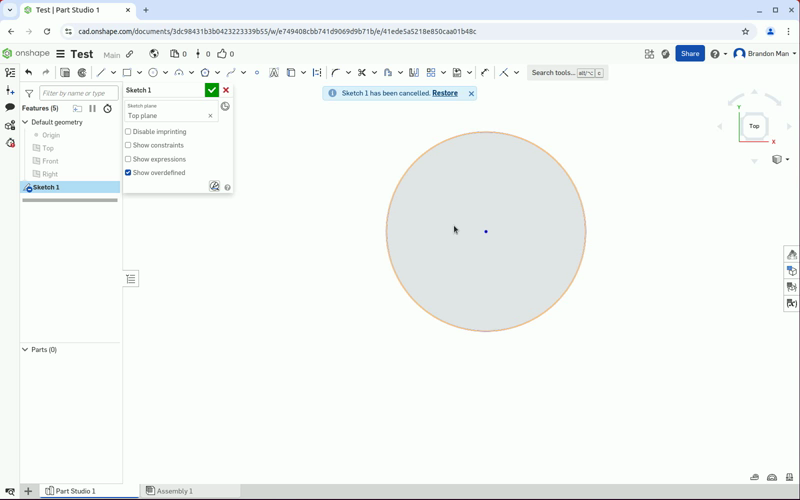
scroll(6)
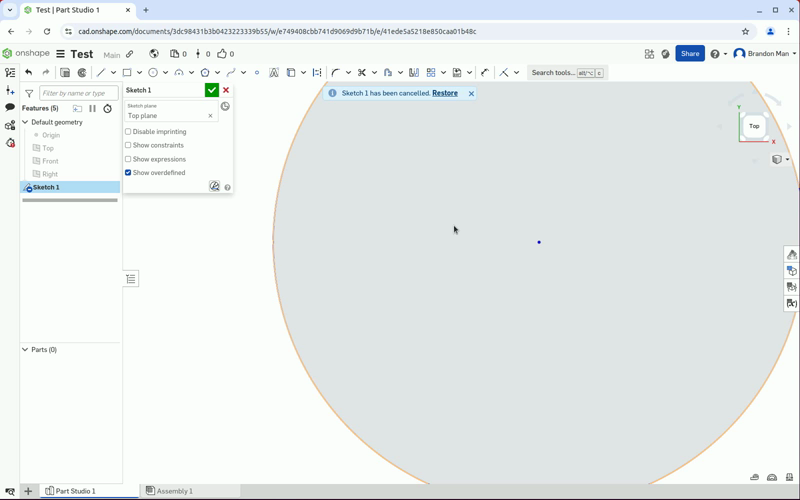
click(454, 225)
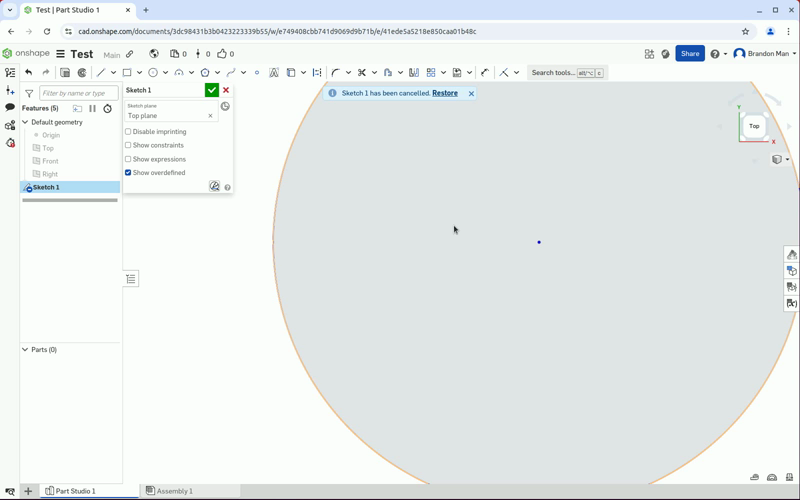
scroll(-6)
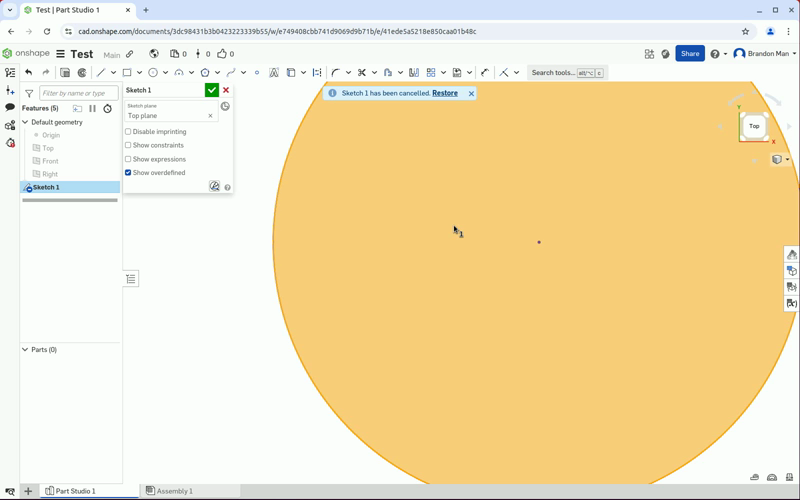
scroll(-6)
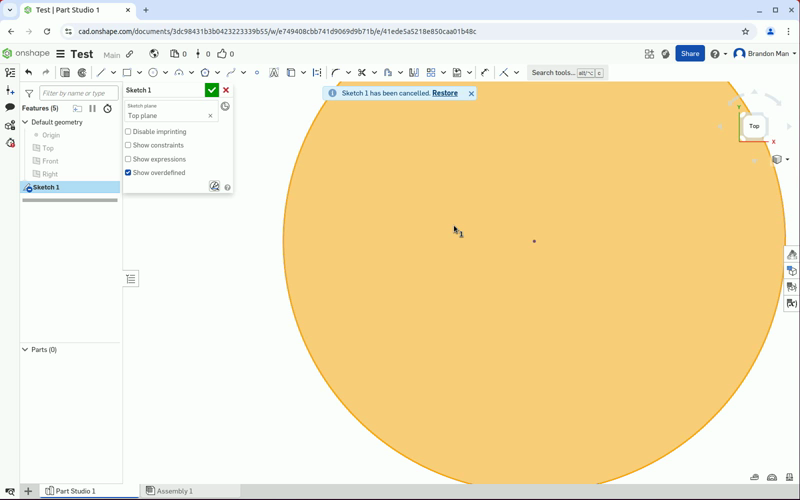
scroll(-6)
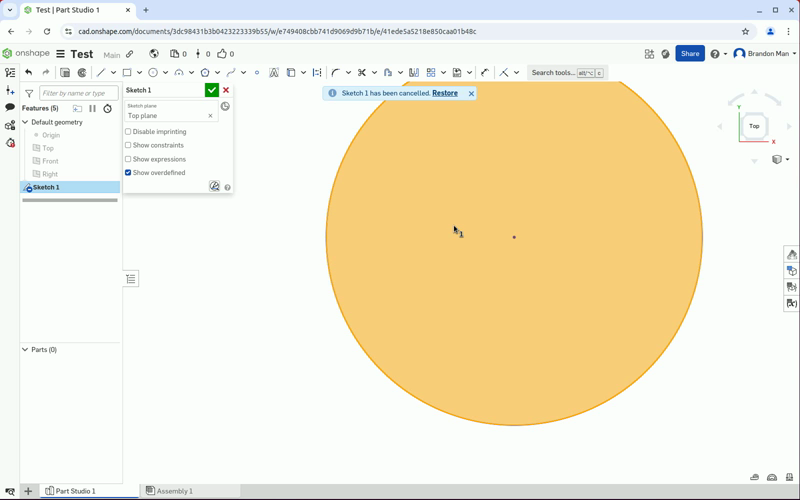
scroll(-6)
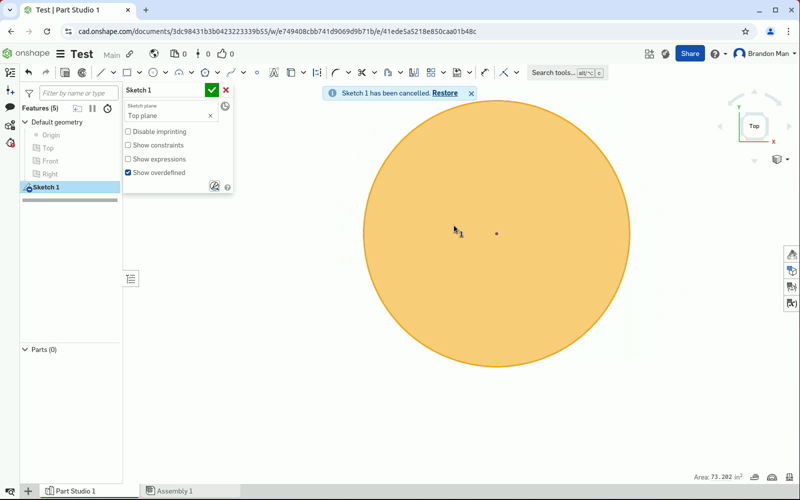
scroll(-6)
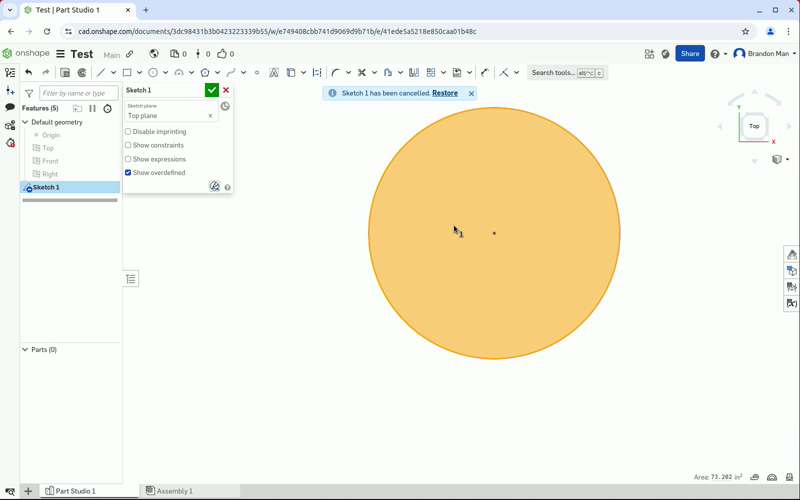
scroll(-6)
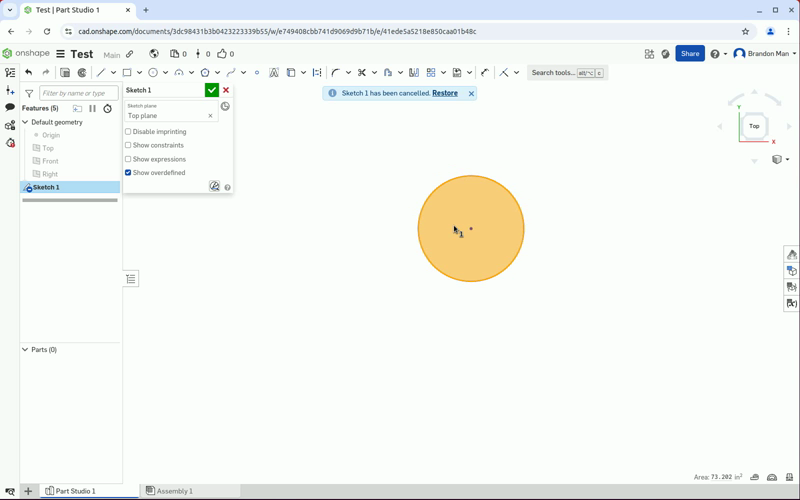
scroll(-6)
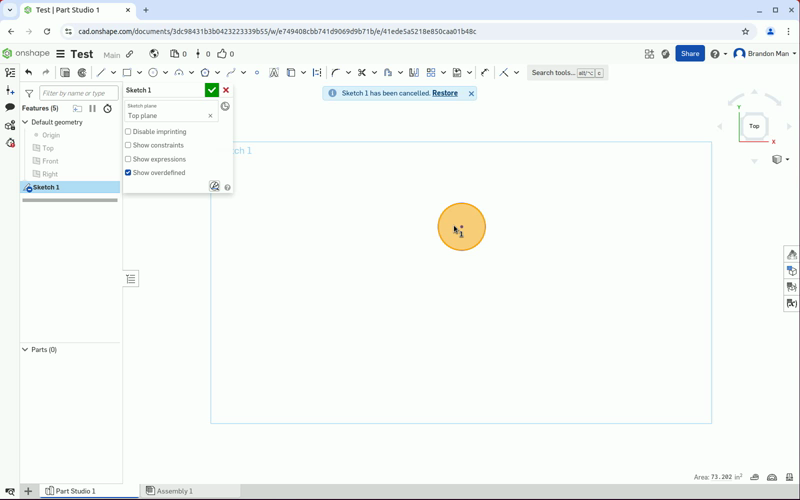
mouse_move(73, 352)
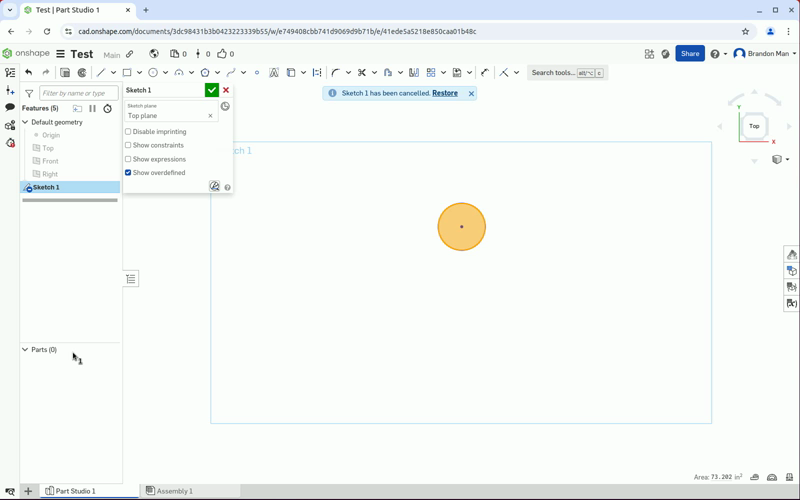
key(shift+y)
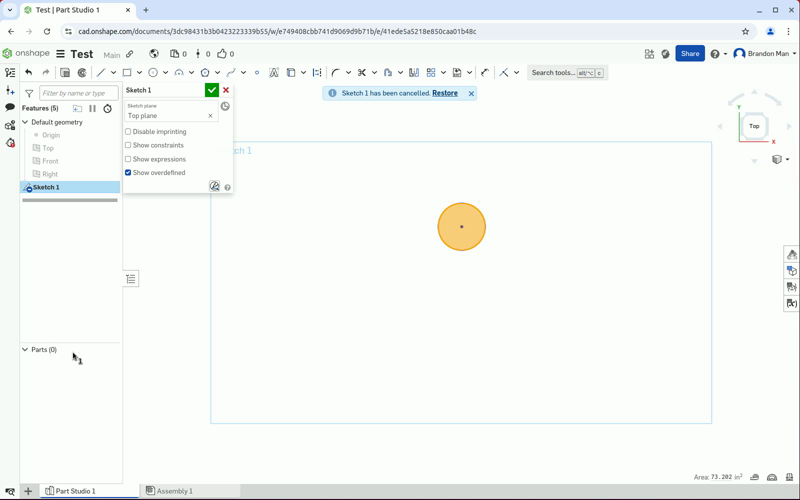
key(shift+e)
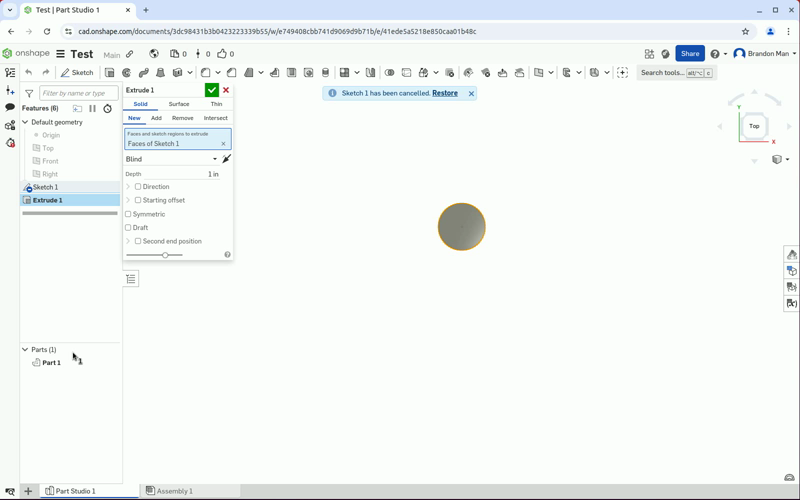
mouse_move(143, 106)
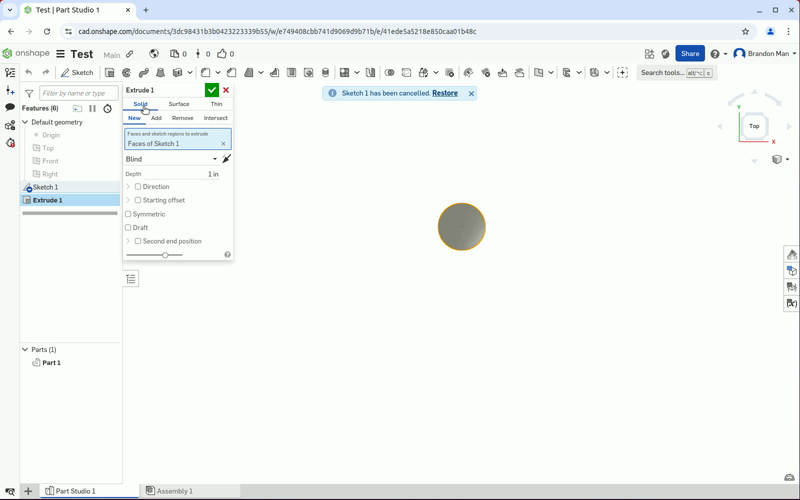
click(143, 106)
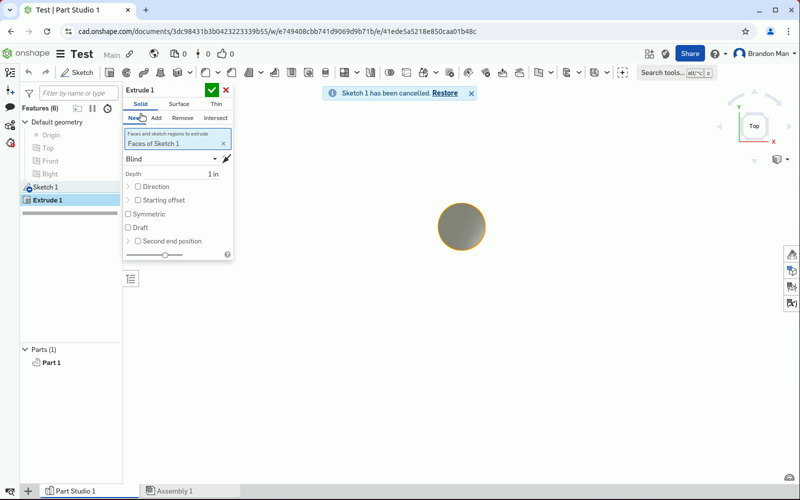
mouse_move(137, 120)
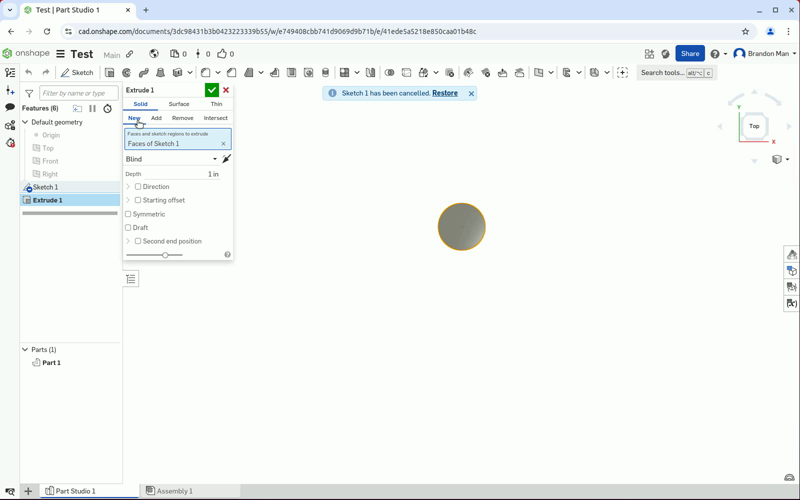
click(137, 120)
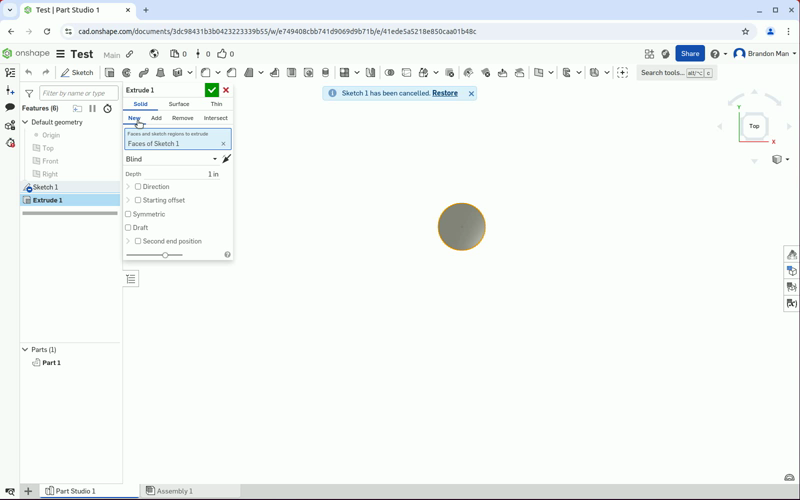
key(tab, 4)
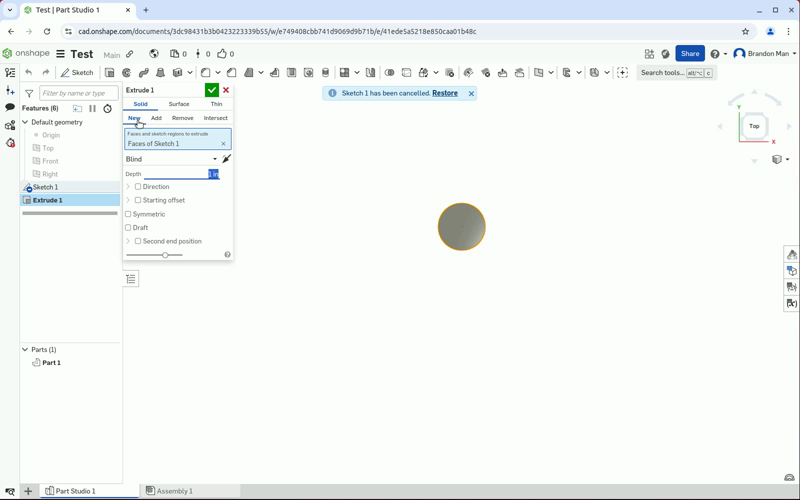
text(-4.574)
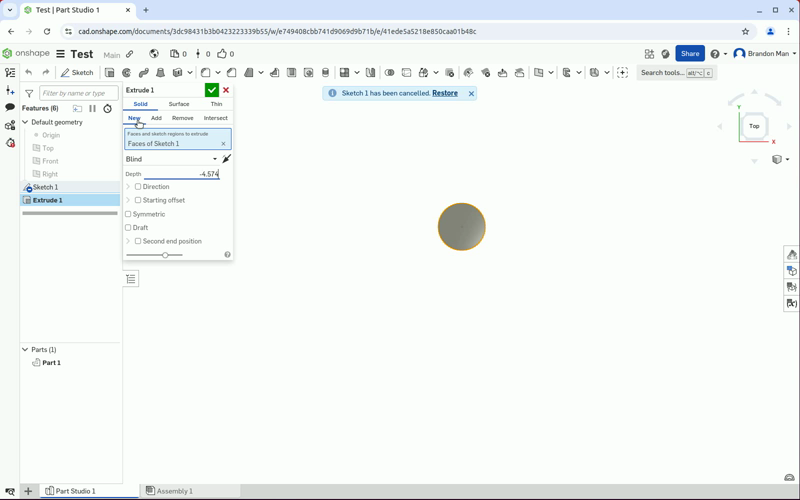
key(enter)
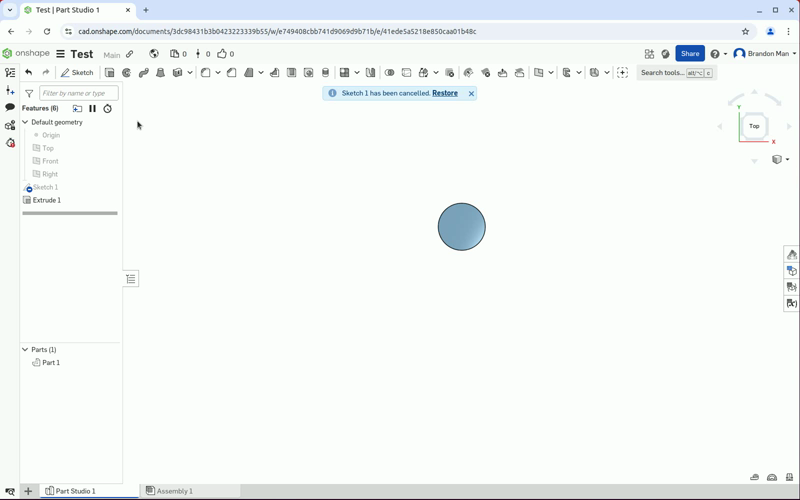
key(shift+h)
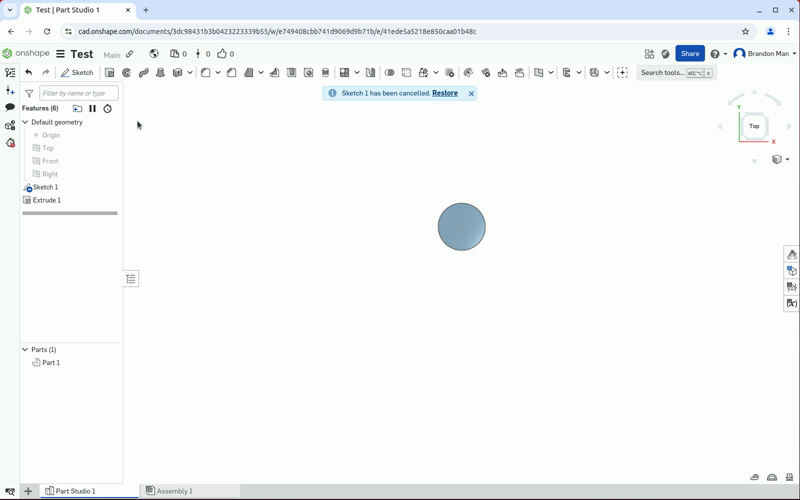
key(shift+h)
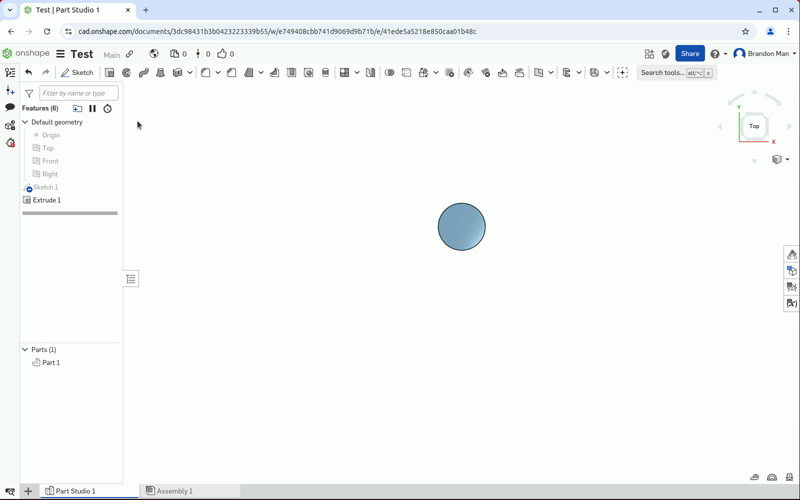
mouse_move(73, 189)
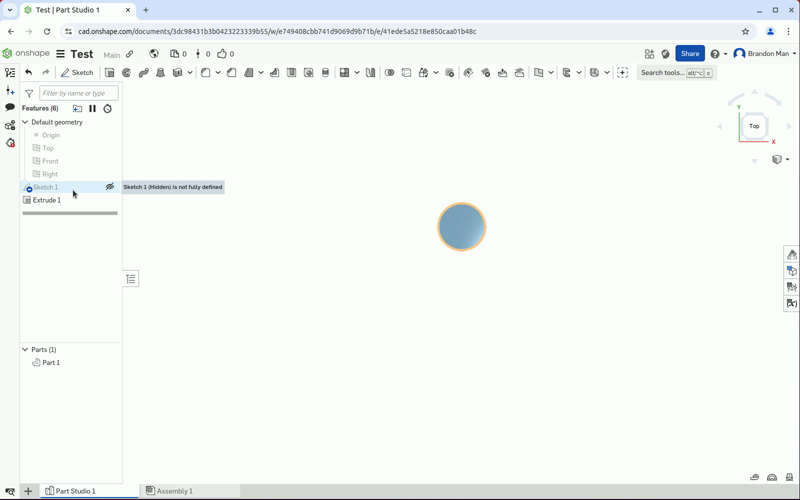
click(73, 189)
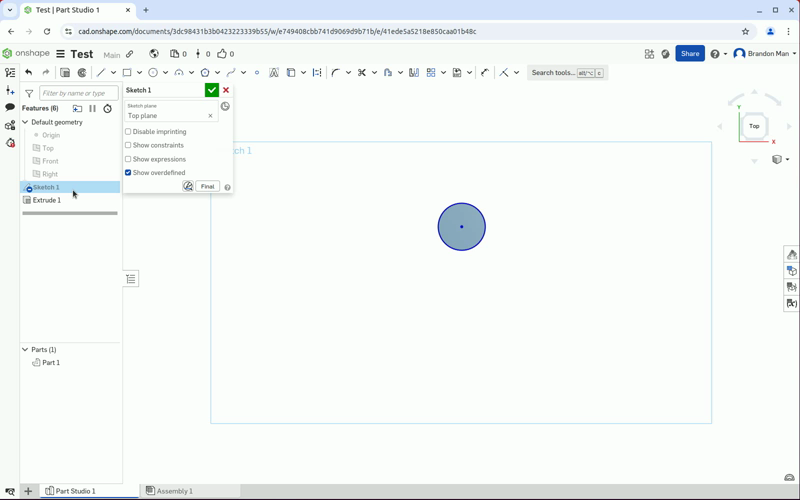
mouse_move(229, 92)
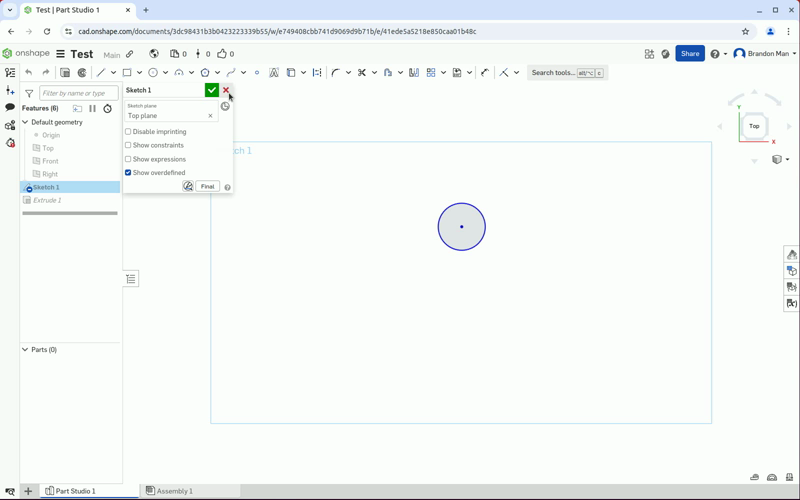
click(229, 92)
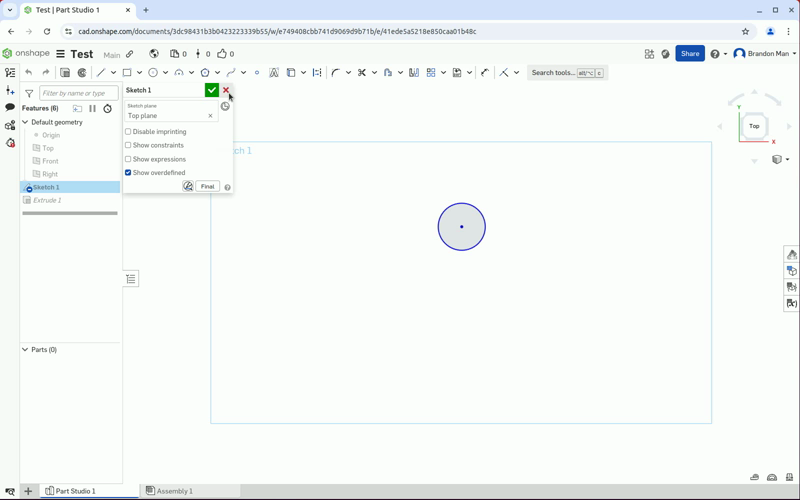
key(shift+s)
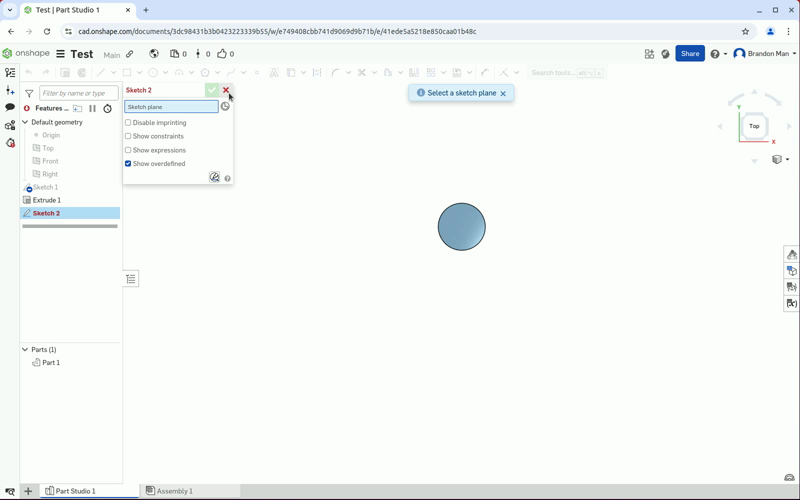
mouse_move(73, 150)
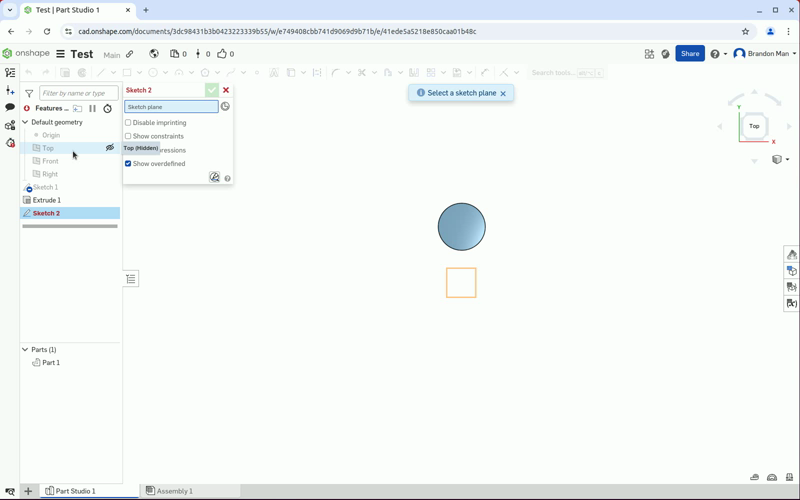
click(73, 150)
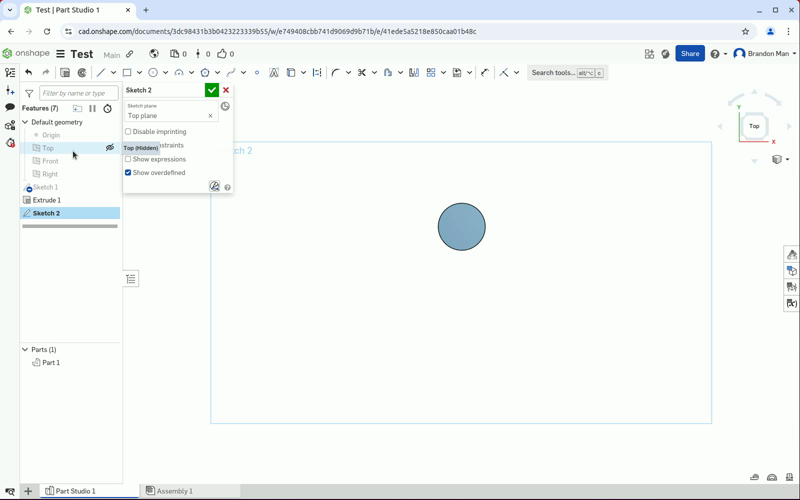
mouse_move(73, 352)
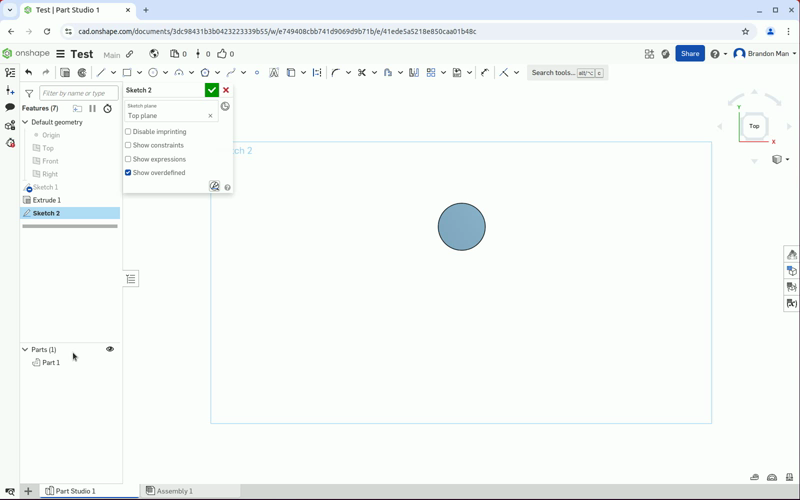
key(y)
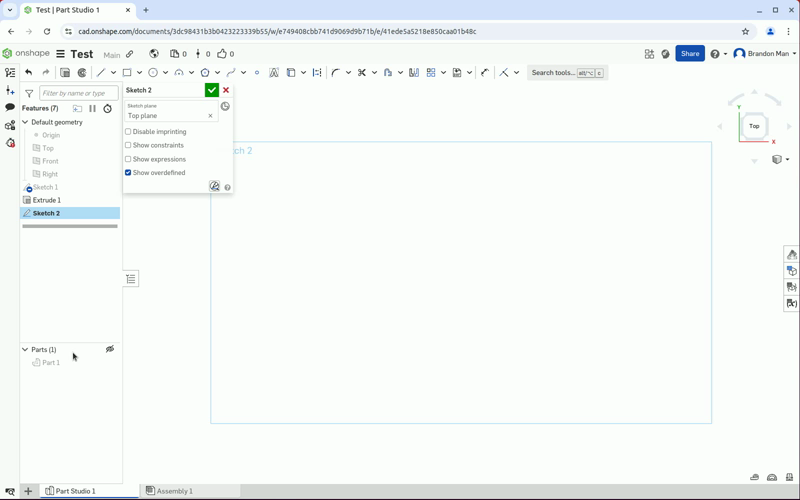
key(c)
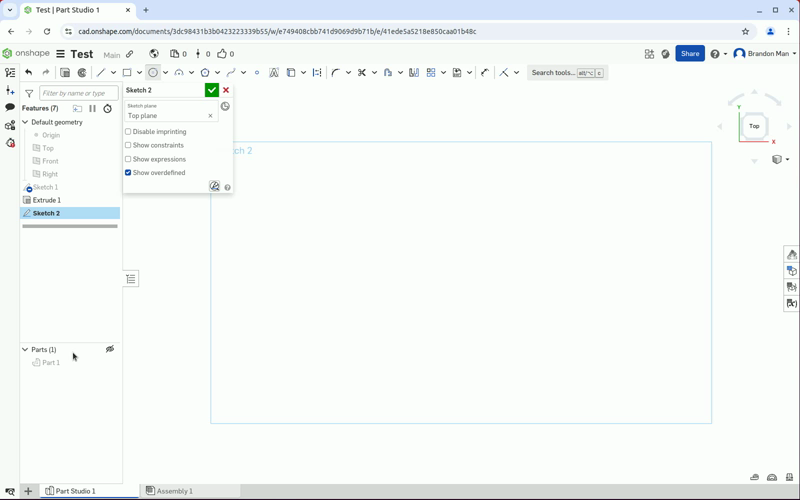
key_down(shift)
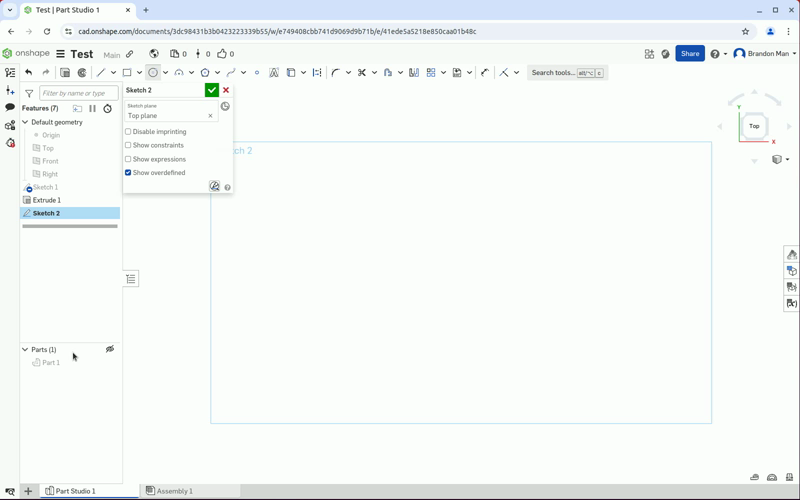
mouse_move(461, 328)
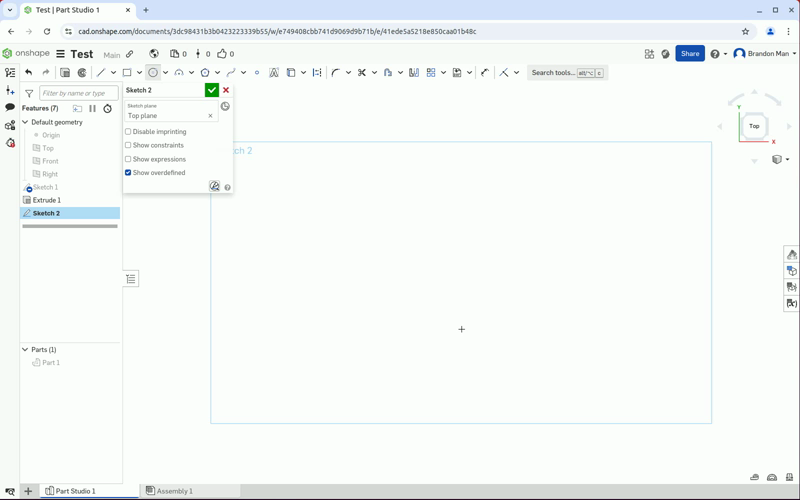
click(461, 328)
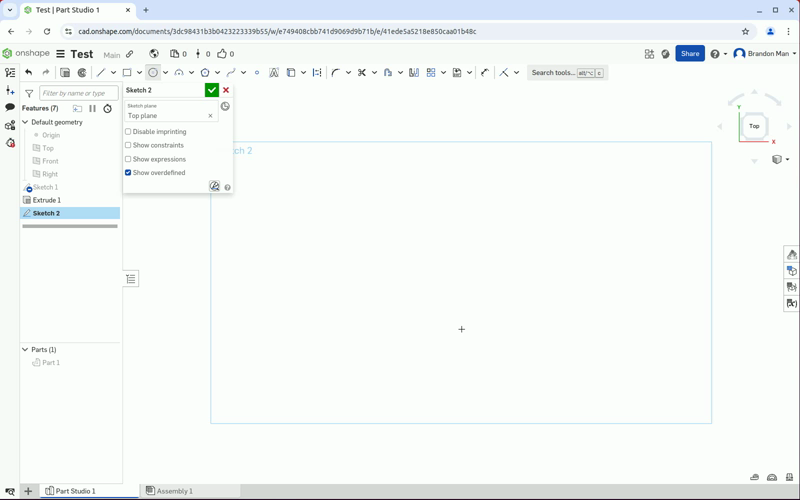
key_up(shift)
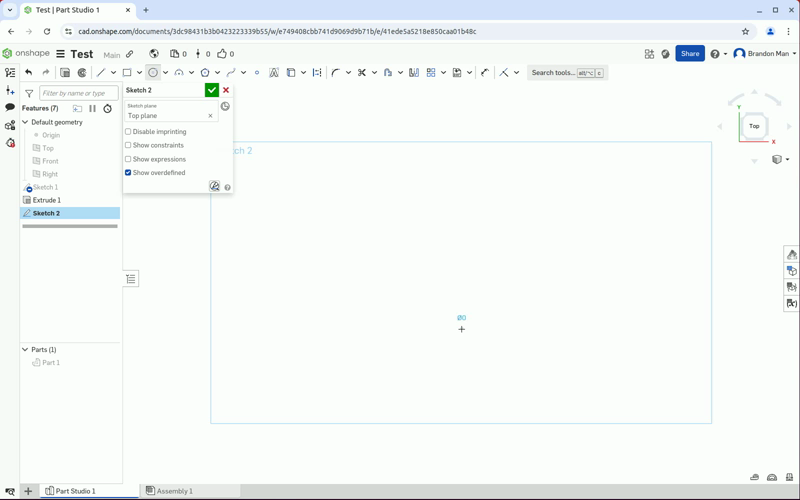
mouse_move(485, 328)
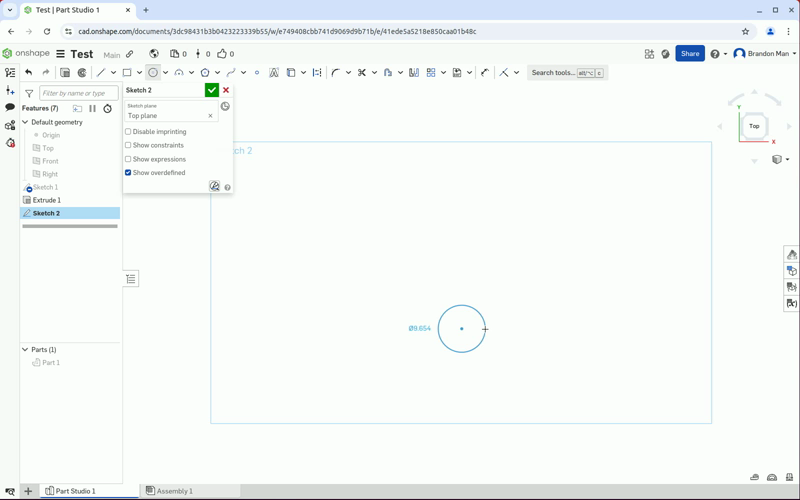
click(485, 328)
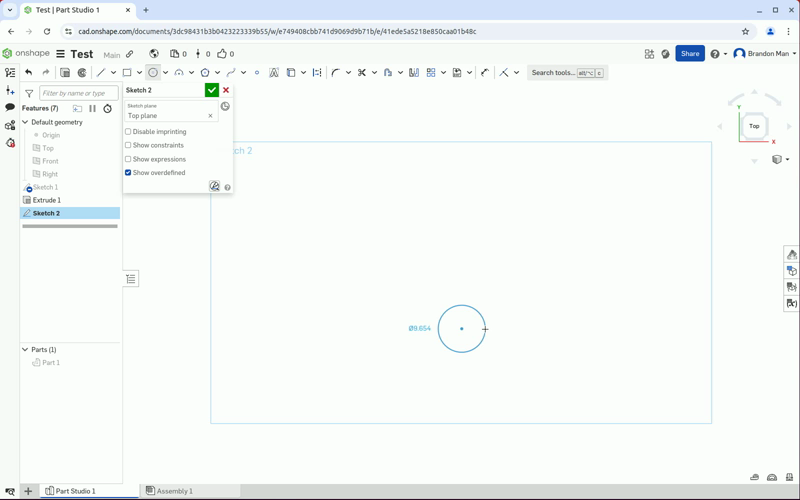
key(esc)
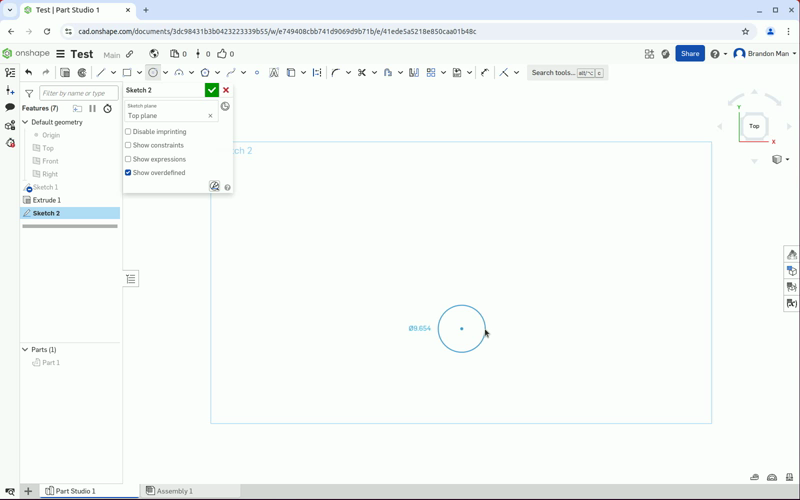
mouse_move(460, 310)
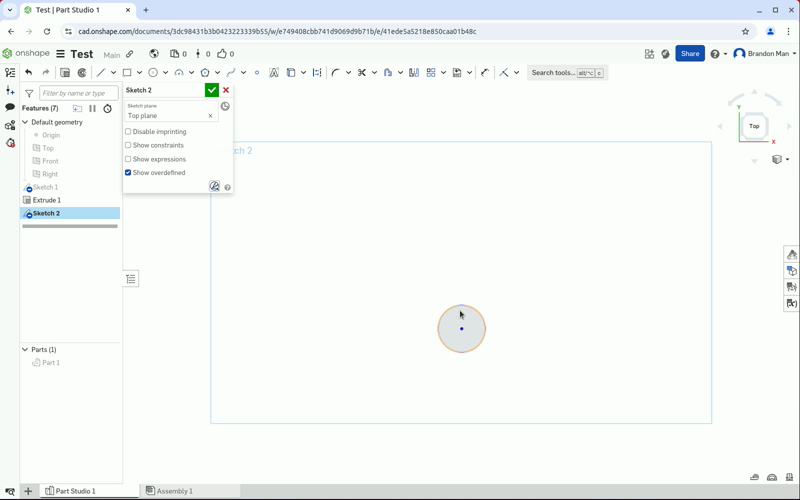
scroll(6)
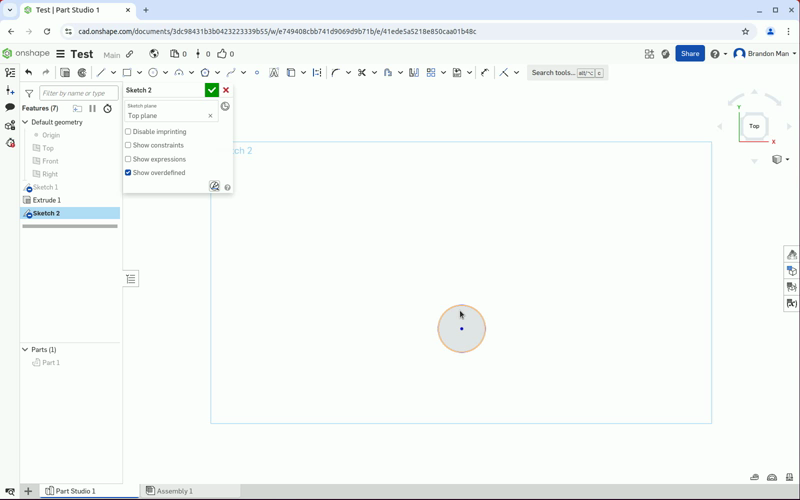
scroll(6)
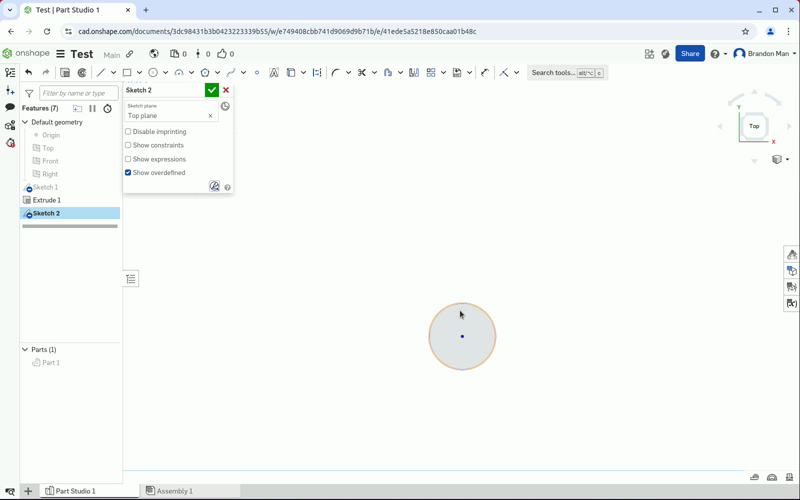
scroll(6)
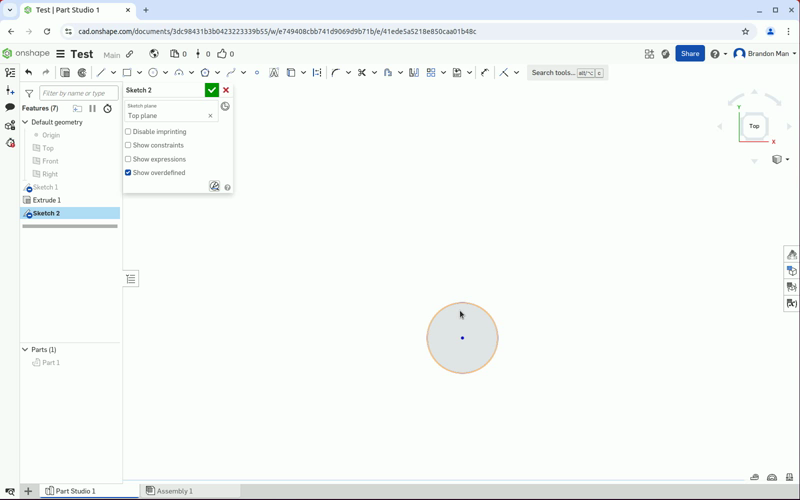
scroll(6)
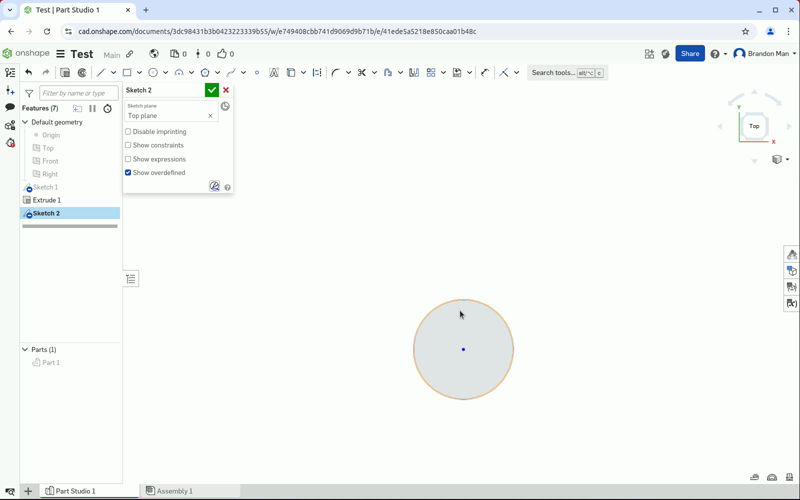
scroll(6)
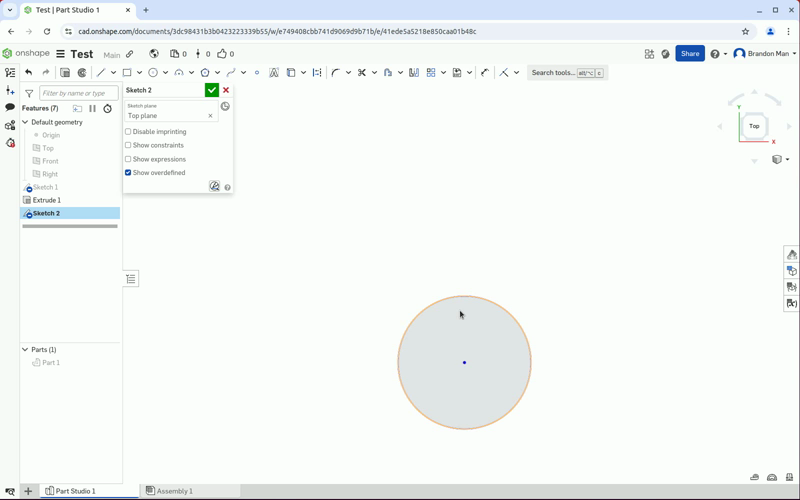
scroll(6)
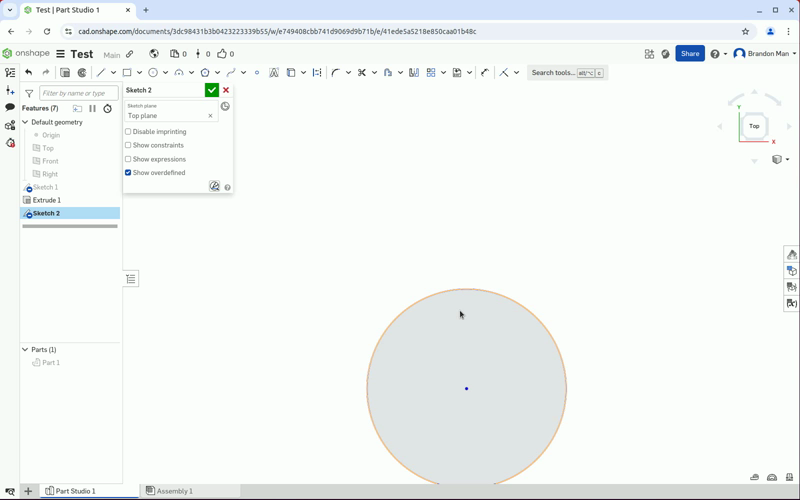
scroll(6)
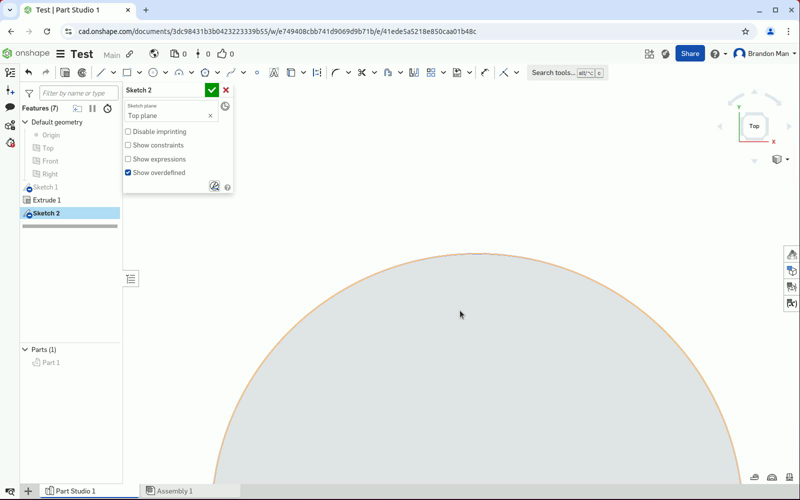
click(460, 310)
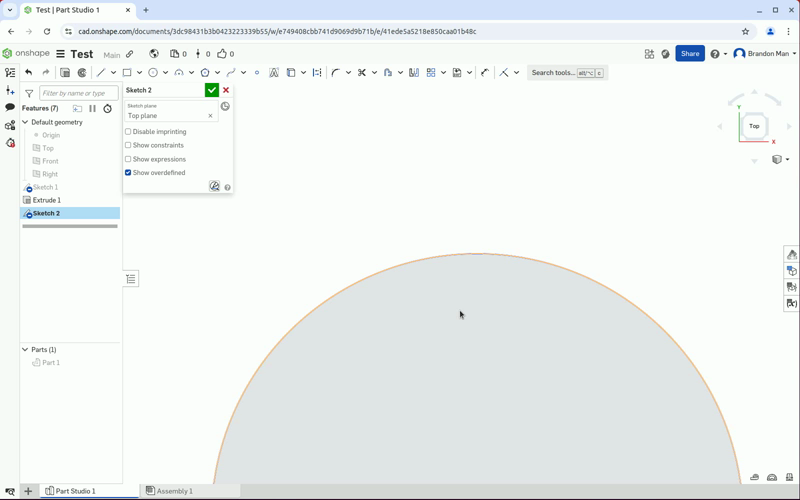
scroll(-6)
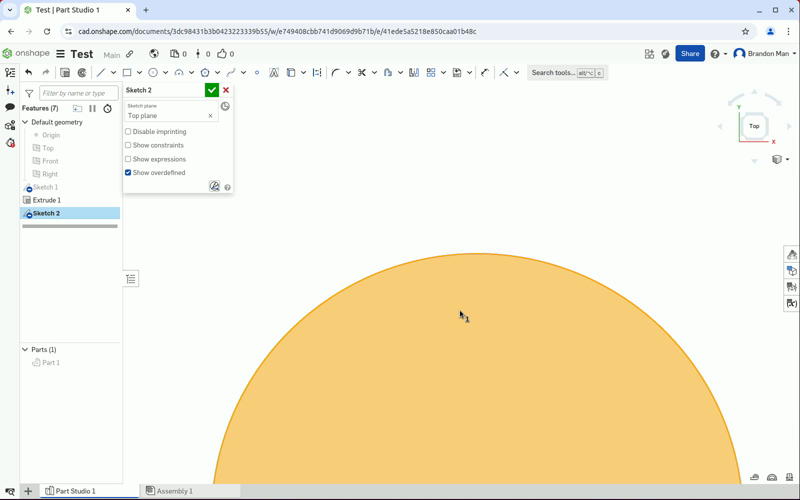
scroll(-6)
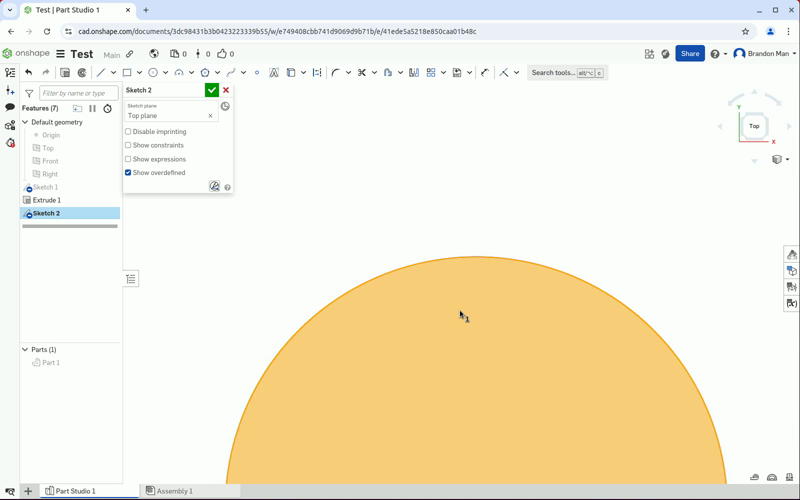
scroll(-6)
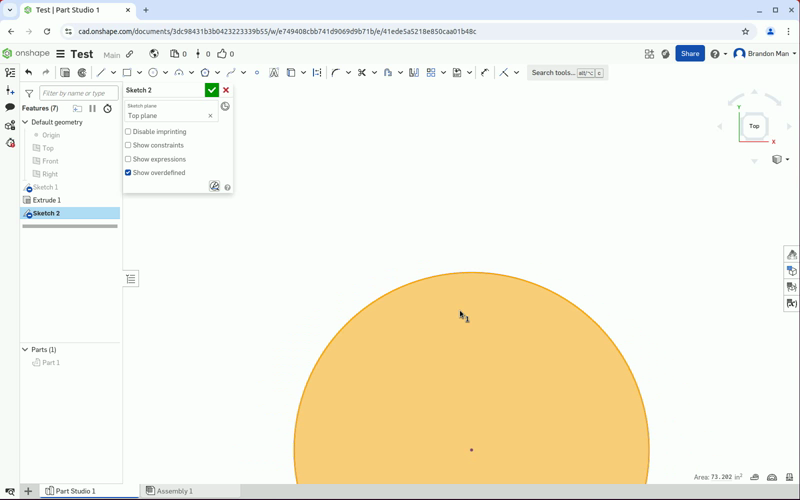
scroll(-6)
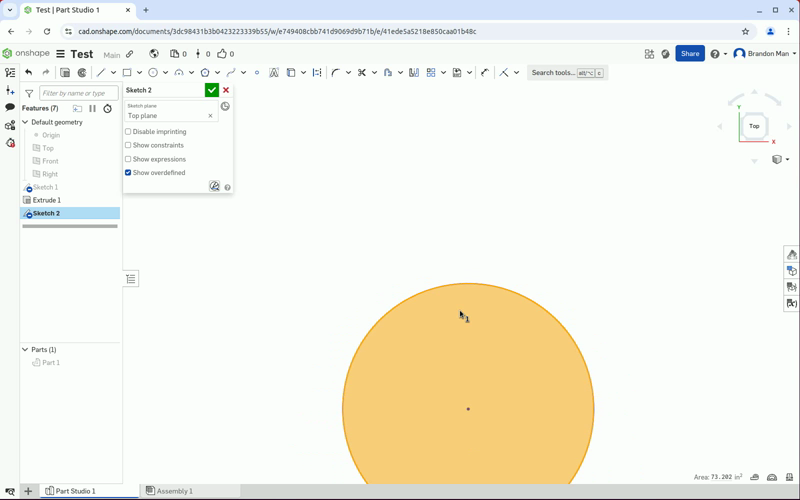
scroll(-6)
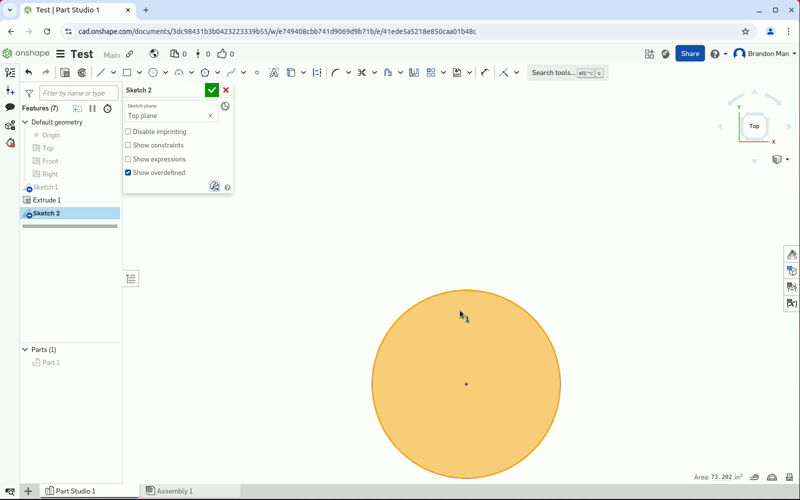
scroll(-6)
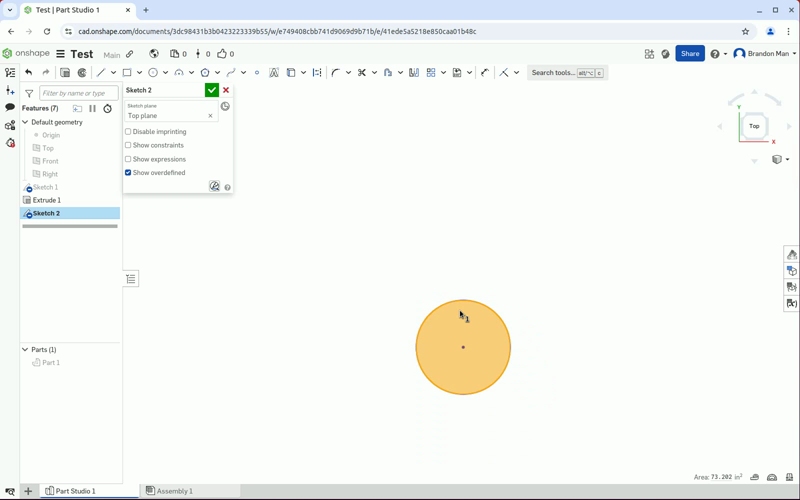
scroll(-6)
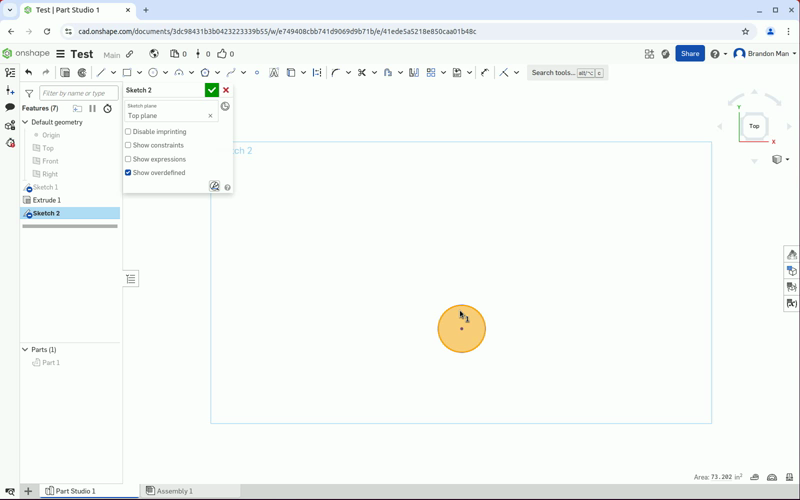
mouse_move(73, 352)
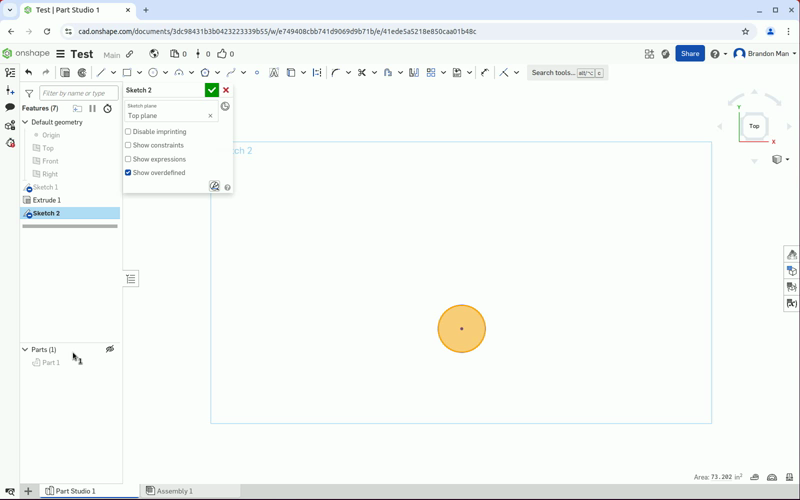
key(shift+y)
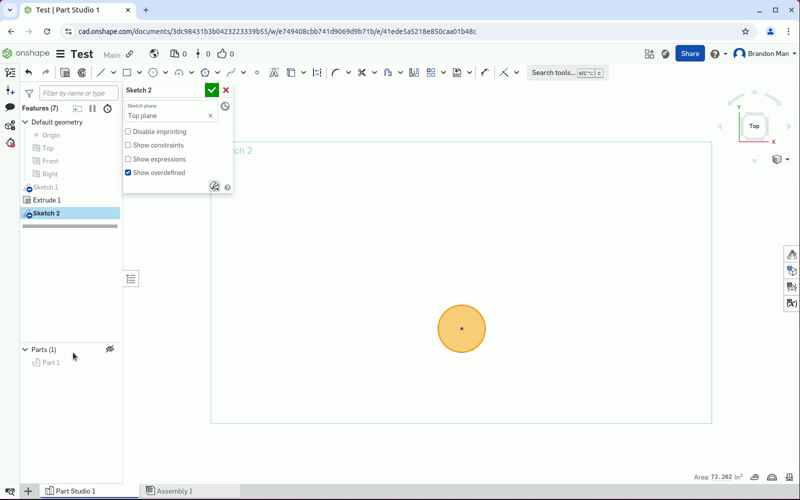
key(shift+e)
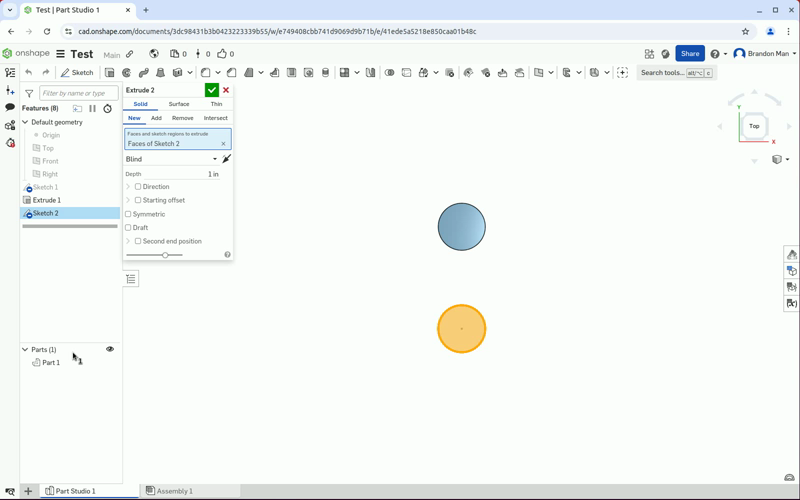
mouse_move(143, 106)
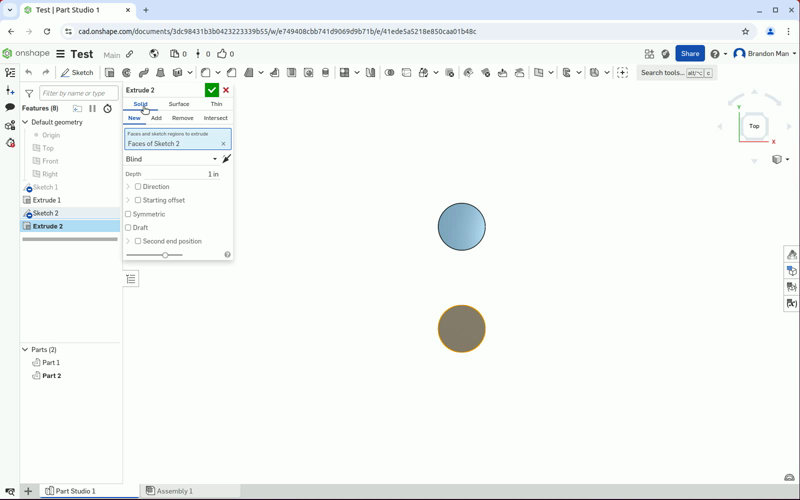
click(143, 106)
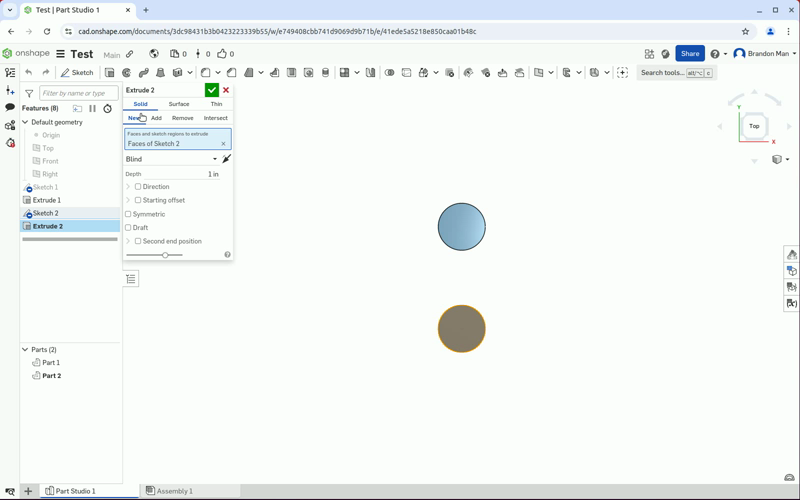
mouse_move(137, 120)
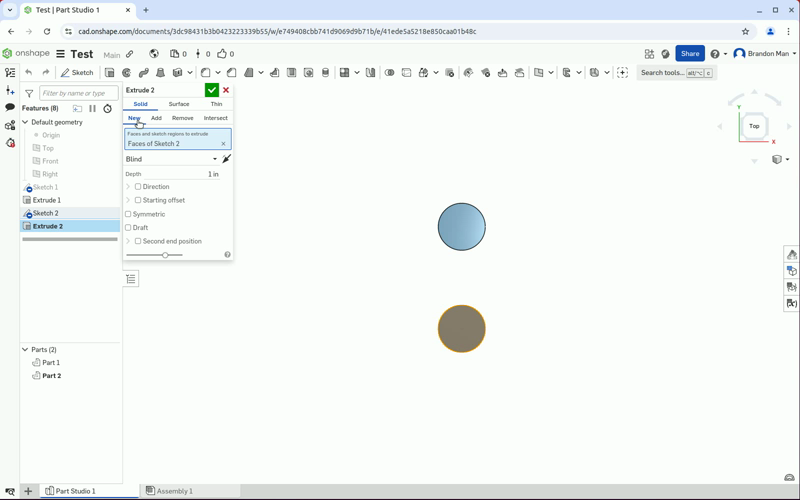
click(137, 120)
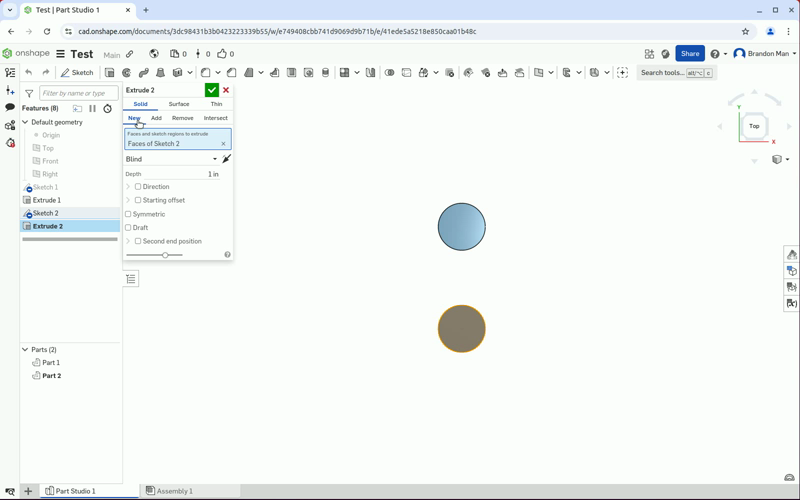
key(tab, 4)
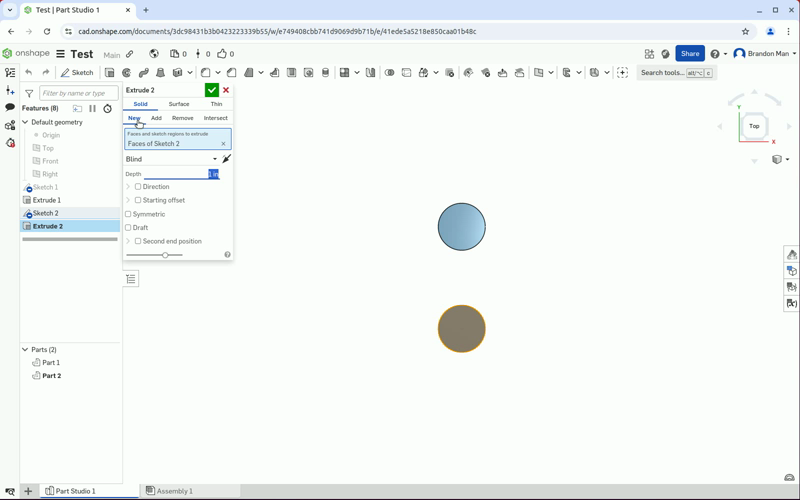
text(-4.574)
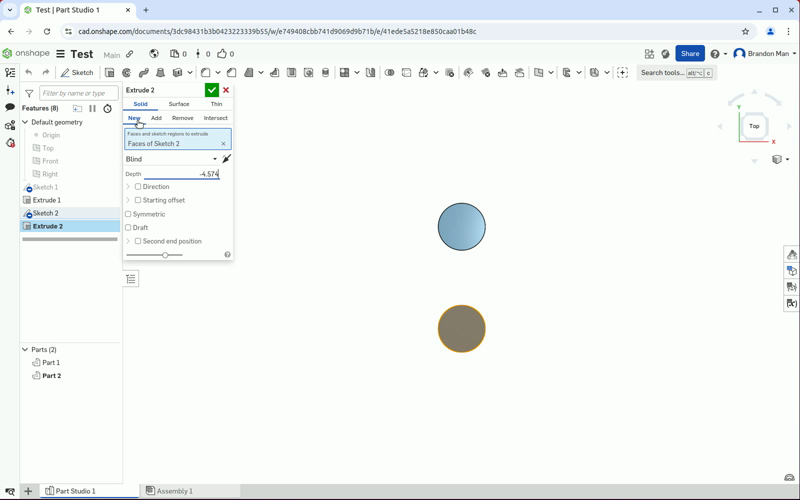
key(enter)
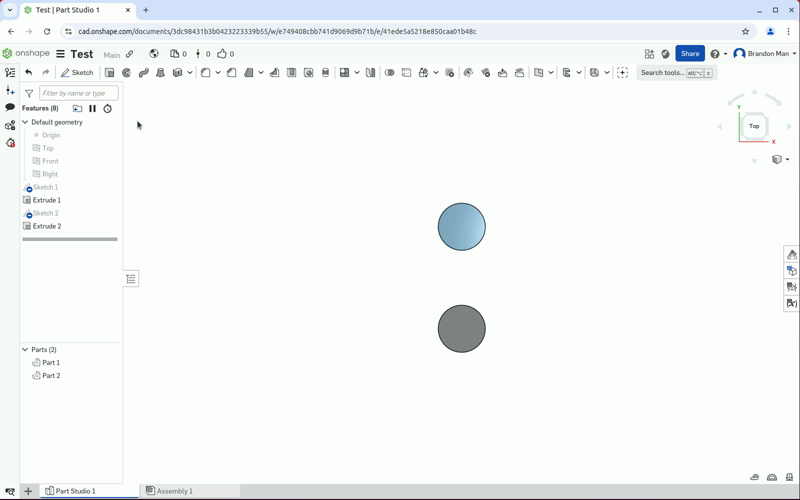
key(shift+h)
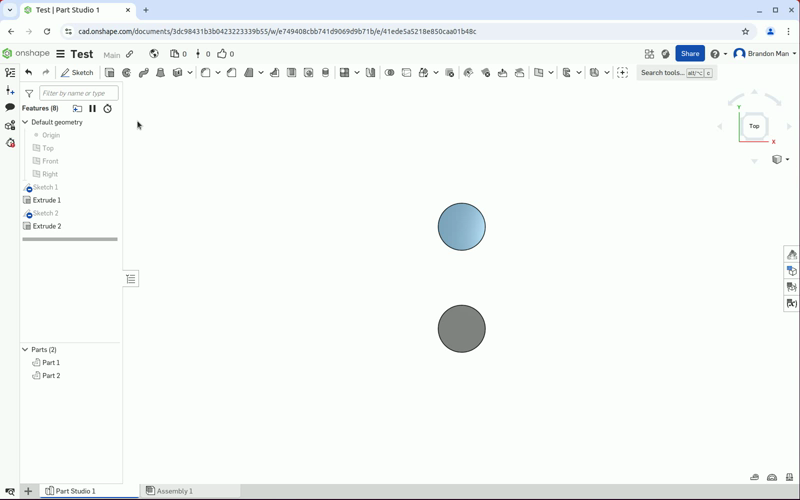
key(shift+h)
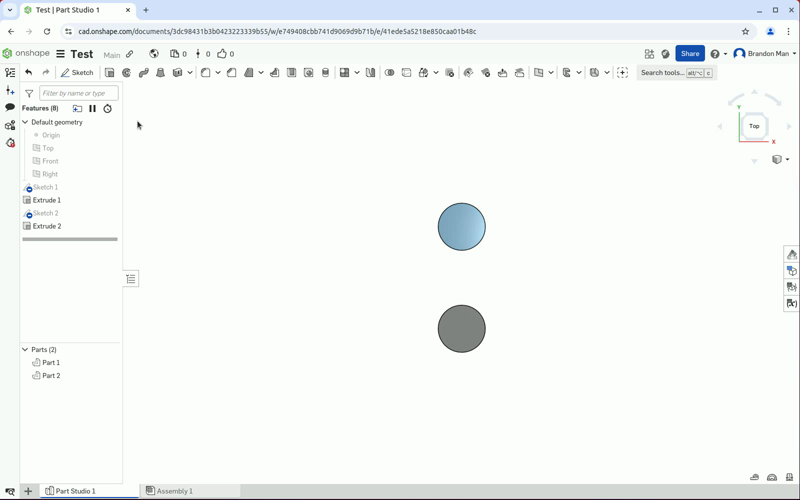
mouse_move(73, 189)
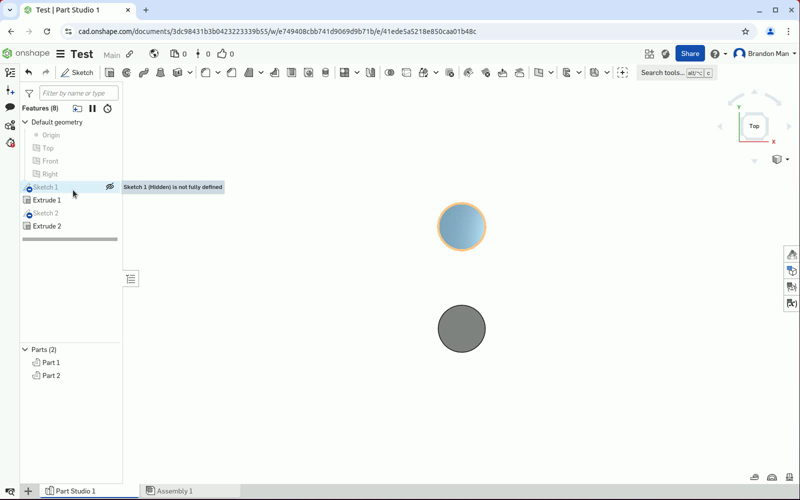
click(73, 189)
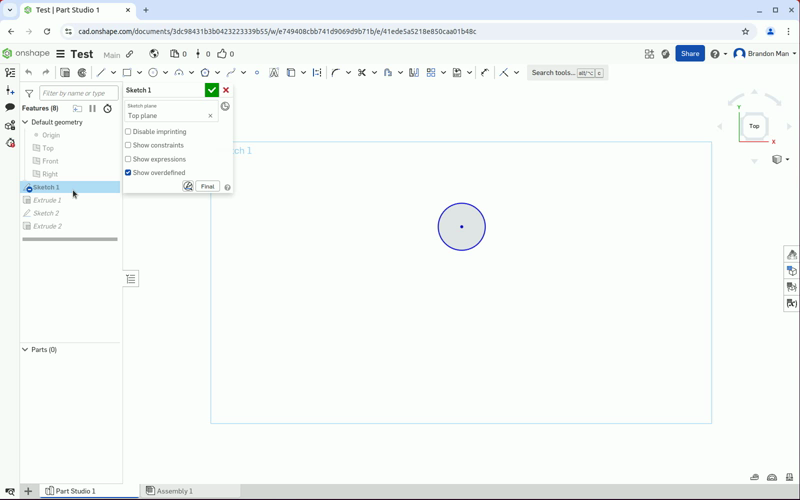
mouse_move(229, 92)
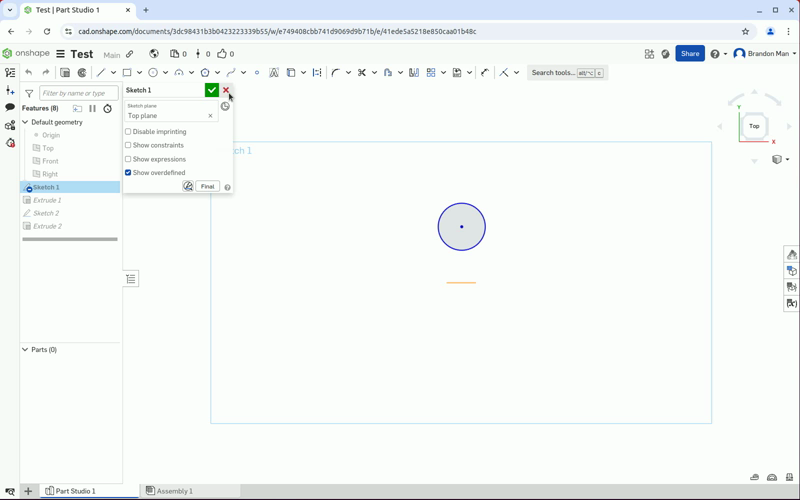
click(229, 92)
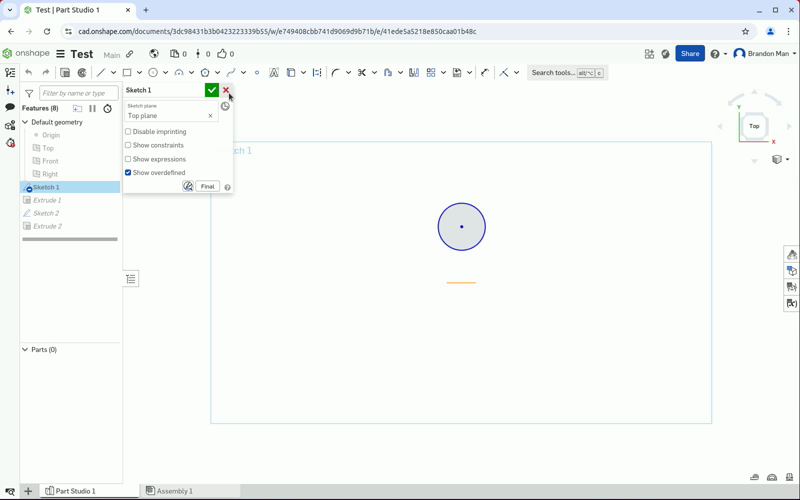
key(shift+s)
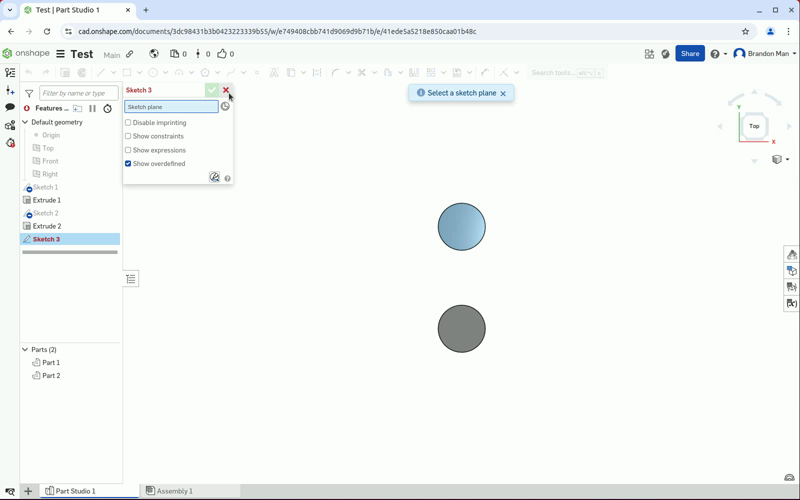
mouse_move(73, 150)
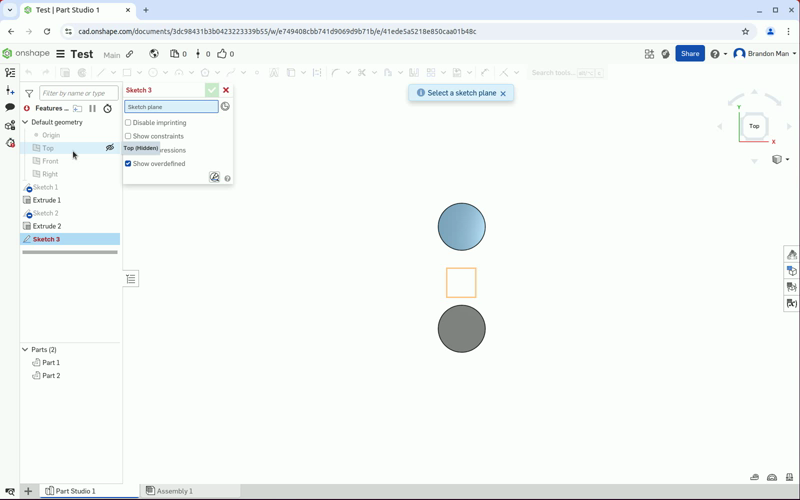
click(73, 150)
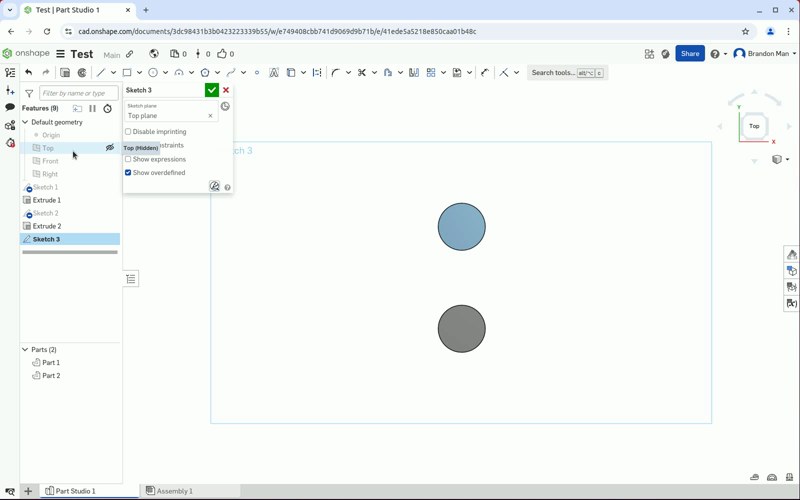
mouse_move(73, 352)
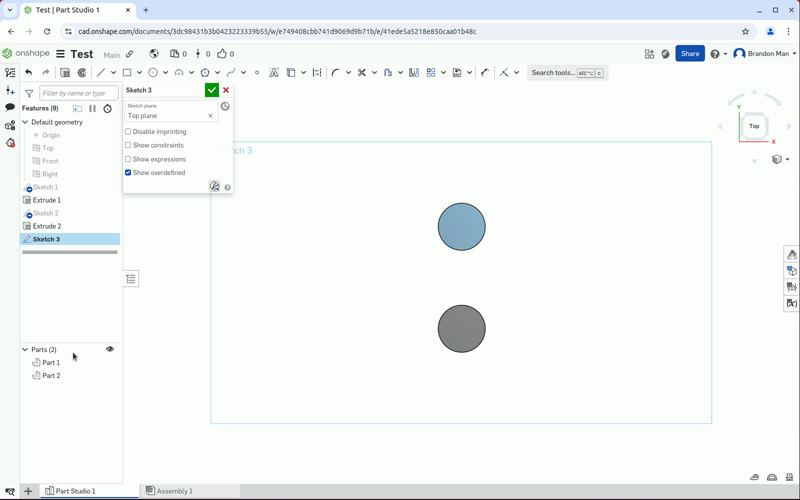
key(y)
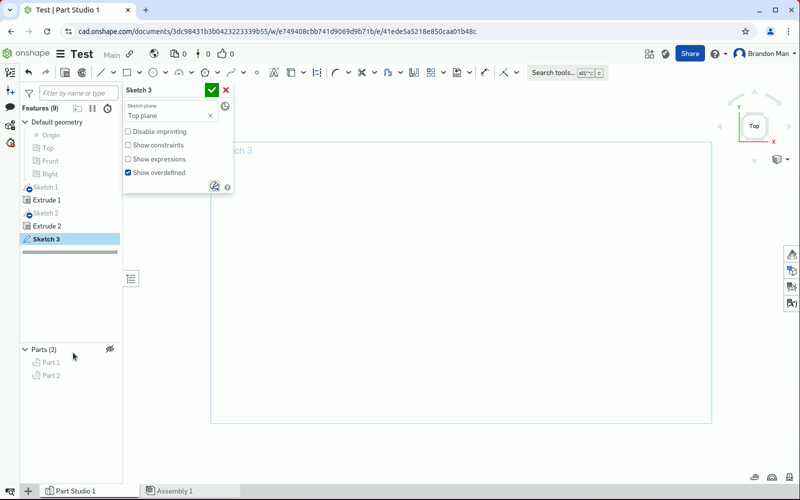
key(a)
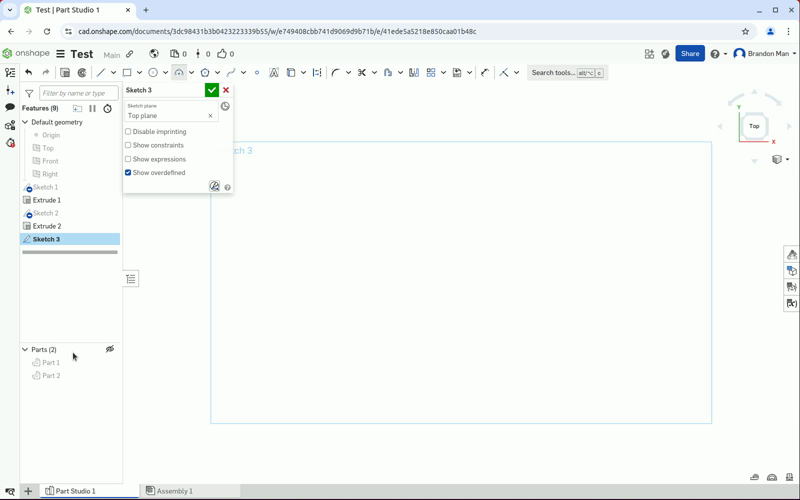
key_down(shift)
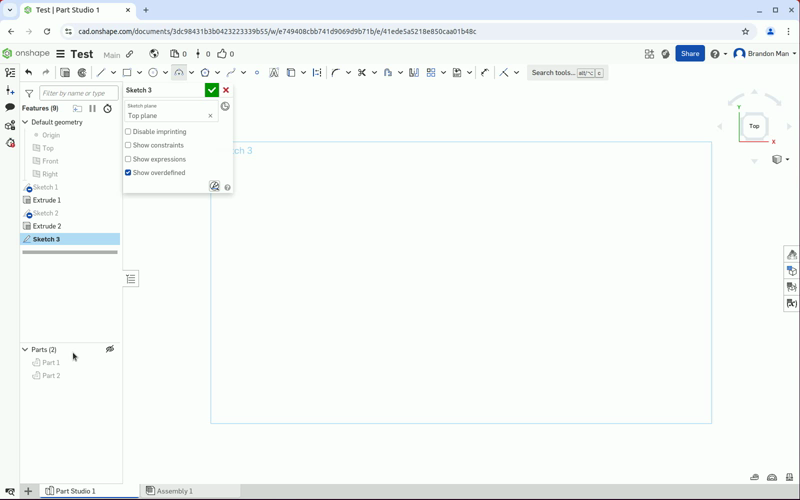
mouse_move(438, 328)
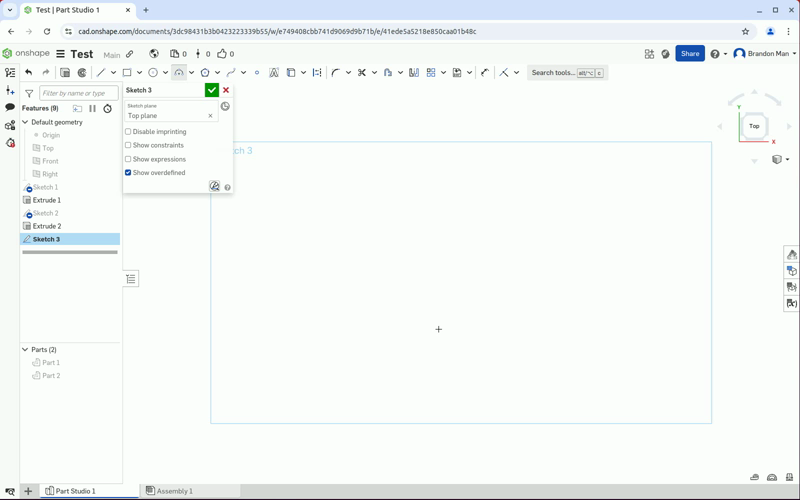
click(438, 328)
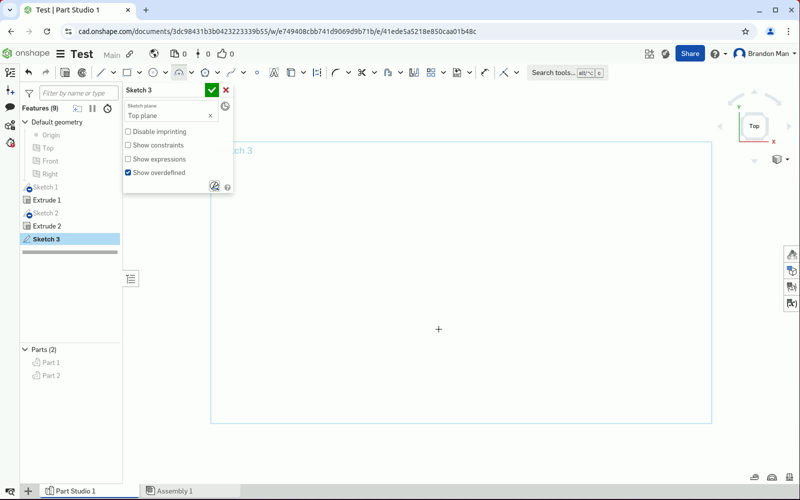
key_up(shift)
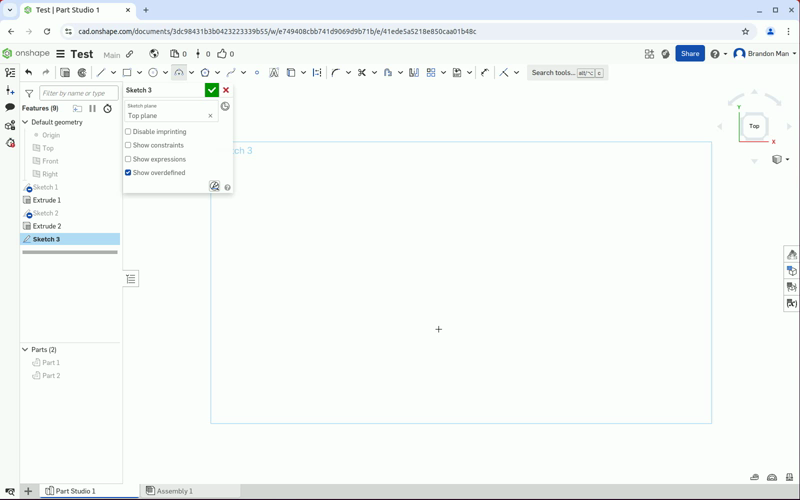
key_down(shift)
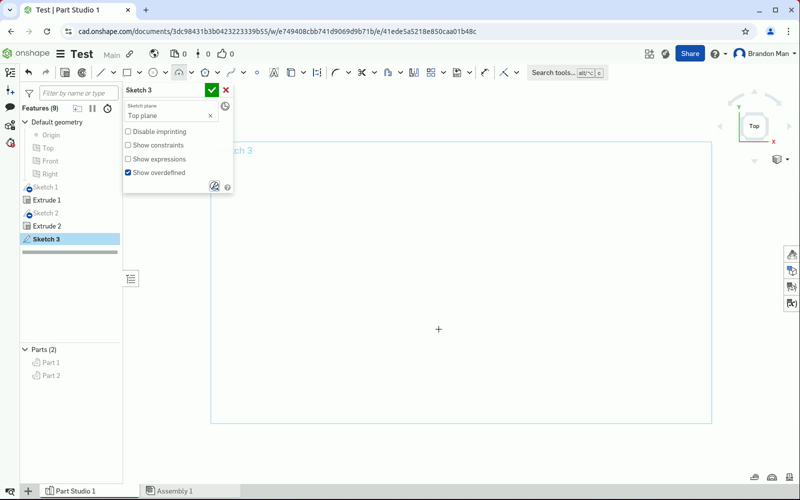
mouse_move(483, 328)
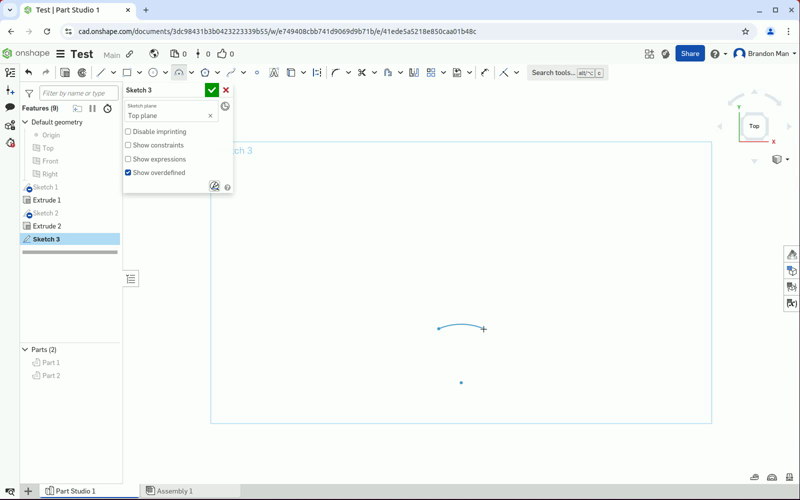
click(483, 328)
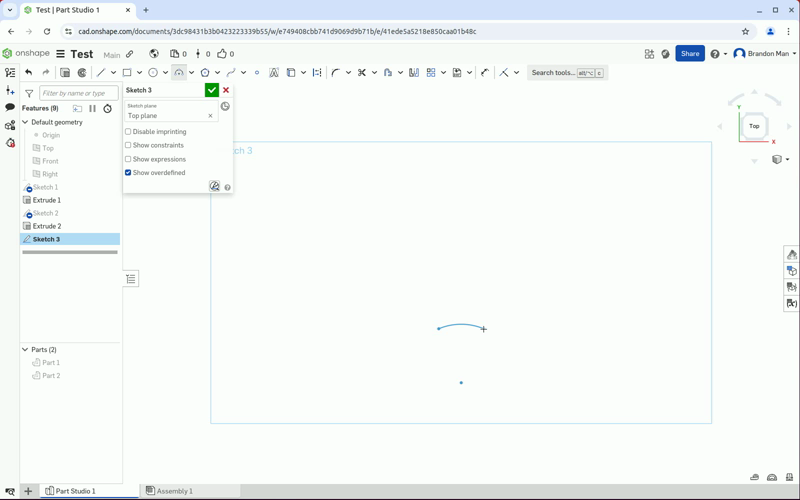
mouse_move(461, 306)
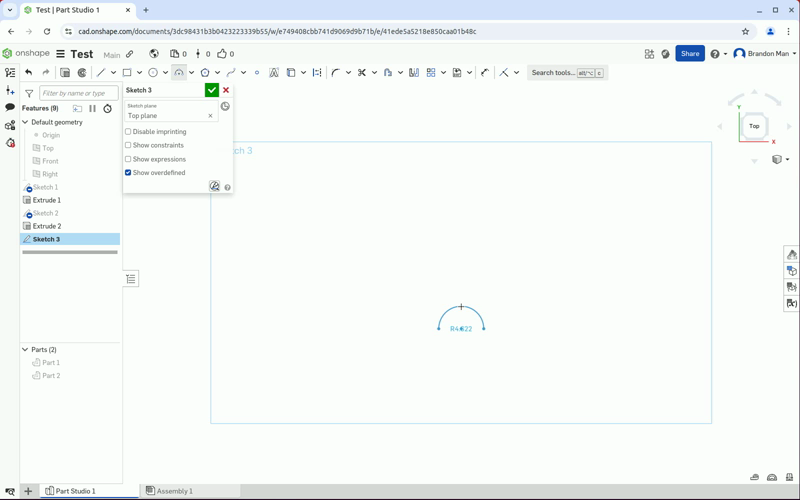
click(461, 306)
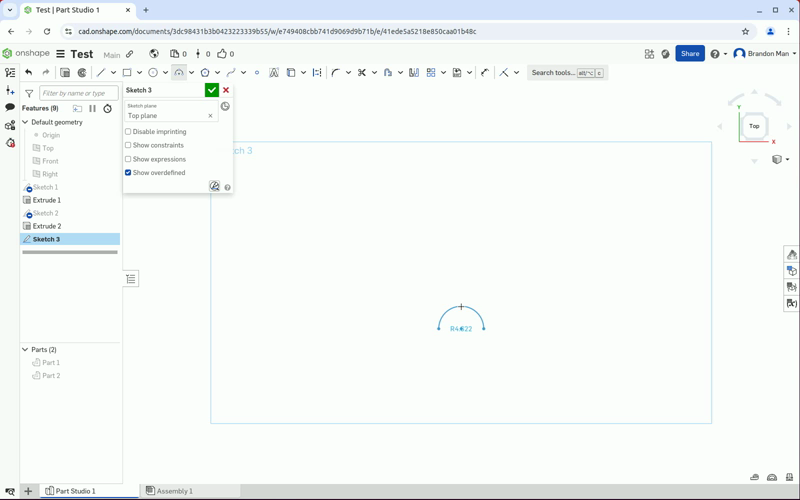
key_up(shift)
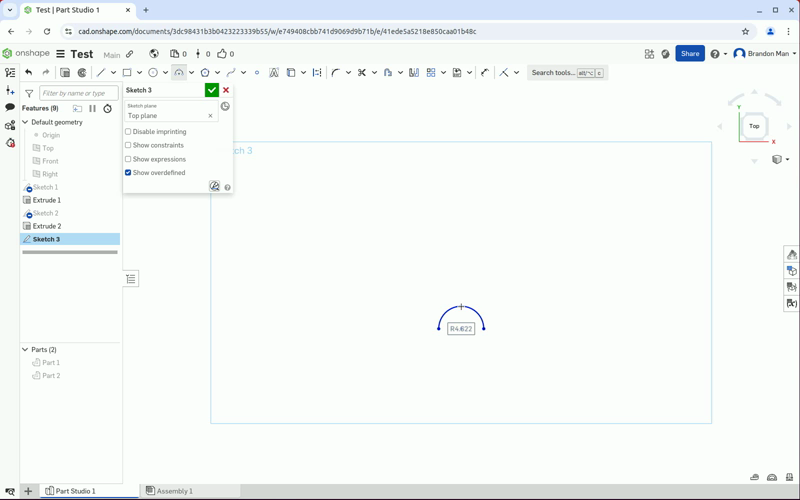
key(esc)
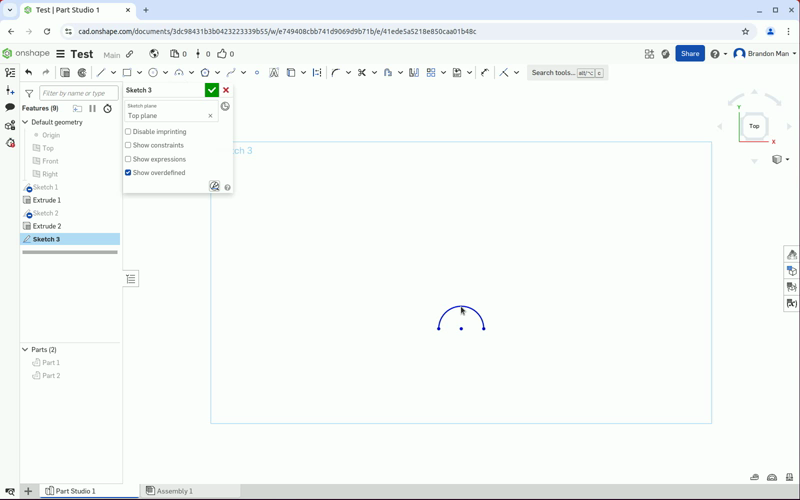
key(l)
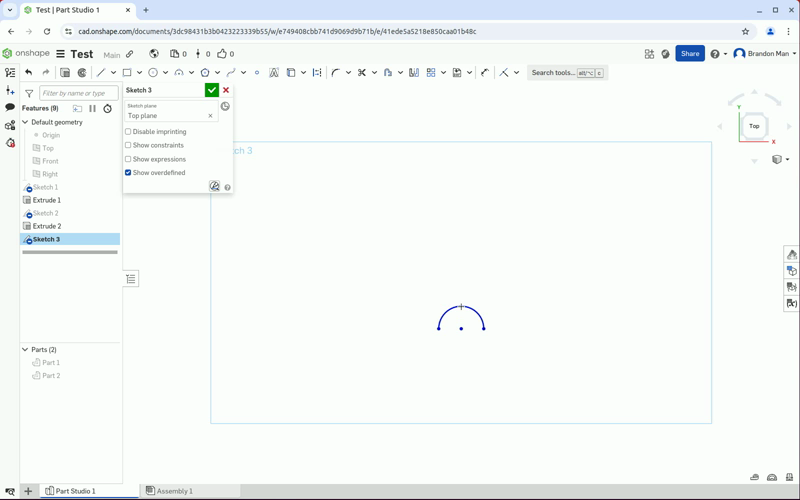
mouse_move(483, 328)
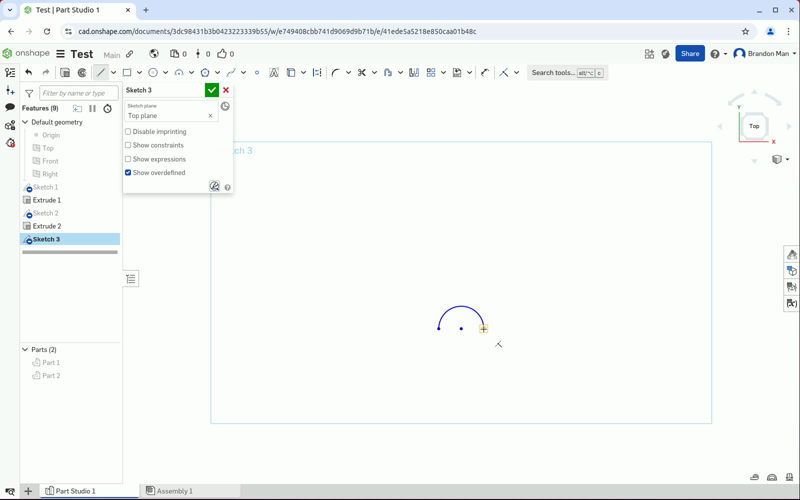
click(483, 328)
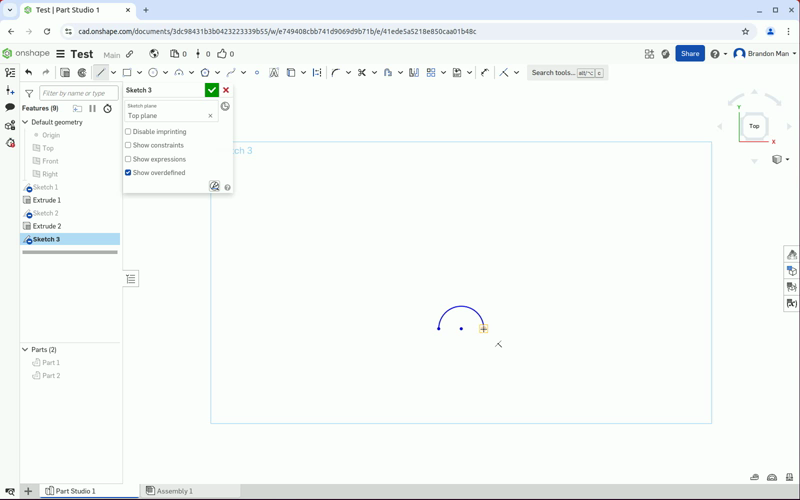
key_down(shift)
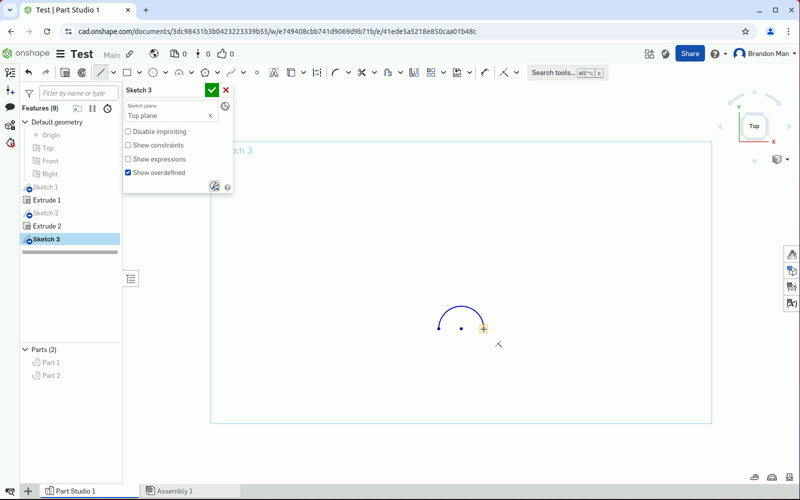
mouse_move(483, 226)
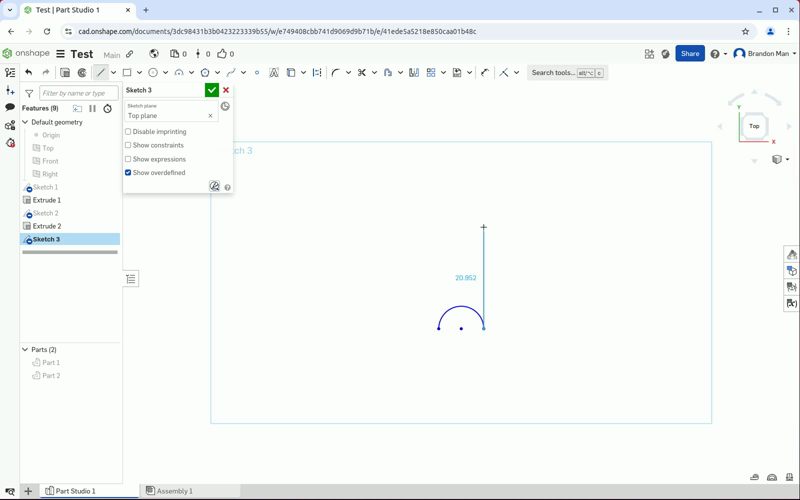
click(483, 226)
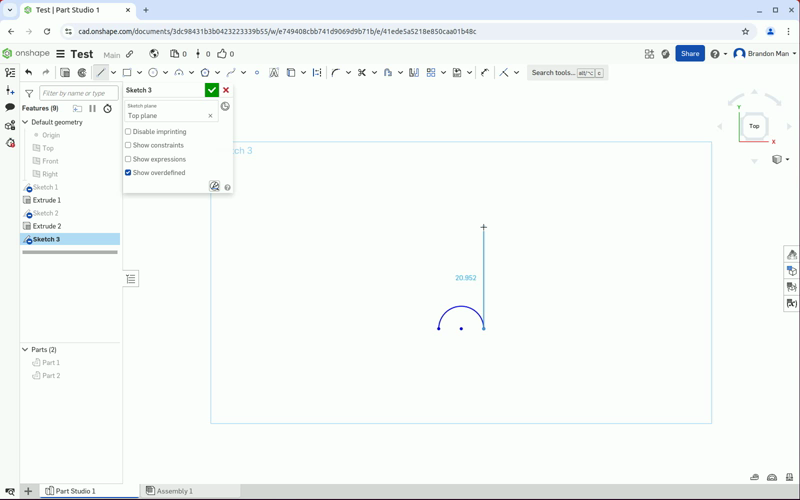
key_up(shift)
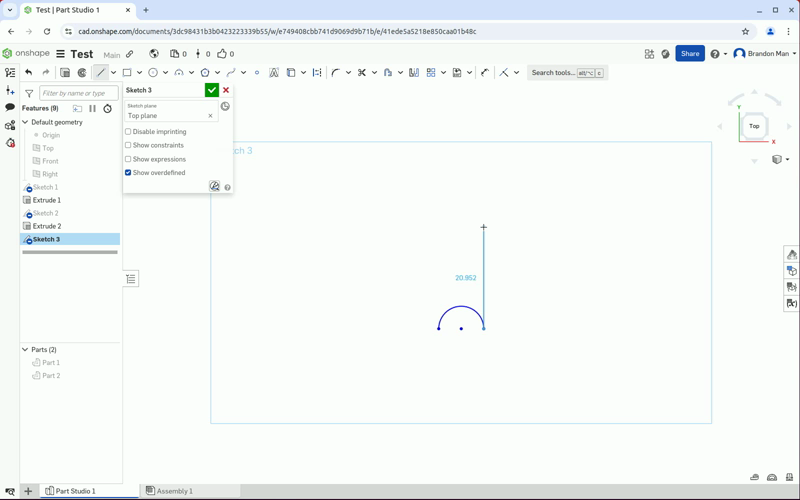
key(esc)
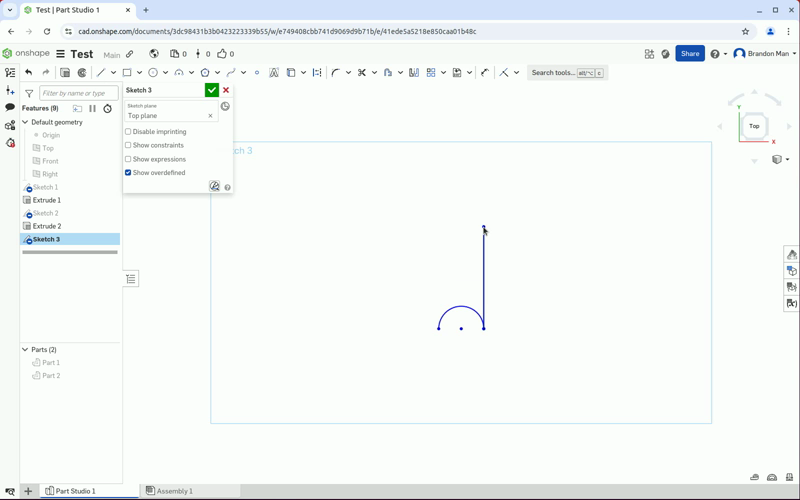
key(a)
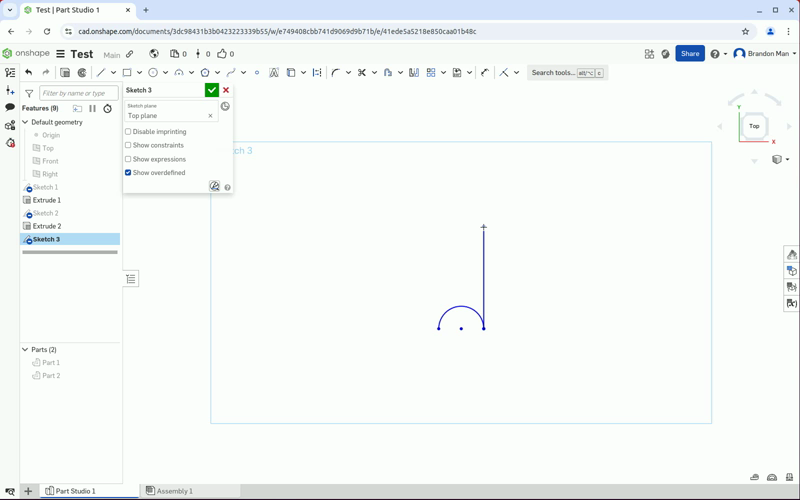
mouse_move(483, 226)
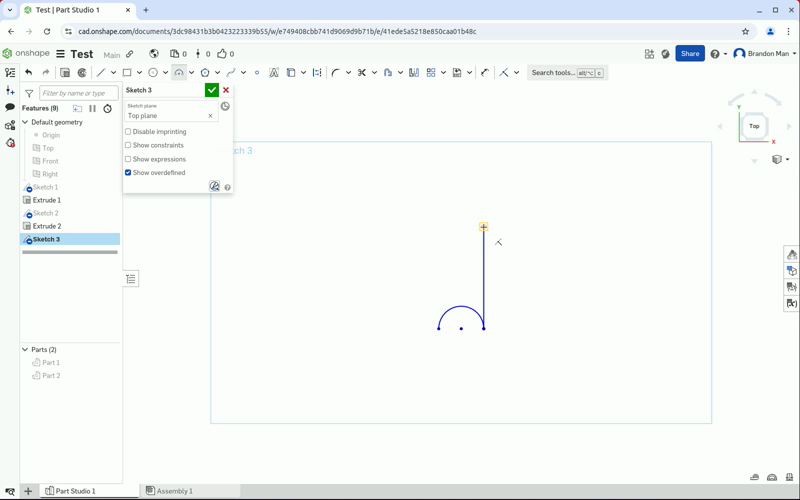
click(483, 226)
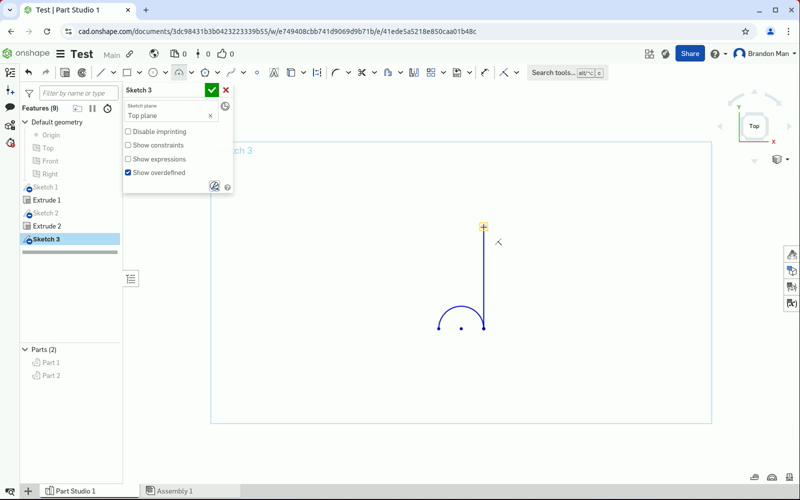
key_down(shift)
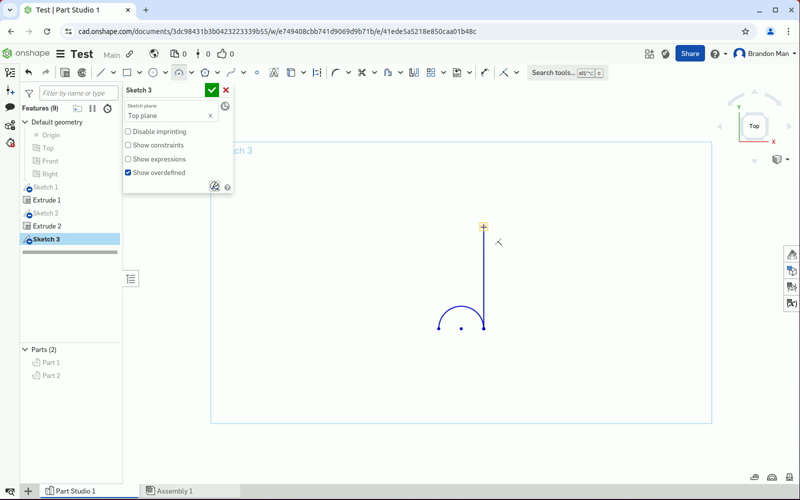
mouse_move(438, 226)
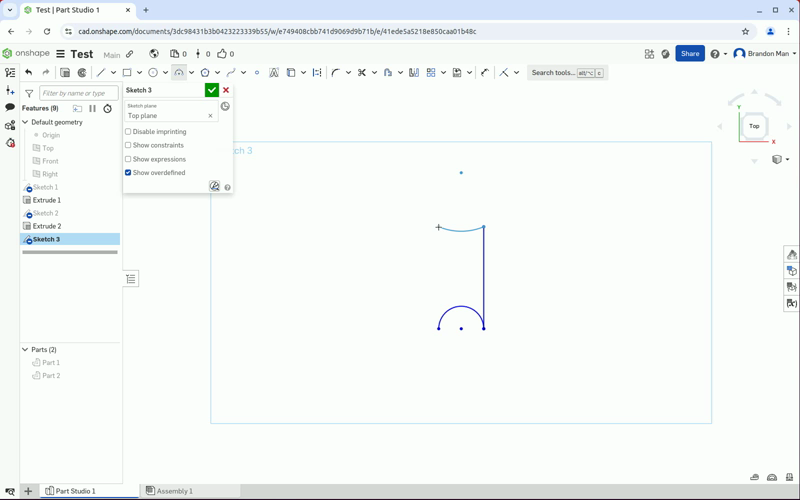
click(438, 226)
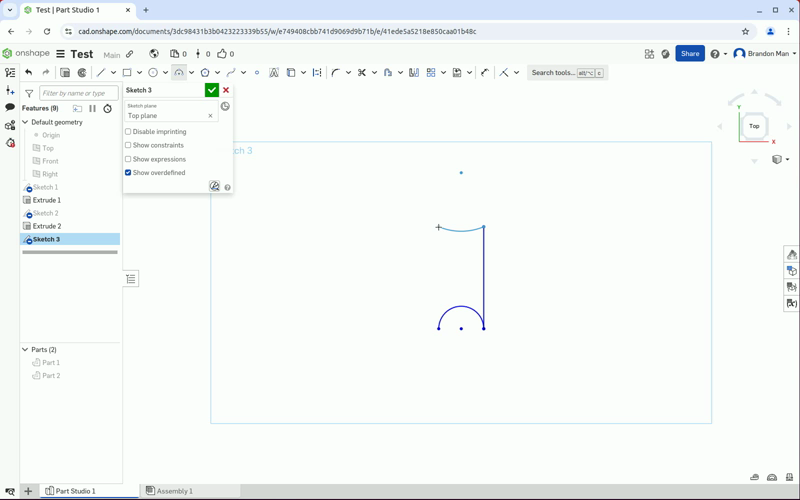
mouse_move(461, 249)
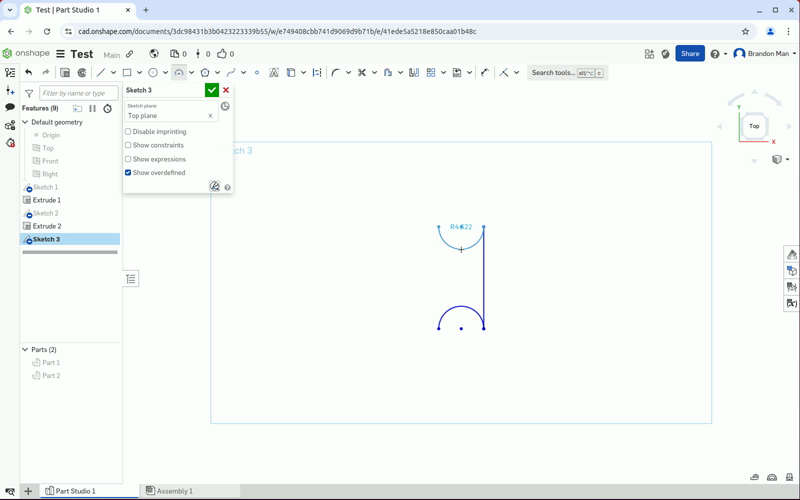
click(461, 249)
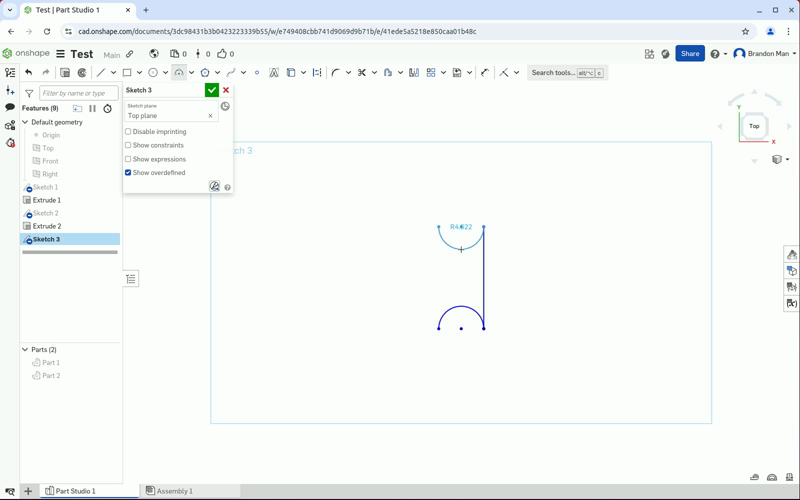
key_up(shift)
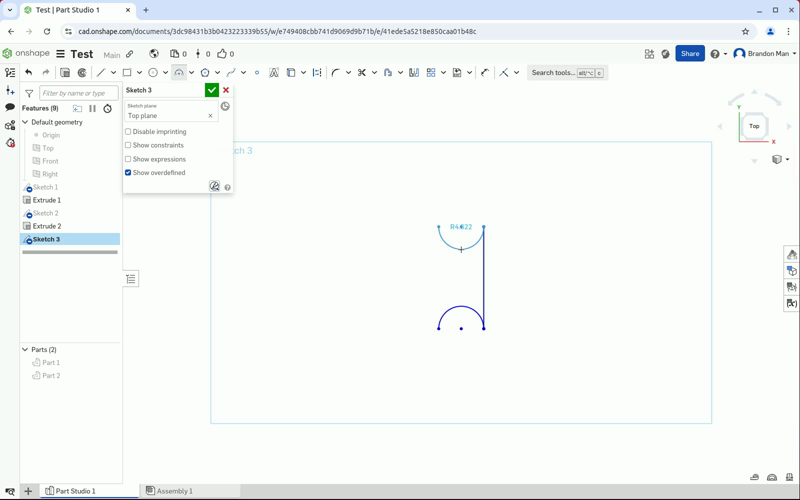
key(esc)
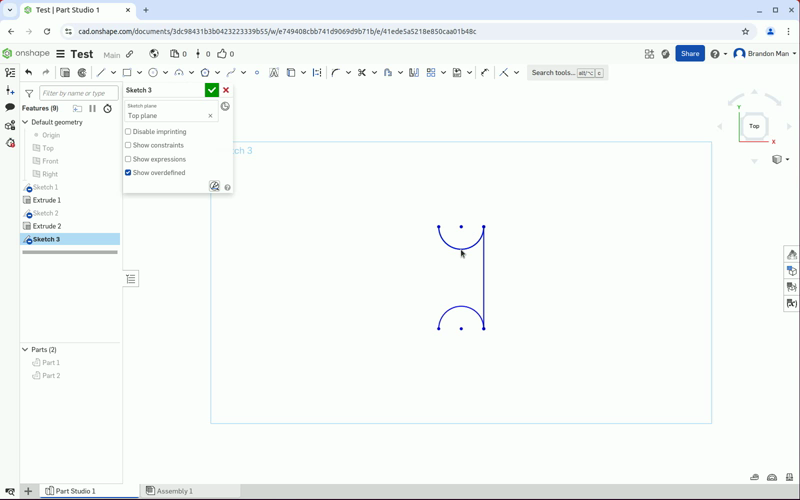
key(l)
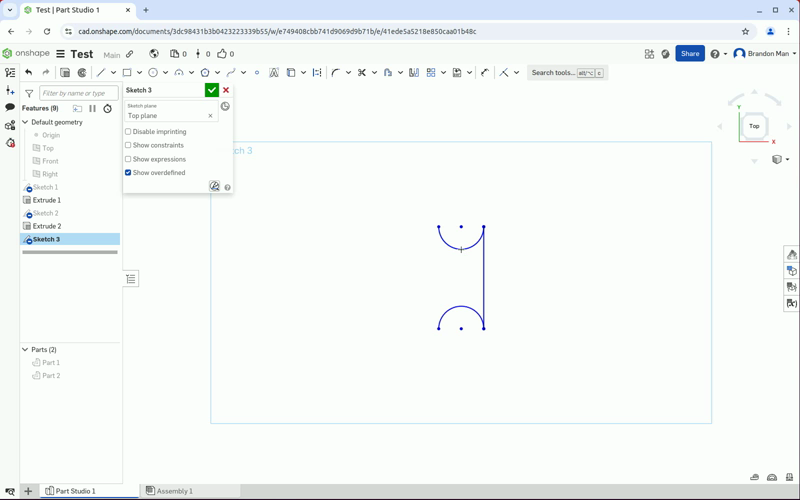
mouse_move(438, 226)
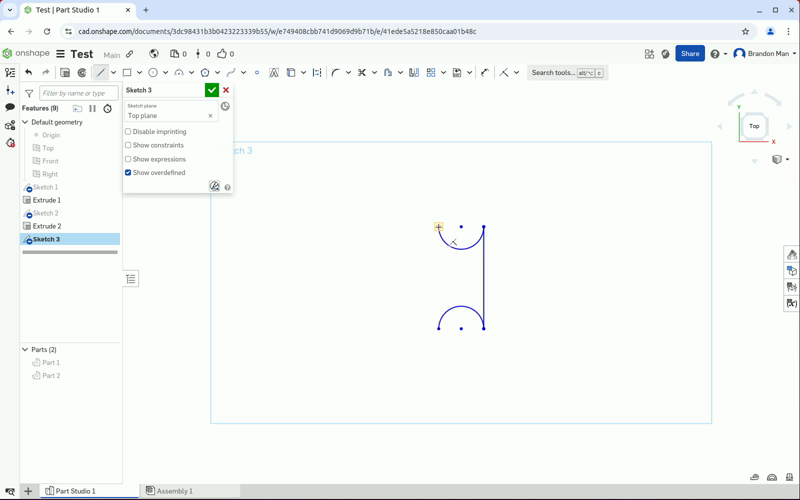
click(438, 226)
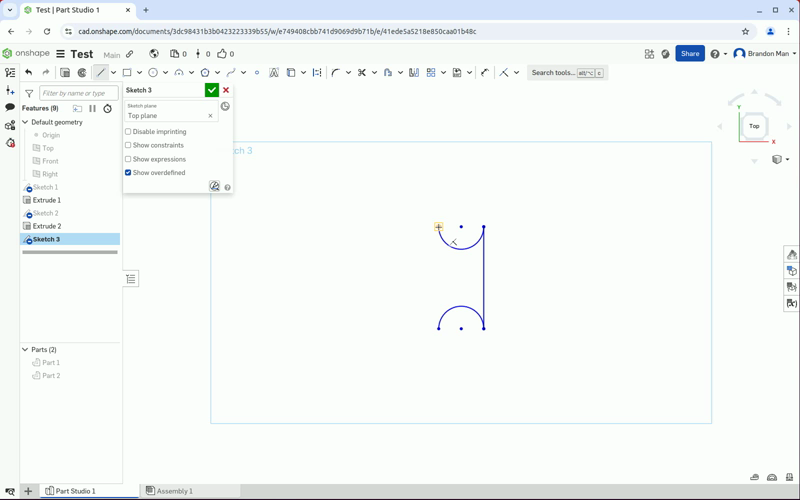
key_down(shift)
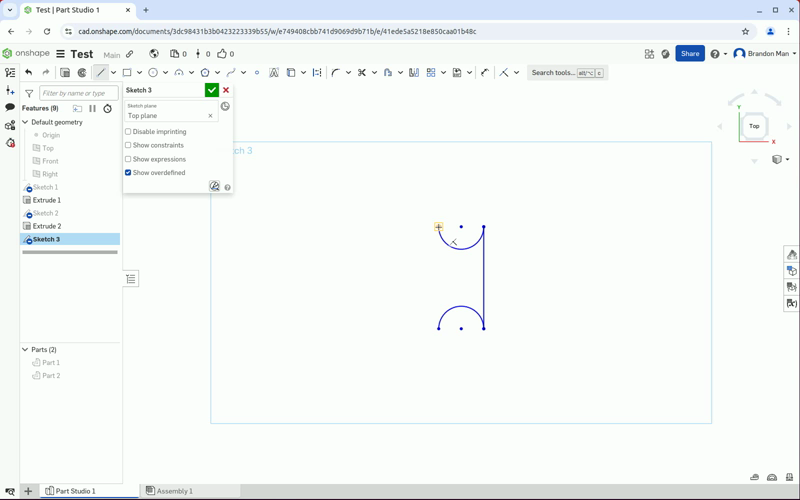
mouse_move(438, 328)
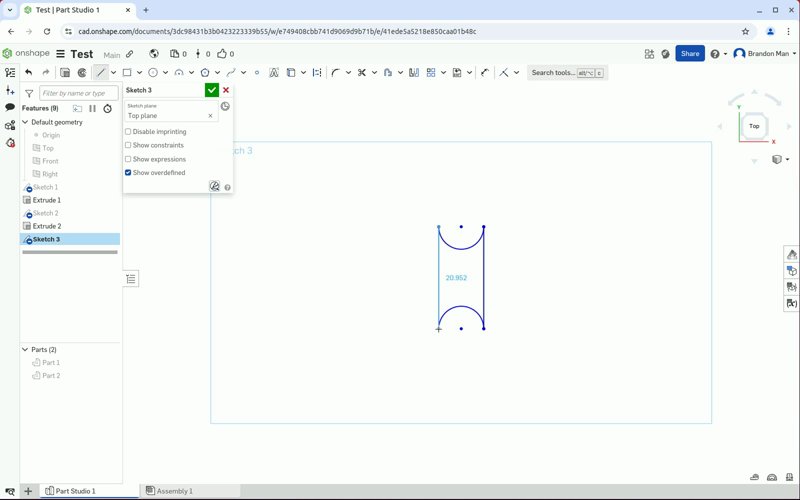
key_up(shift)
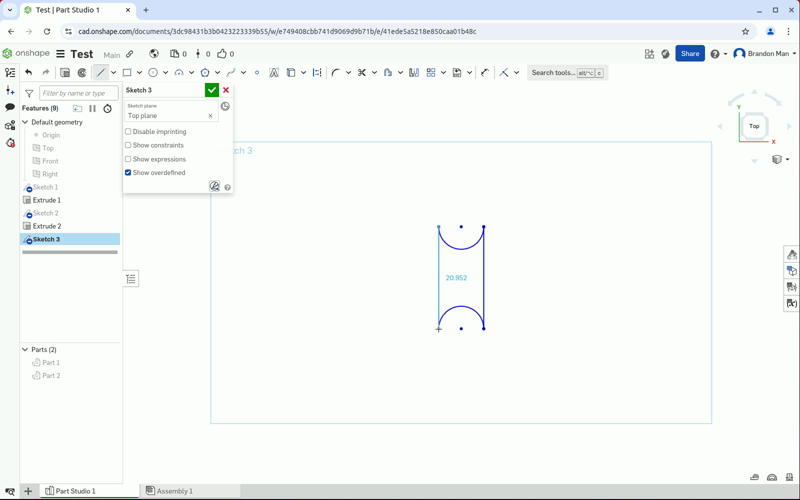
click(438, 328)
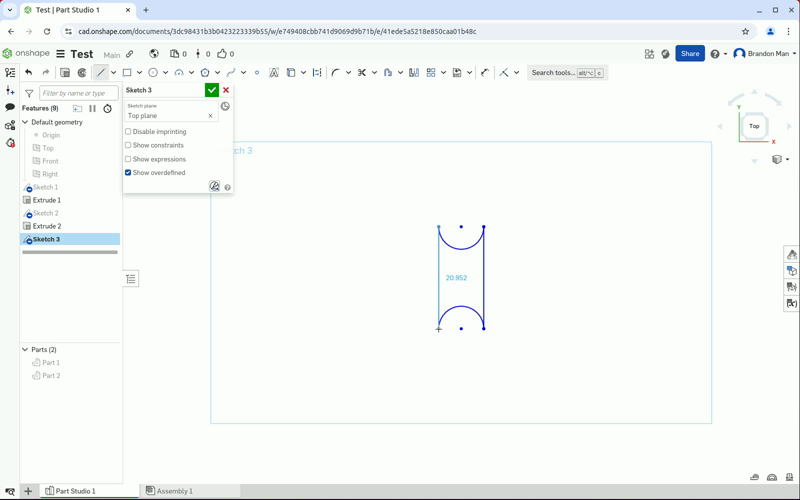
key(esc)
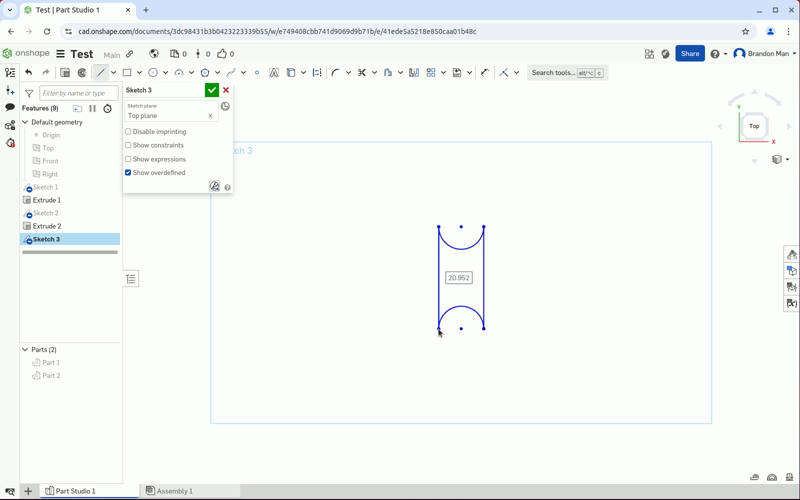
mouse_move(442, 273)
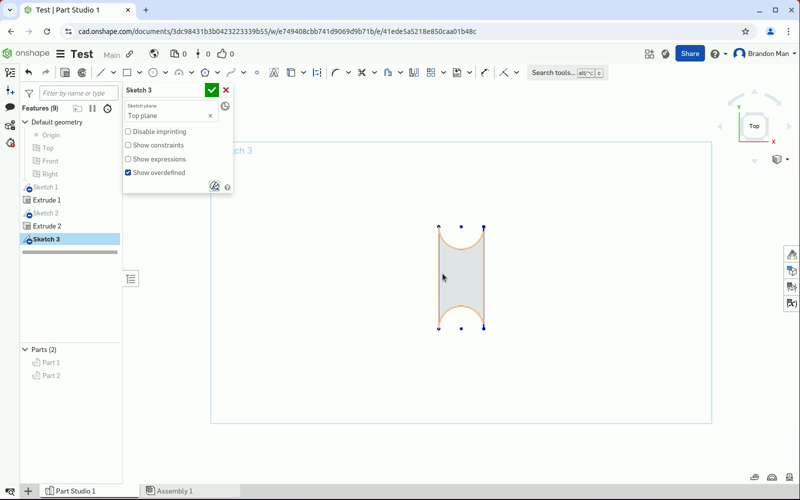
scroll(6)
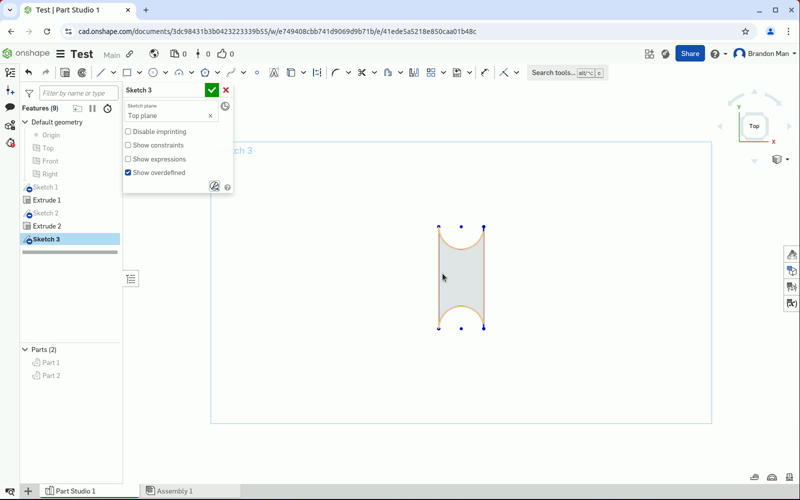
scroll(6)
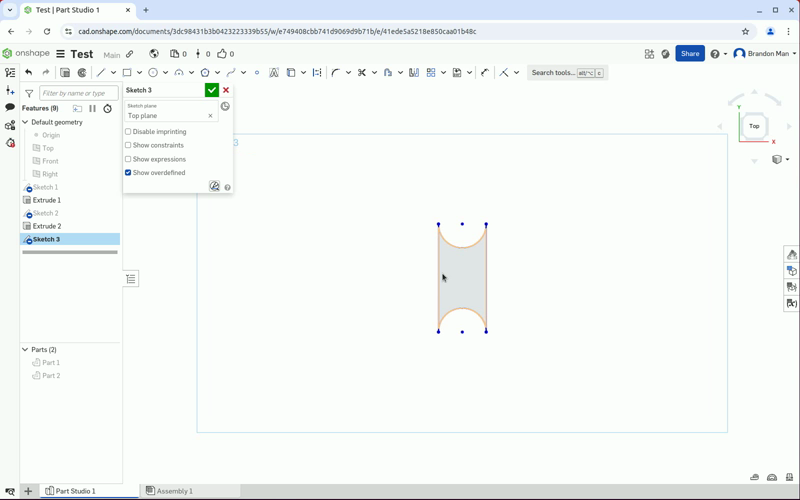
scroll(6)
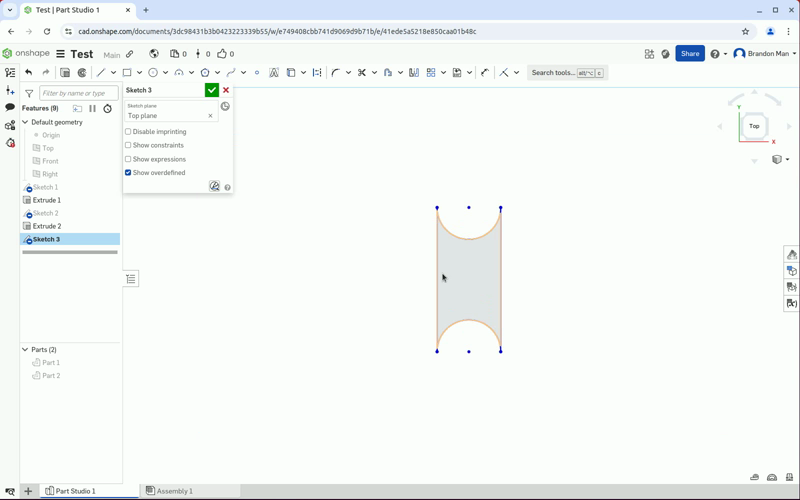
scroll(6)
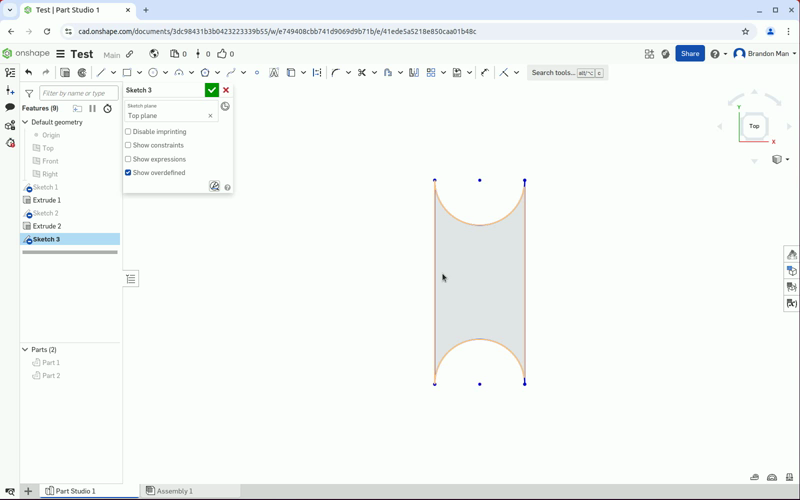
scroll(6)
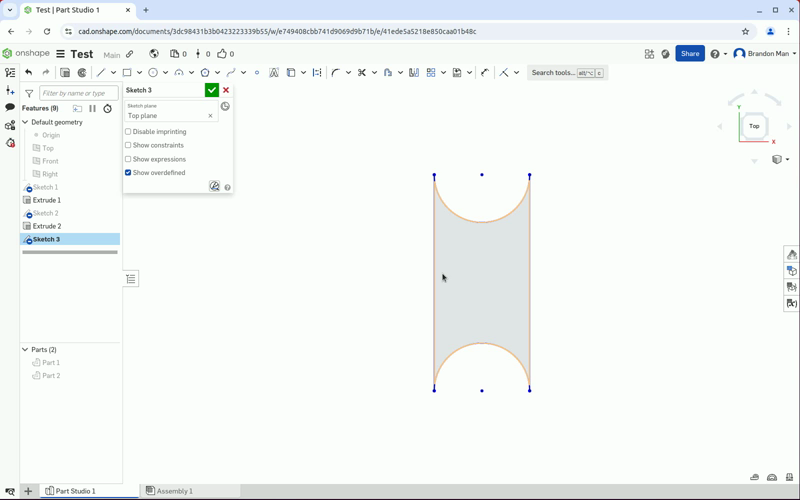
scroll(6)
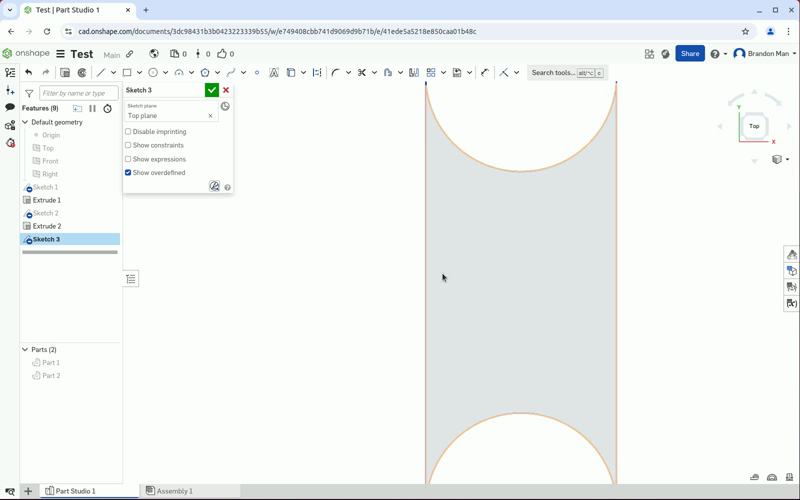
scroll(6)
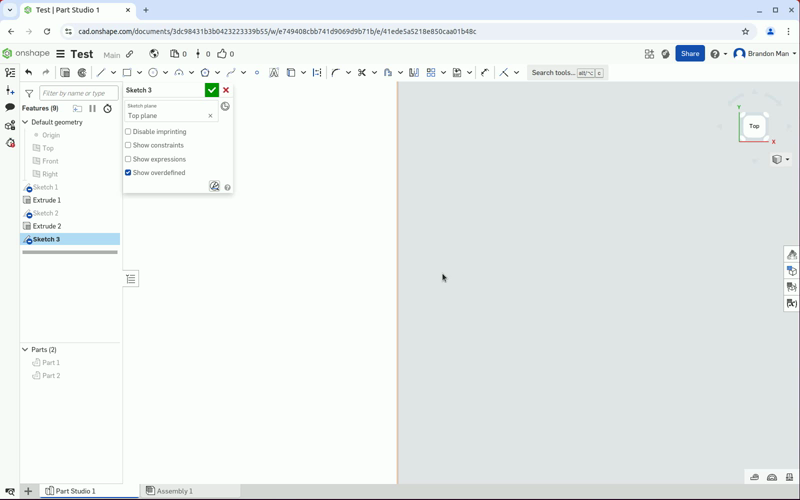
click(442, 273)
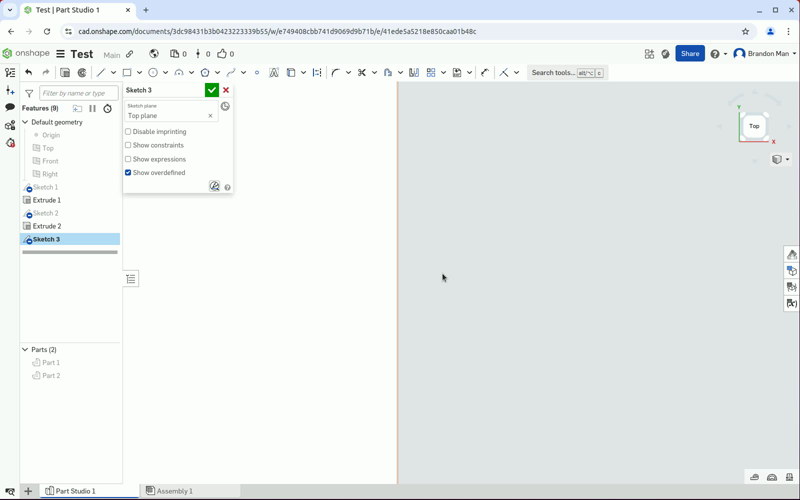
scroll(-6)
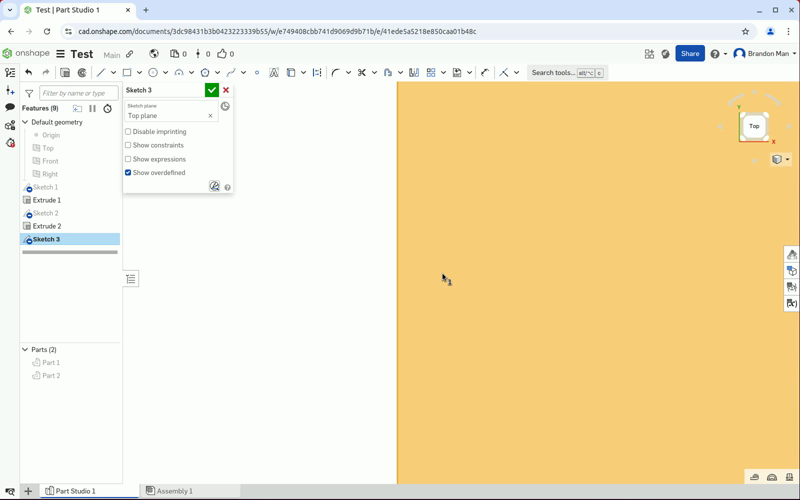
scroll(-6)
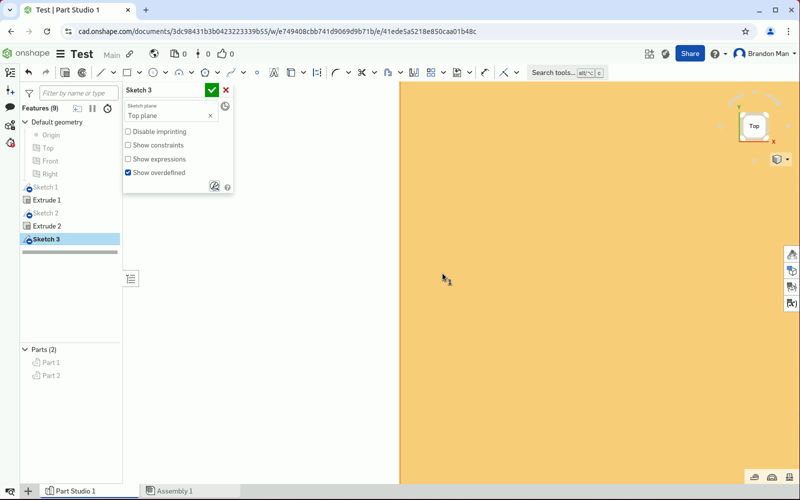
scroll(-6)
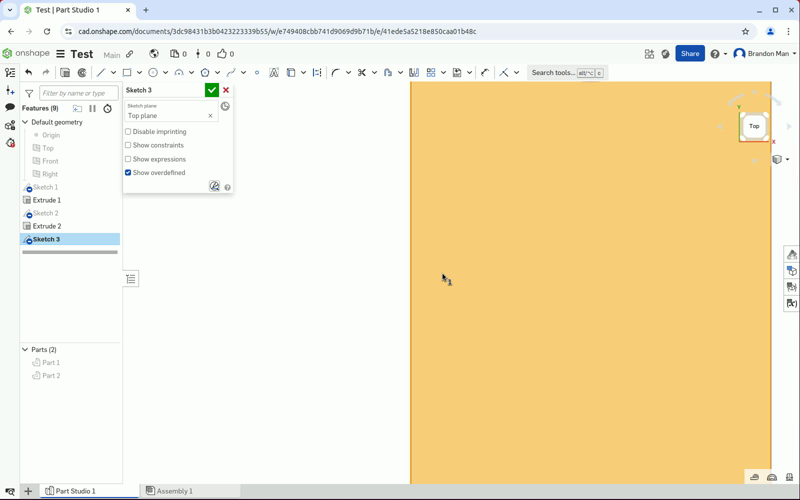
scroll(-6)
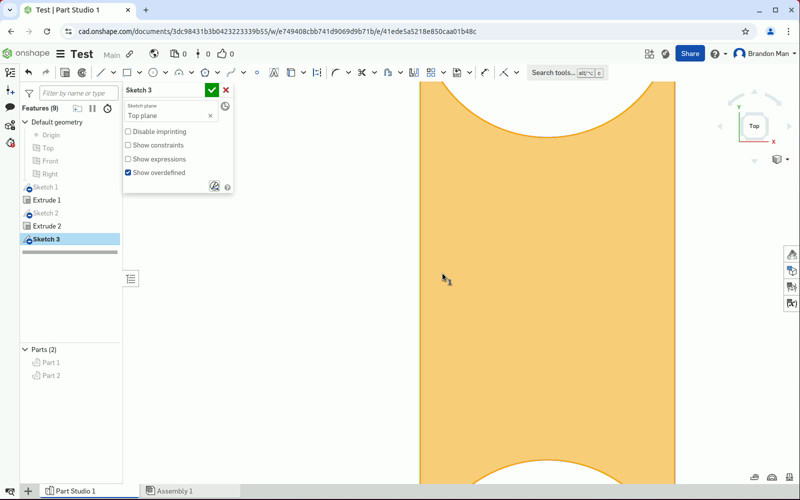
scroll(-6)
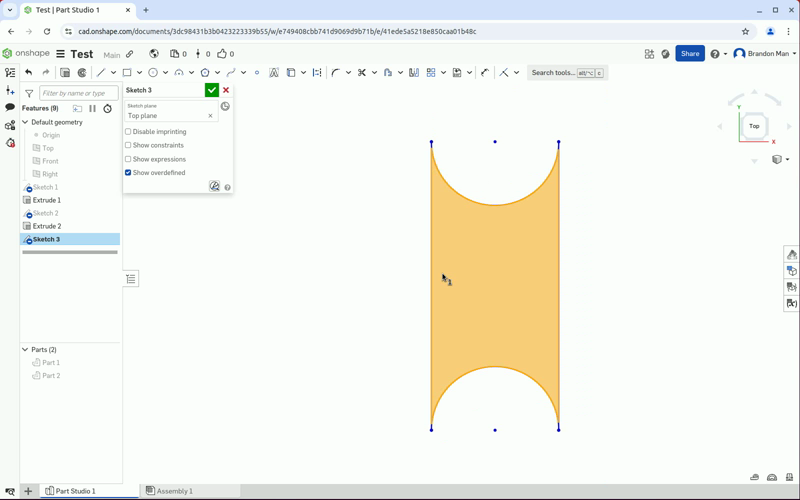
scroll(-6)
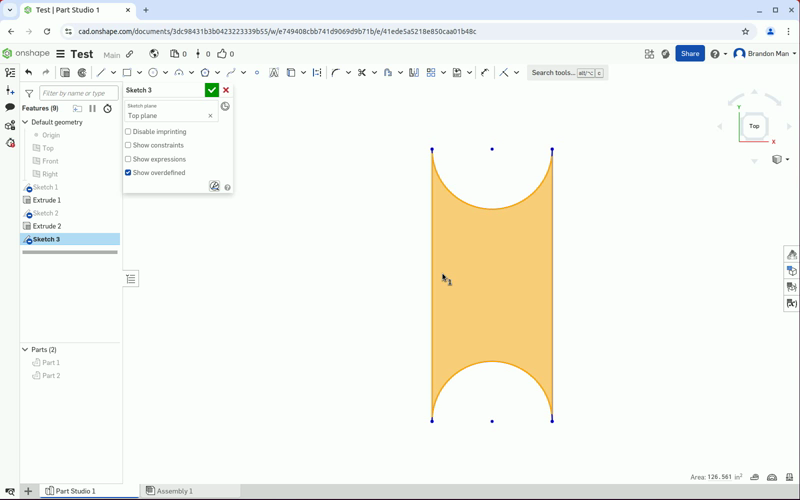
scroll(-6)
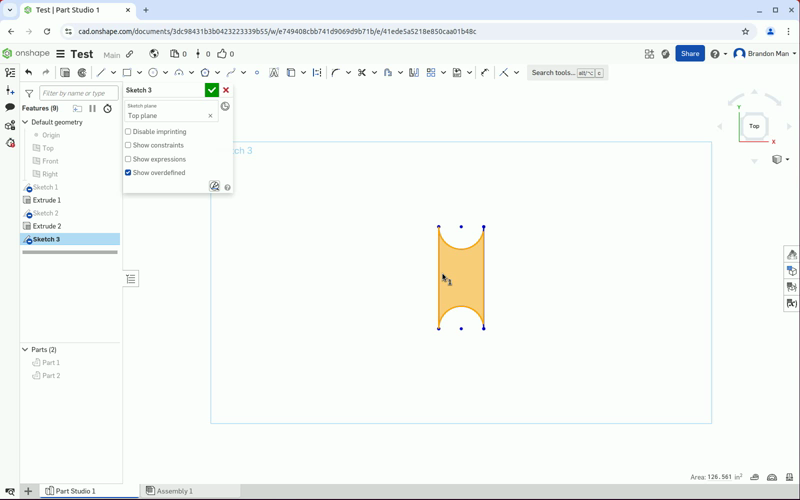
mouse_move(73, 352)
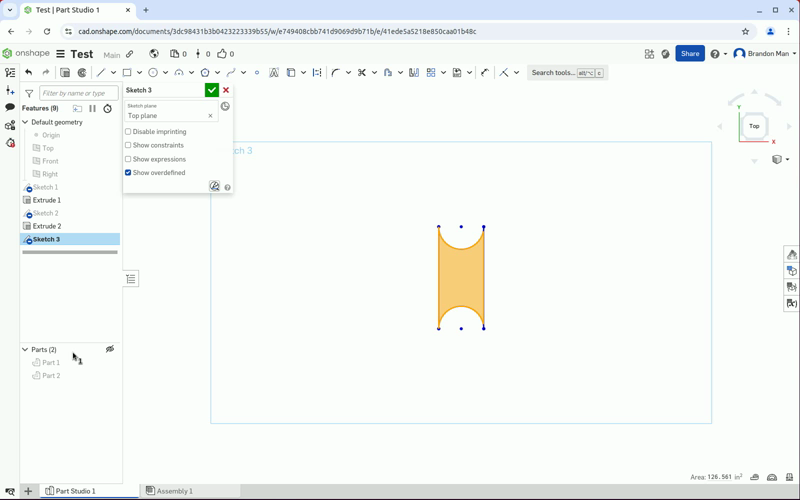
key(shift+y)
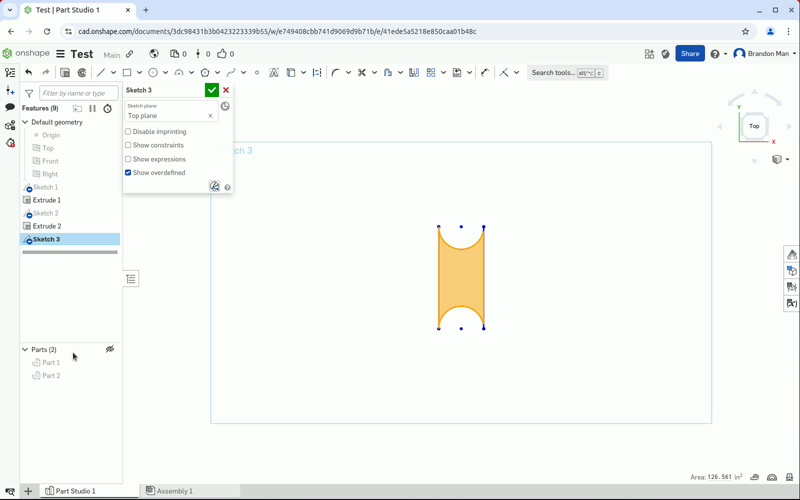
key(shift+e)
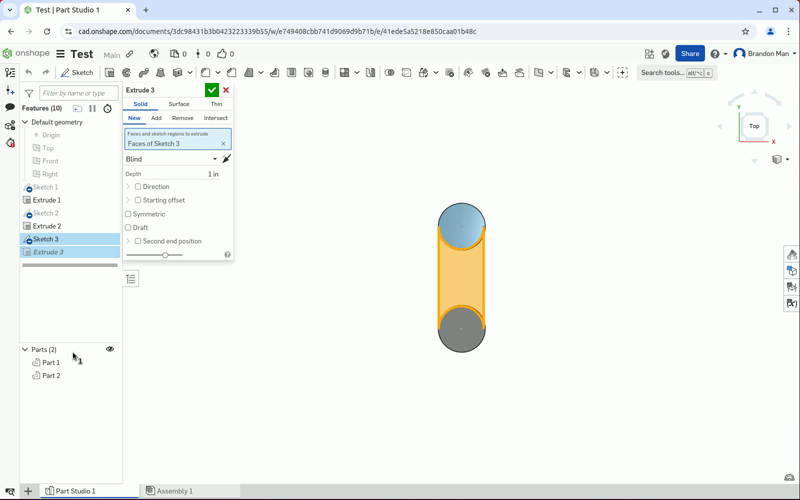
mouse_move(143, 106)
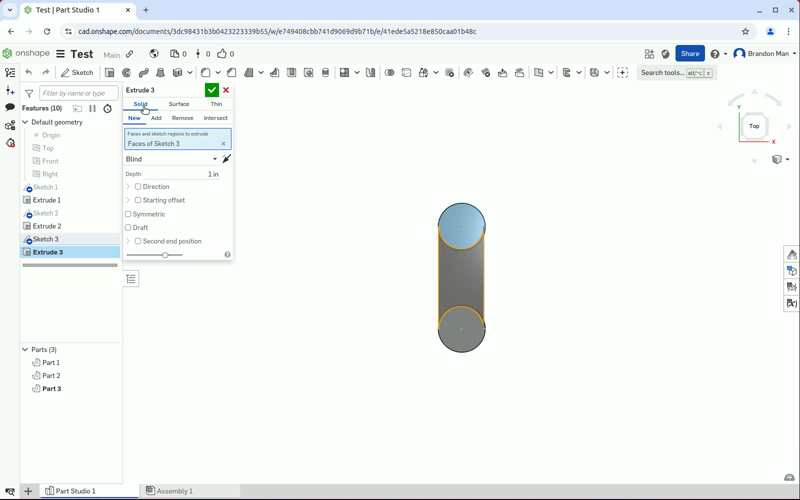
click(143, 106)
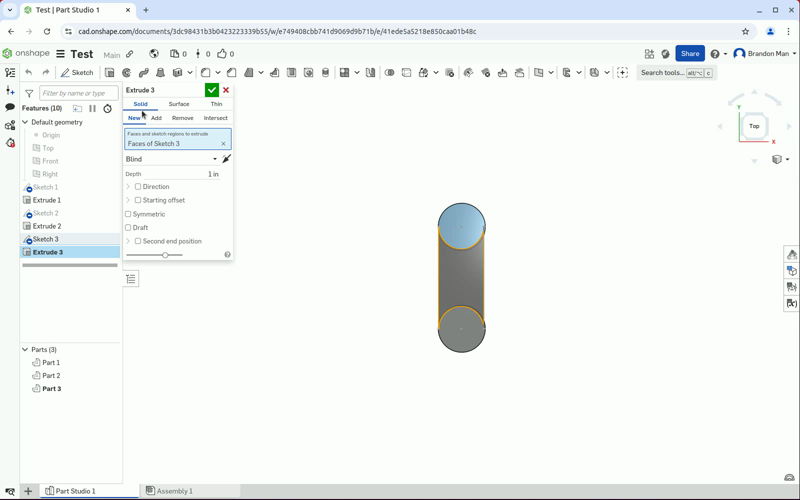
mouse_move(137, 120)
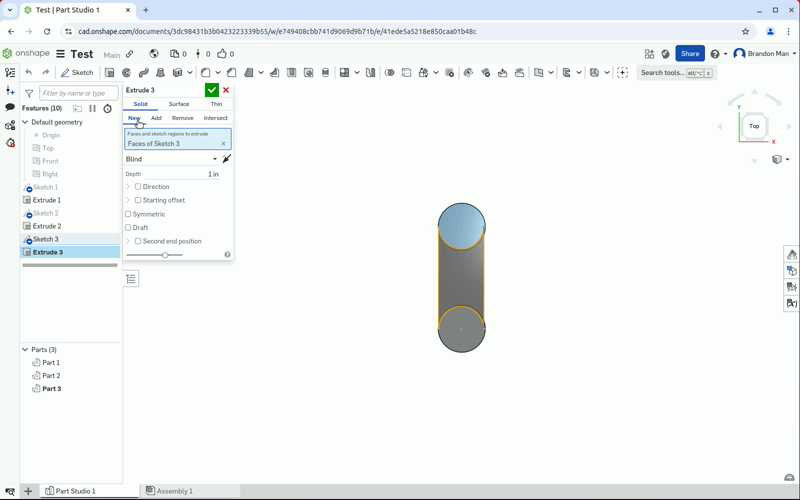
click(137, 120)
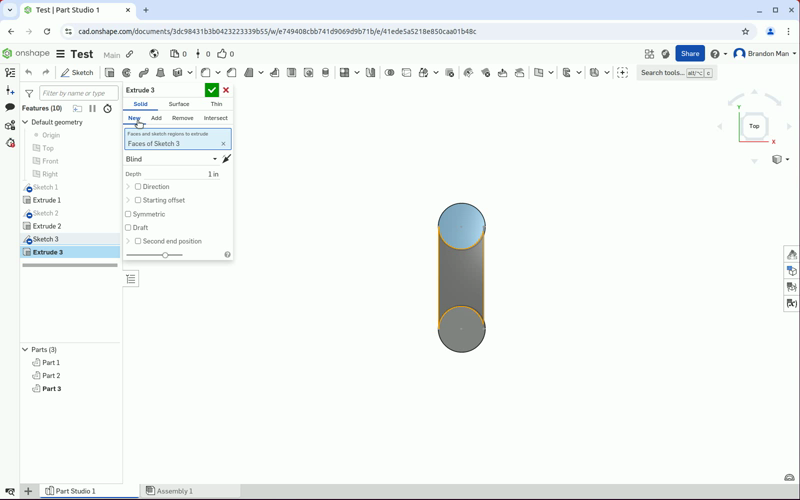
key(tab, 4)
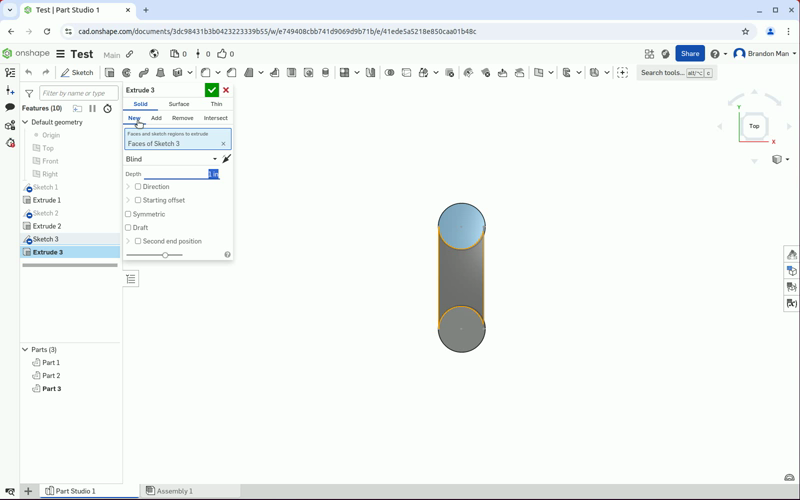
text(-4.574)
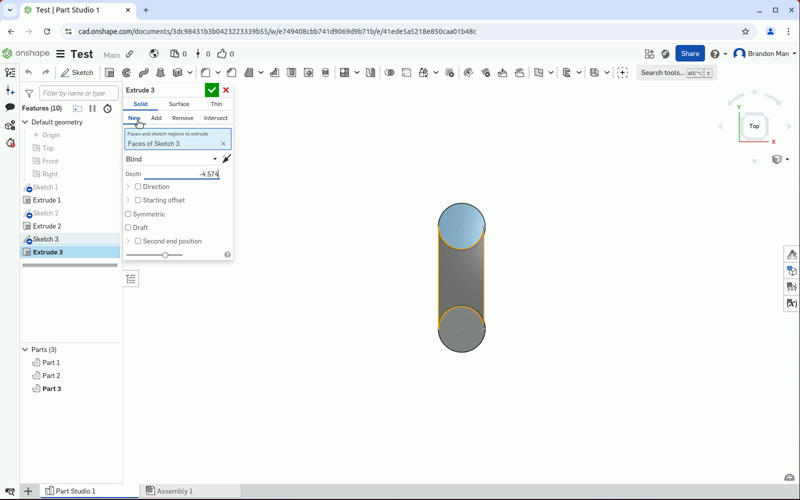
key(enter)
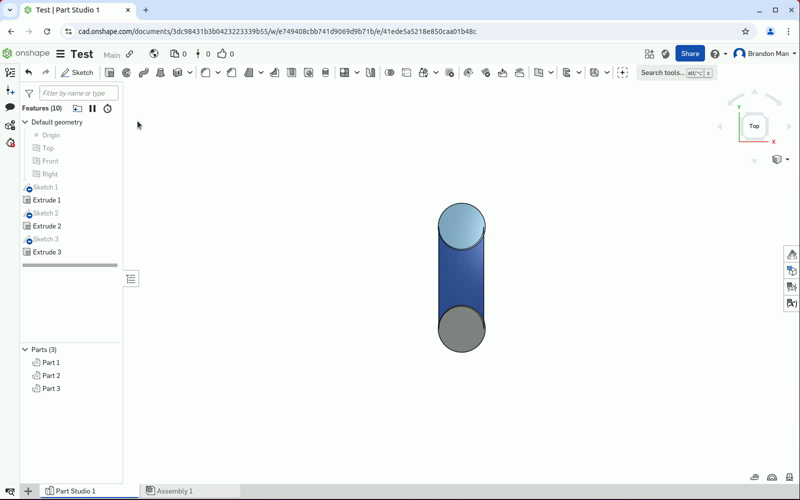
key(shift+h)
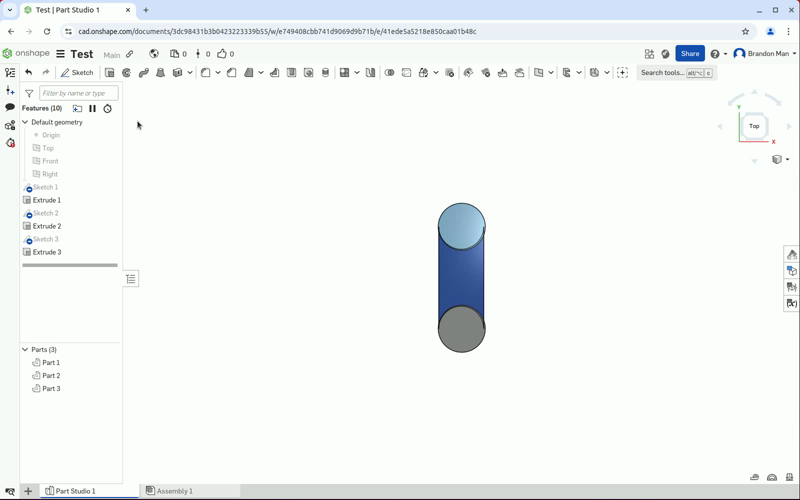
key(shift+h)
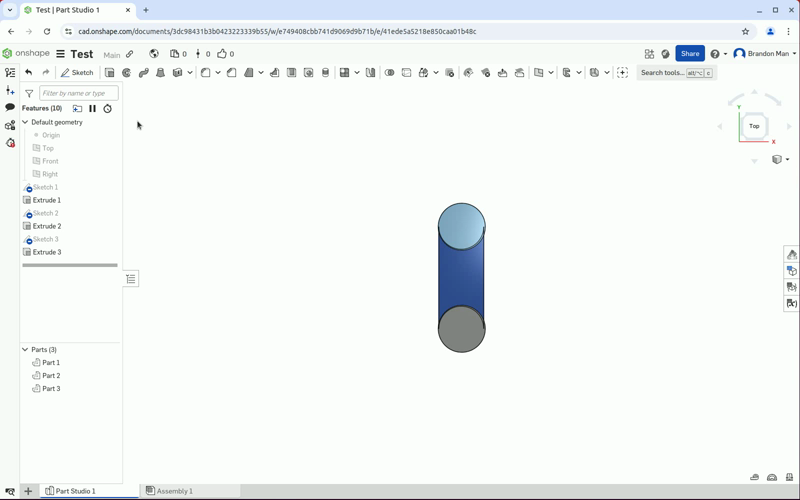
mouse_move(73, 189)
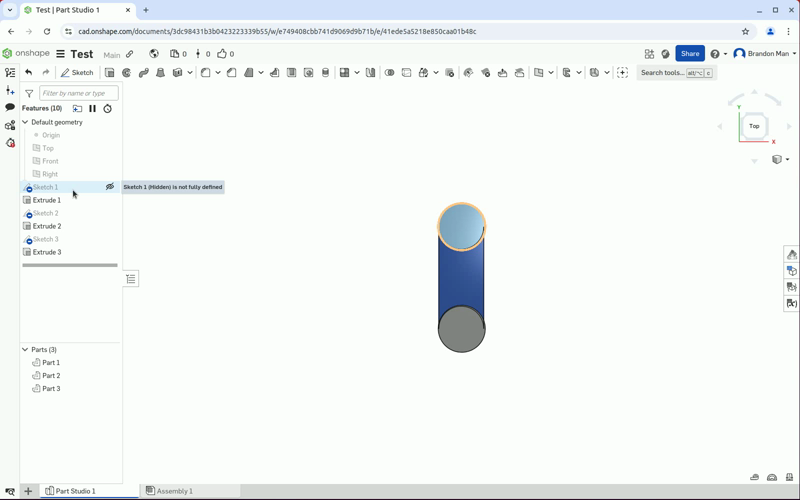
click(73, 189)
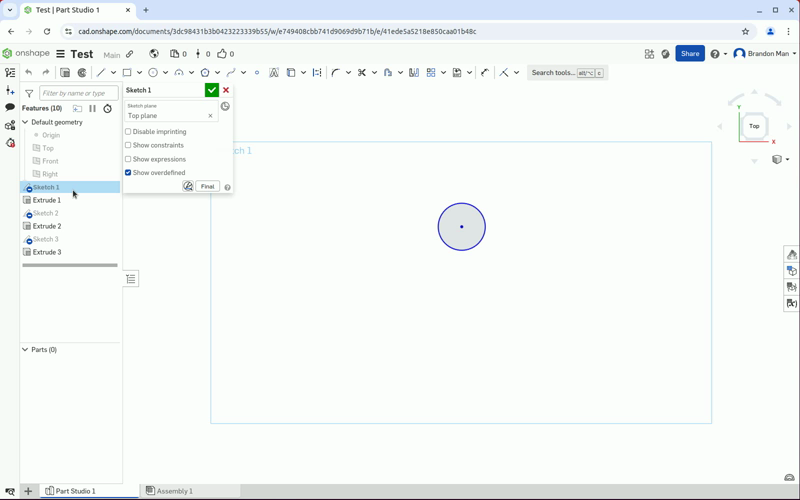
mouse_move(229, 92)
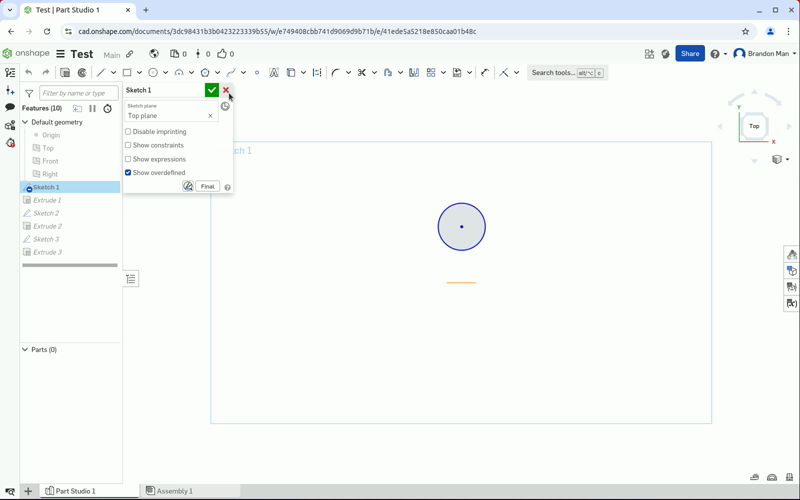
click(229, 92)
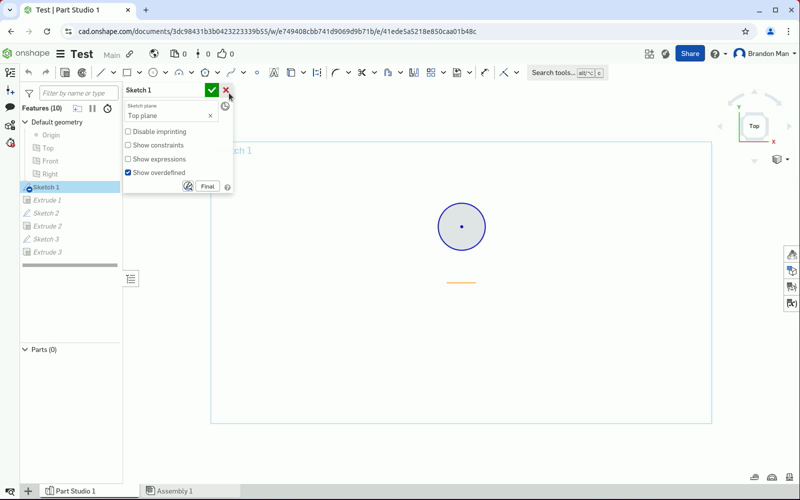
key(shift+s)
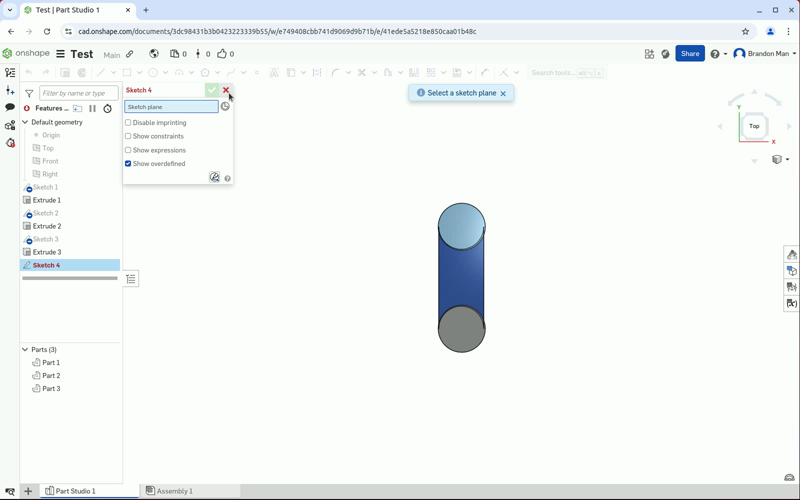
mouse_move(73, 150)
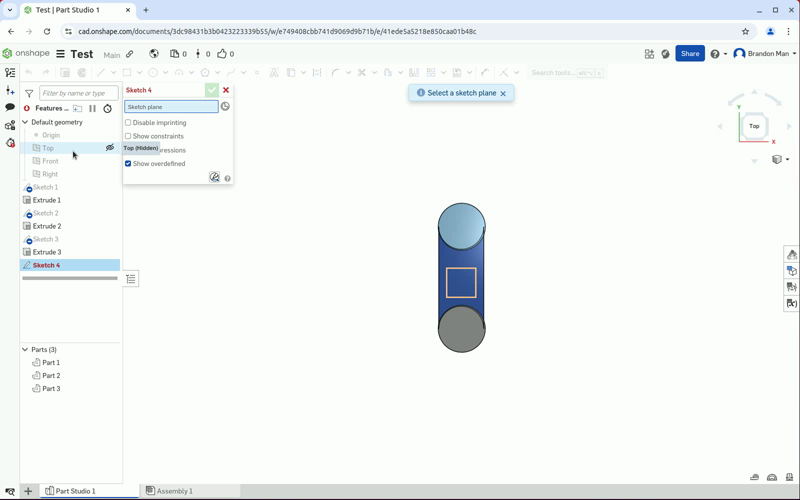
click(73, 150)
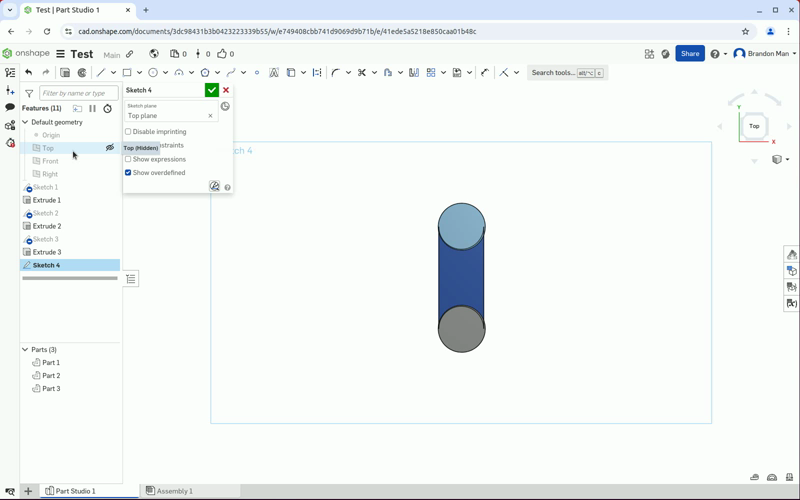
mouse_move(73, 352)
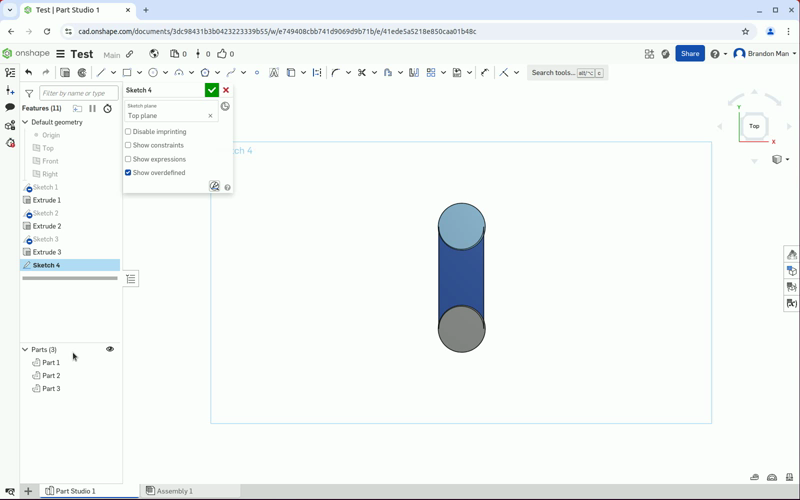
key(y)
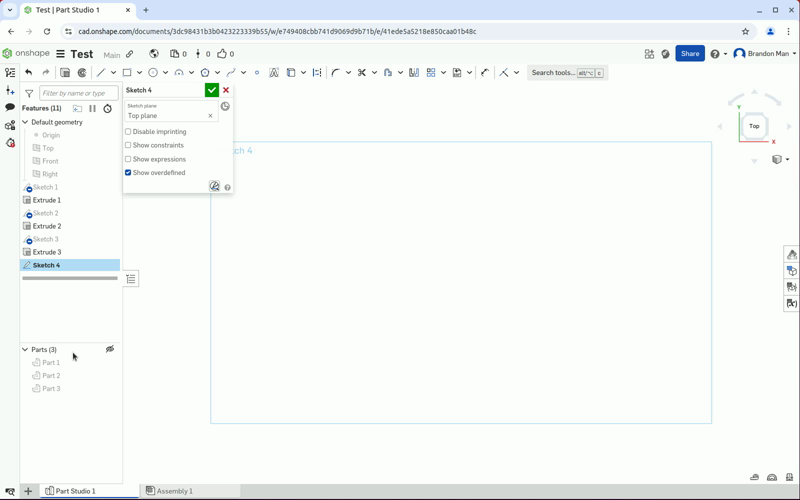
key(a)
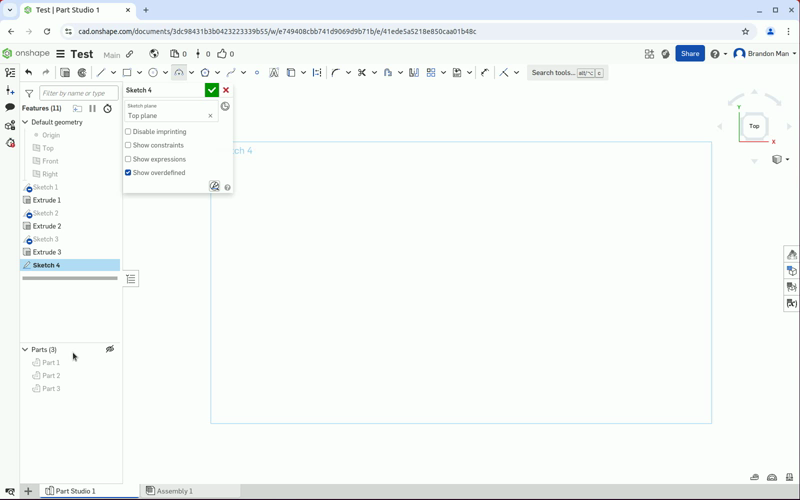
key_down(shift)
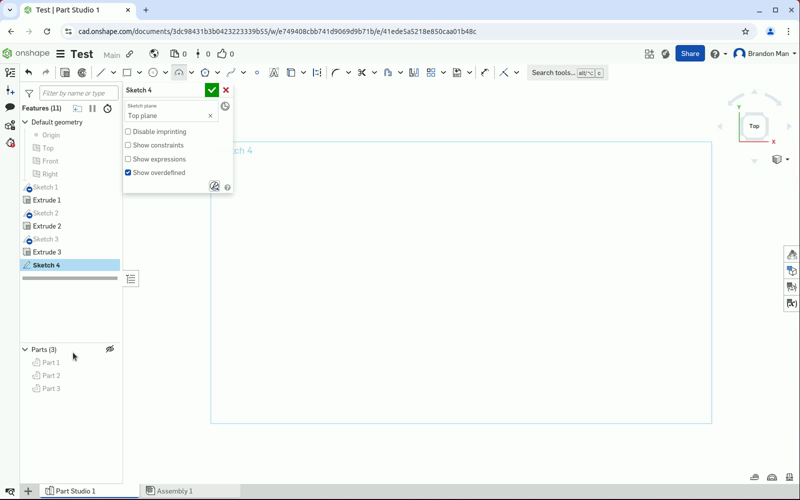
mouse_move(438, 328)
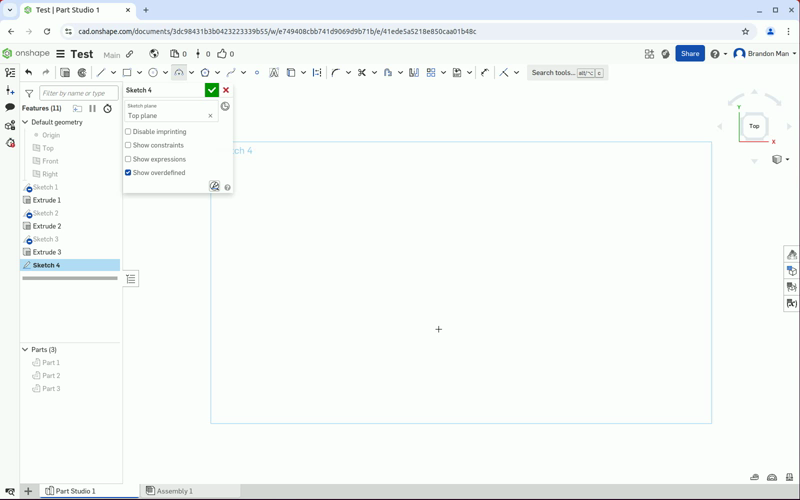
click(438, 328)
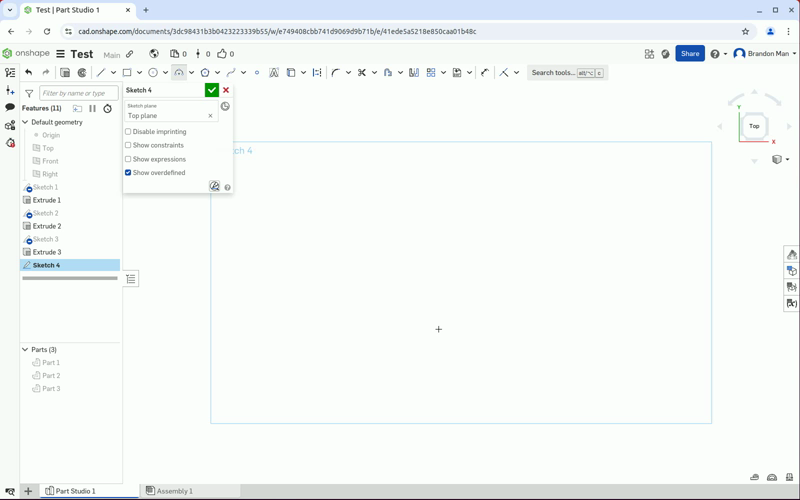
key_up(shift)
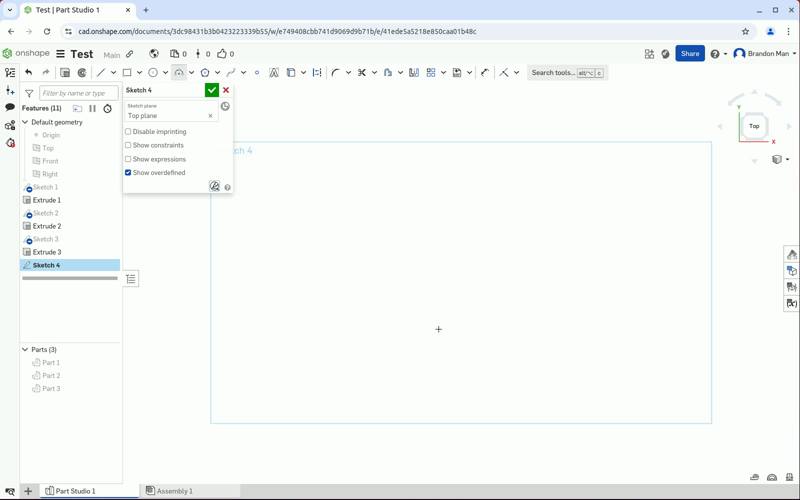
key_down(shift)
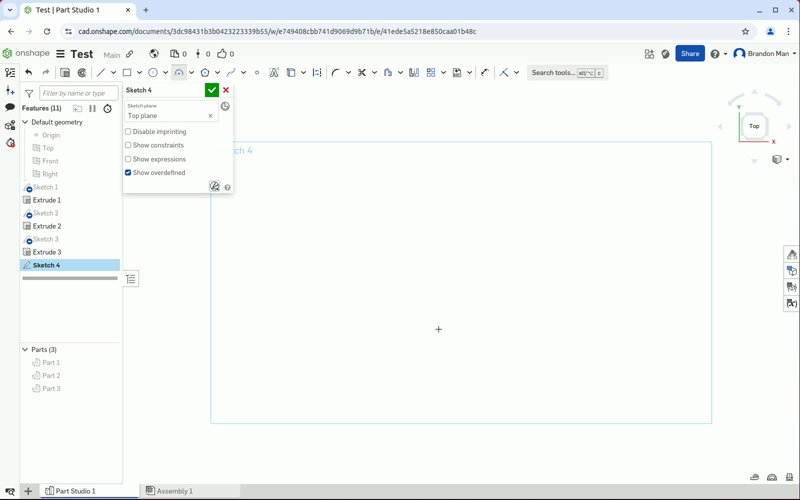
mouse_move(485, 328)
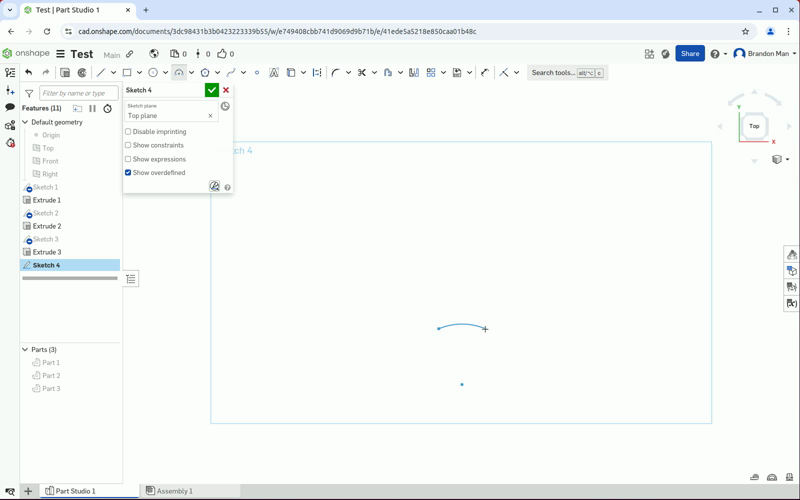
click(485, 328)
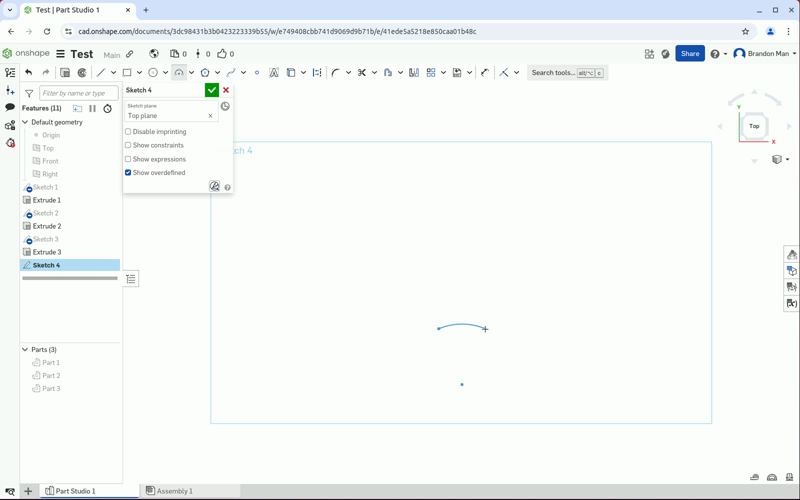
mouse_move(461, 351)
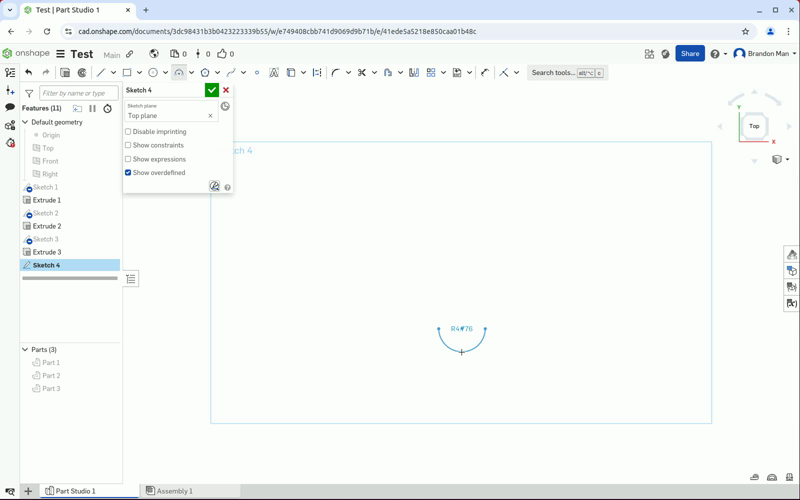
click(461, 351)
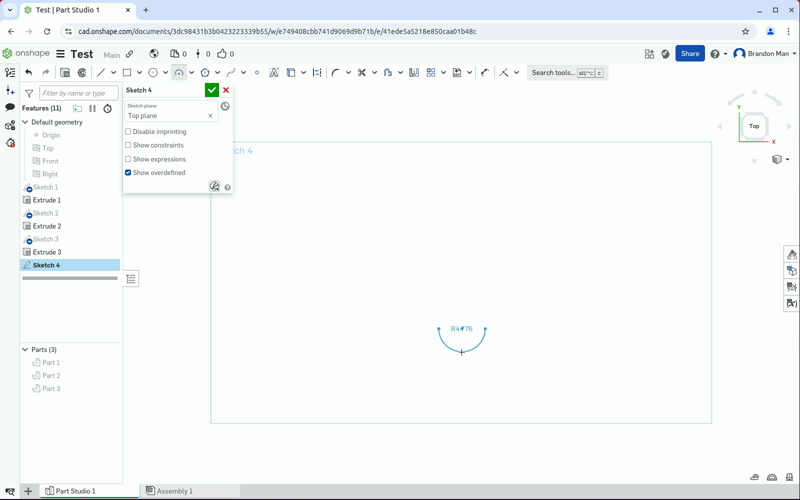
key_up(shift)
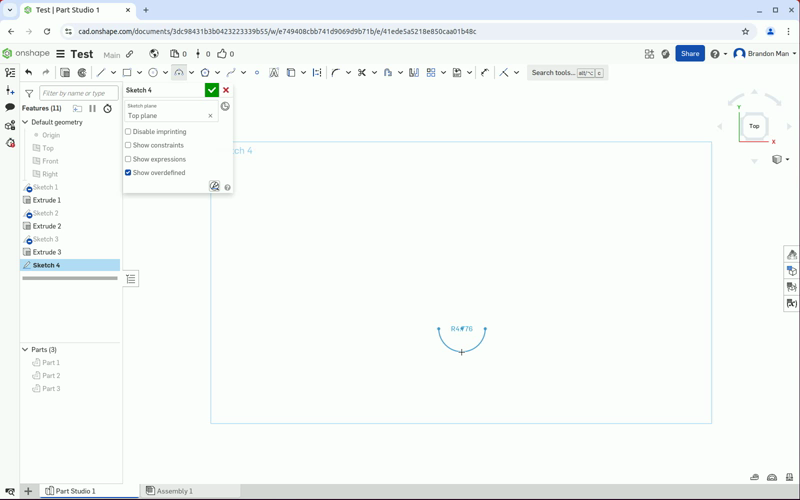
key(esc)
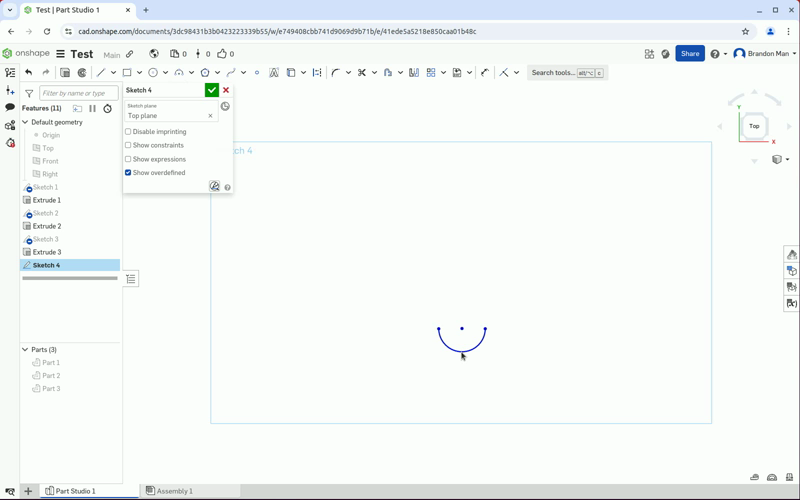
key(l)
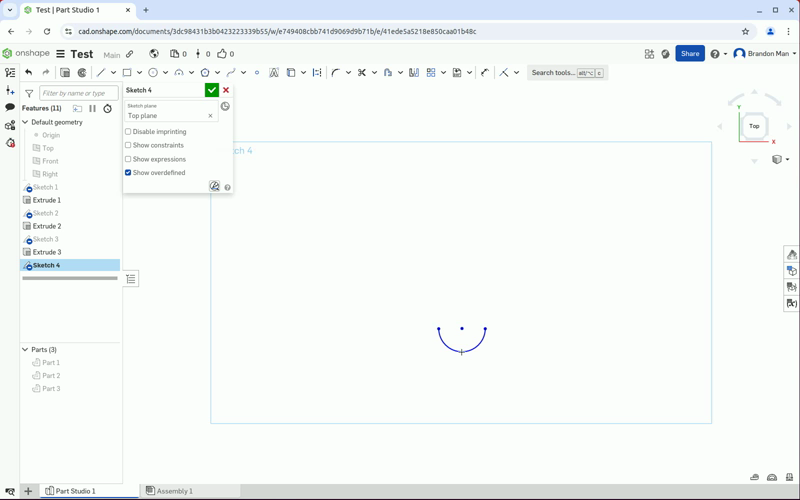
mouse_move(485, 328)
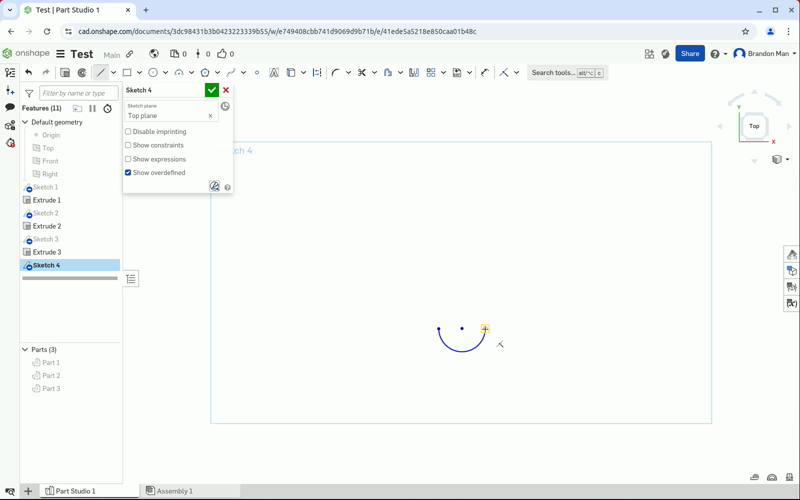
click(485, 328)
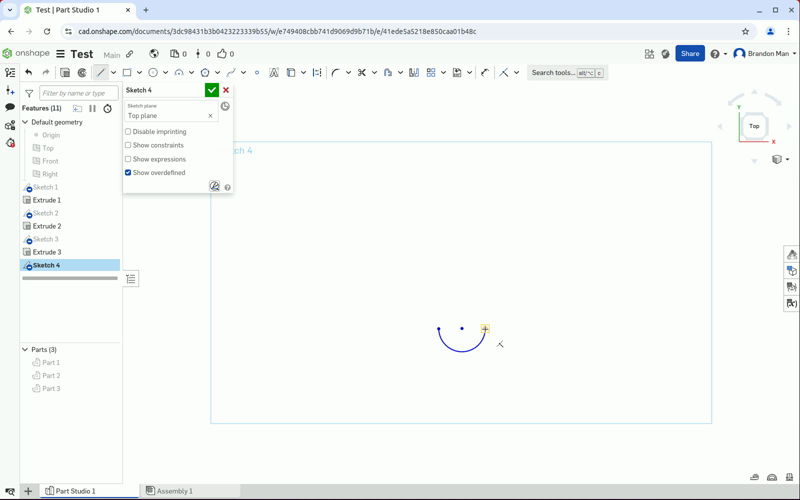
key_down(shift)
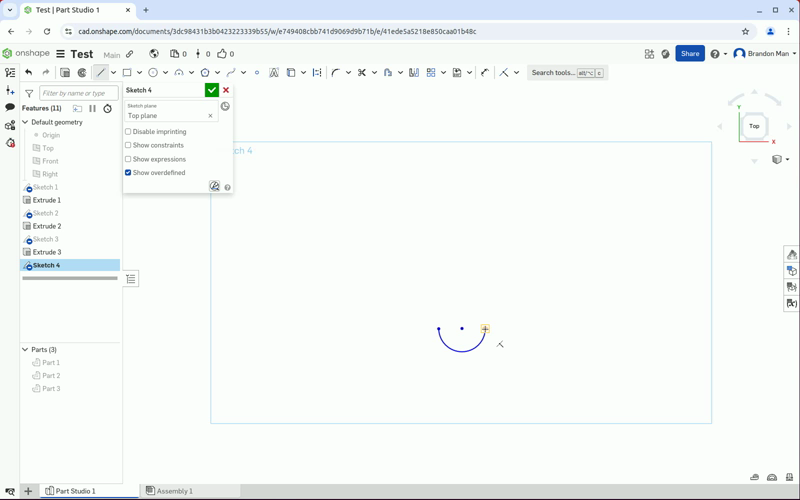
mouse_move(515, 328)
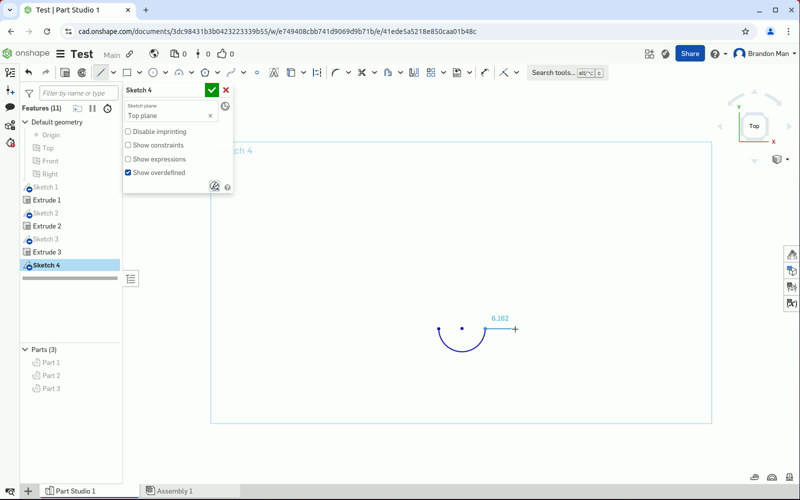
mouse_move(485, 327)
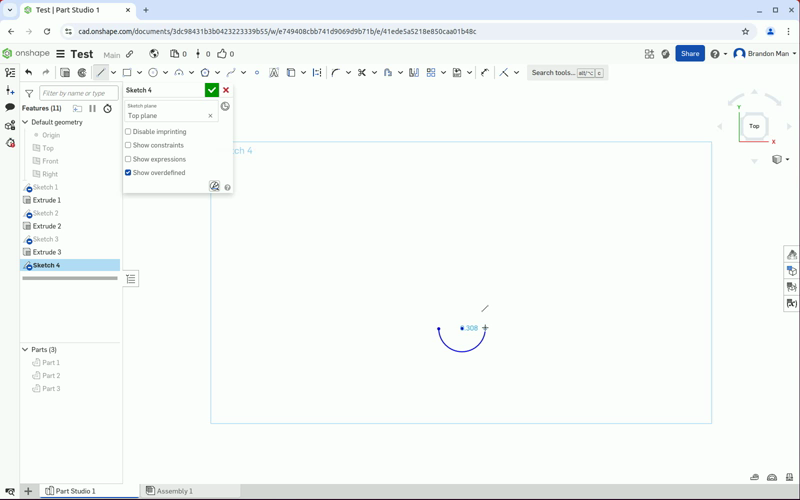
scroll(6)
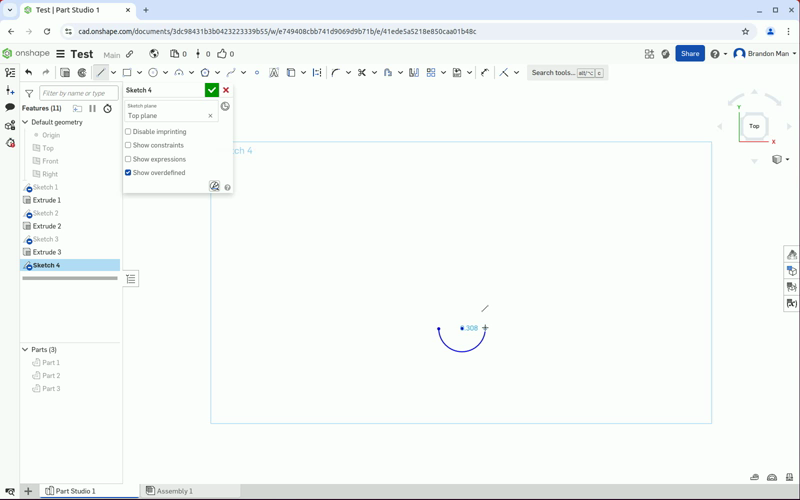
scroll(6)
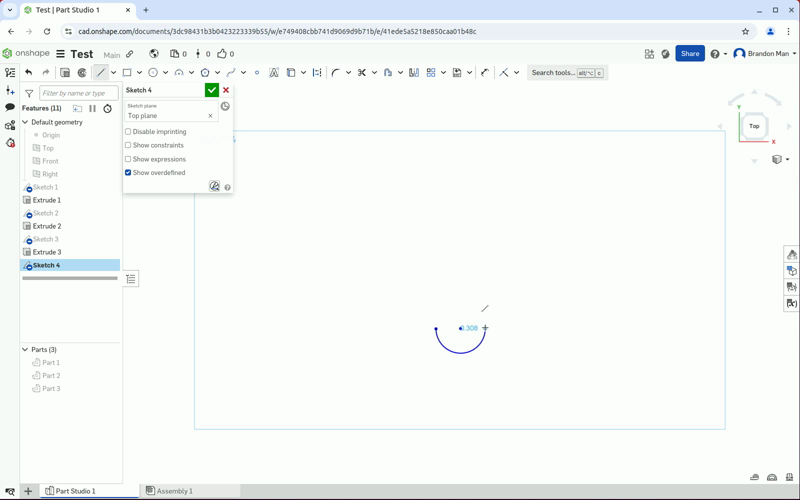
scroll(6)
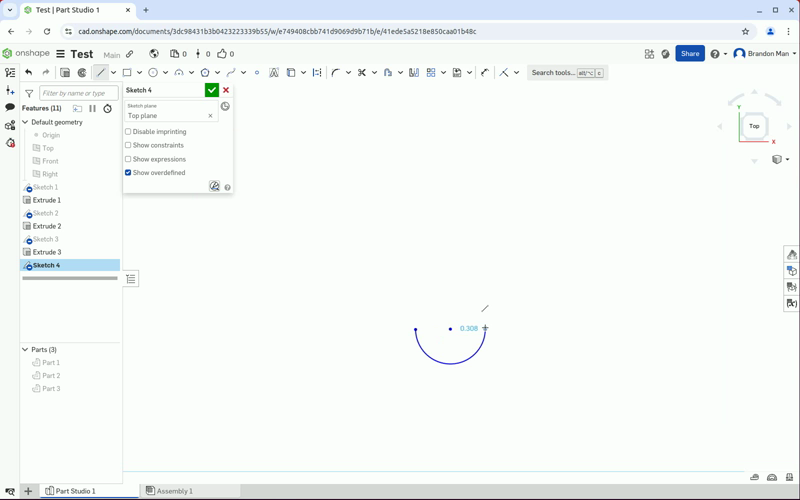
scroll(6)
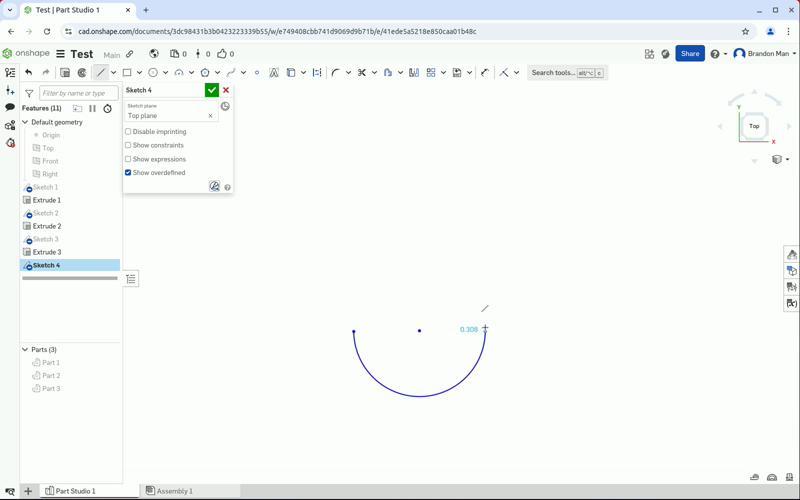
scroll(6)
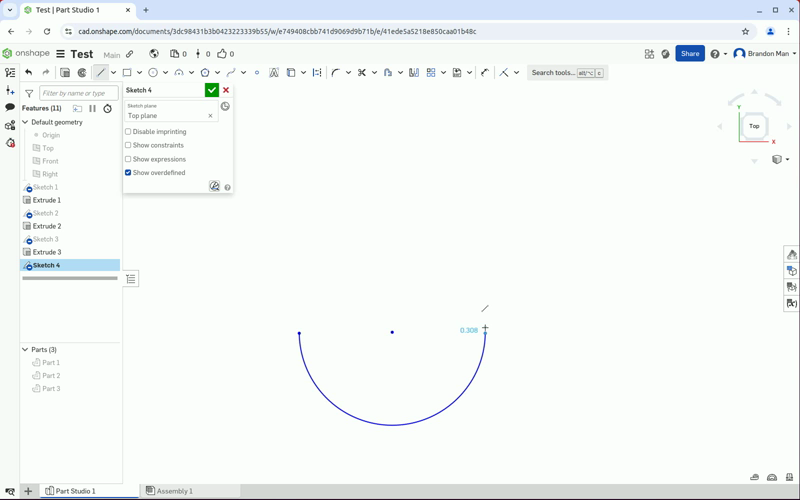
scroll(6)
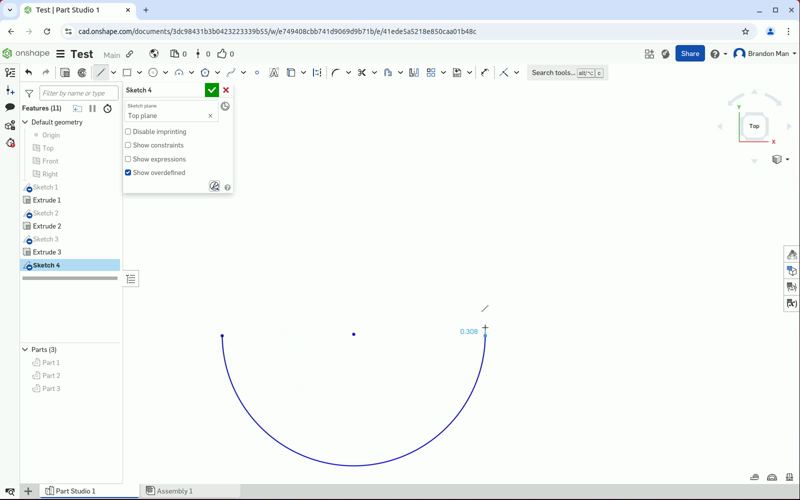
scroll(6)
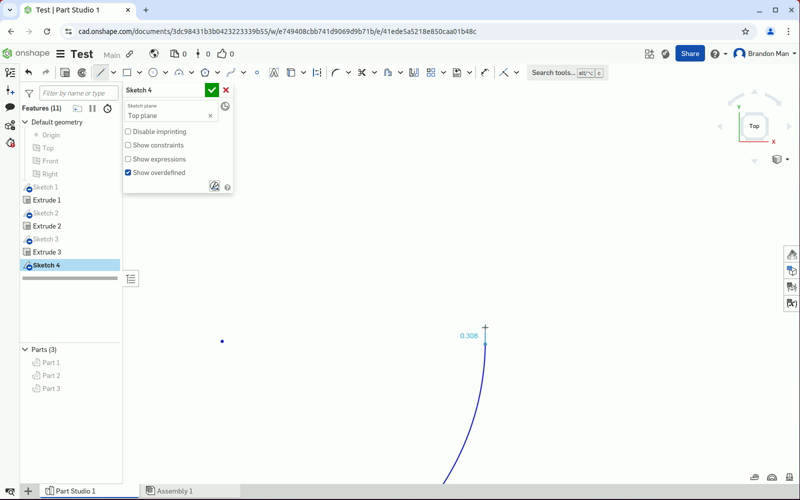
click(485, 327)
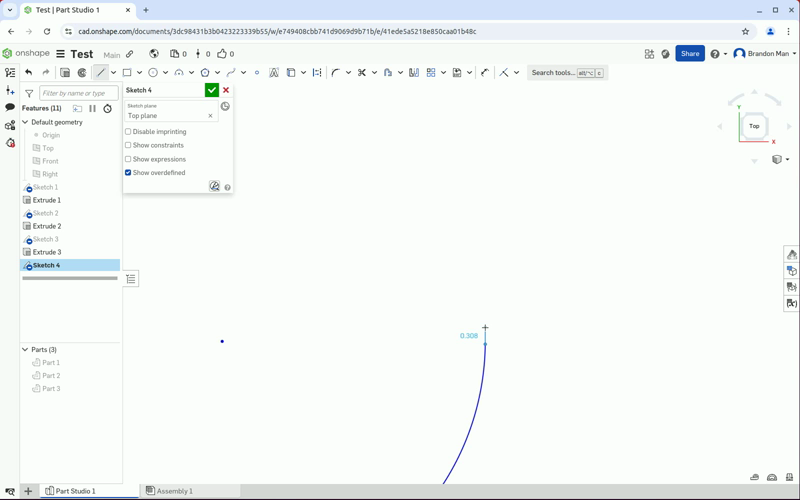
scroll(-6)
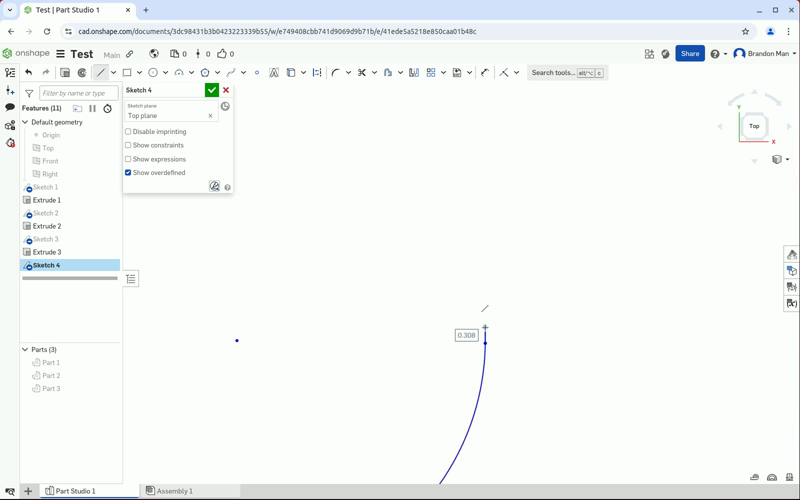
scroll(-6)
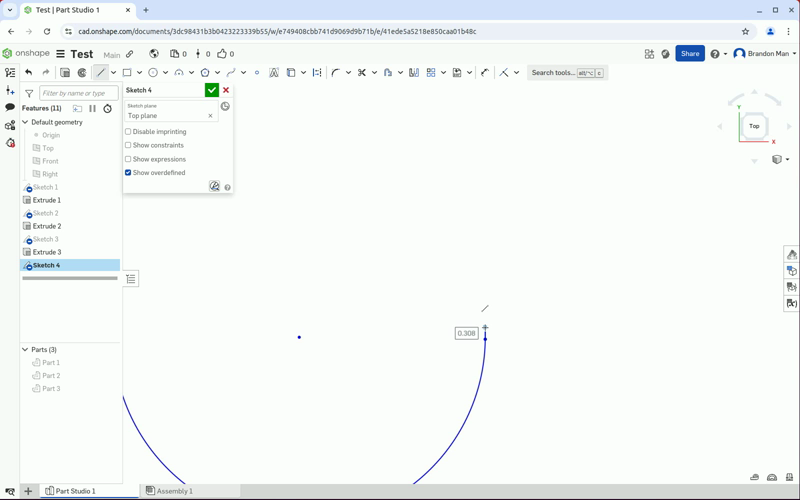
scroll(-6)
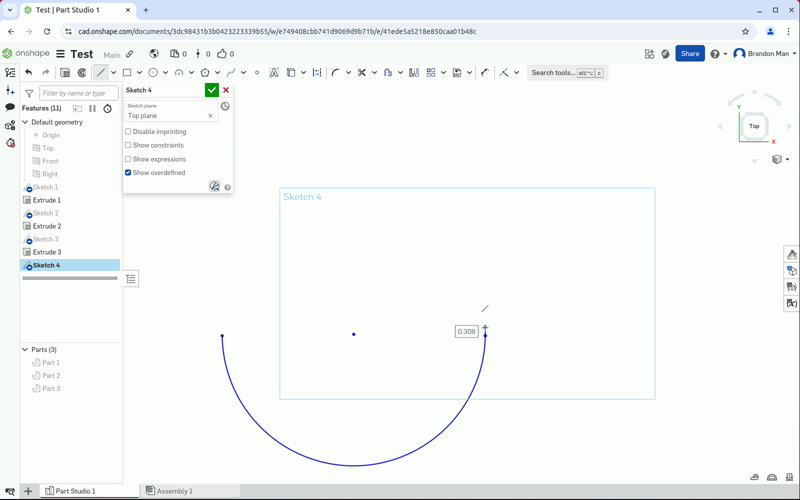
scroll(-6)
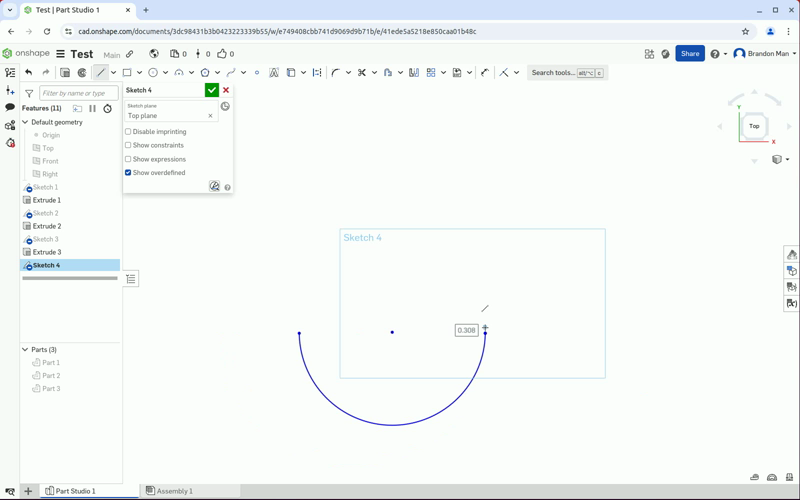
scroll(-6)
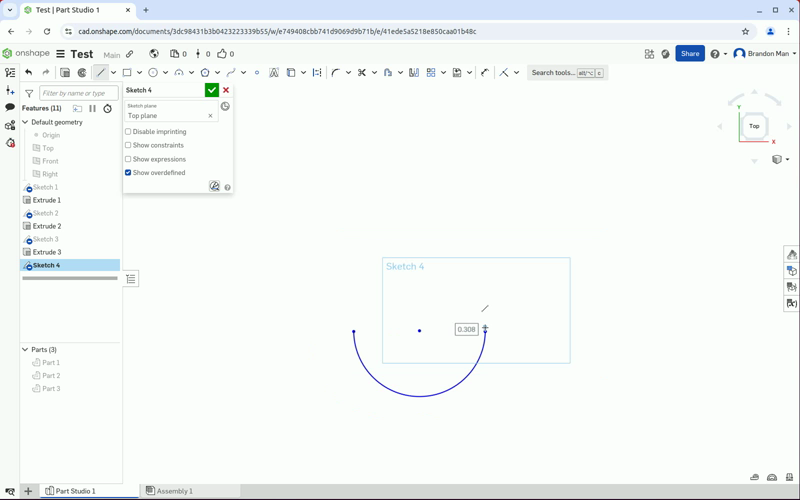
scroll(-6)
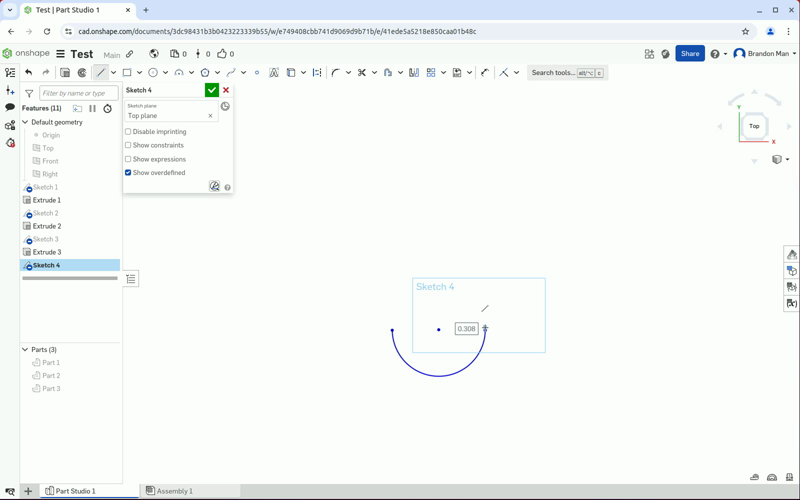
scroll(-6)
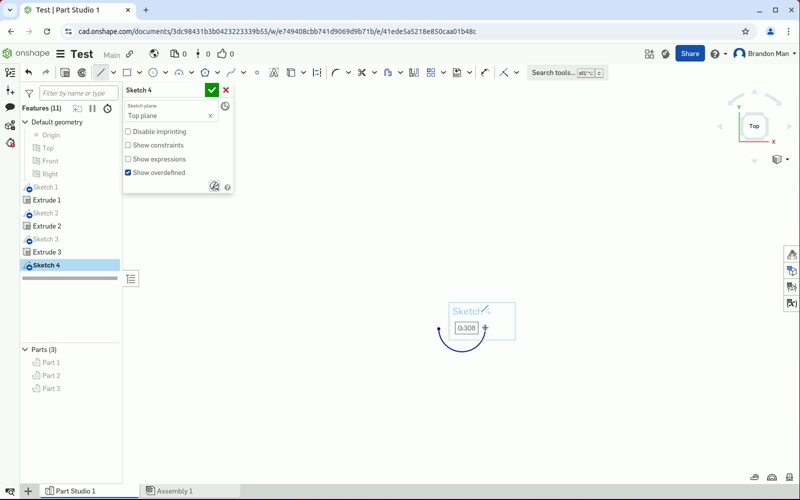
key_up(shift)
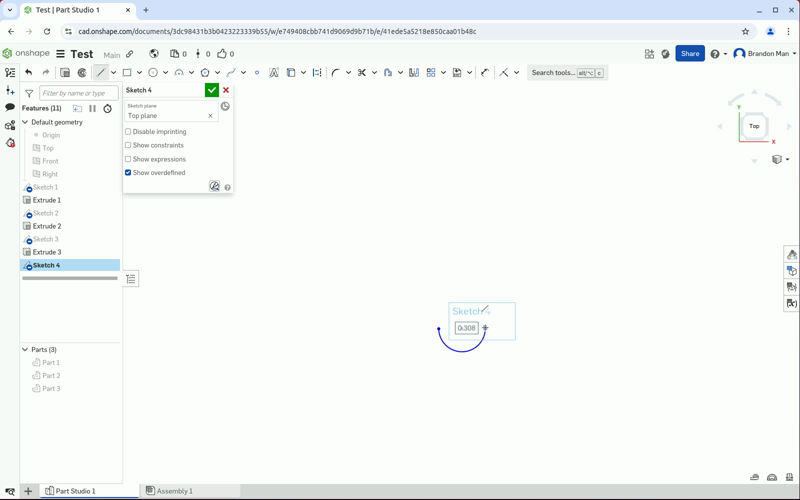
key(esc)
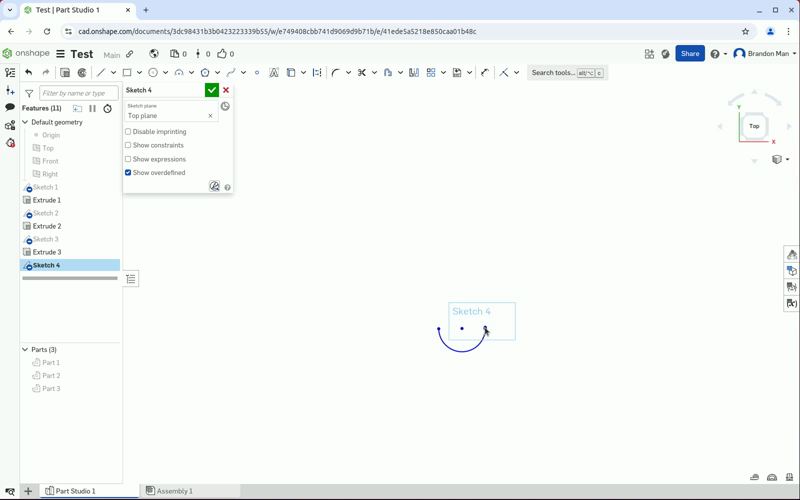
key(a)
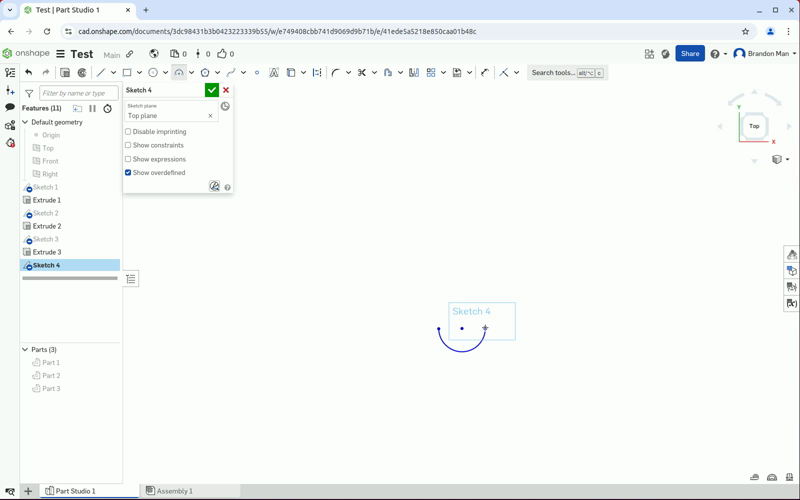
mouse_move(485, 327)
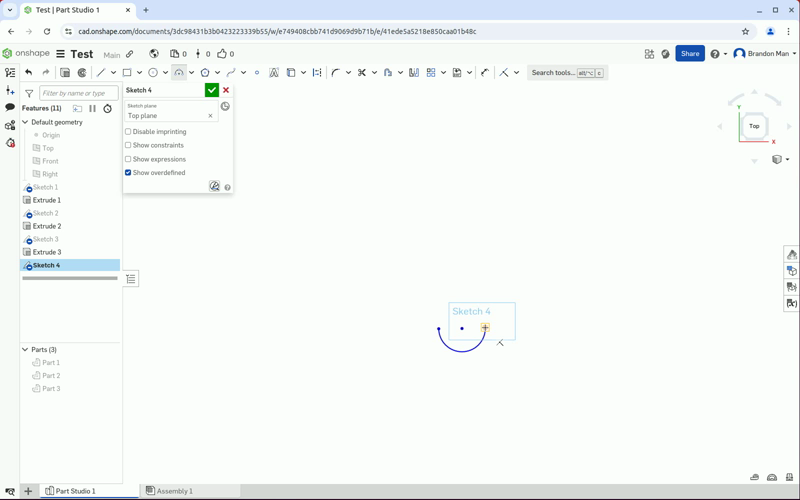
scroll(6)
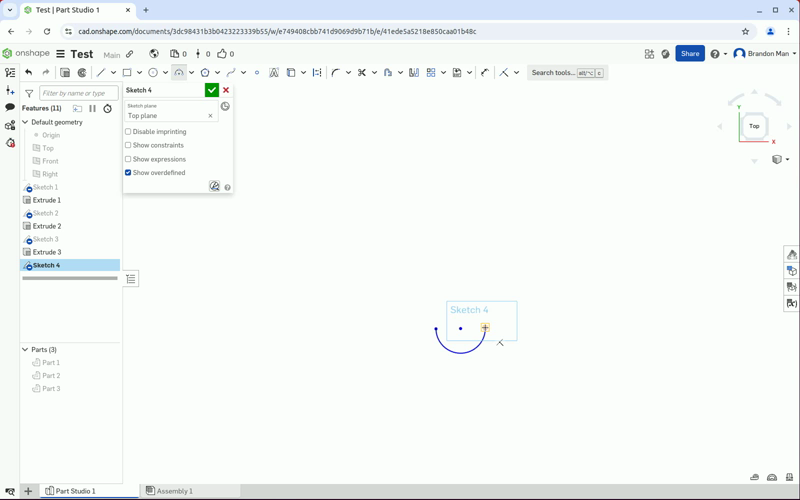
scroll(6)
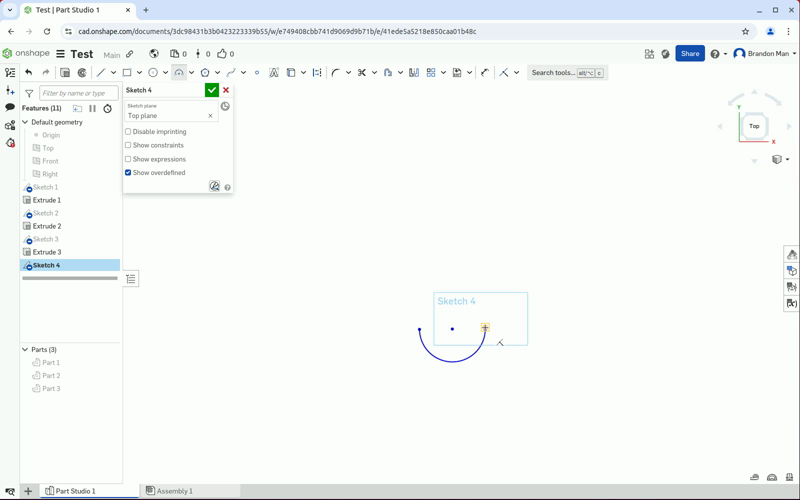
scroll(6)
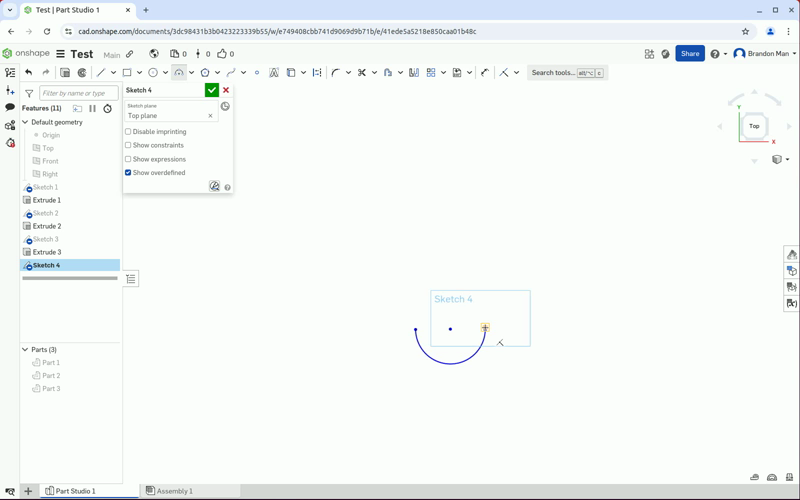
scroll(6)
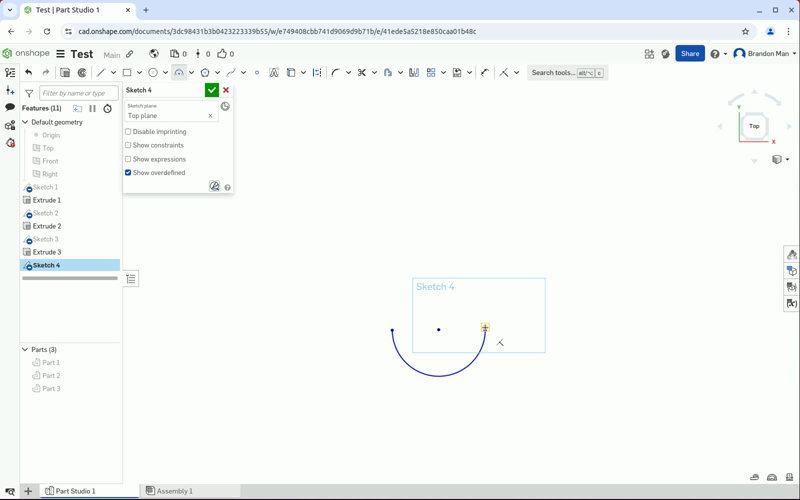
scroll(6)
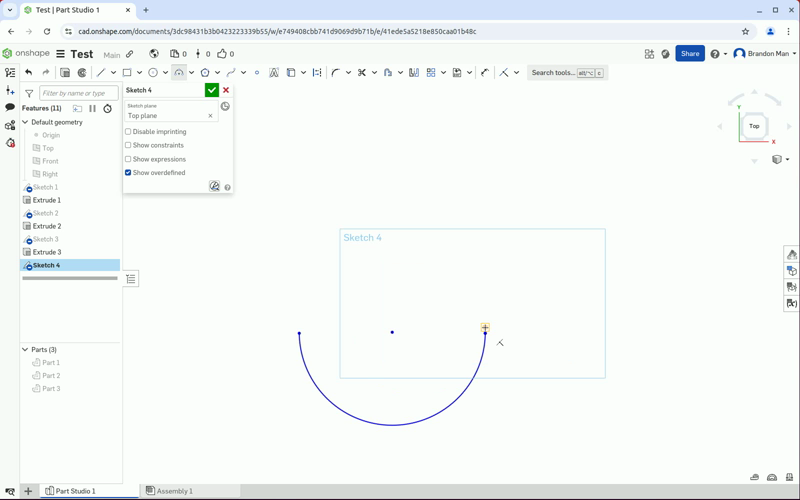
scroll(6)
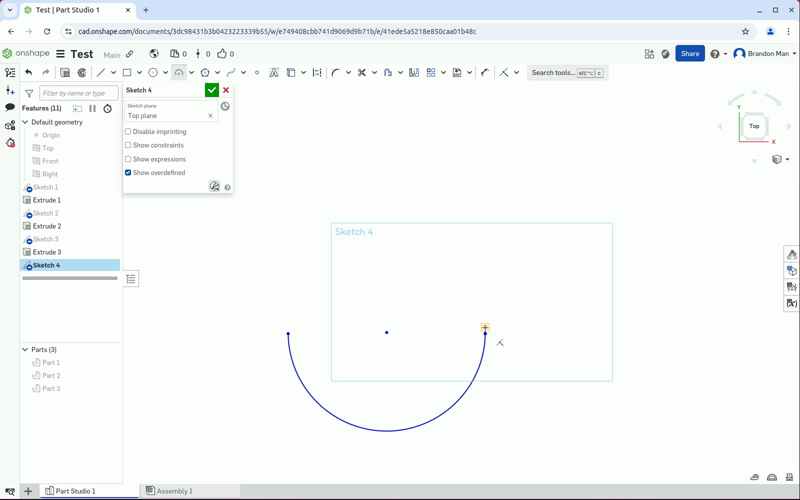
scroll(6)
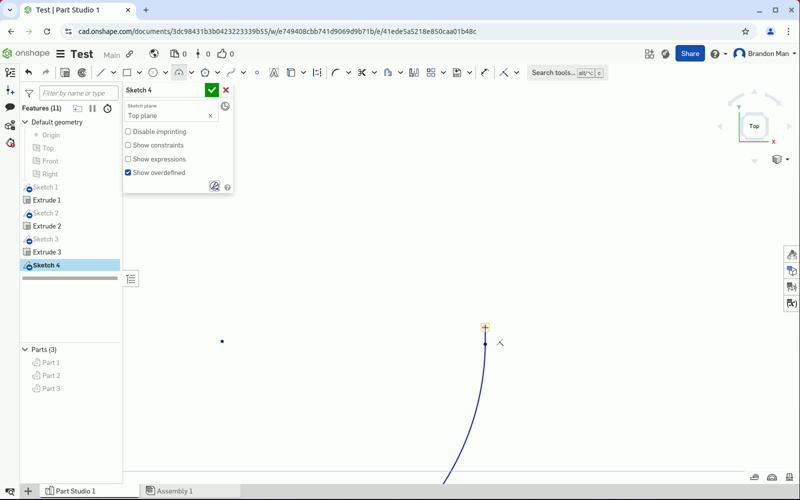
click(485, 327)
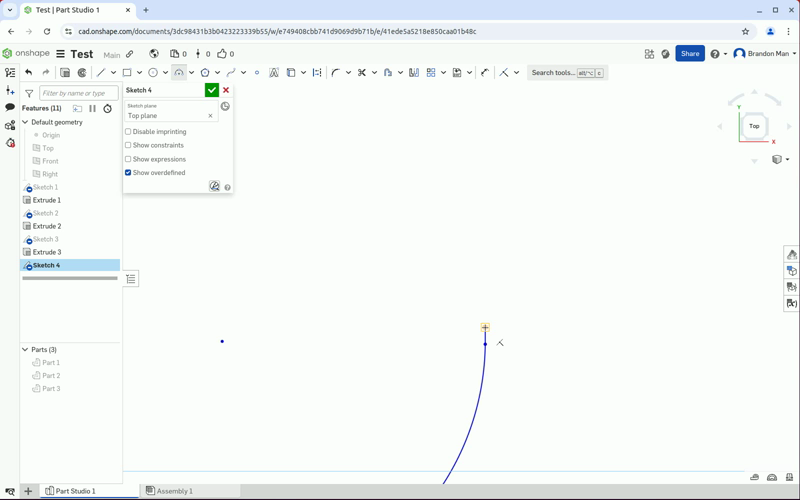
scroll(-6)
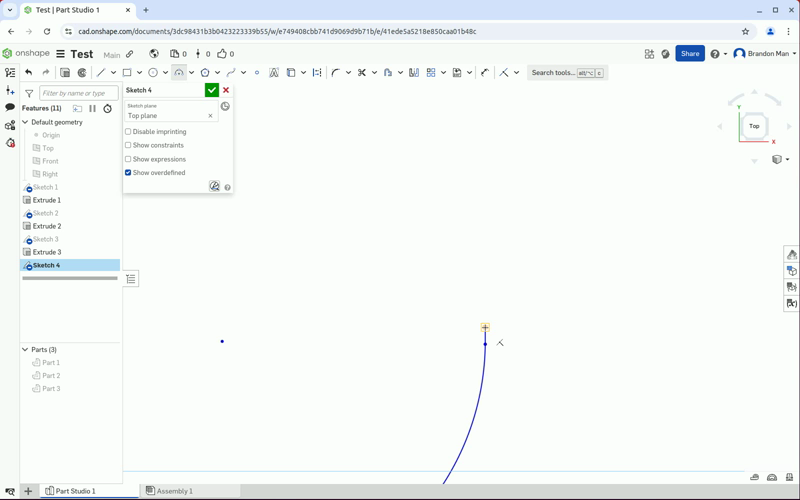
scroll(-6)
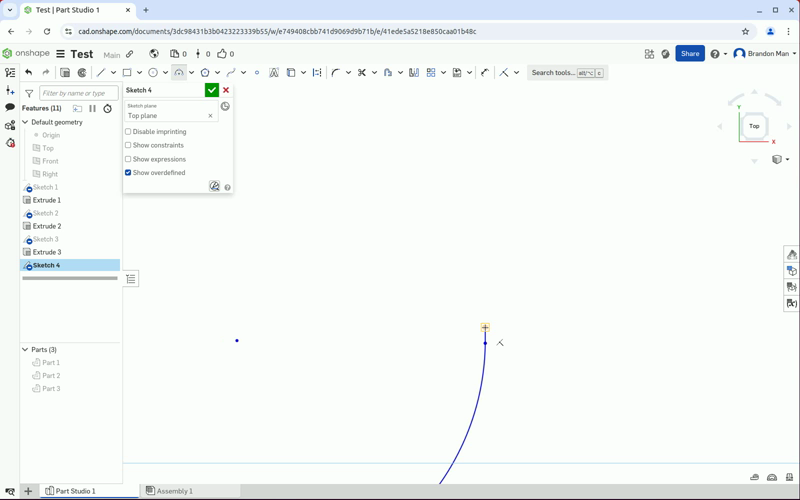
scroll(-6)
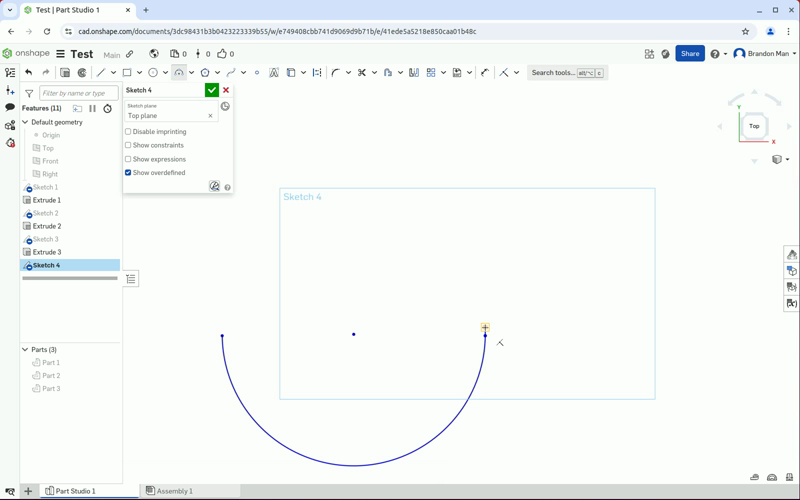
scroll(-6)
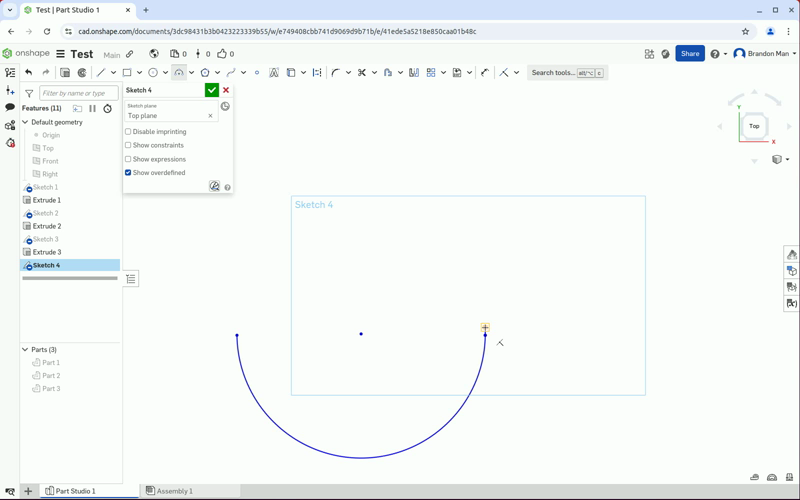
scroll(-6)
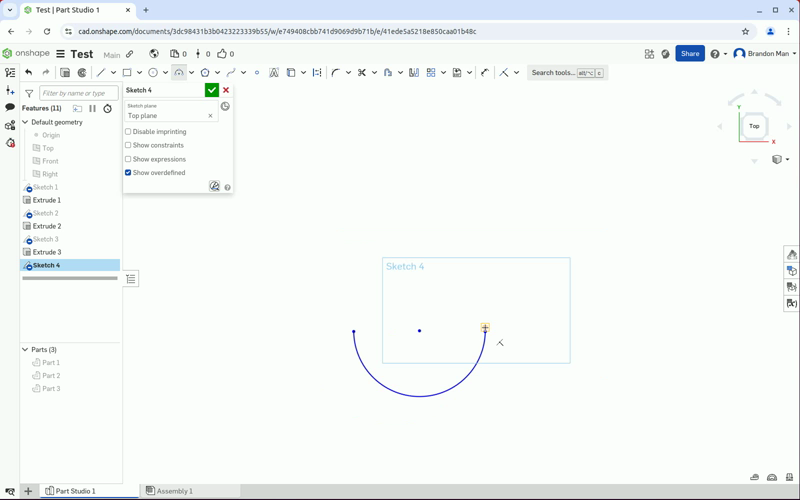
scroll(-6)
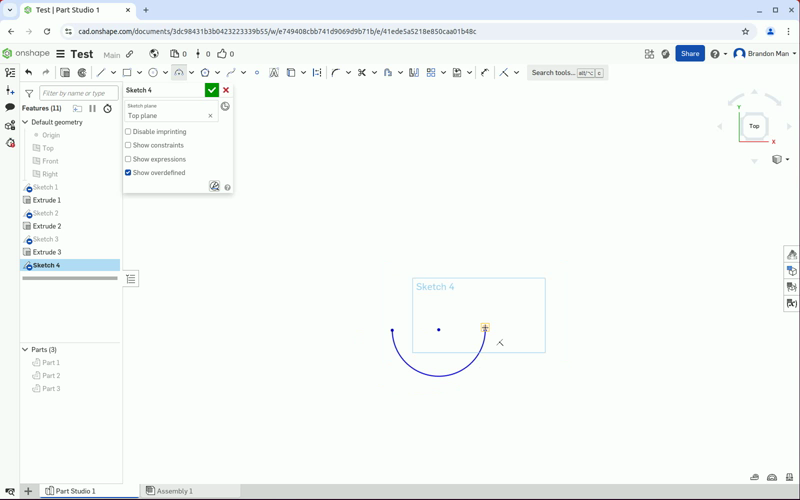
scroll(-6)
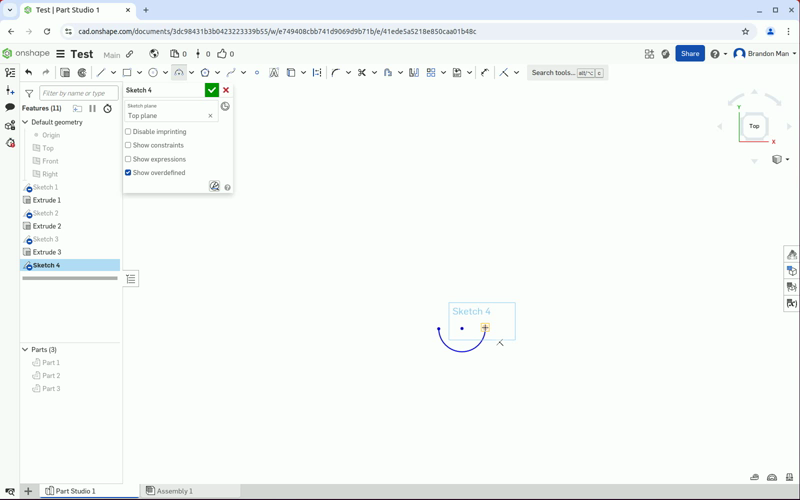
key_down(shift)
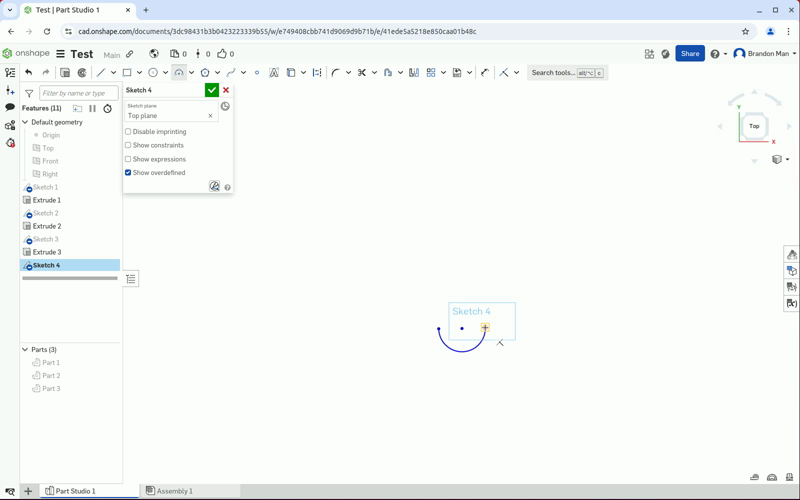
mouse_move(438, 327)
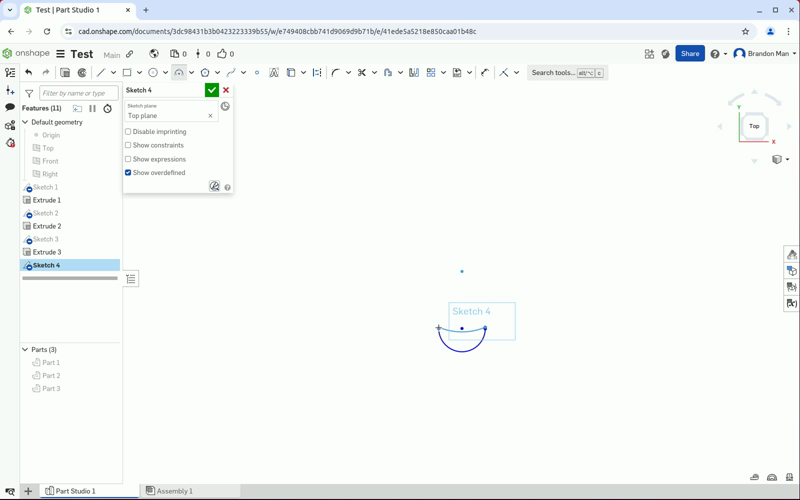
scroll(6)
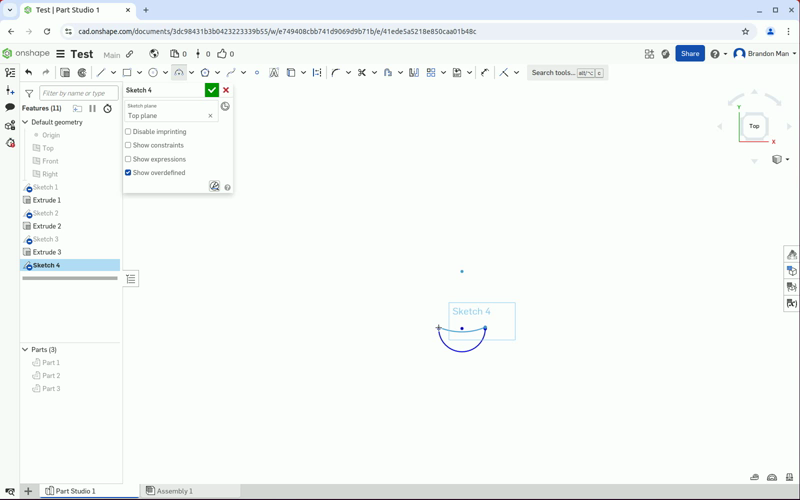
scroll(6)
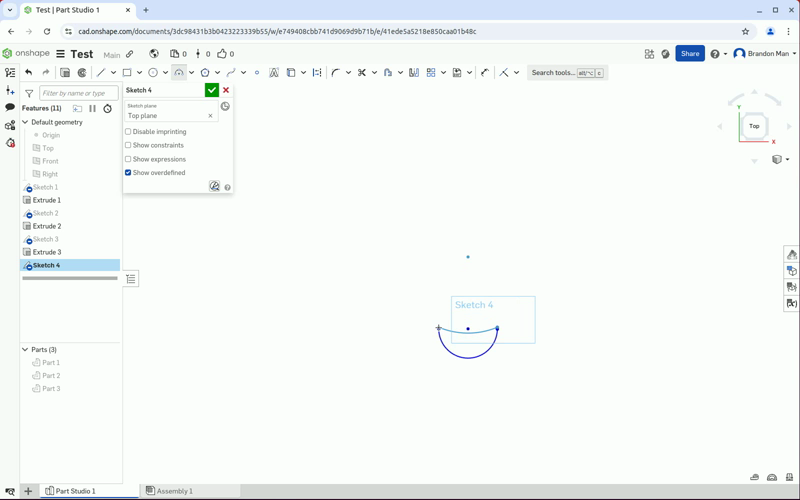
scroll(6)
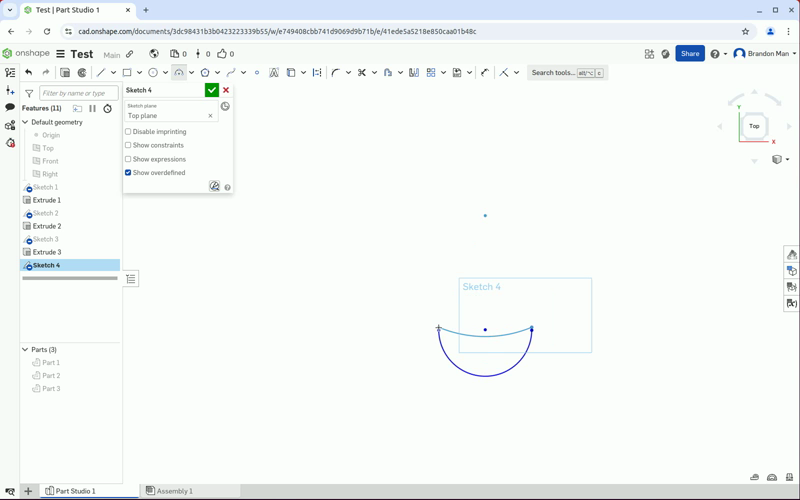
scroll(6)
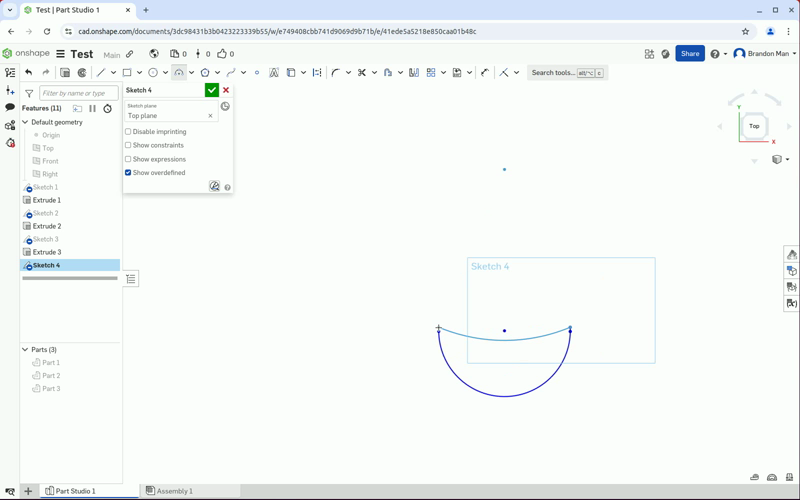
scroll(6)
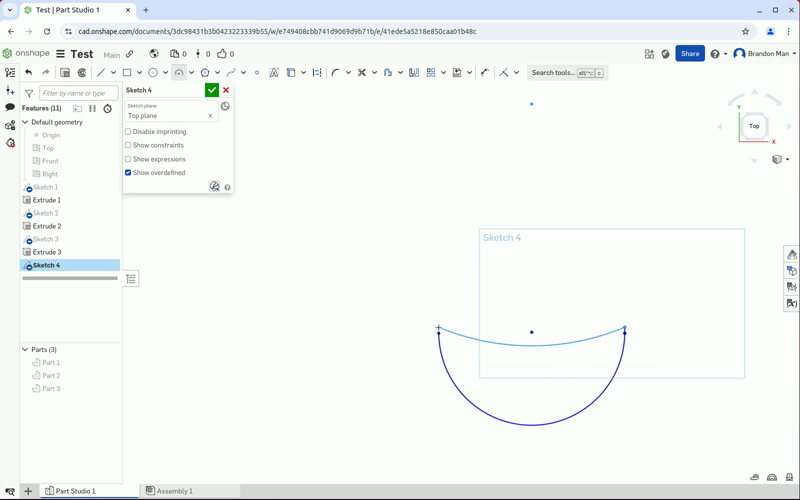
scroll(6)
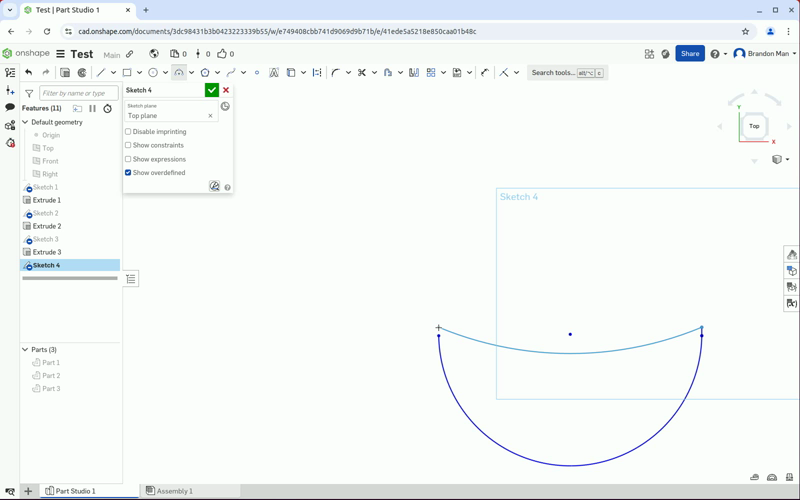
scroll(6)
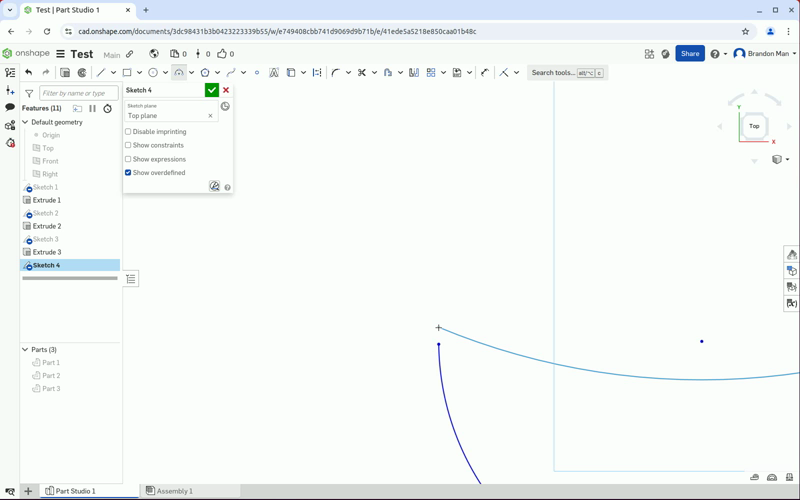
click(438, 327)
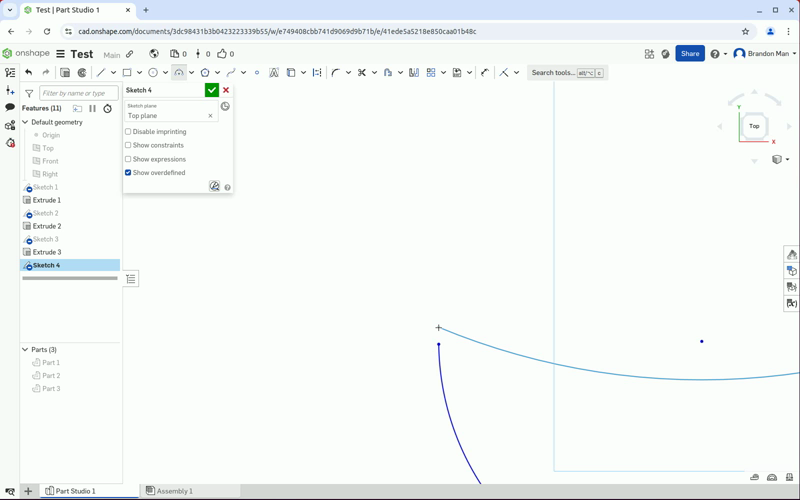
scroll(-6)
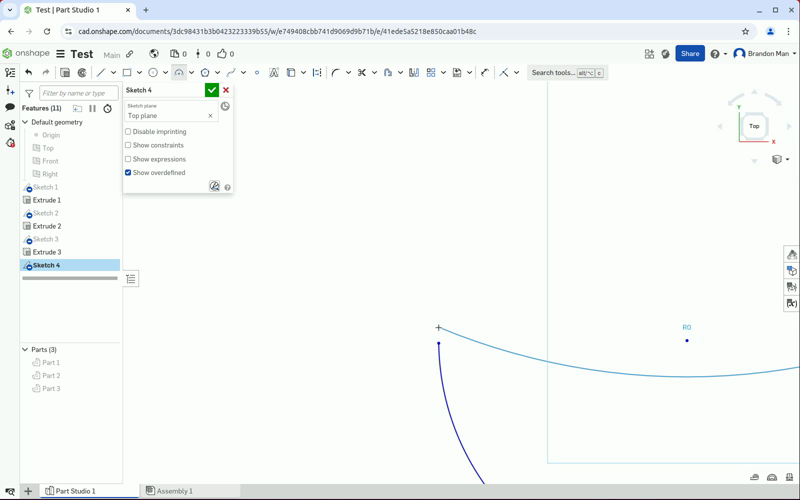
scroll(-6)
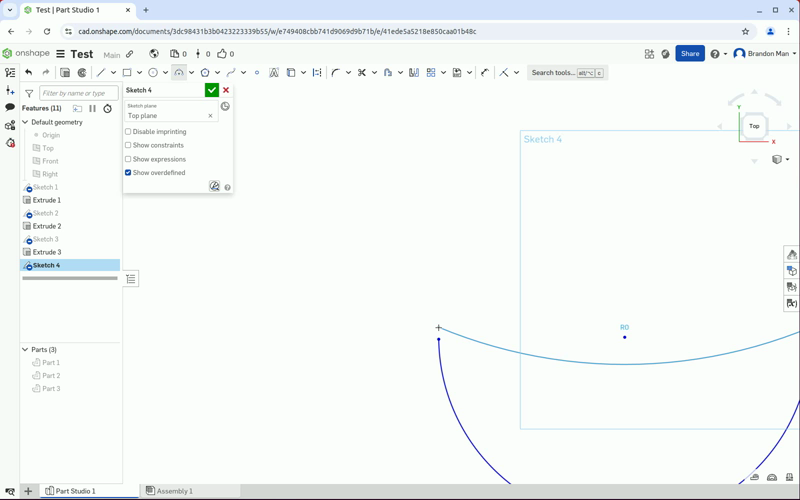
scroll(-6)
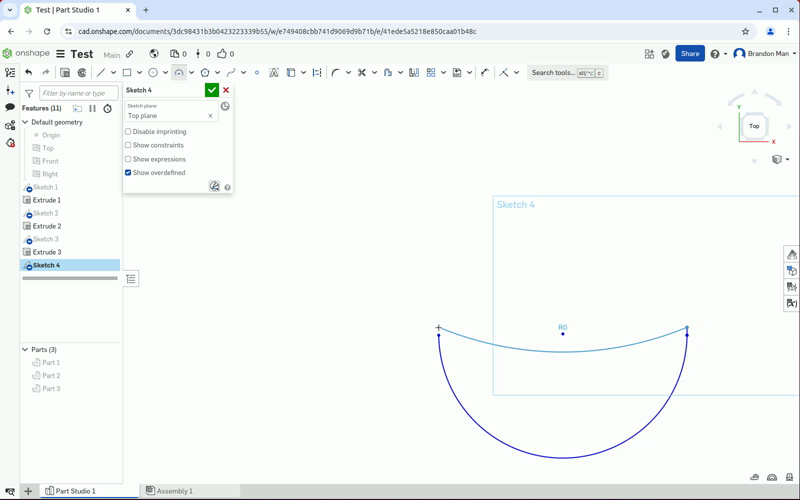
scroll(-6)
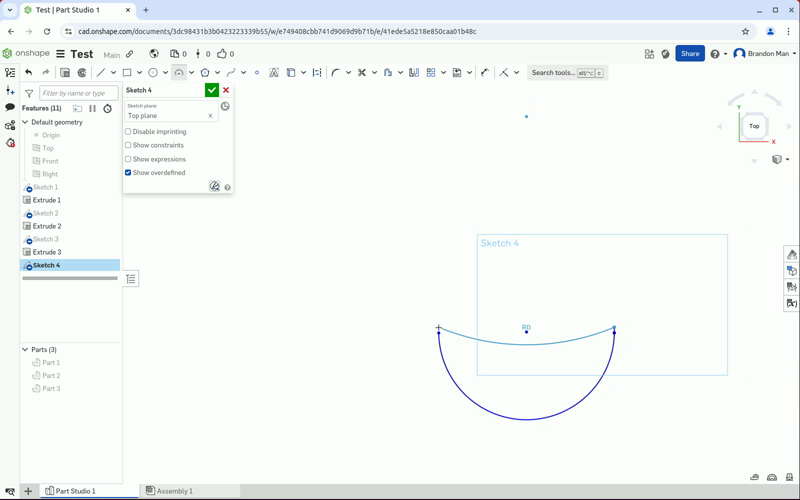
scroll(-6)
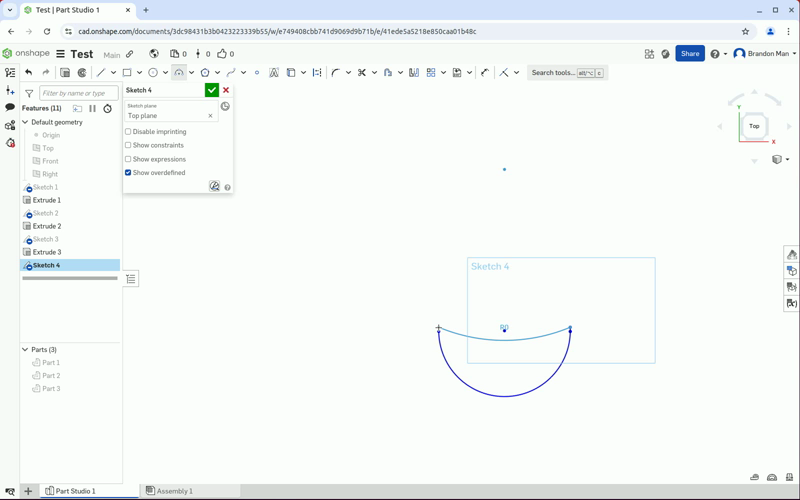
scroll(-6)
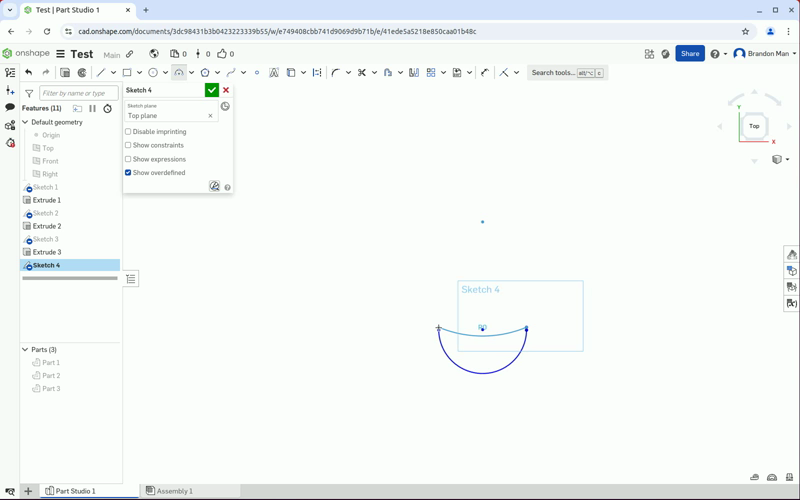
scroll(-6)
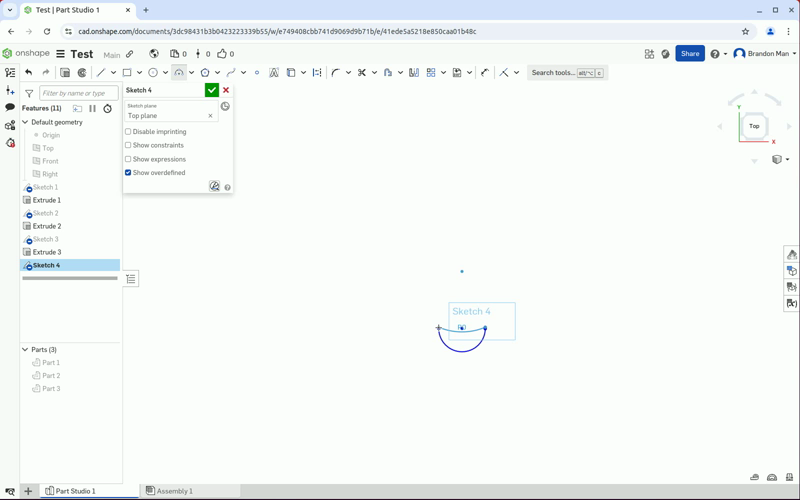
mouse_move(461, 351)
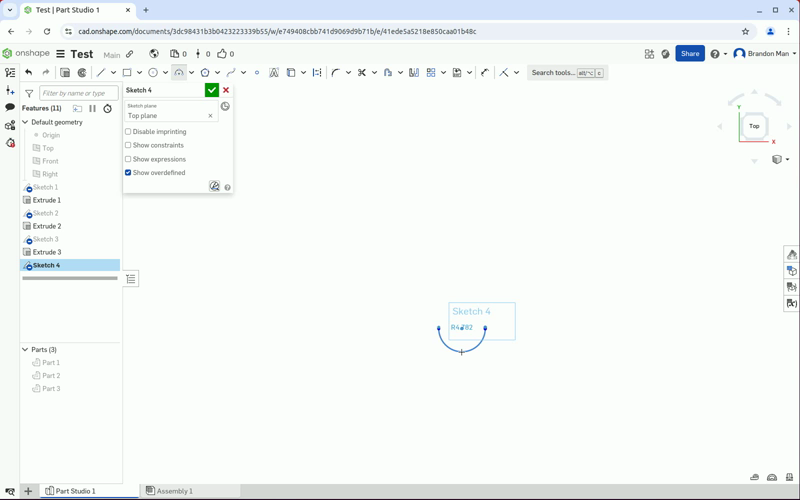
click(461, 351)
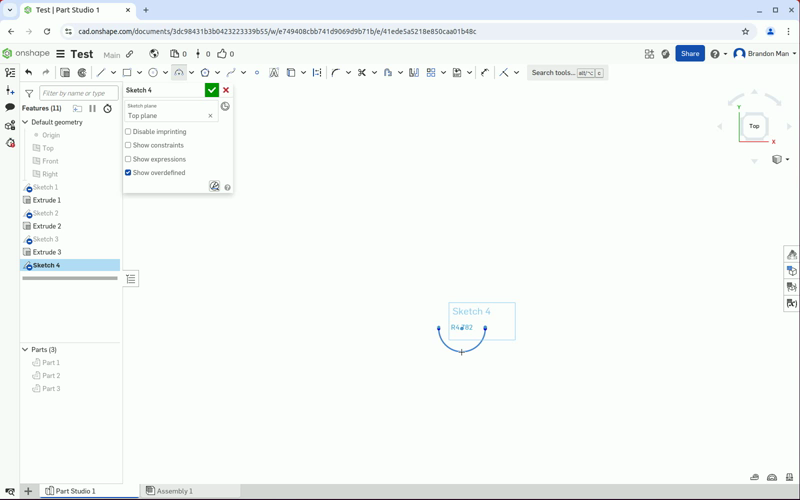
key_up(shift)
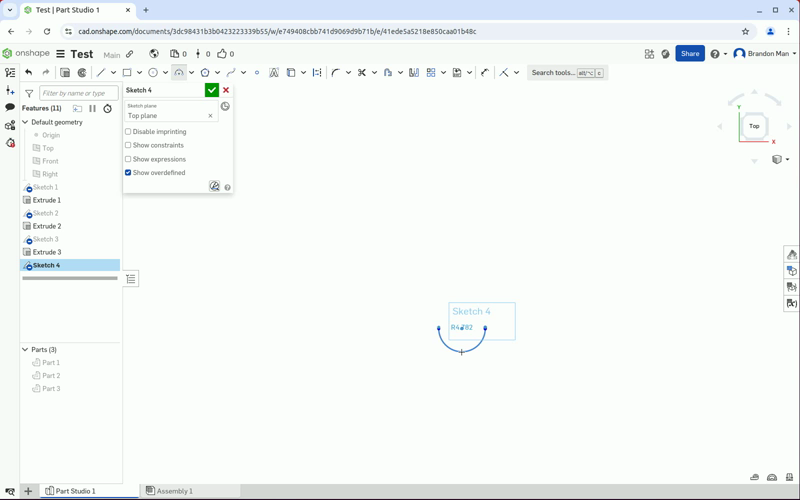
key(esc)
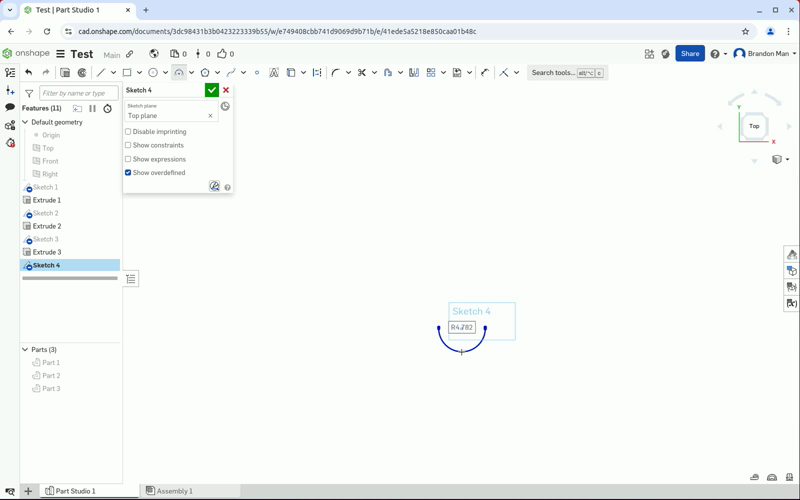
key(l)
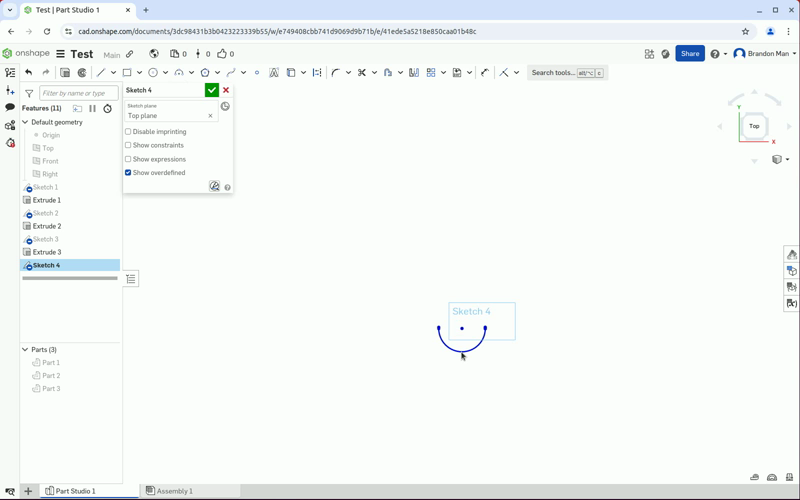
mouse_move(438, 327)
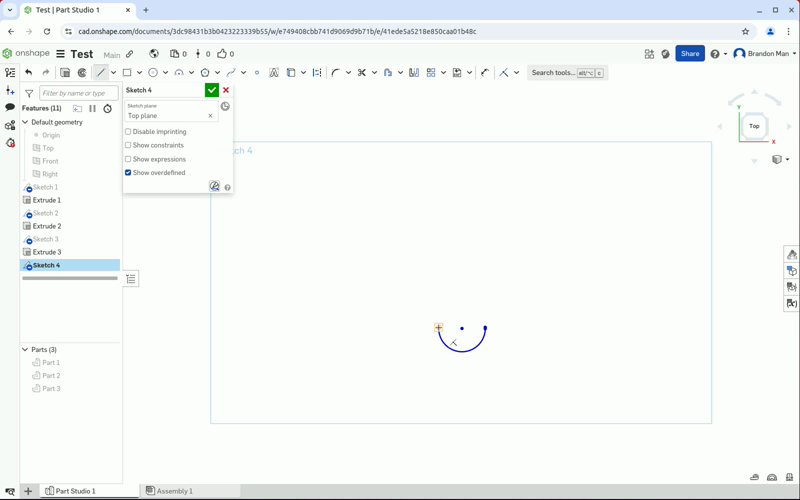
scroll(6)
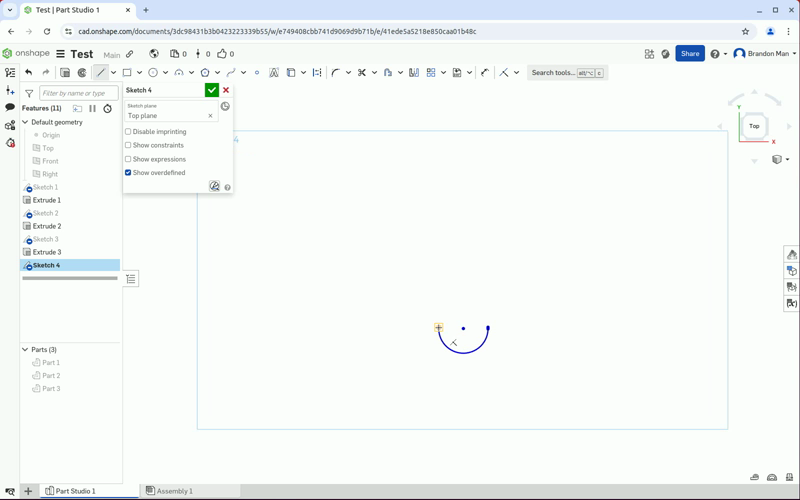
scroll(6)
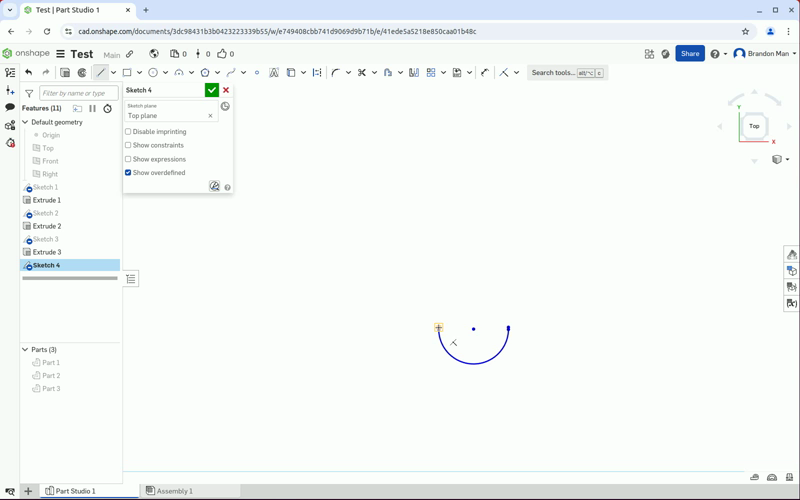
scroll(6)
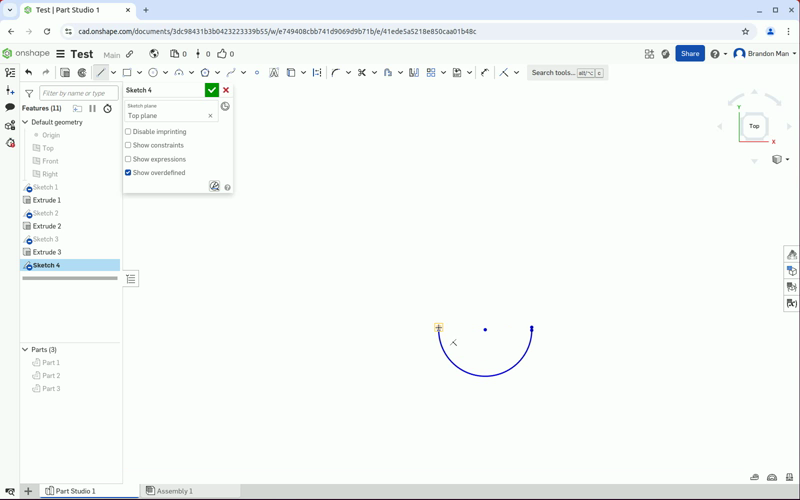
scroll(6)
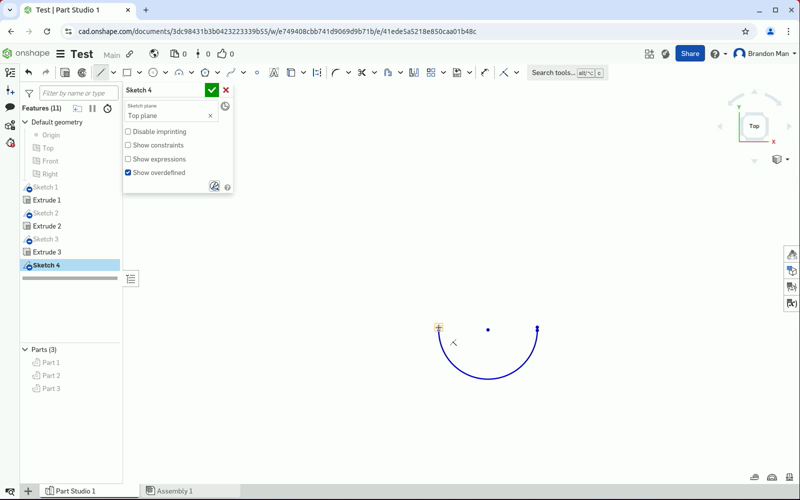
scroll(6)
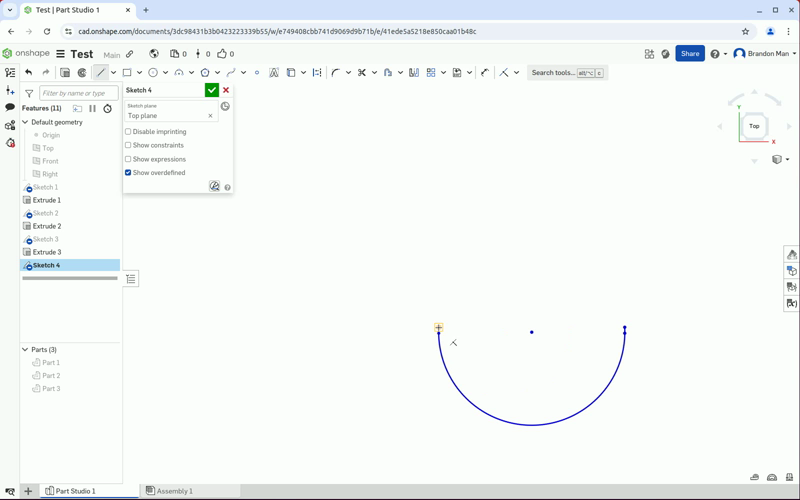
scroll(6)
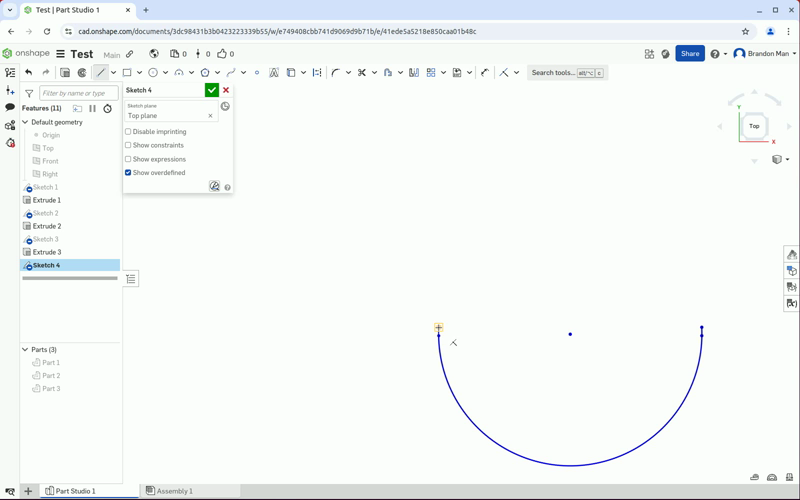
scroll(6)
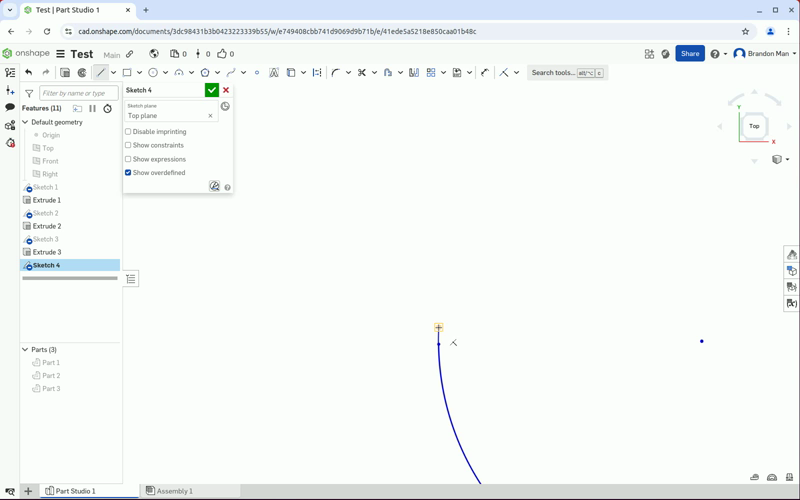
click(438, 327)
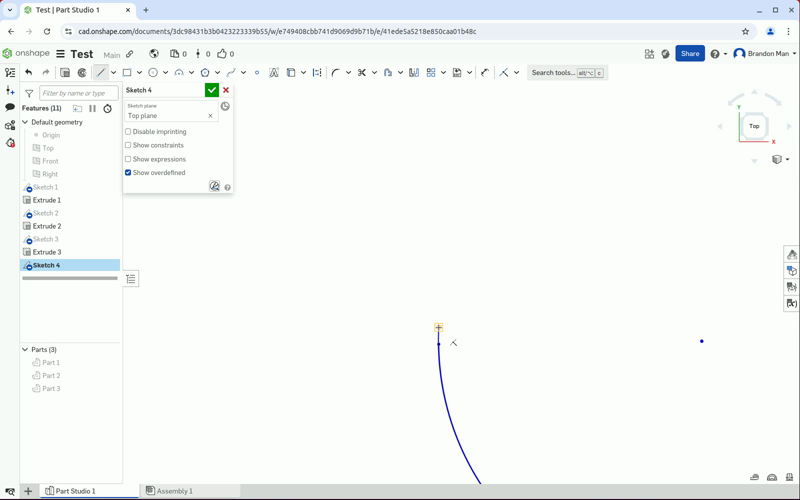
scroll(-6)
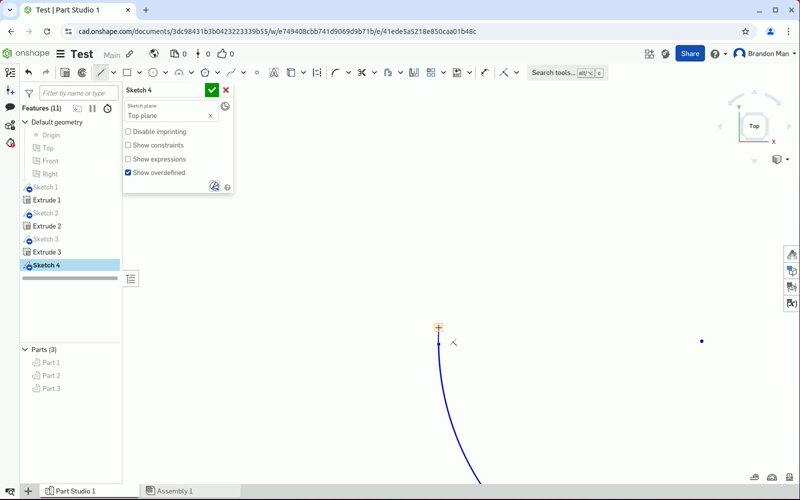
scroll(-6)
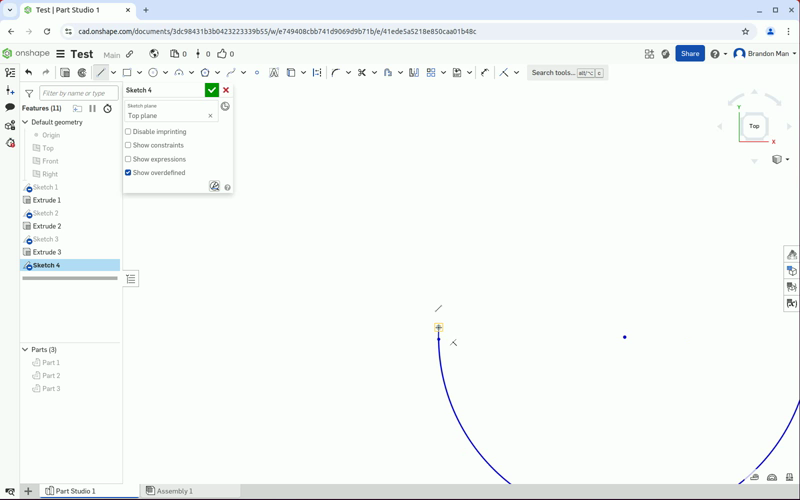
scroll(-6)
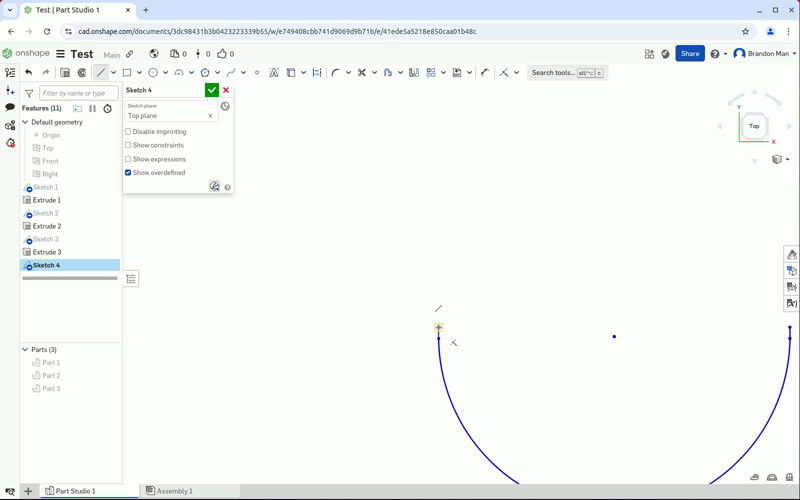
scroll(-6)
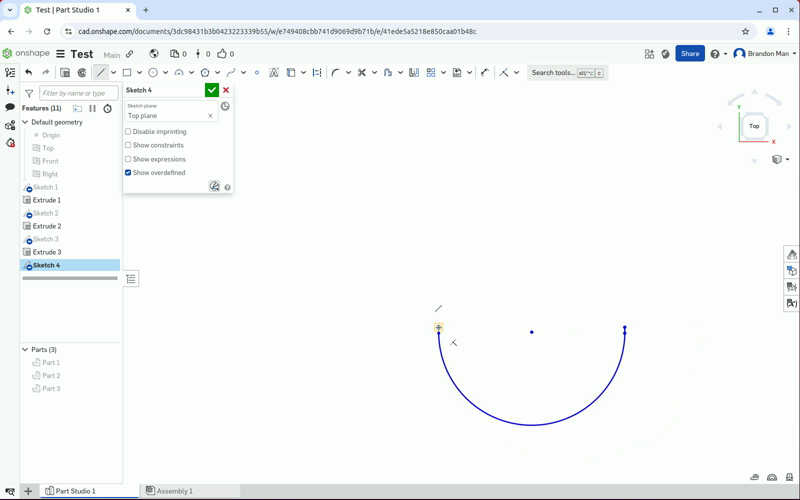
scroll(-6)
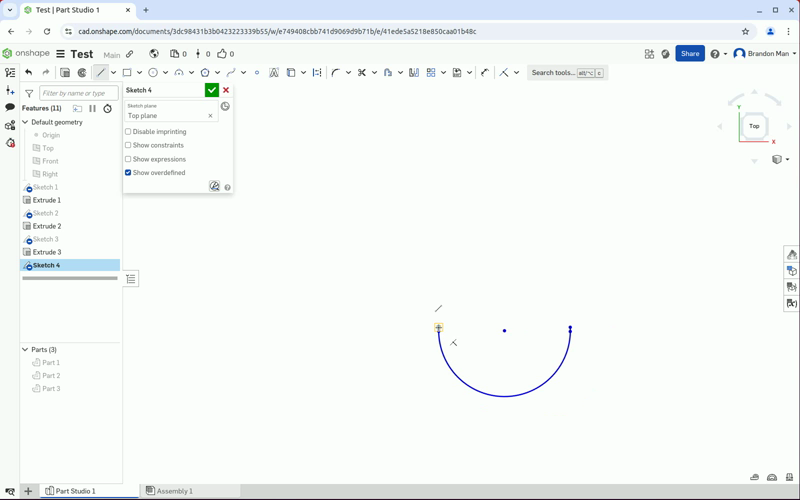
scroll(-6)
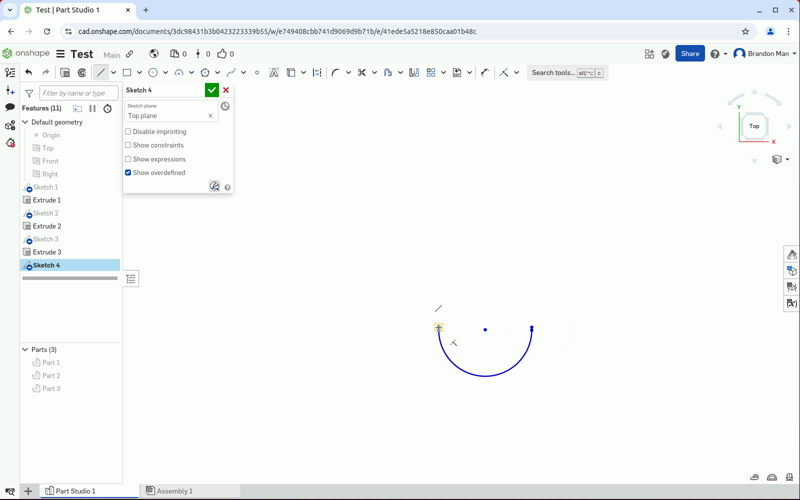
scroll(-6)
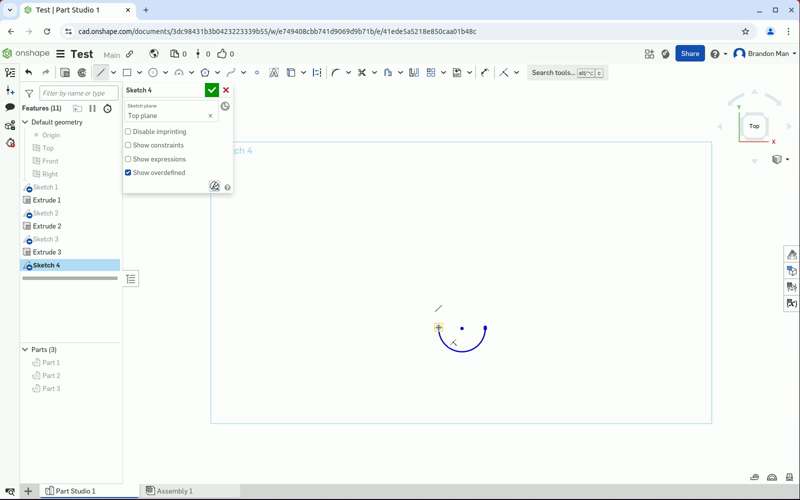
mouse_move(468, 327)
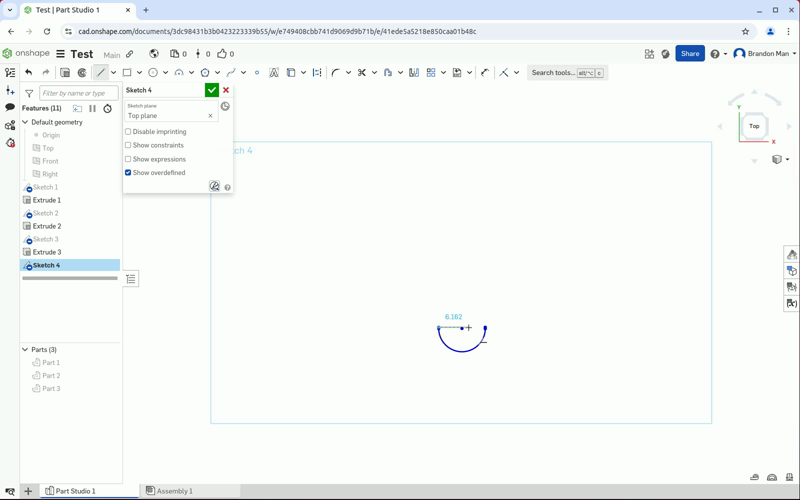
key_down(shift)
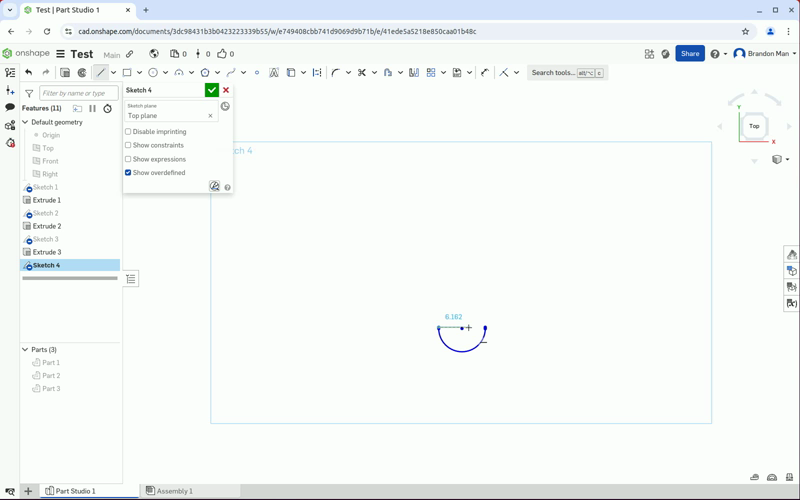
mouse_move(438, 328)
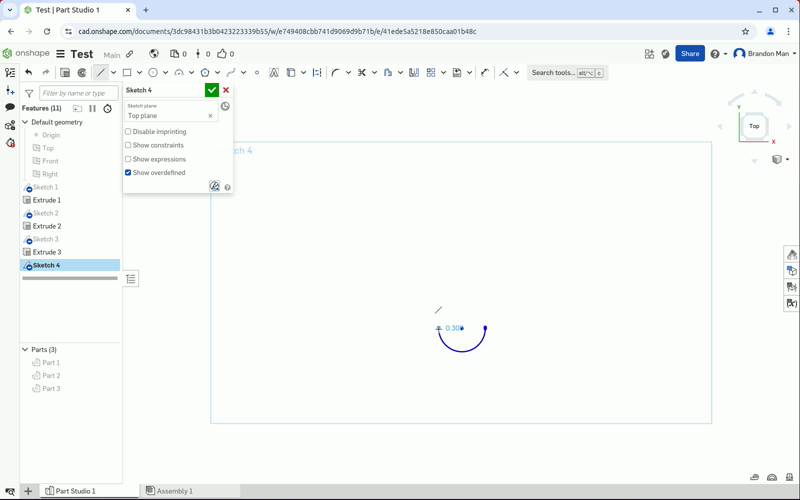
scroll(6)
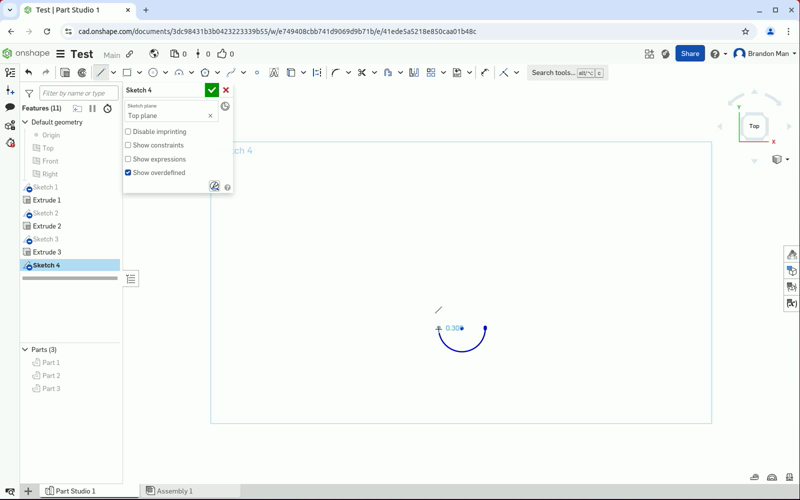
scroll(6)
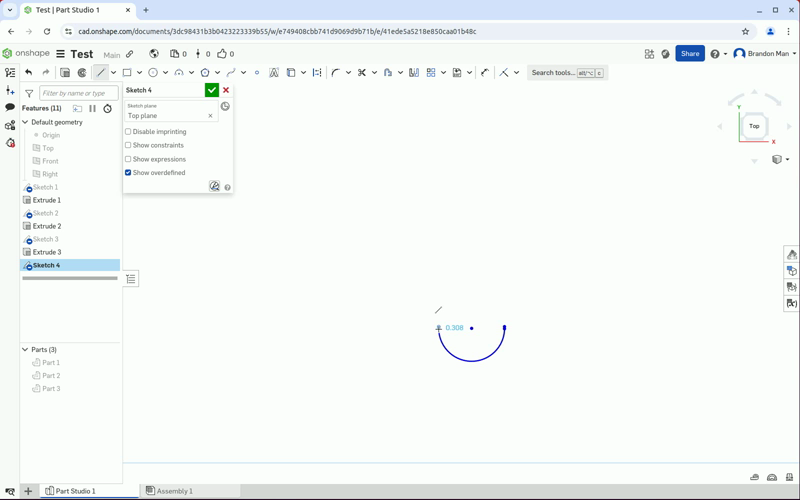
scroll(6)
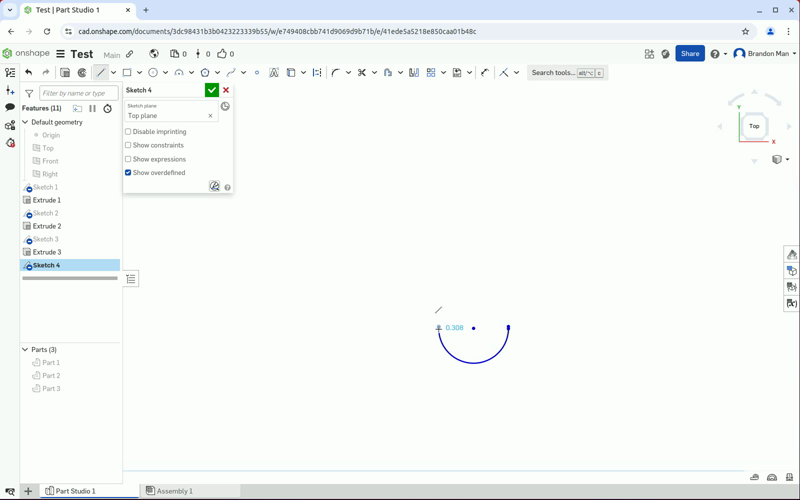
scroll(6)
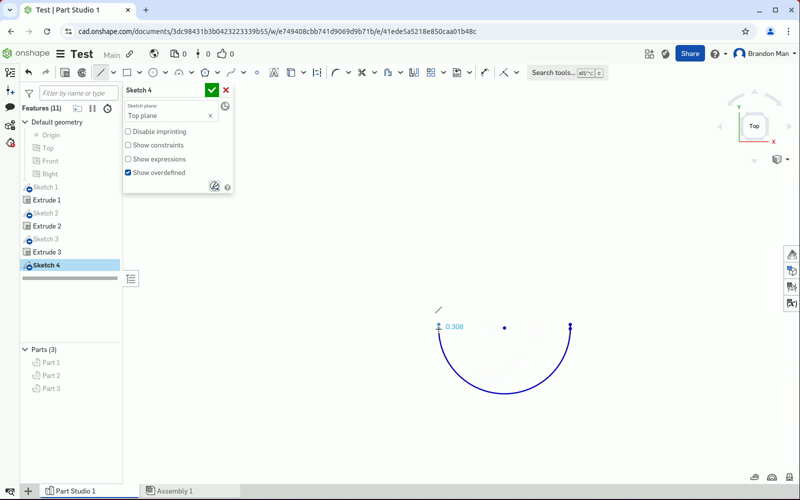
scroll(6)
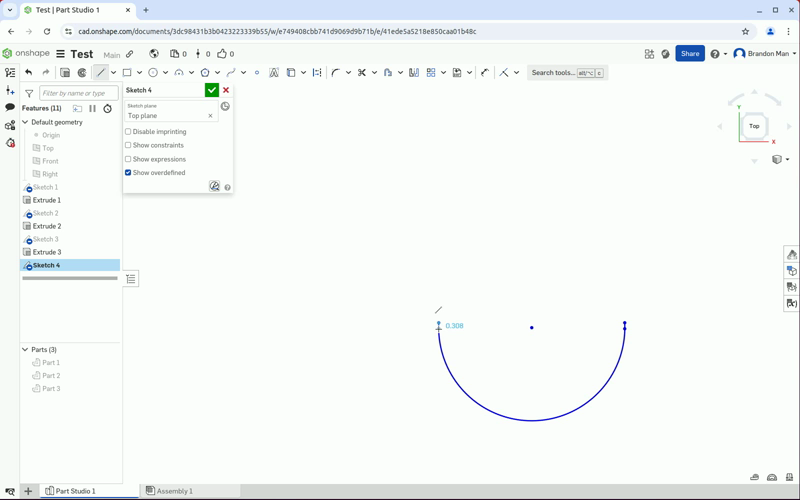
scroll(6)
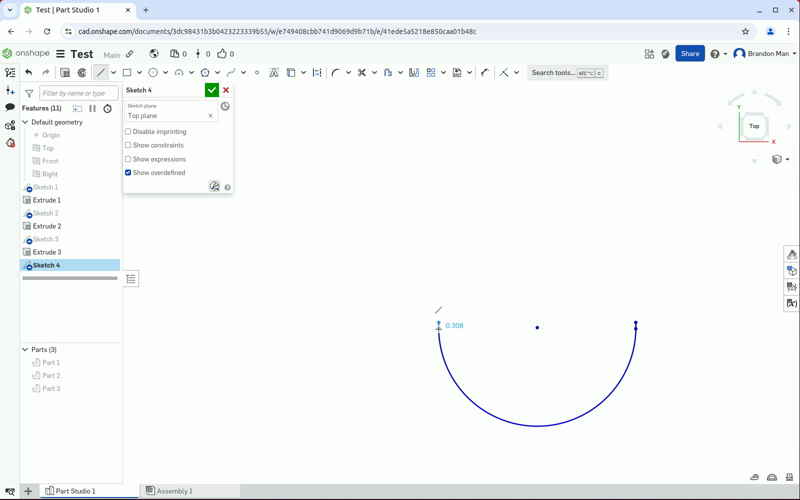
scroll(6)
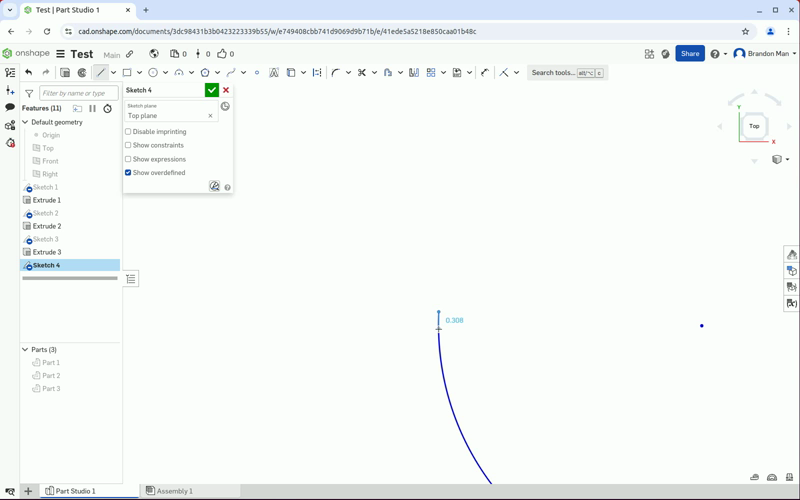
key_up(shift)
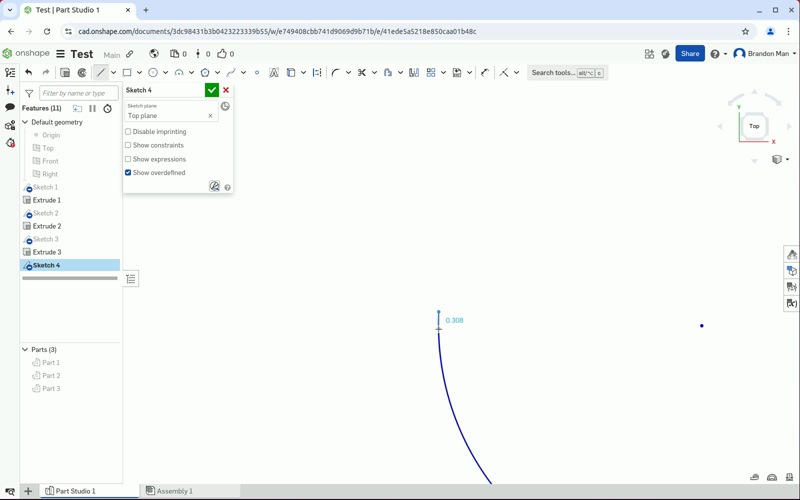
click(438, 328)
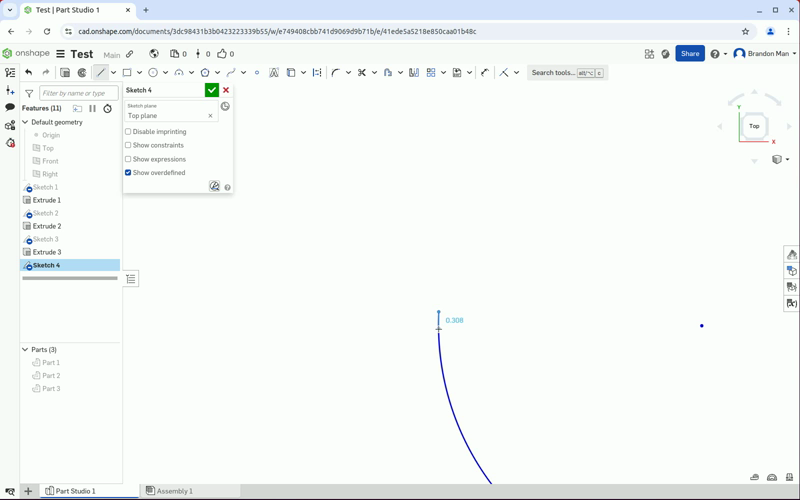
scroll(-6)
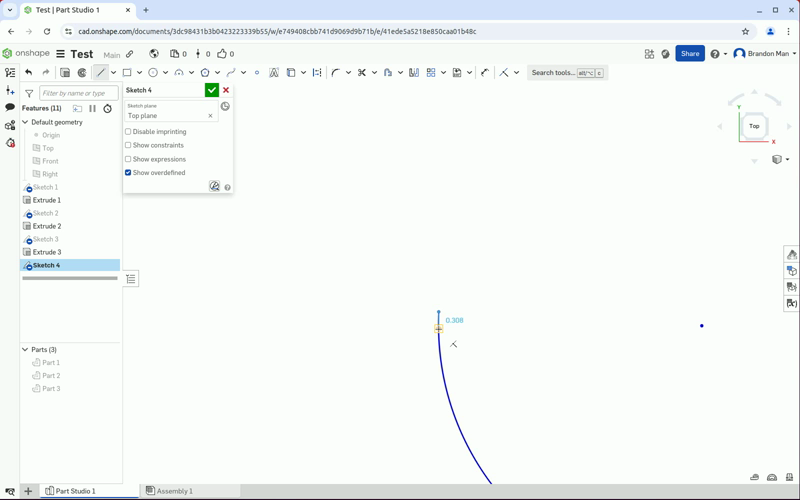
scroll(-6)
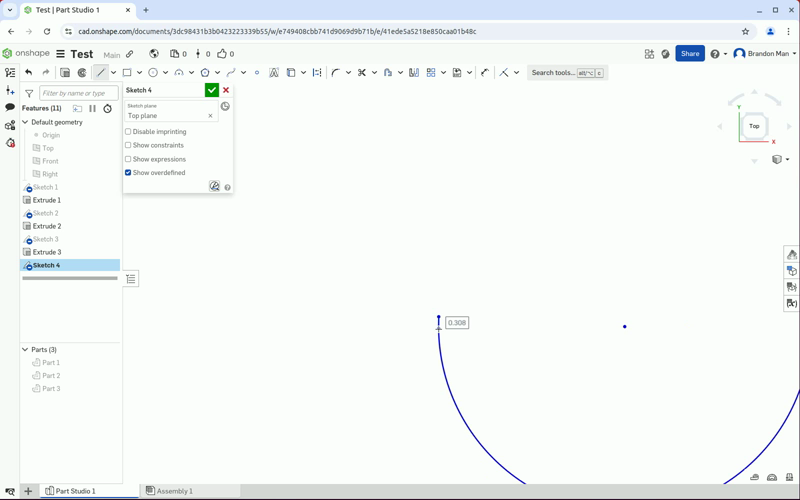
scroll(-6)
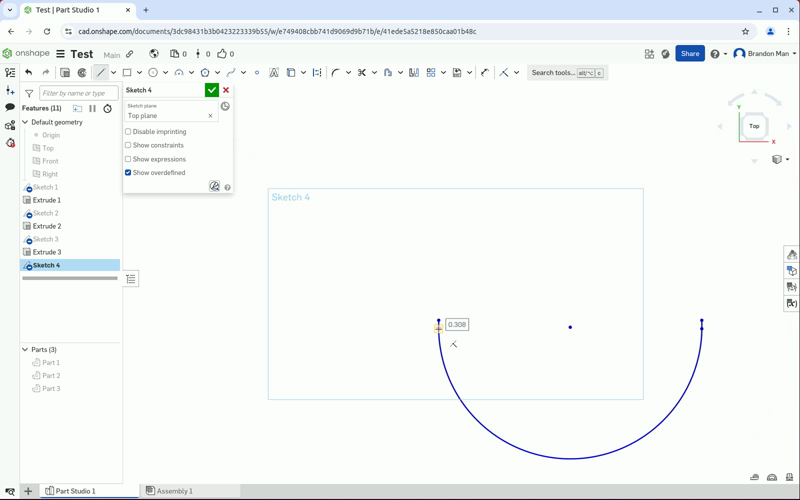
scroll(-6)
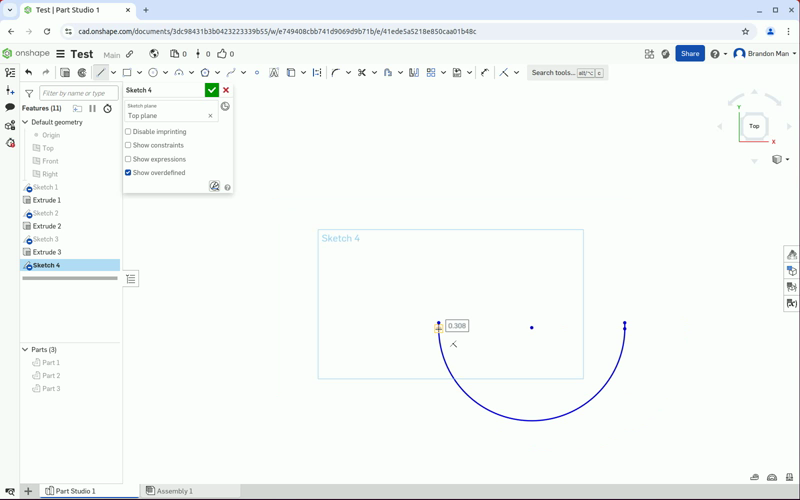
scroll(-6)
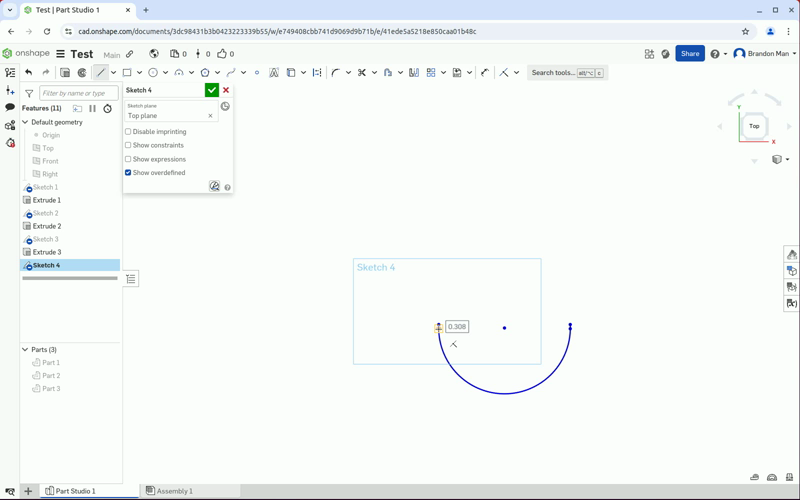
scroll(-6)
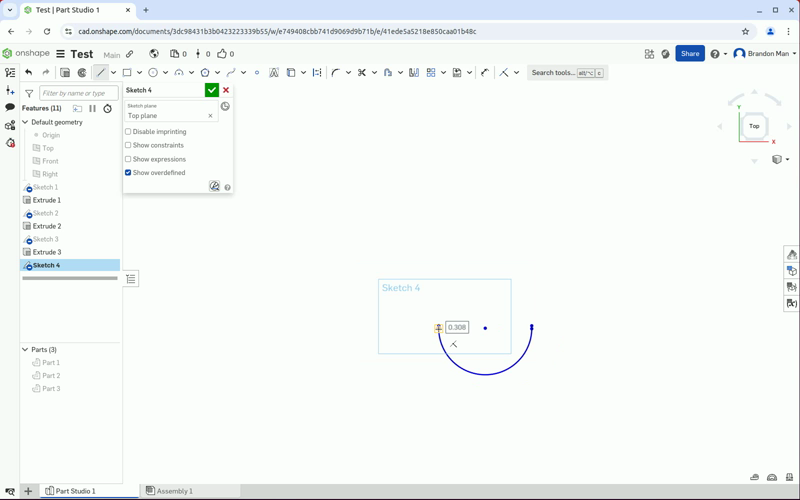
scroll(-6)
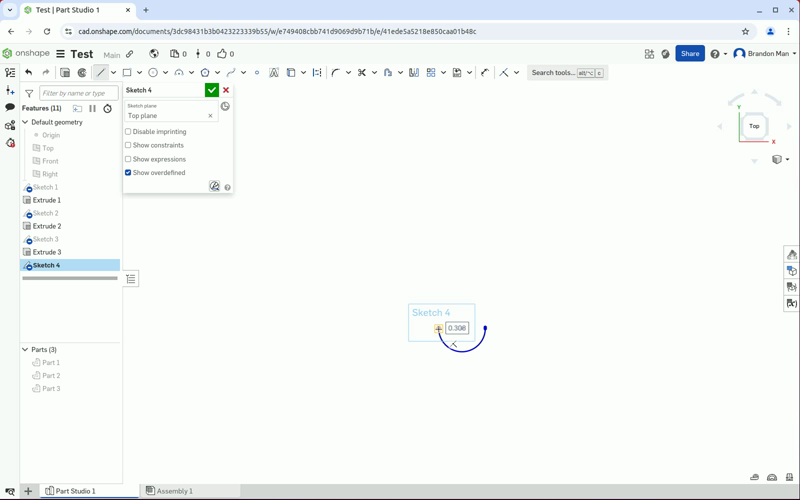
key(esc)
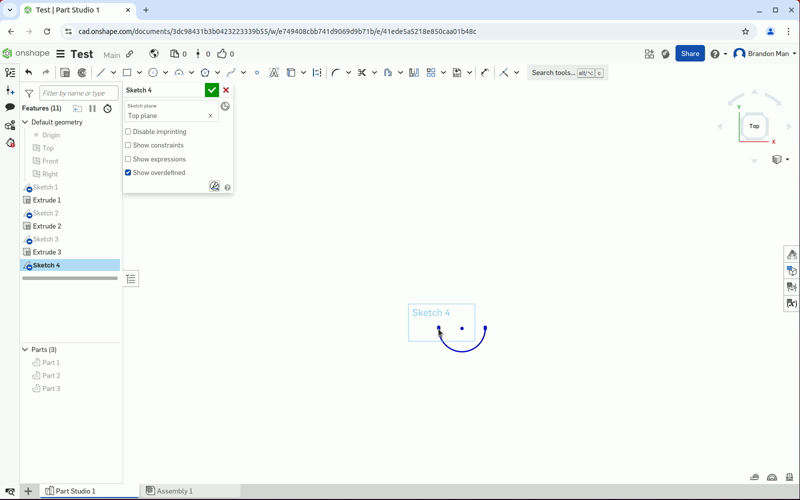
mouse_move(482, 338)
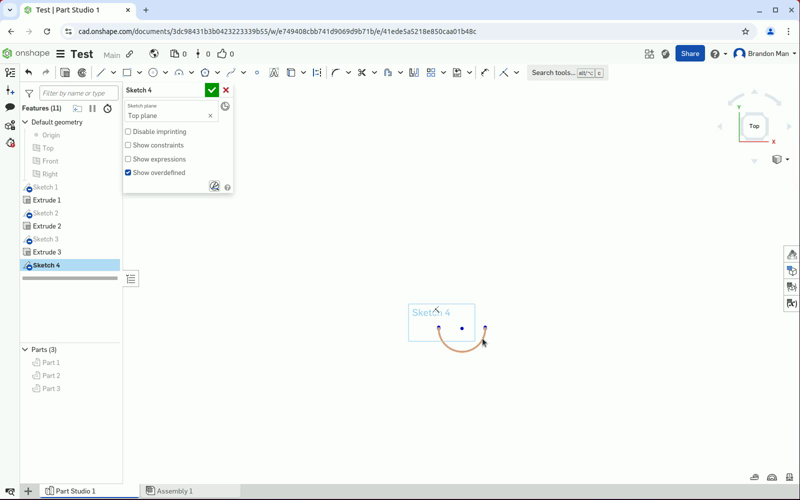
scroll(6)
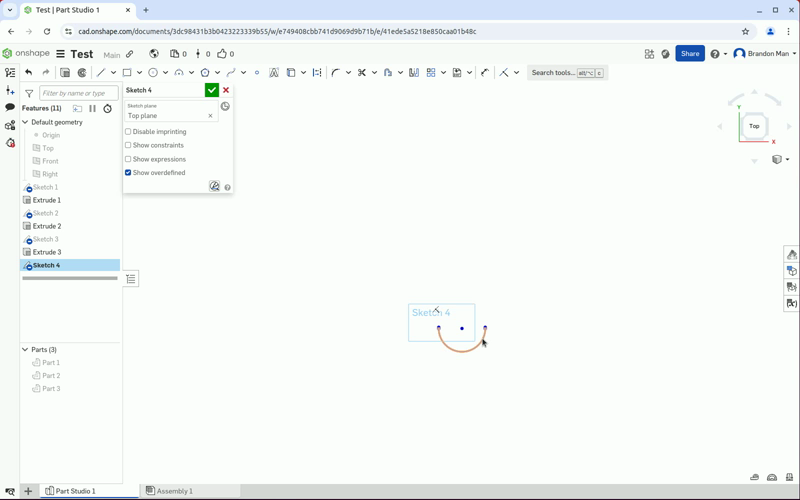
scroll(6)
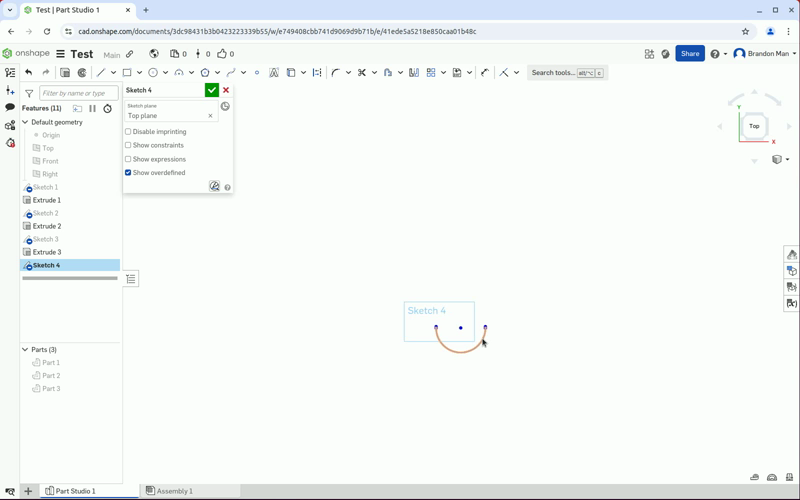
scroll(6)
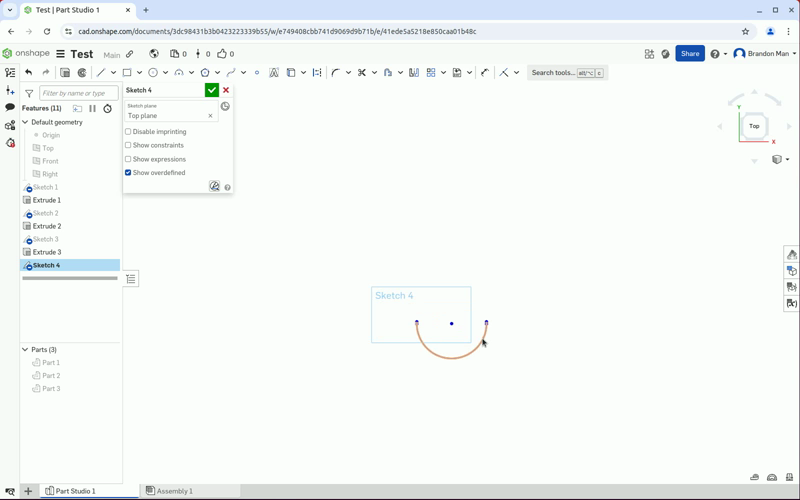
scroll(6)
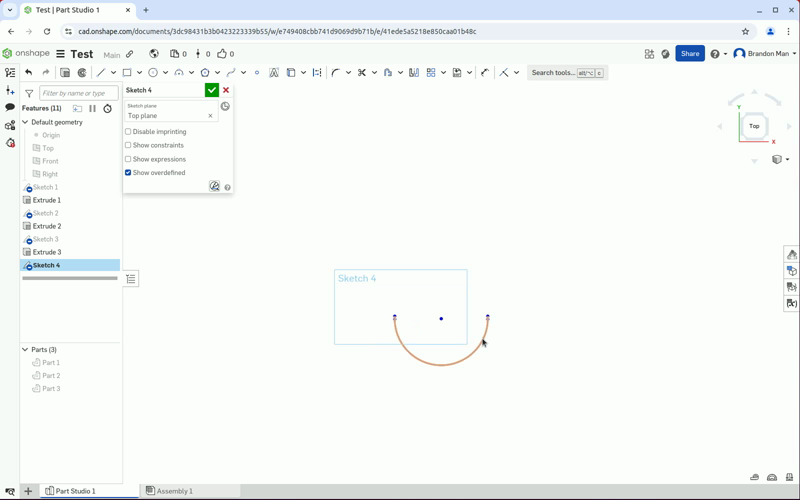
scroll(6)
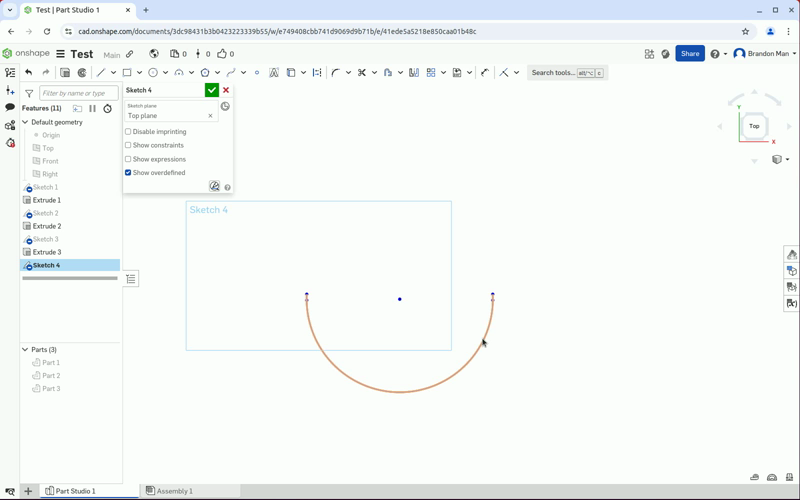
scroll(6)
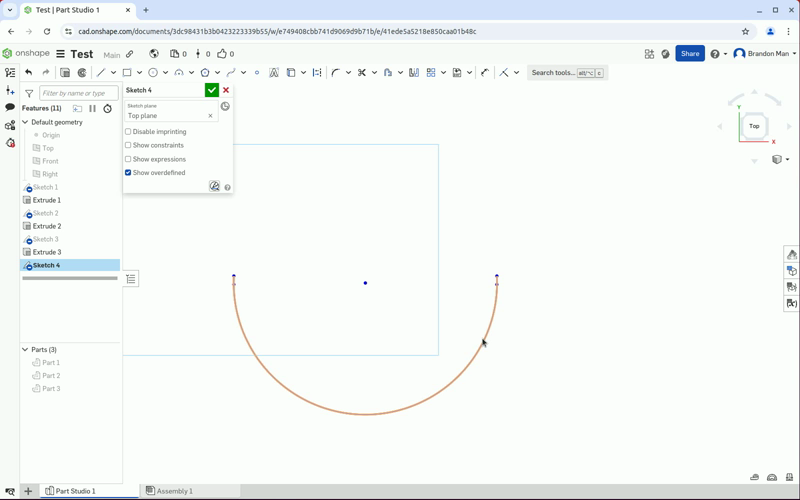
scroll(6)
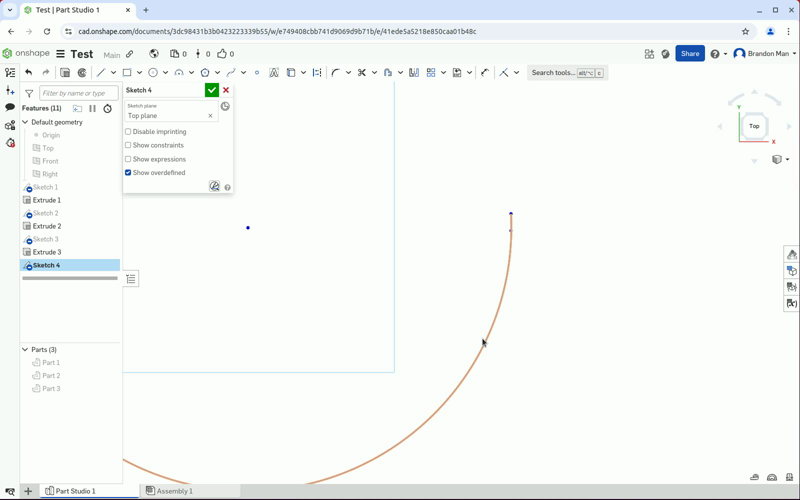
click(482, 338)
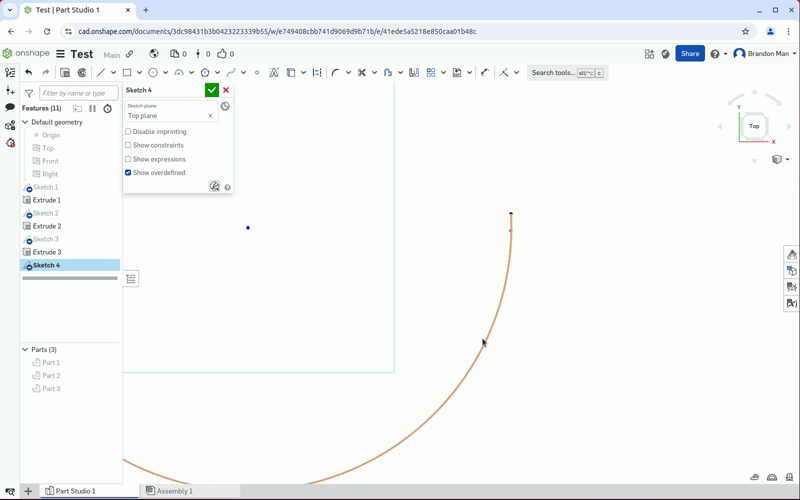
scroll(-6)
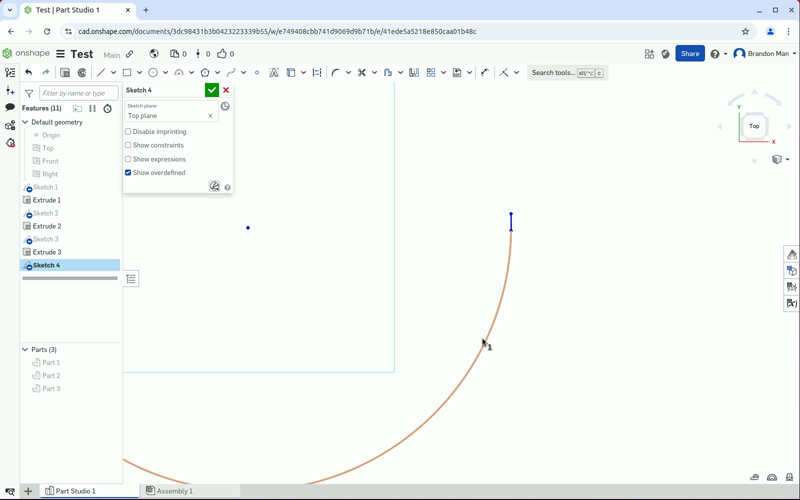
scroll(-6)
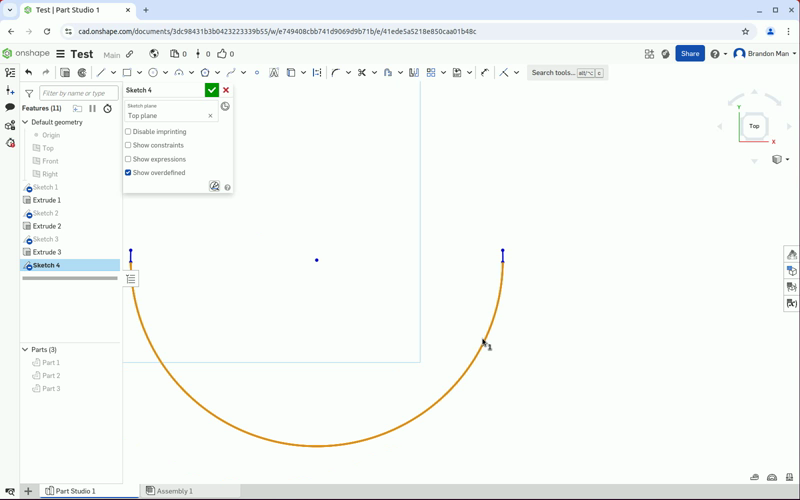
scroll(-6)
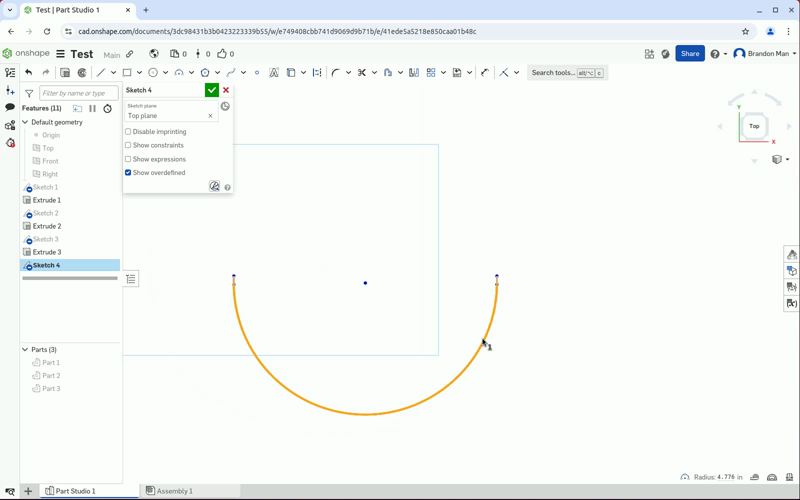
scroll(-6)
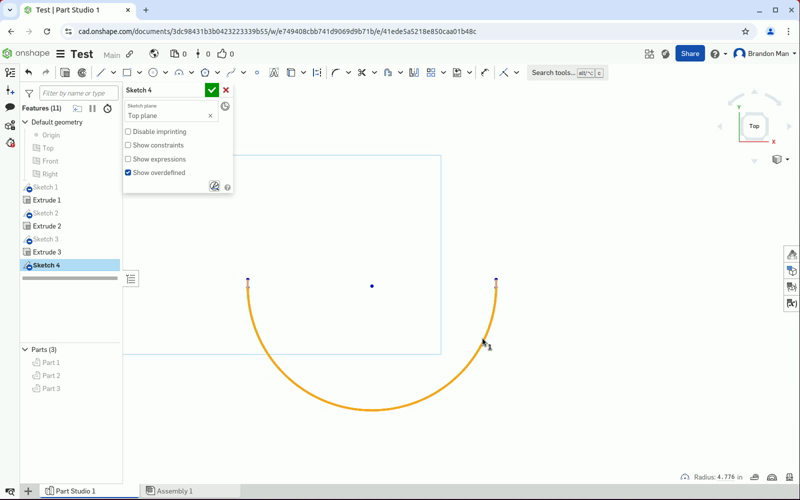
scroll(-6)
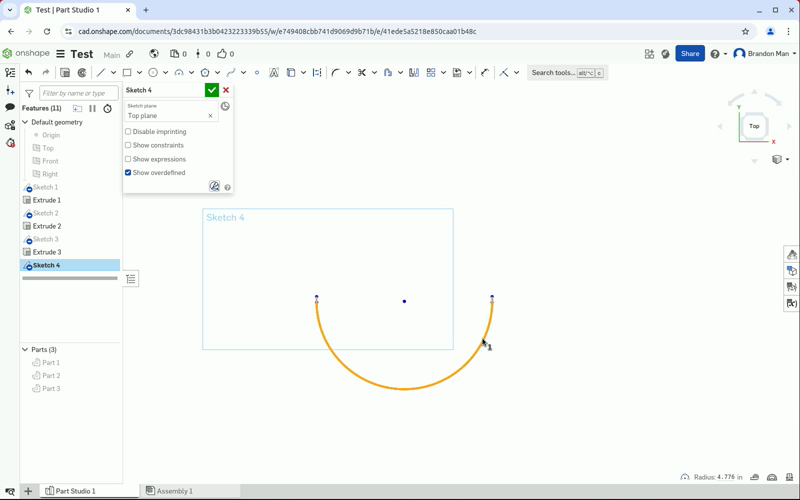
scroll(-6)
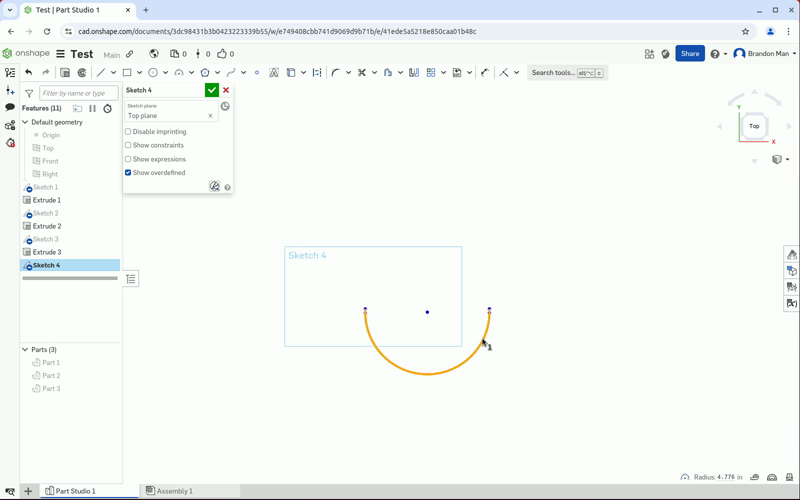
scroll(-6)
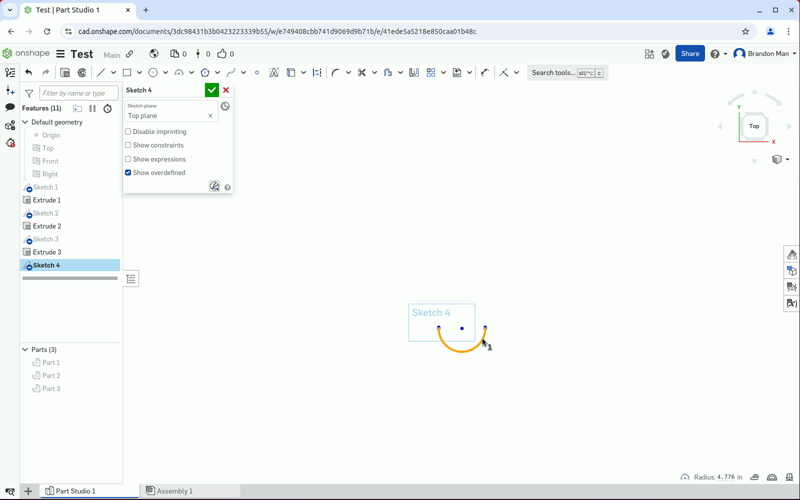
mouse_move(73, 352)
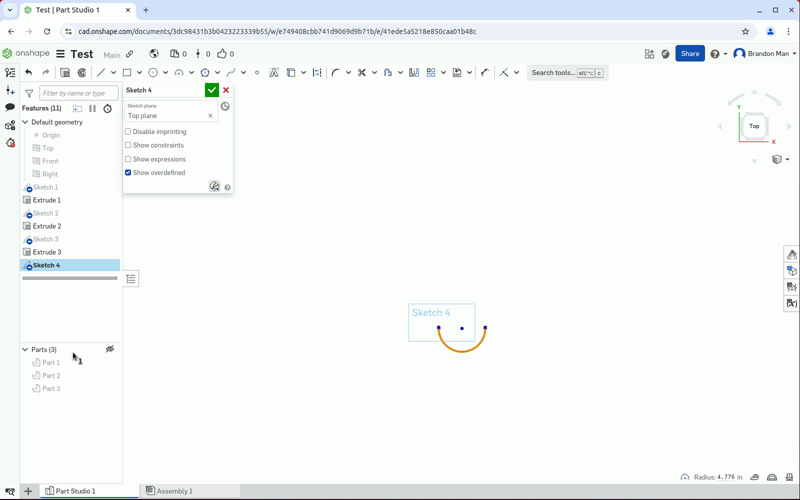
key(shift+y)
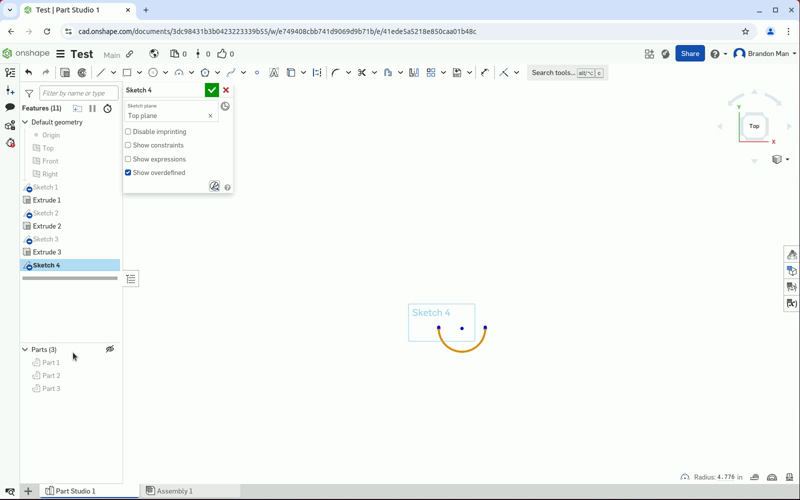
key(shift+e)
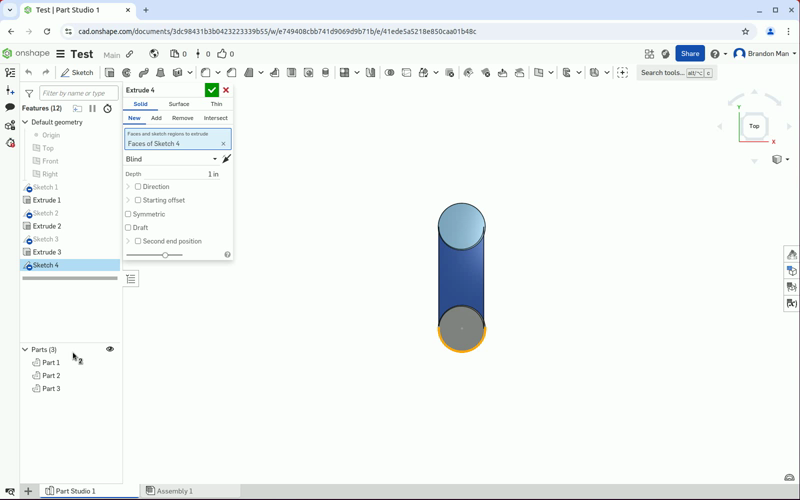
mouse_move(143, 106)
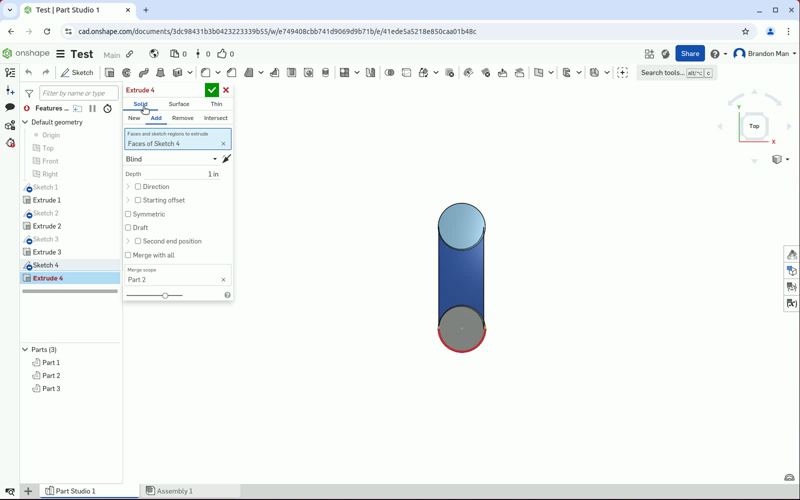
click(143, 106)
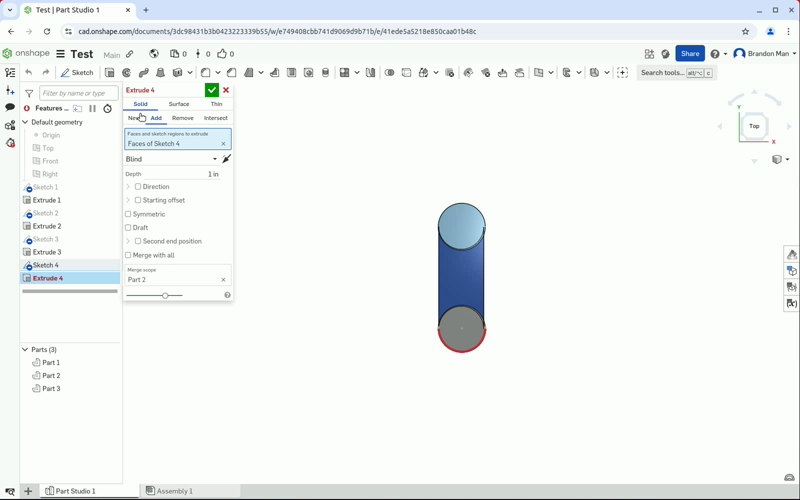
mouse_move(137, 120)
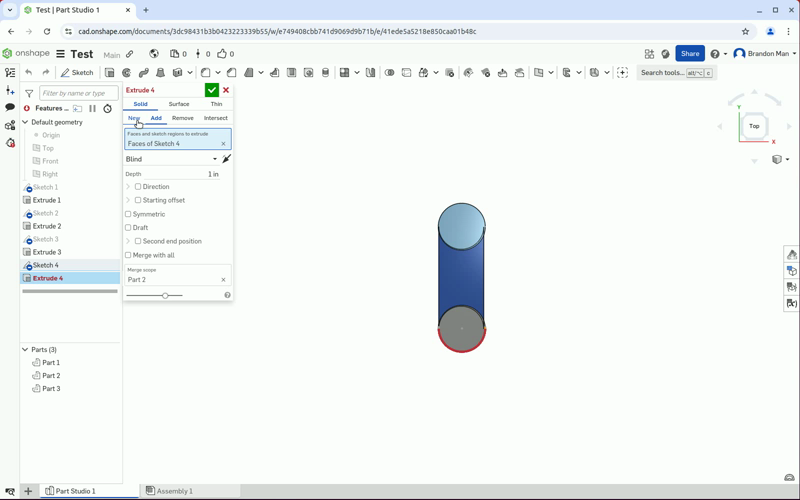
click(137, 120)
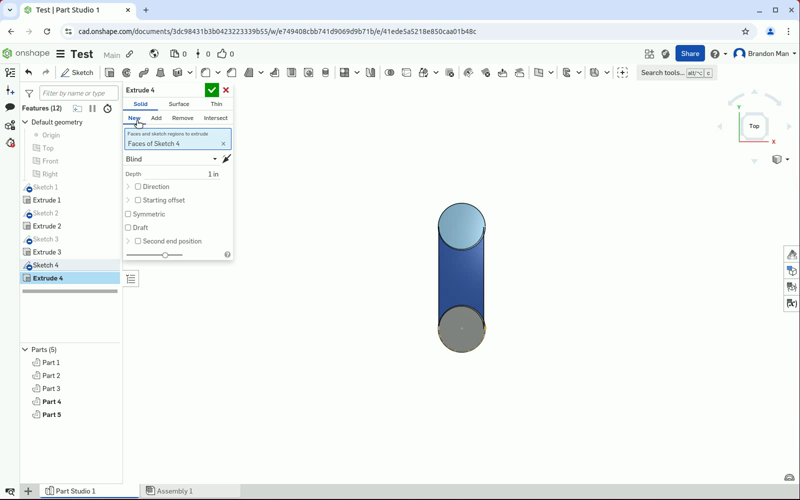
key(tab, 4)
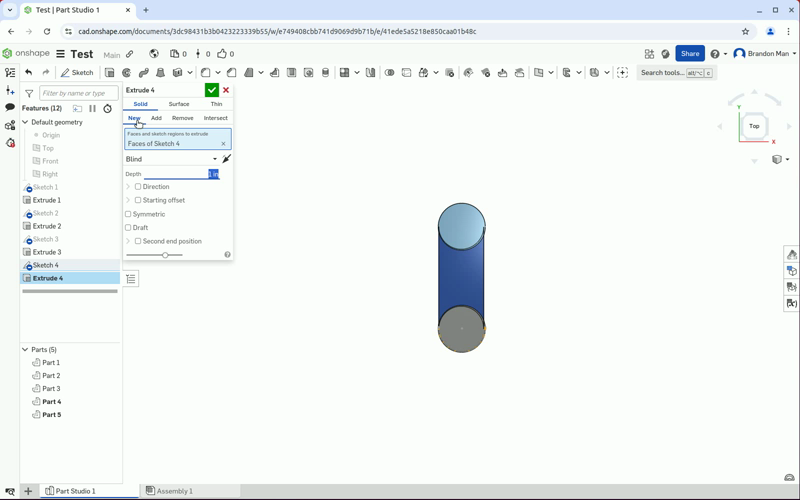
text(18.535)
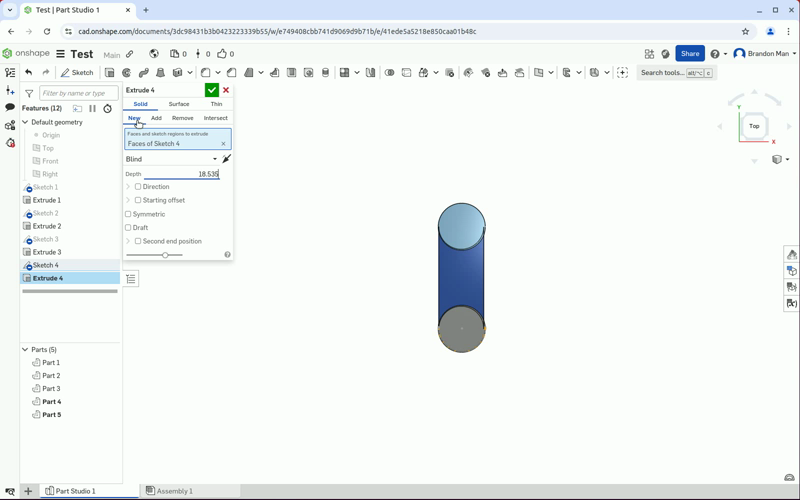
key(enter)
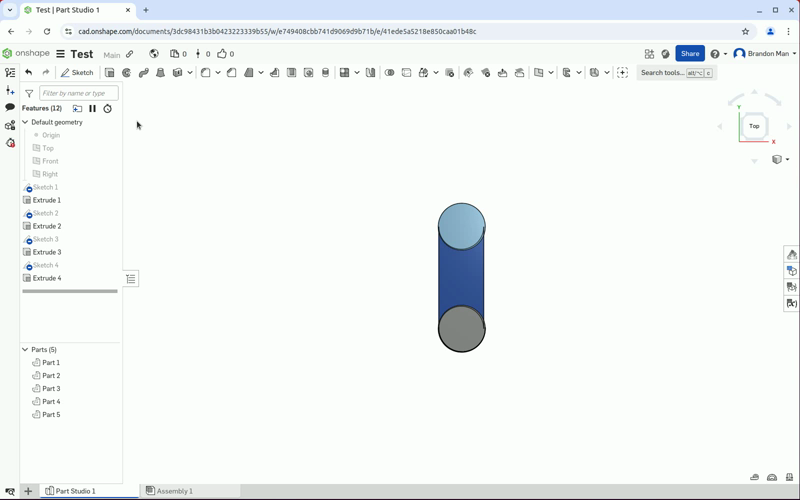
key(shift+h)
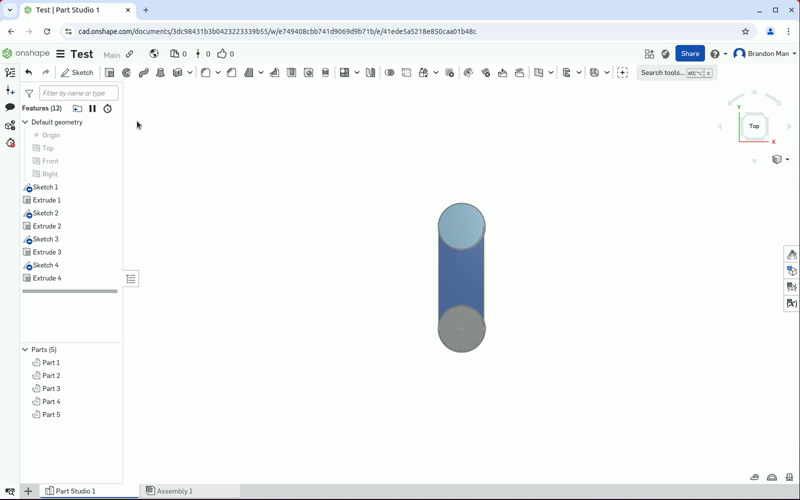
key(shift+h)
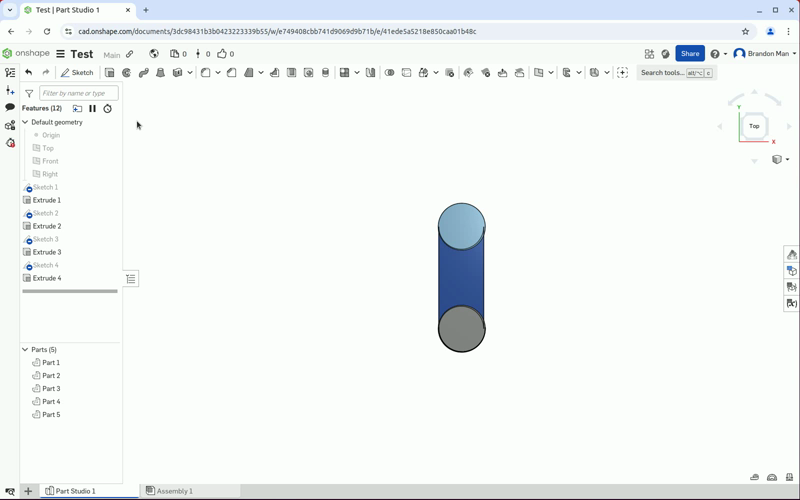
mouse_move(73, 189)
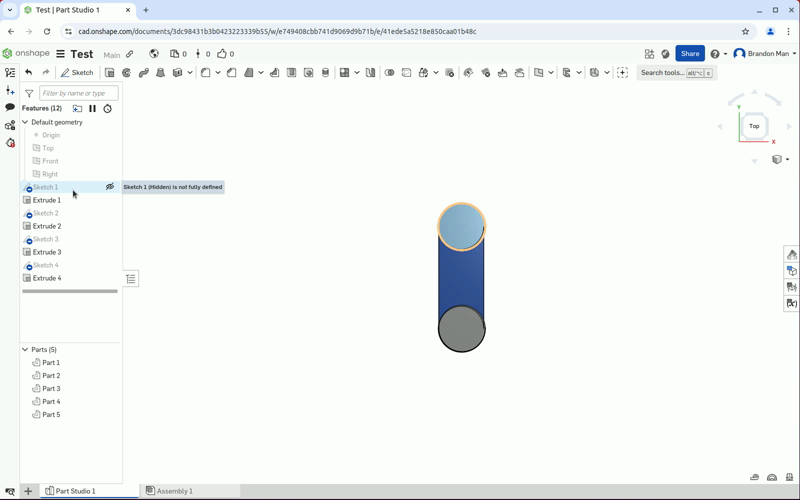
click(73, 189)
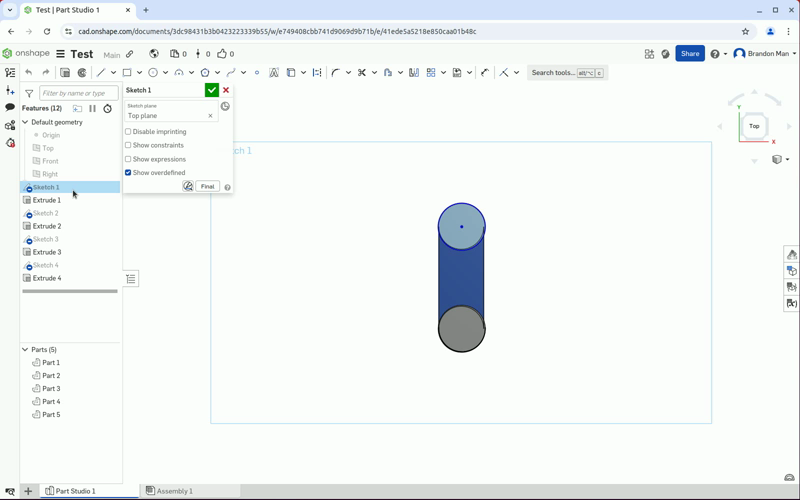
mouse_move(229, 92)
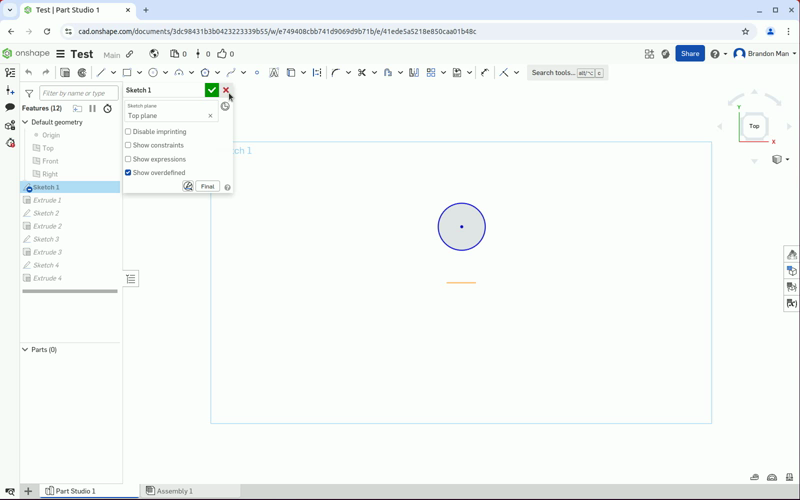
click(229, 92)
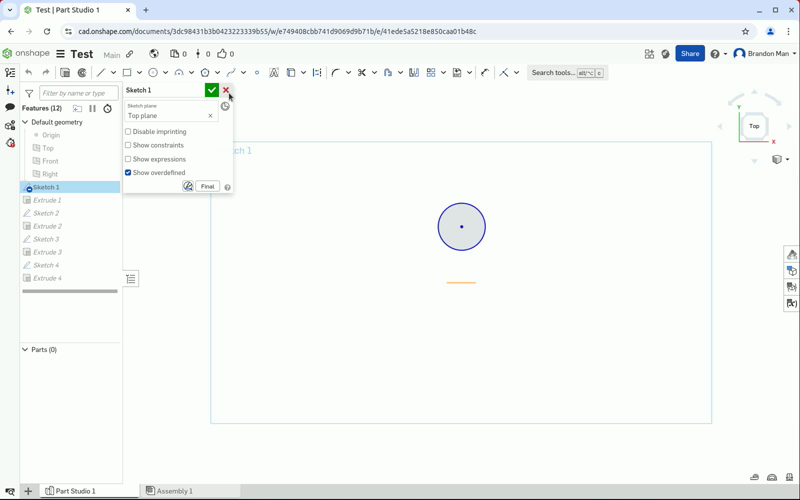
key(shift+s)
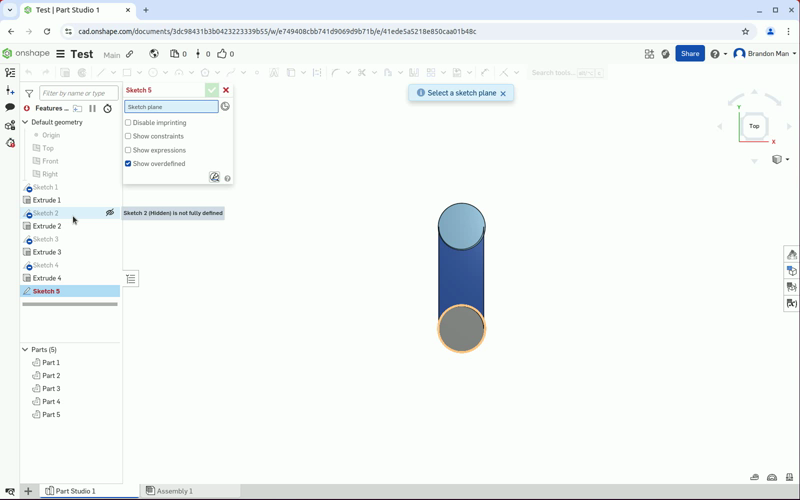
scroll(3)
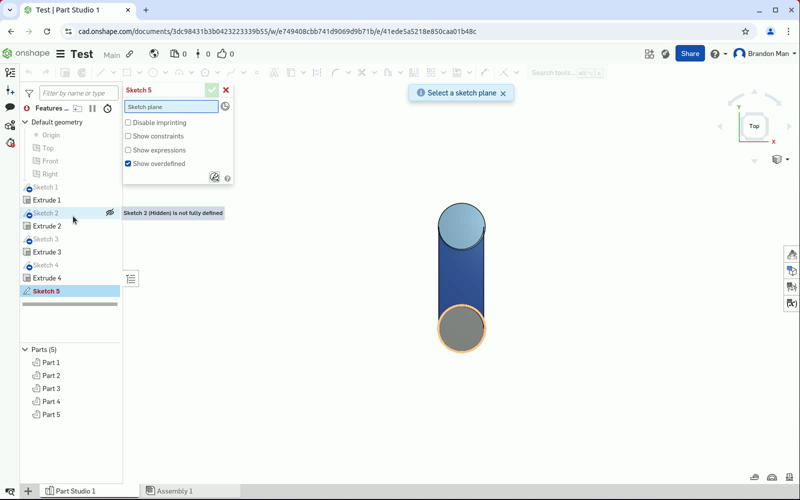
mouse_move(73, 150)
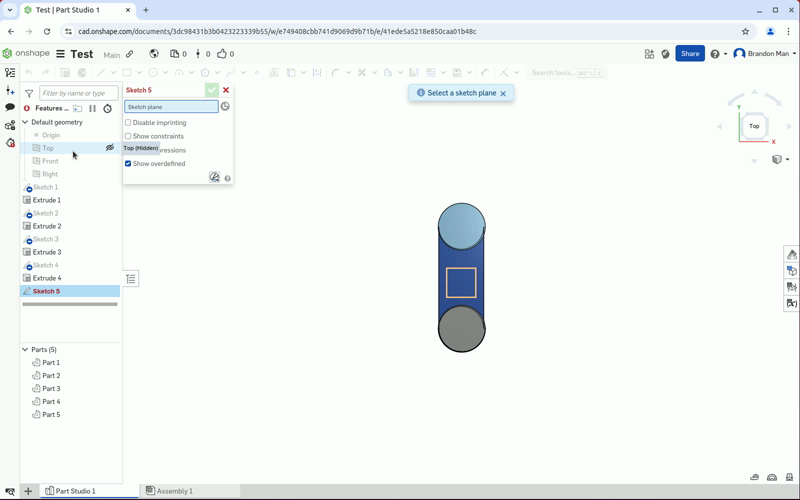
click(73, 150)
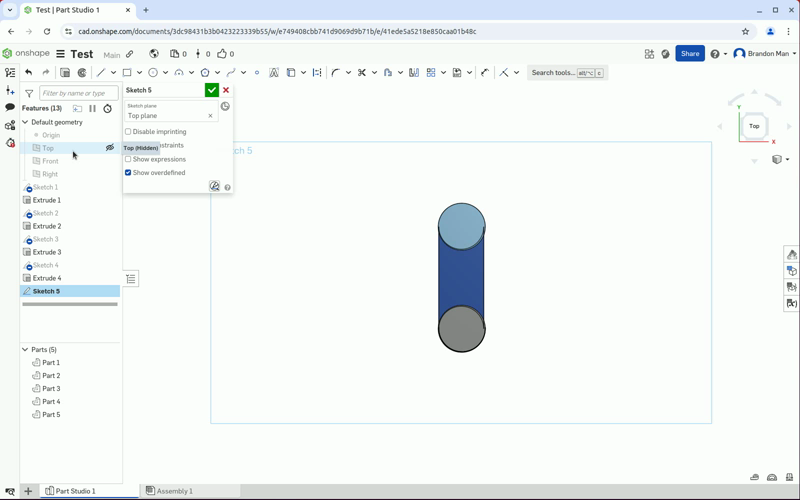
mouse_move(73, 352)
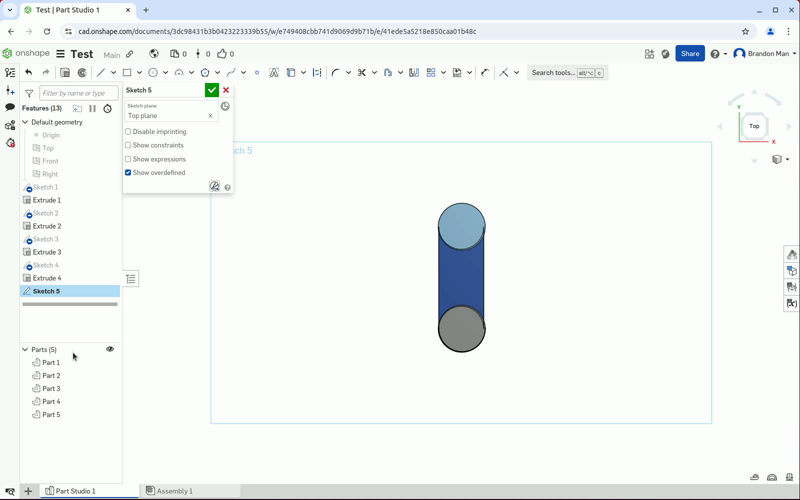
key(y)
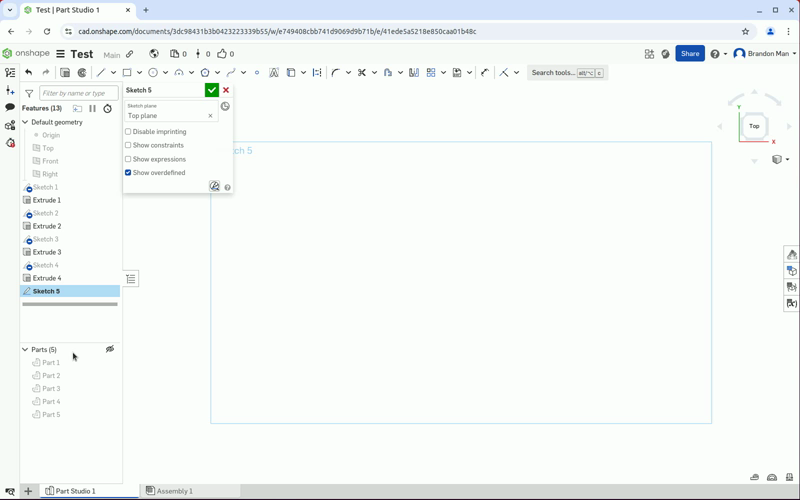
key(a)
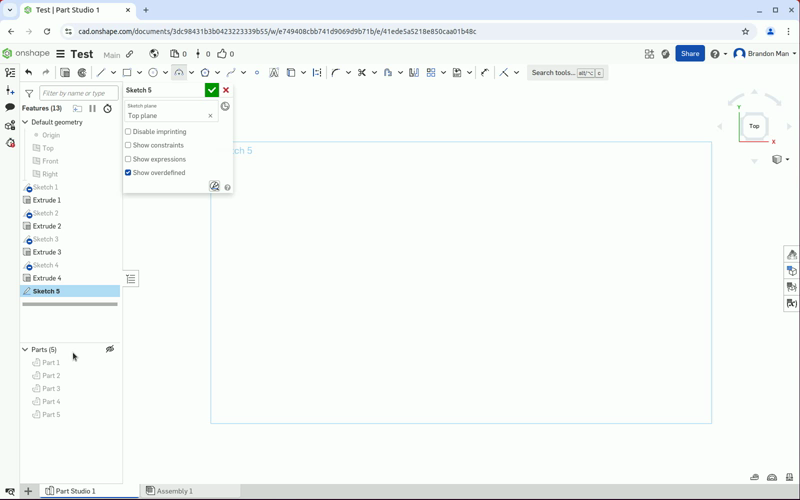
key_down(shift)
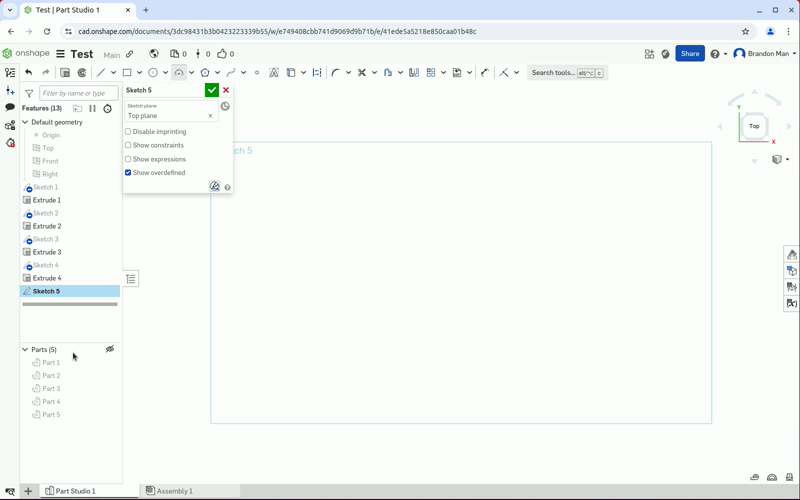
mouse_move(438, 328)
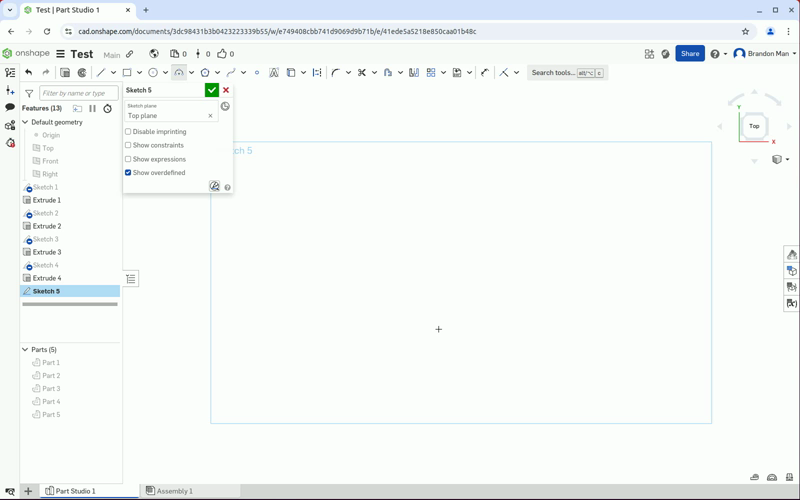
click(438, 328)
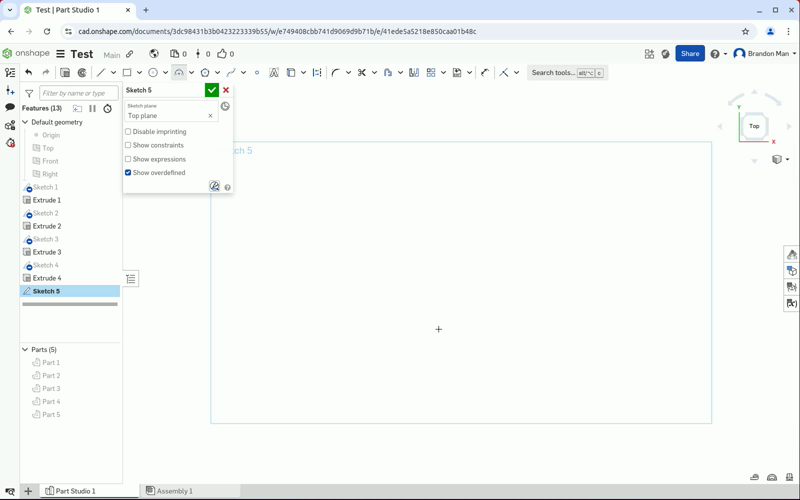
key_up(shift)
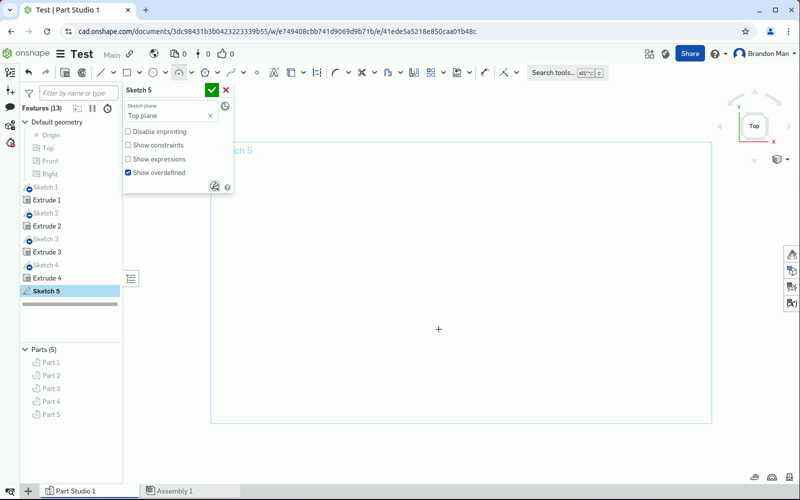
key_down(shift)
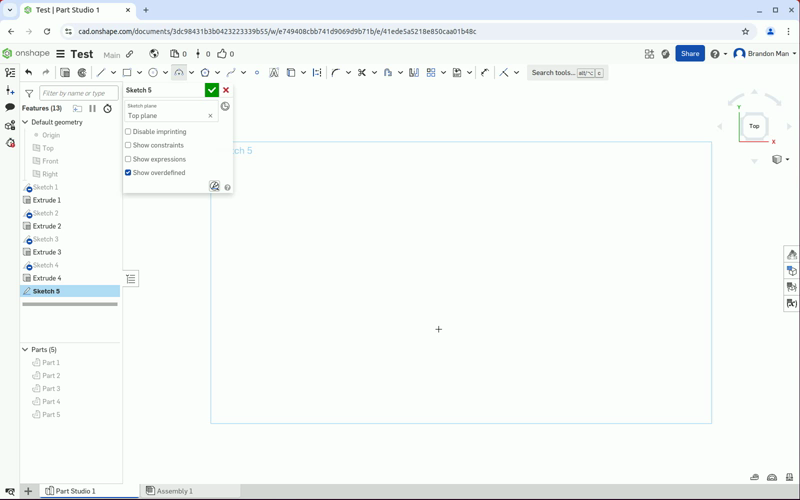
mouse_move(485, 328)
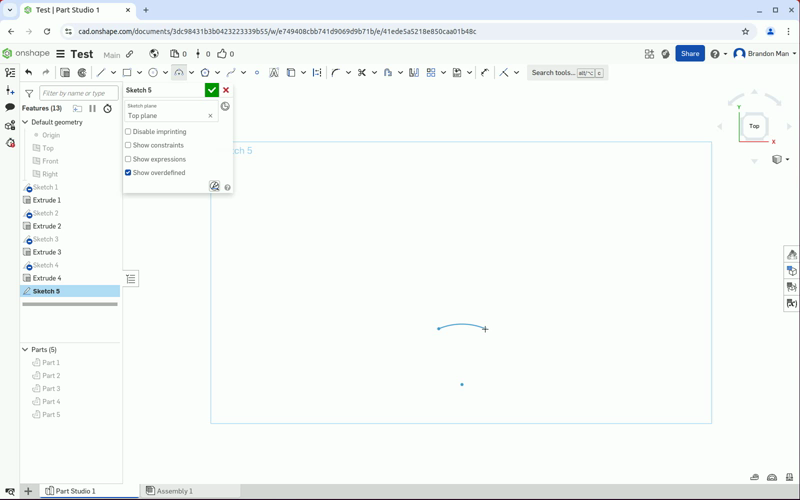
click(485, 328)
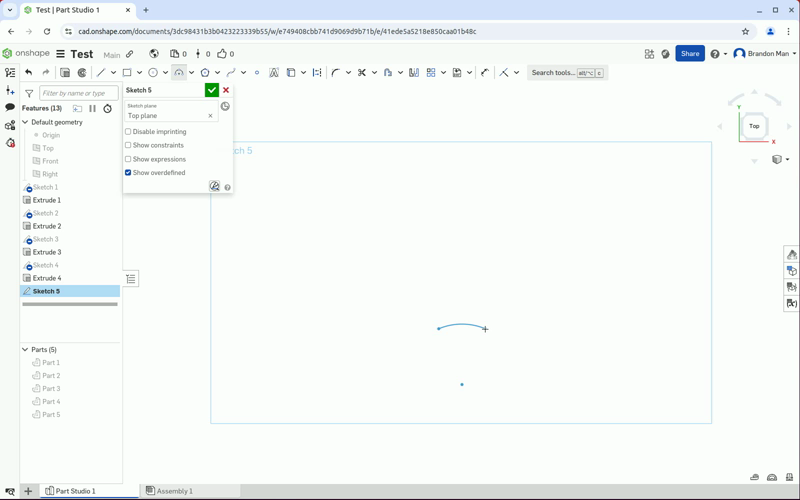
mouse_move(461, 351)
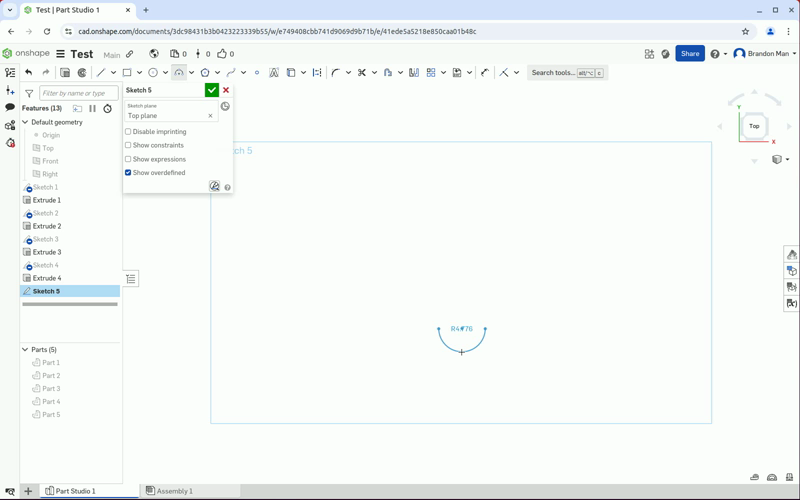
click(461, 351)
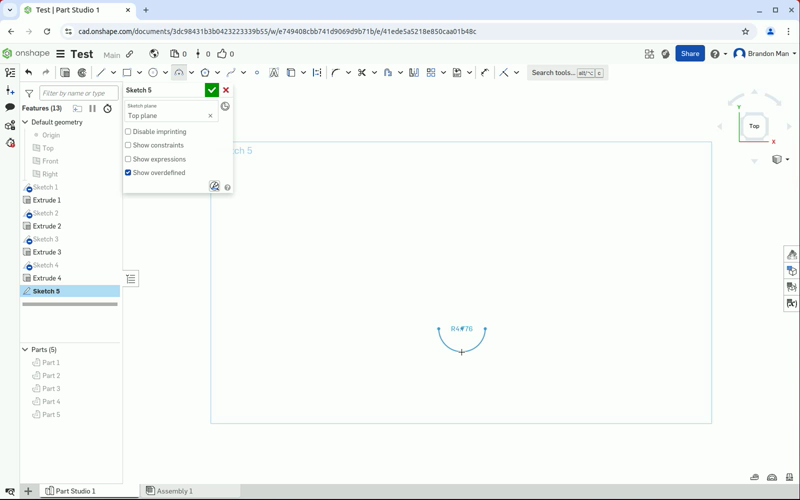
key_up(shift)
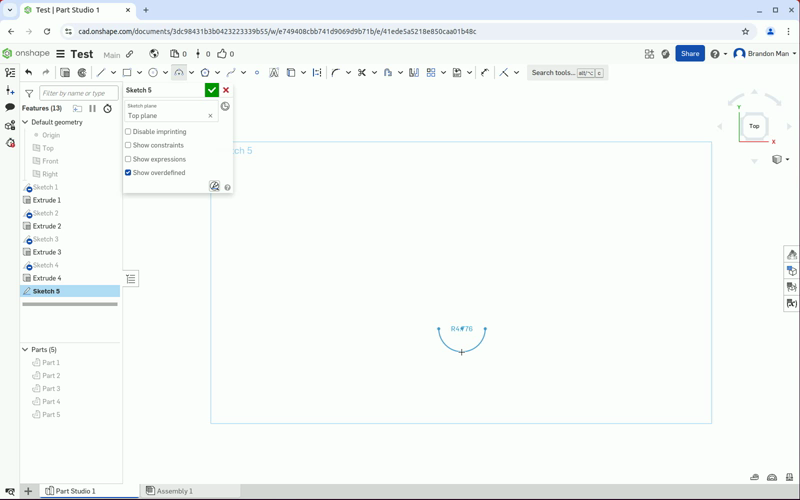
key(esc)
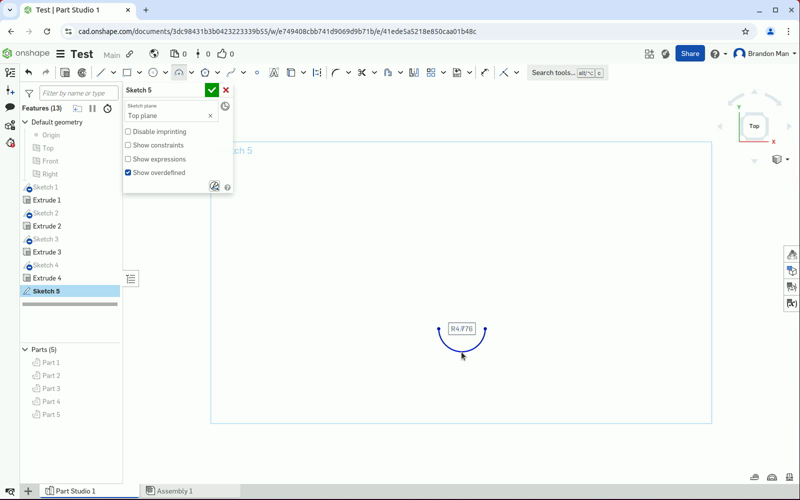
key(l)
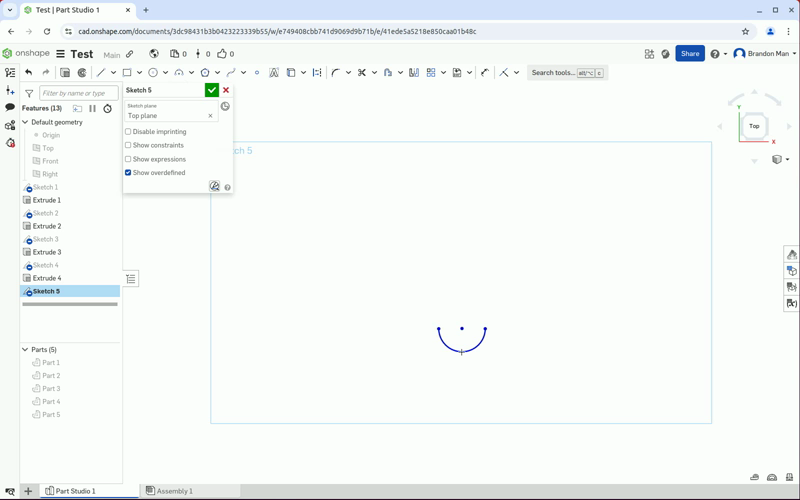
mouse_move(485, 328)
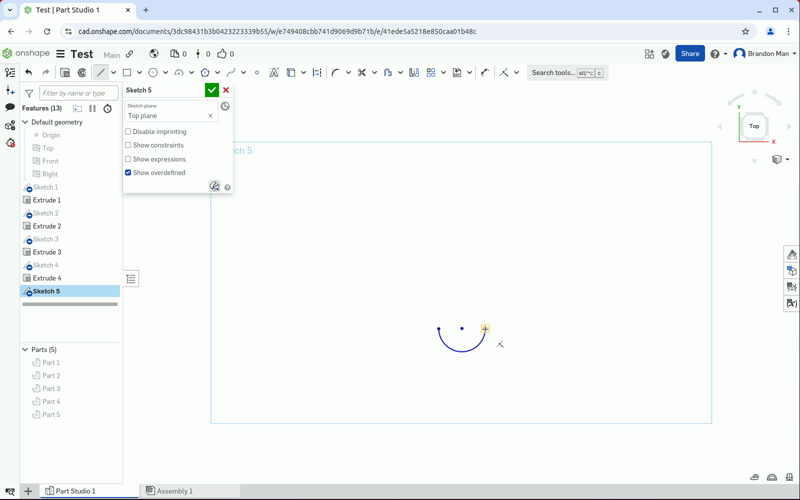
click(485, 328)
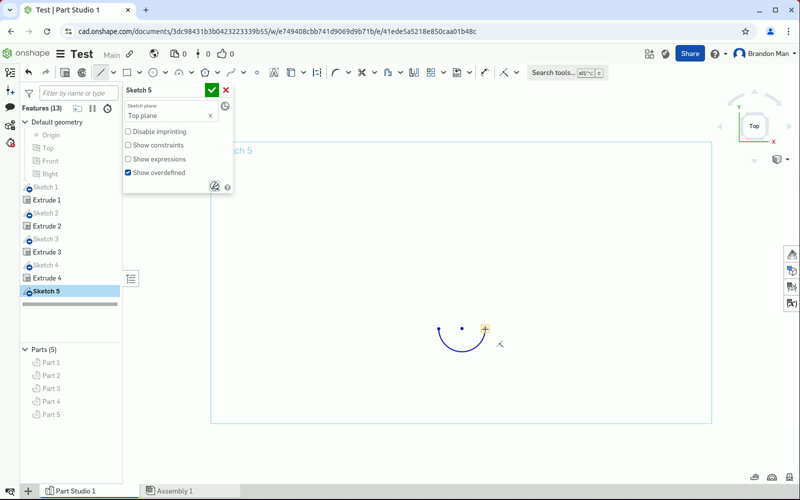
key_down(shift)
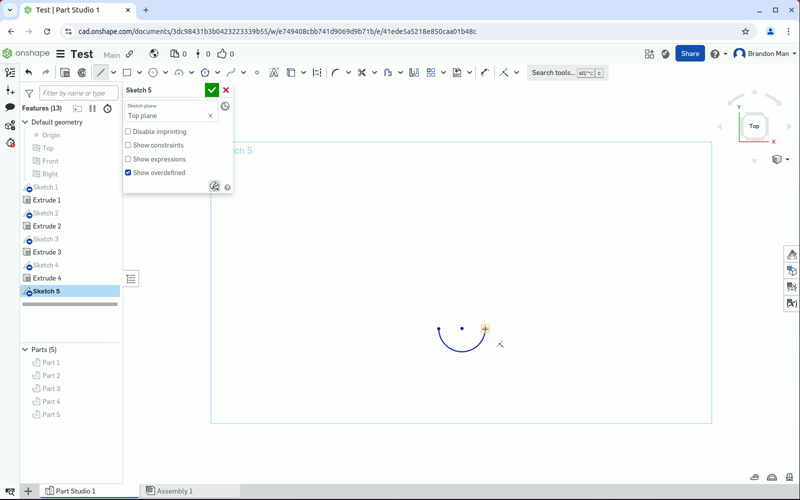
mouse_move(515, 328)
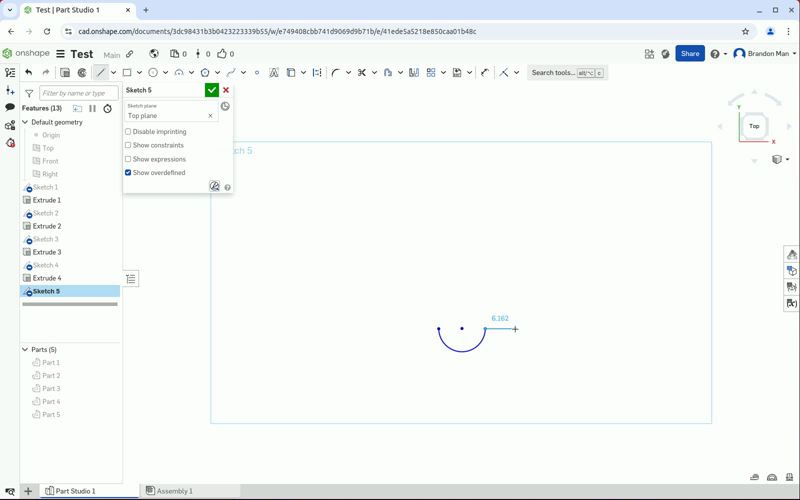
mouse_move(485, 327)
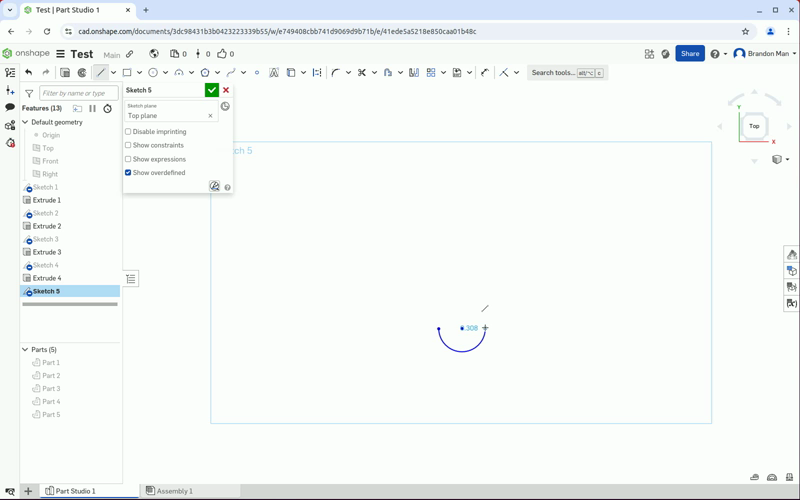
scroll(6)
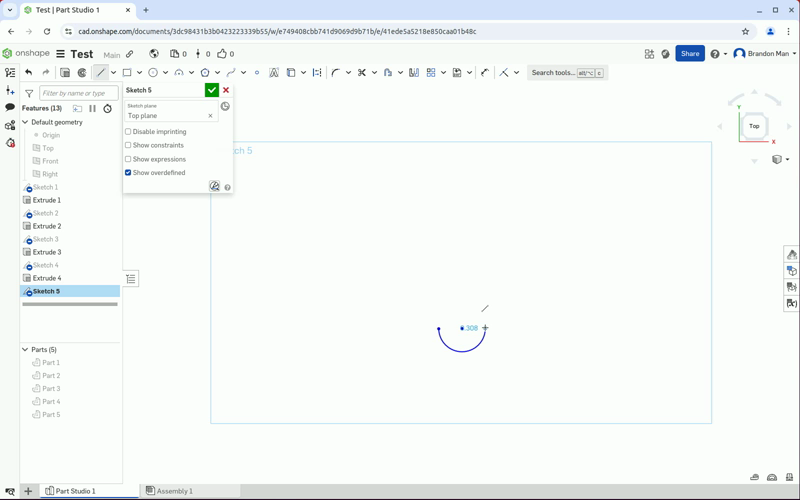
scroll(6)
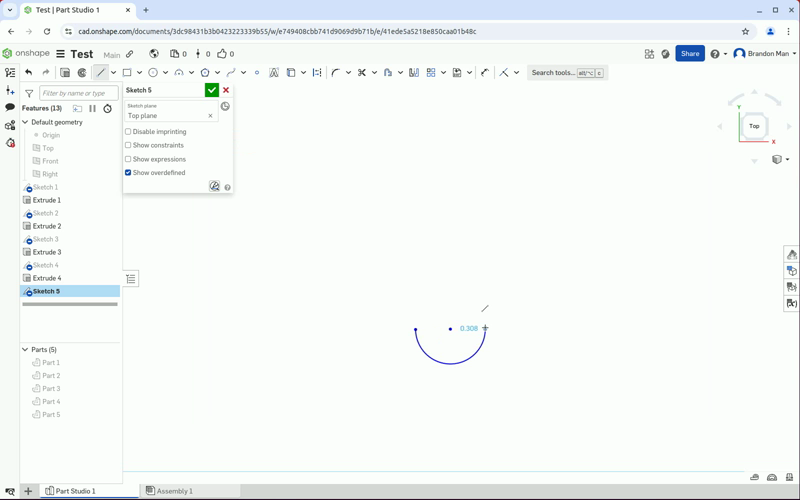
scroll(6)
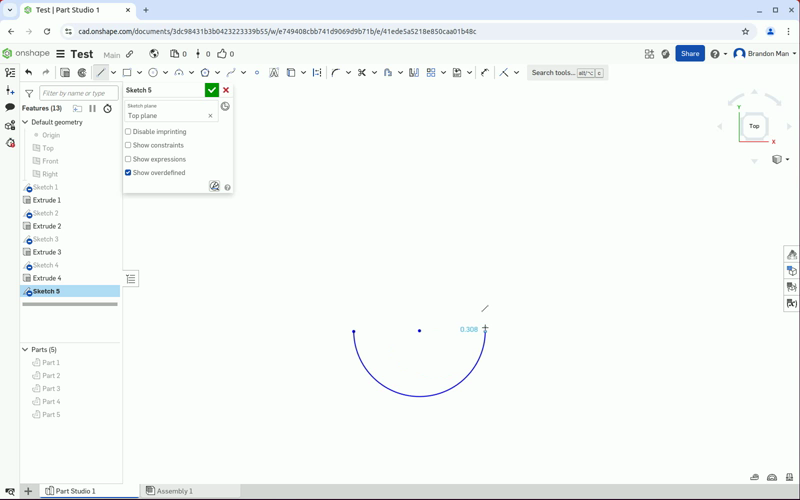
scroll(6)
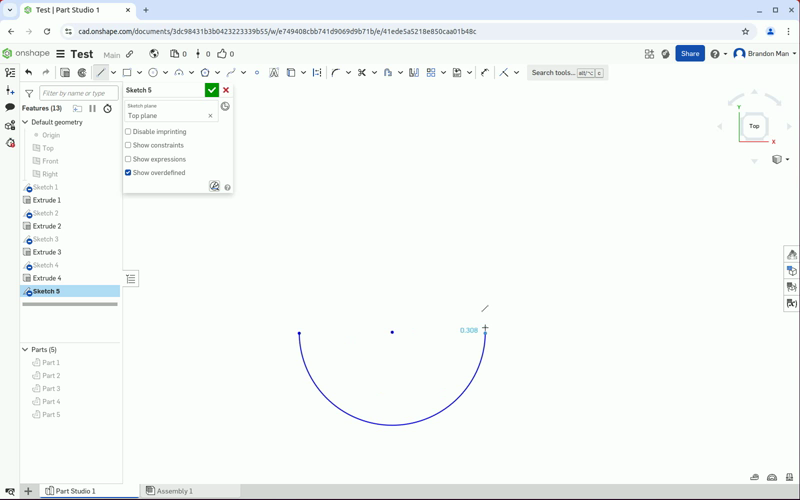
scroll(6)
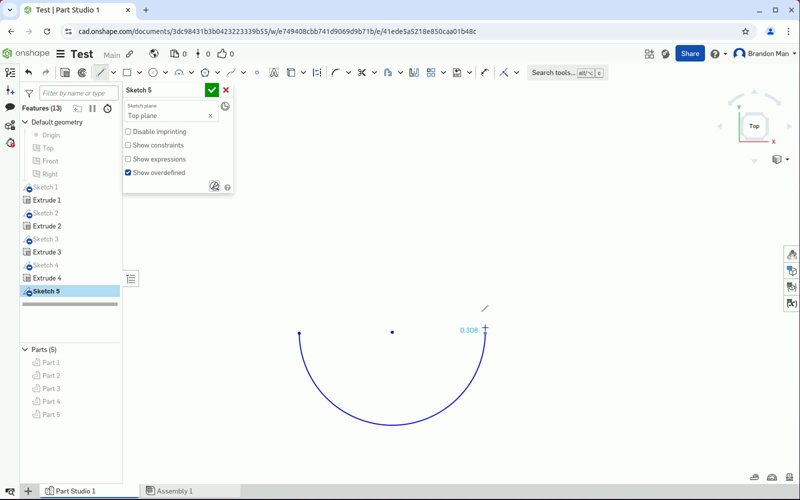
scroll(6)
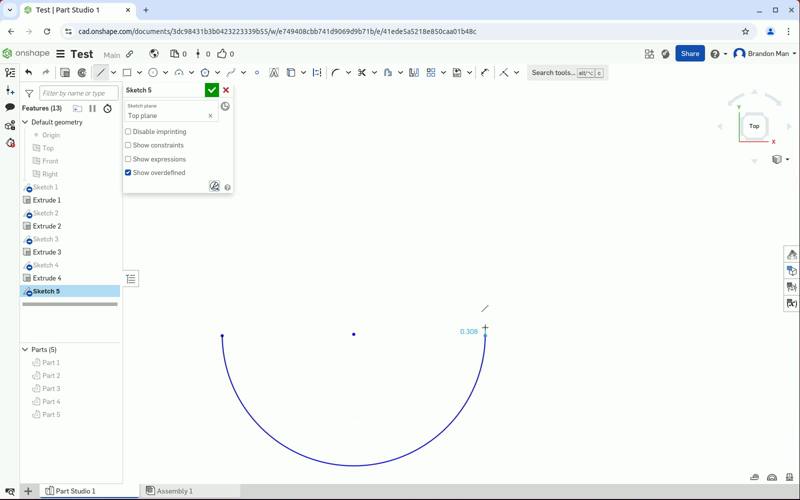
scroll(6)
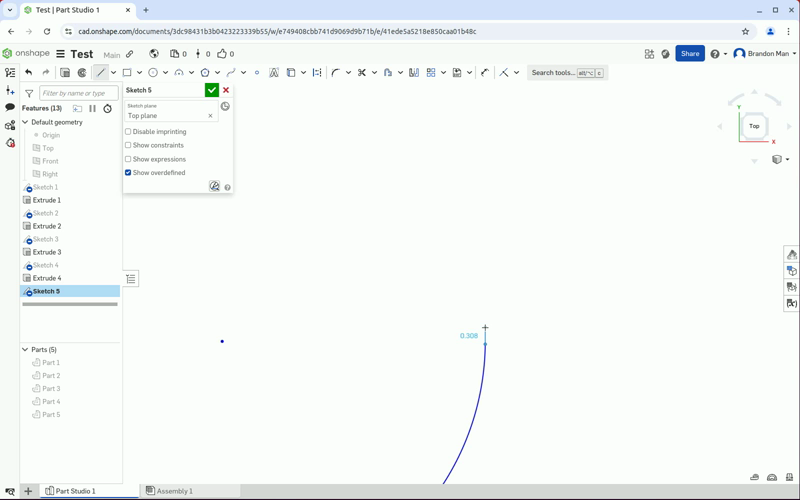
click(485, 327)
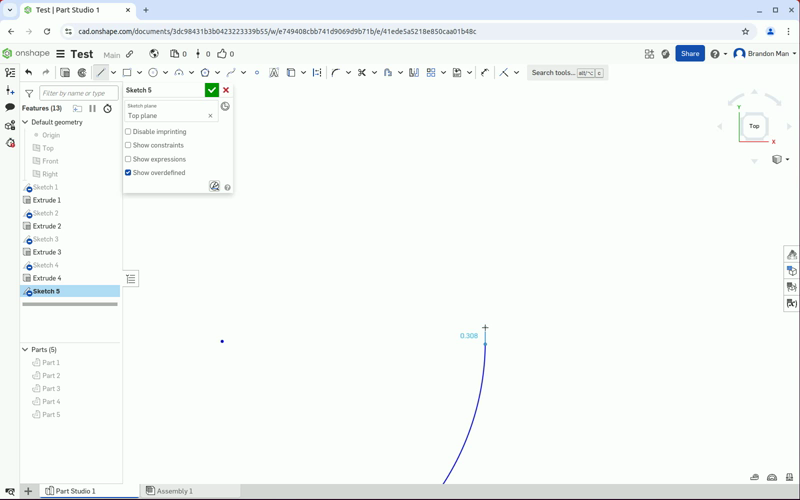
scroll(-6)
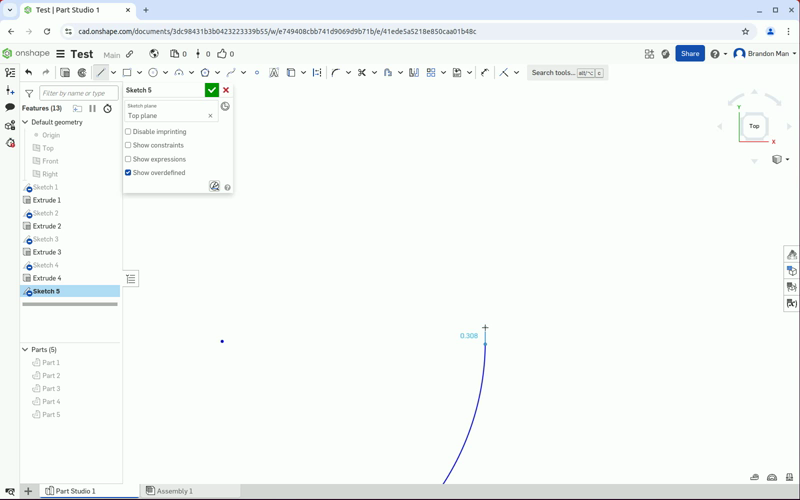
scroll(-6)
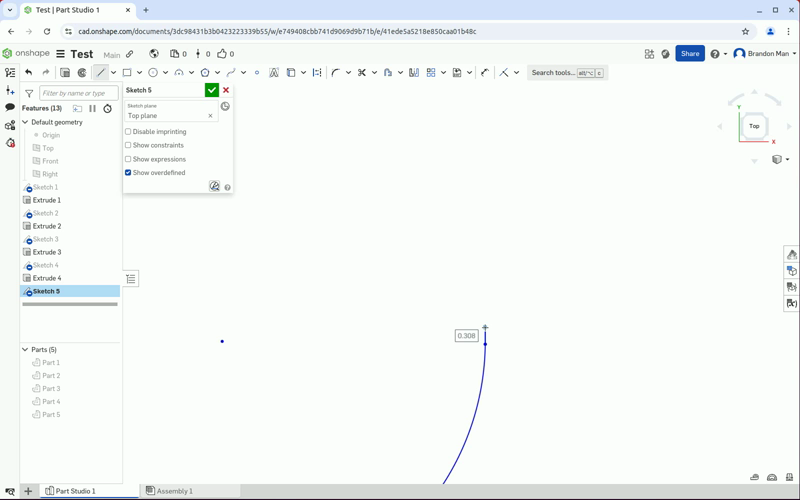
scroll(-6)
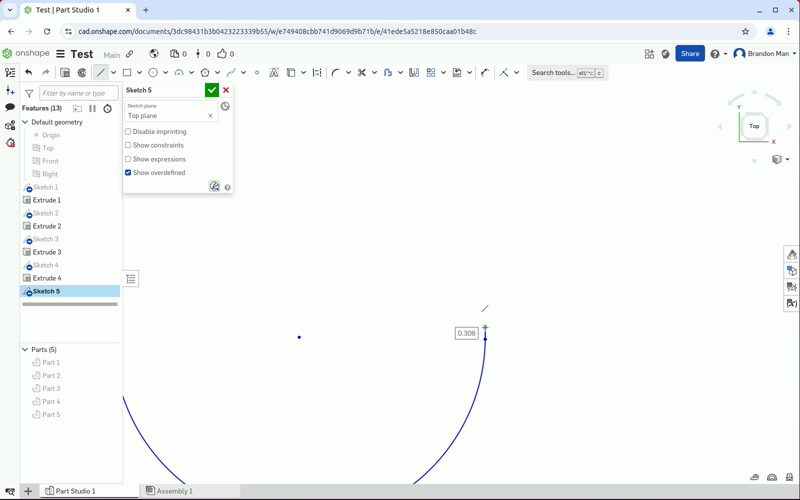
scroll(-6)
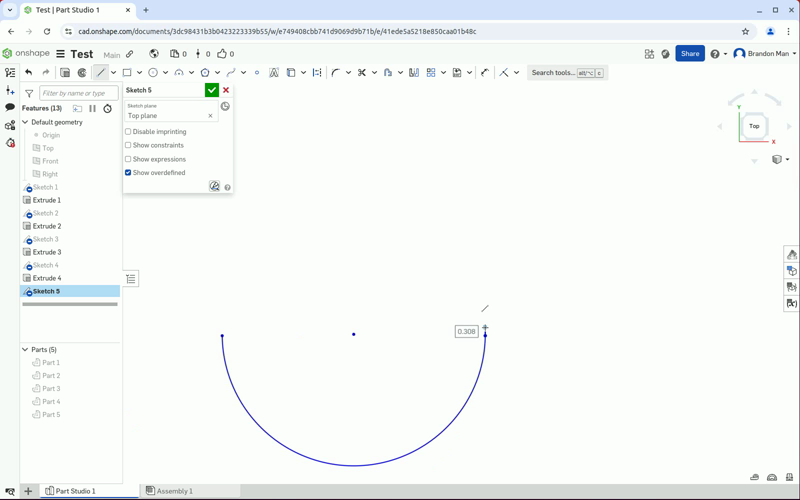
scroll(-6)
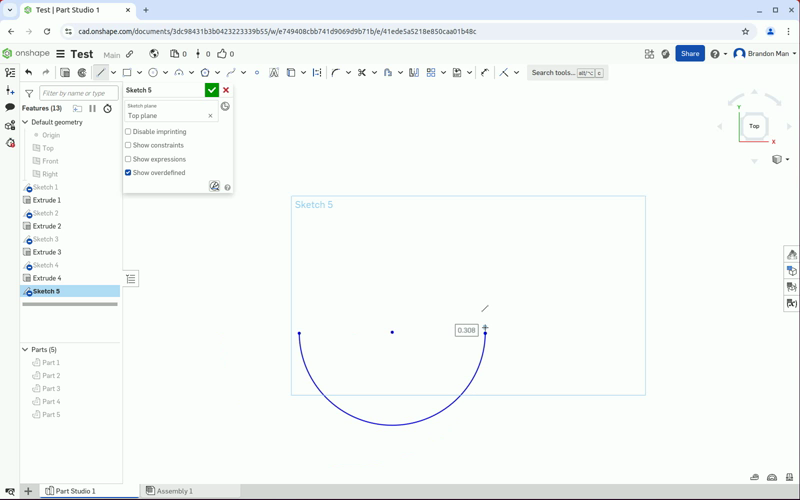
scroll(-6)
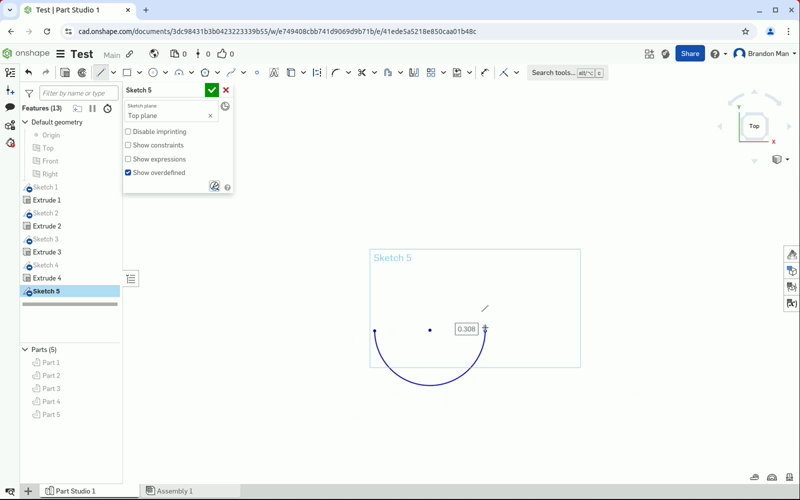
scroll(-6)
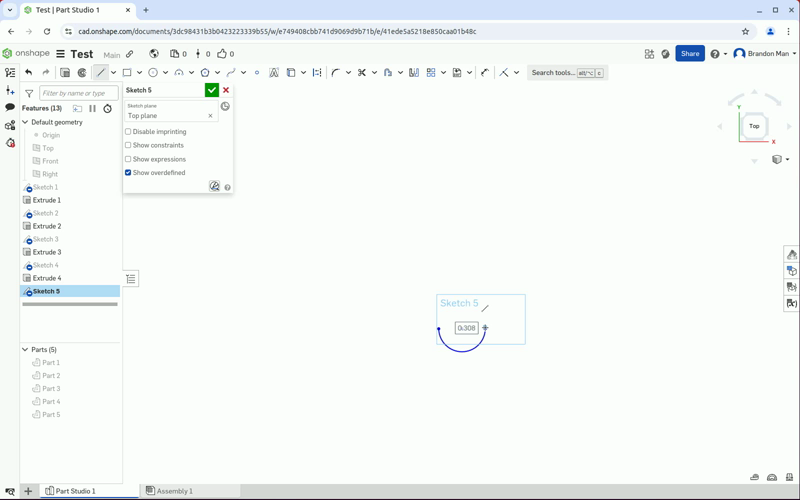
key_up(shift)
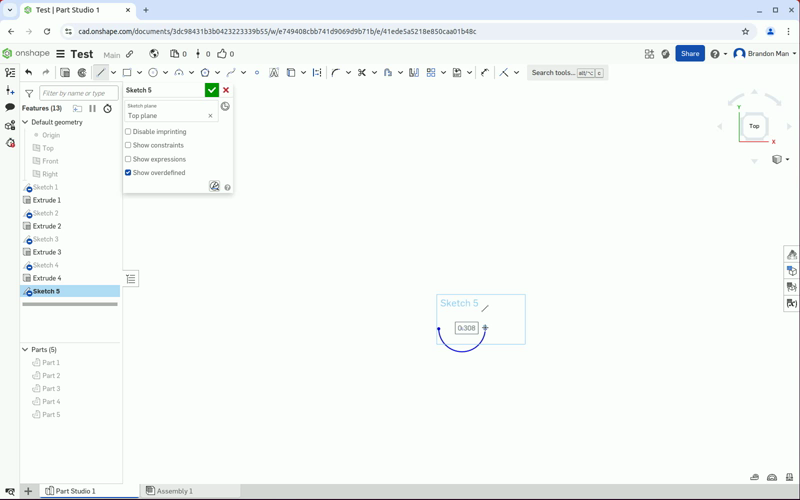
key(esc)
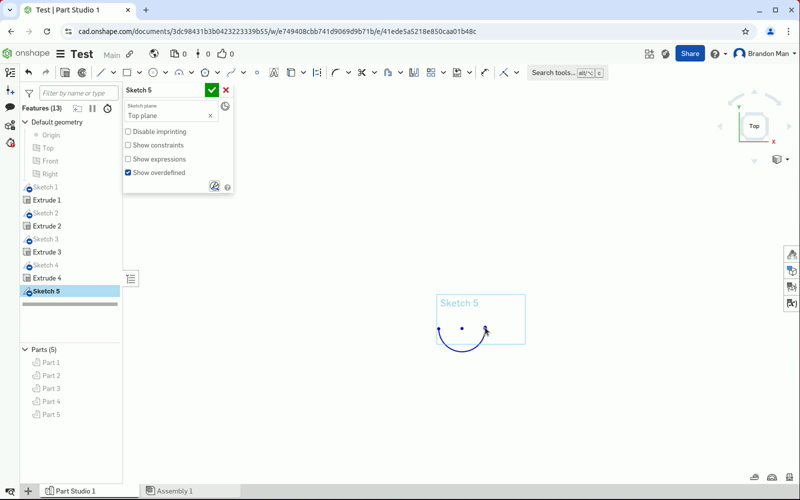
key(a)
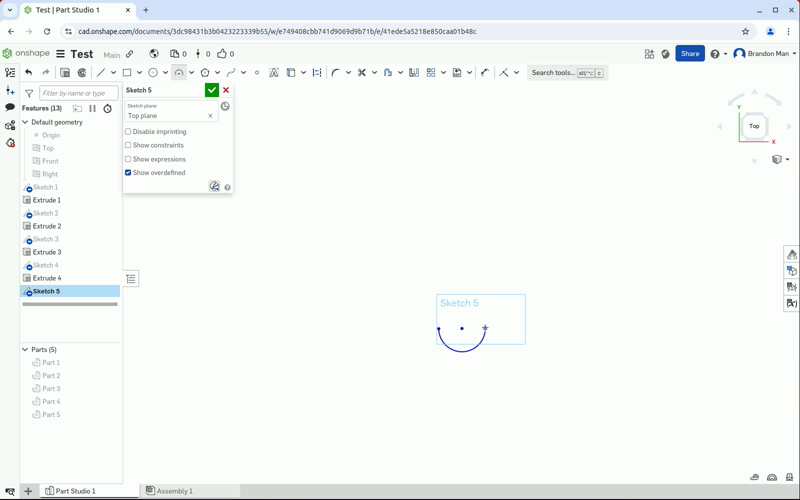
mouse_move(485, 327)
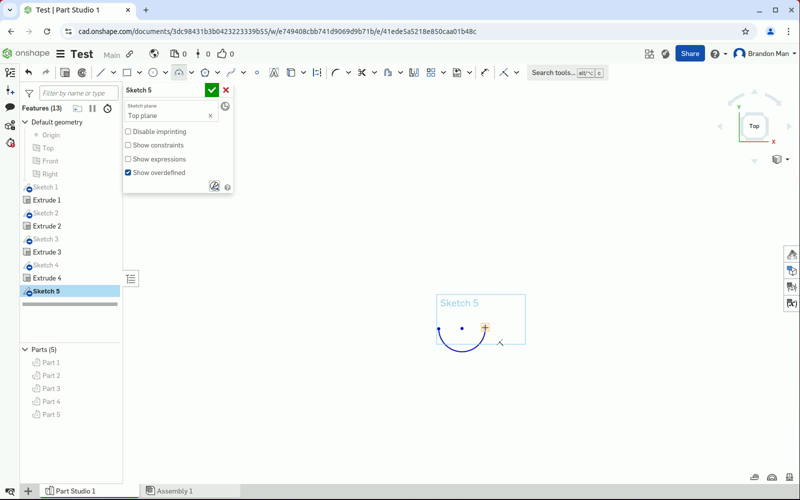
scroll(6)
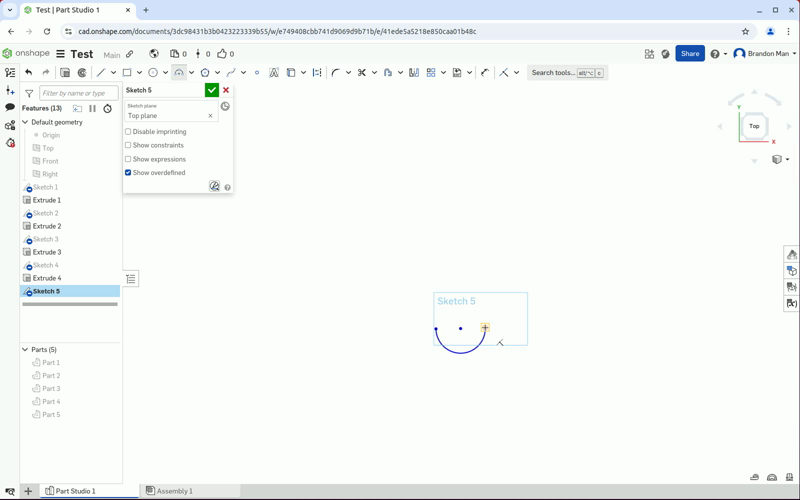
scroll(6)
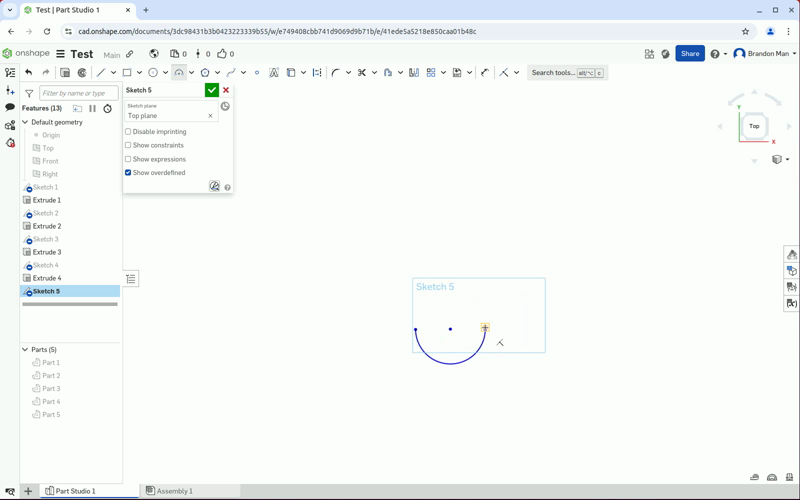
scroll(6)
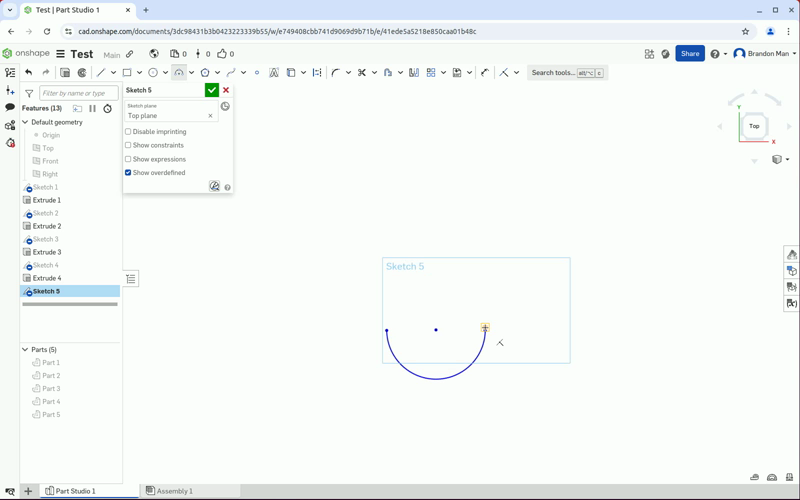
scroll(6)
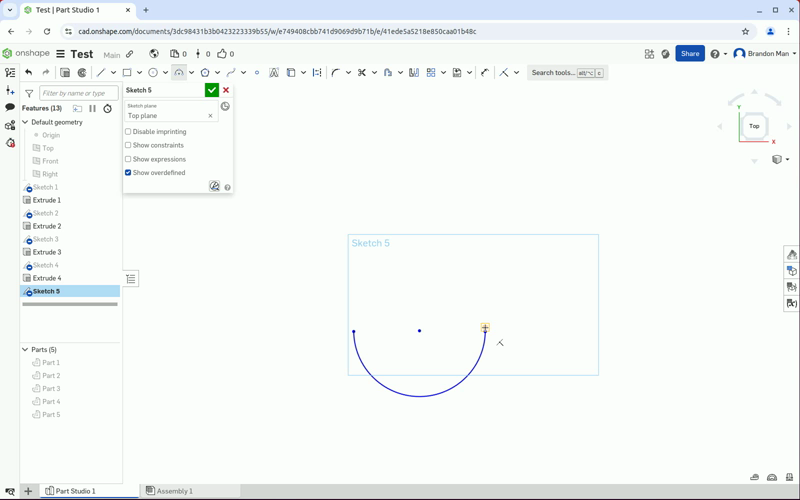
scroll(6)
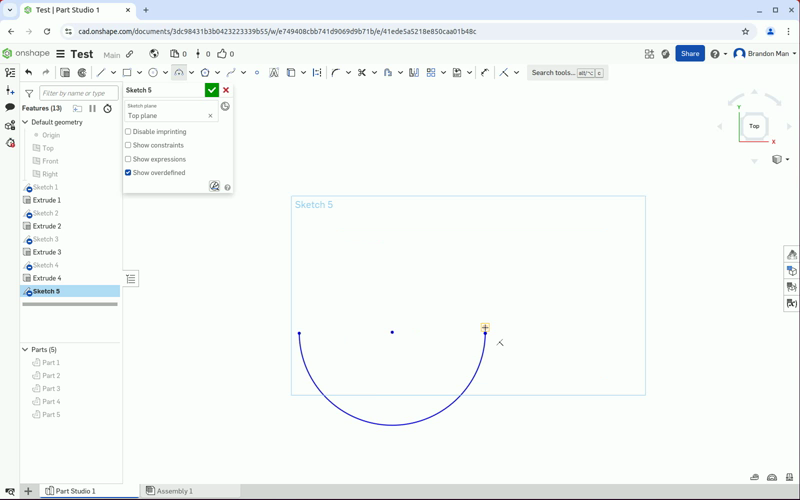
scroll(6)
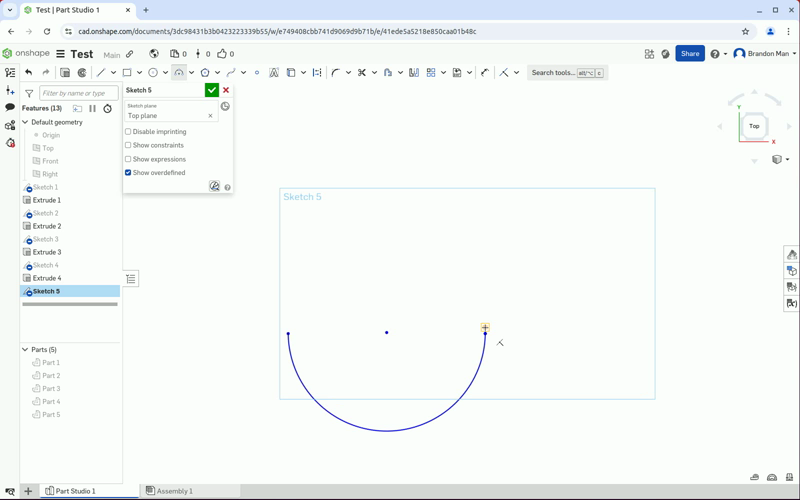
scroll(6)
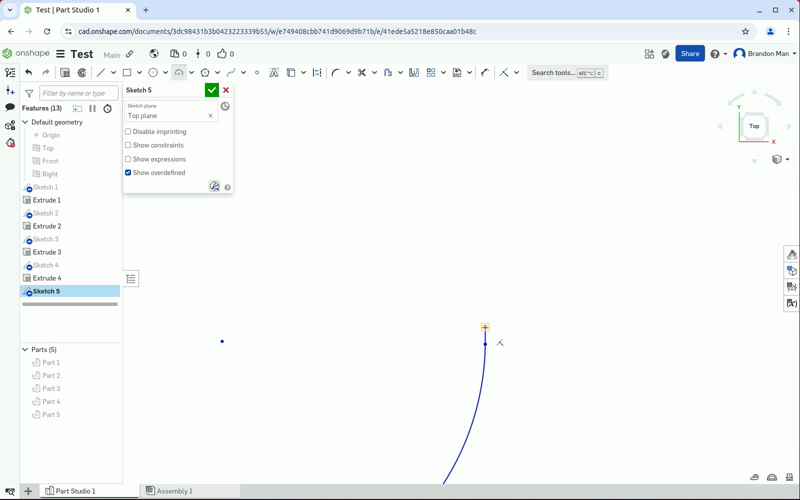
click(485, 327)
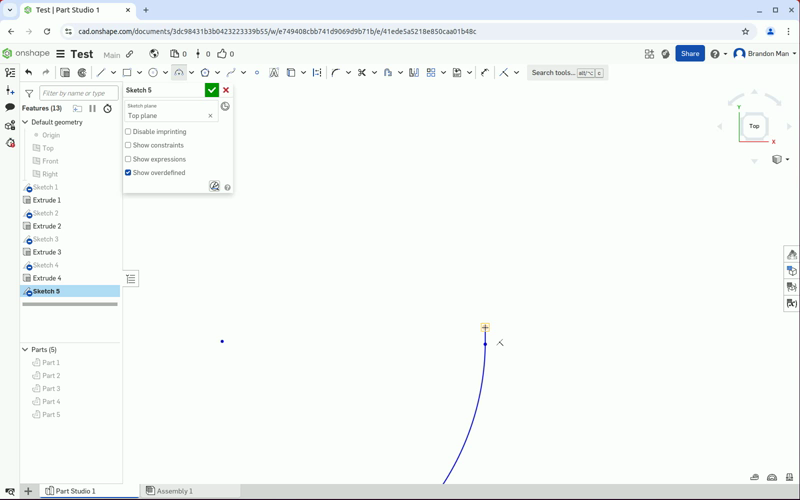
scroll(-6)
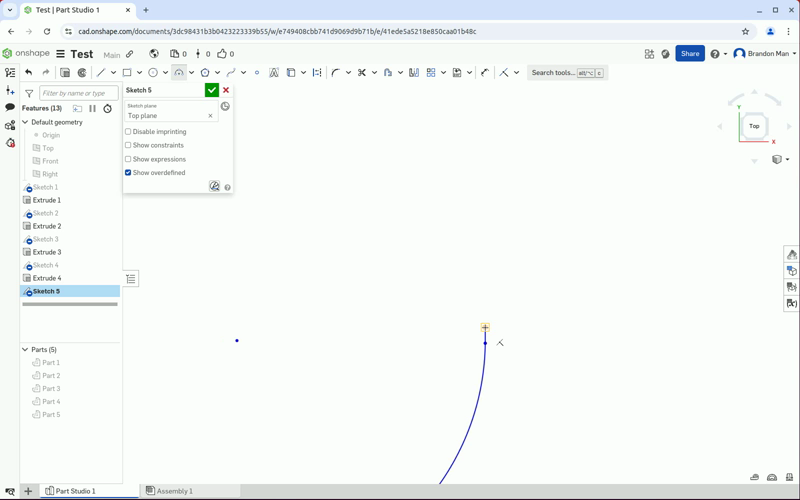
scroll(-6)
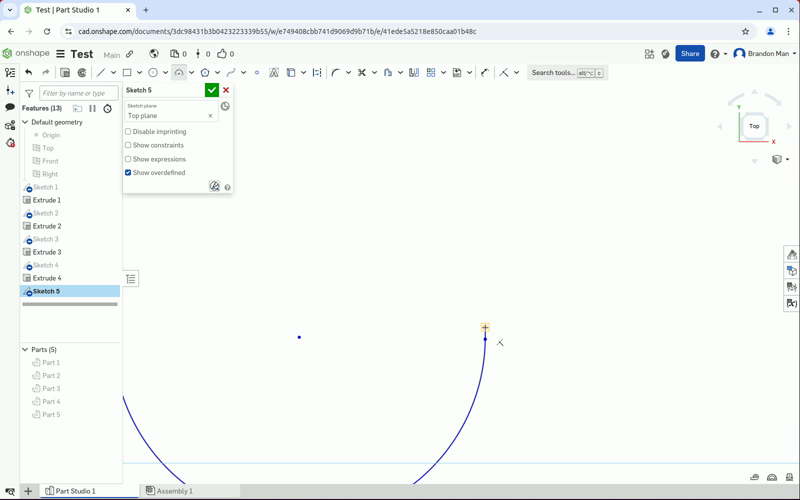
scroll(-6)
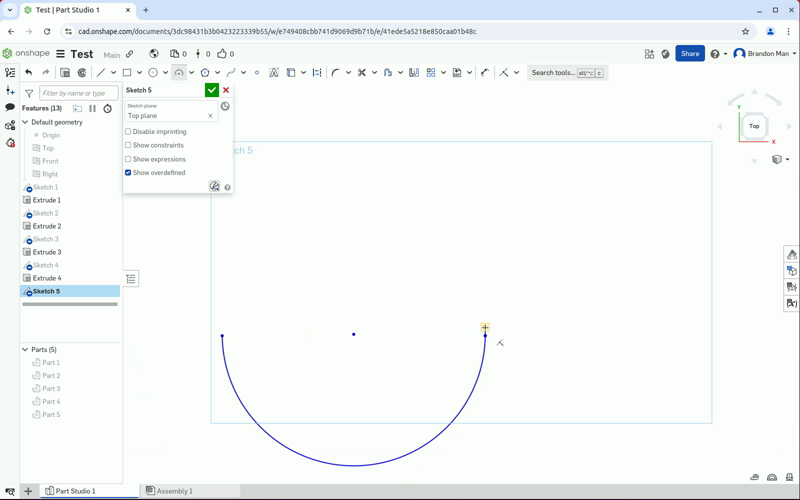
scroll(-6)
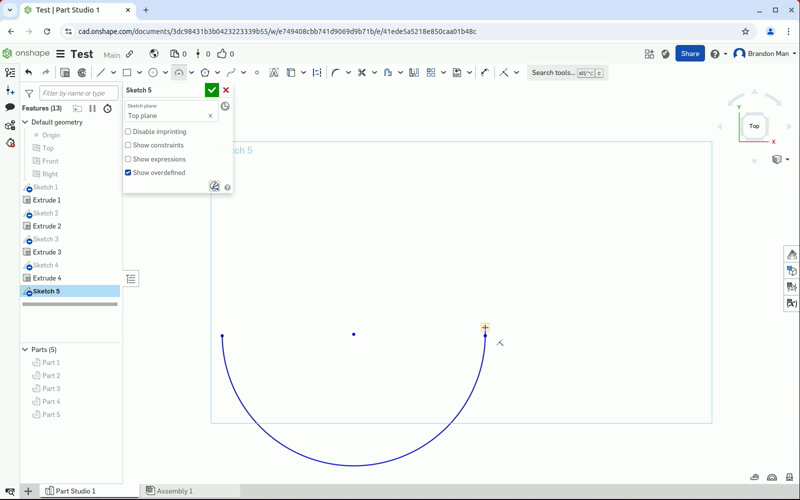
scroll(-6)
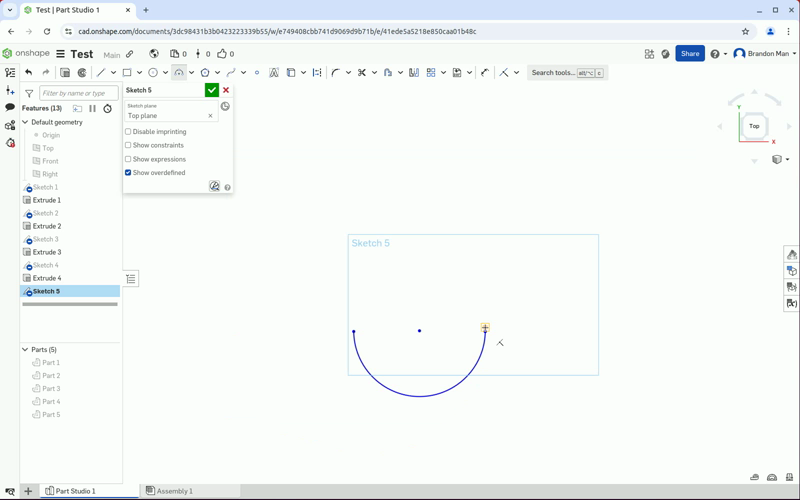
scroll(-6)
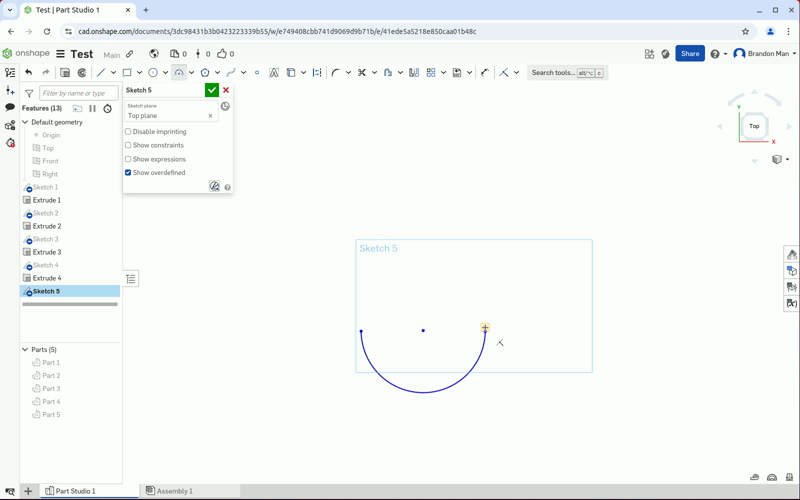
scroll(-6)
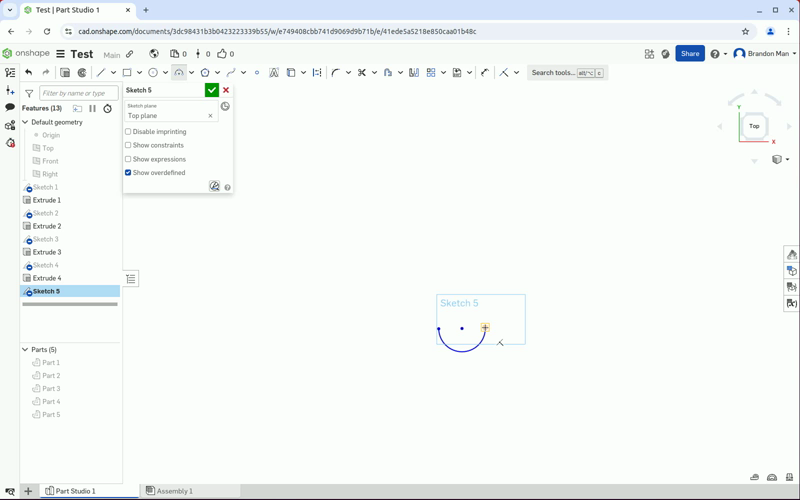
key_down(shift)
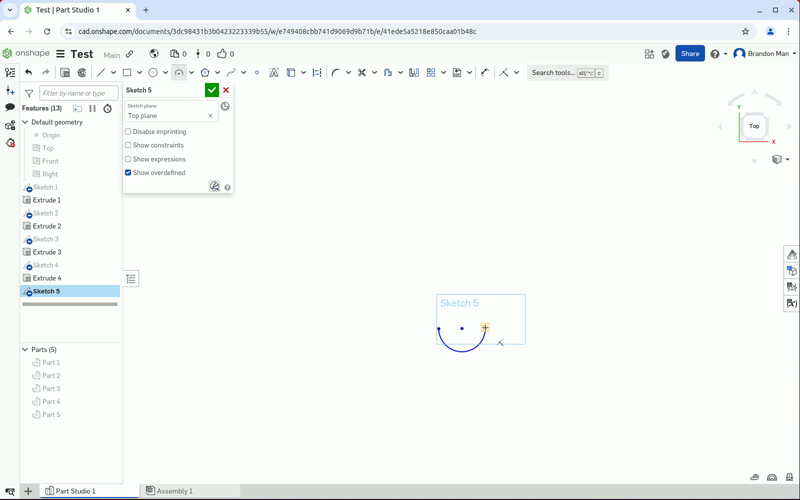
mouse_move(438, 327)
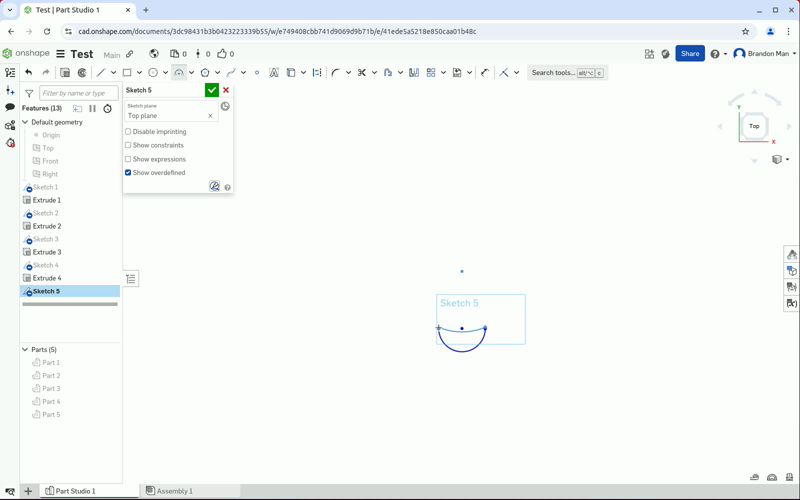
scroll(6)
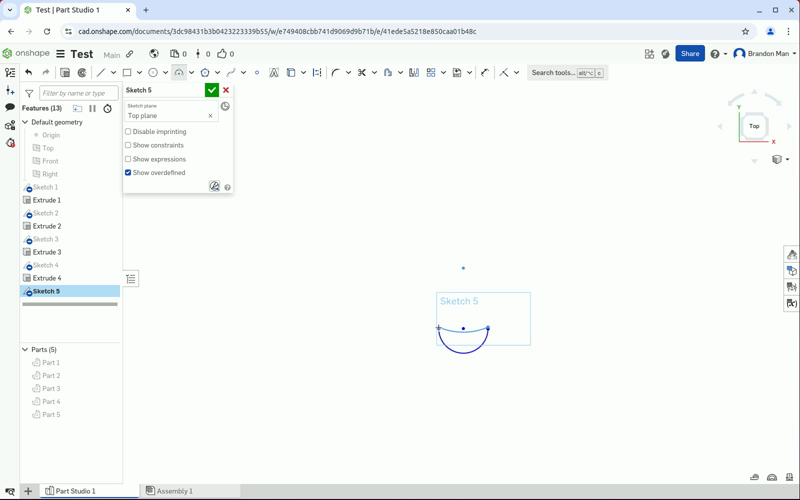
scroll(6)
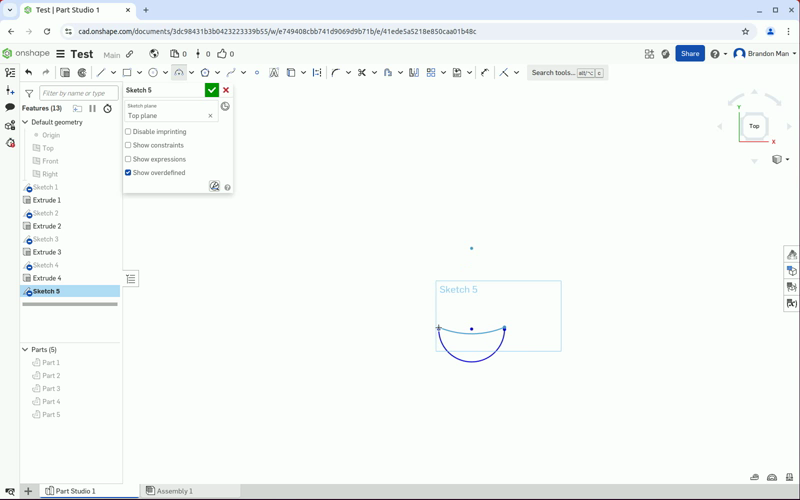
scroll(6)
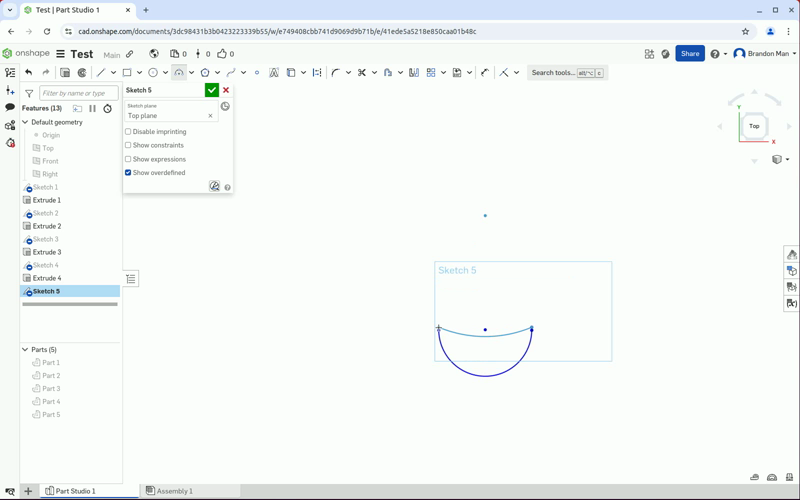
scroll(6)
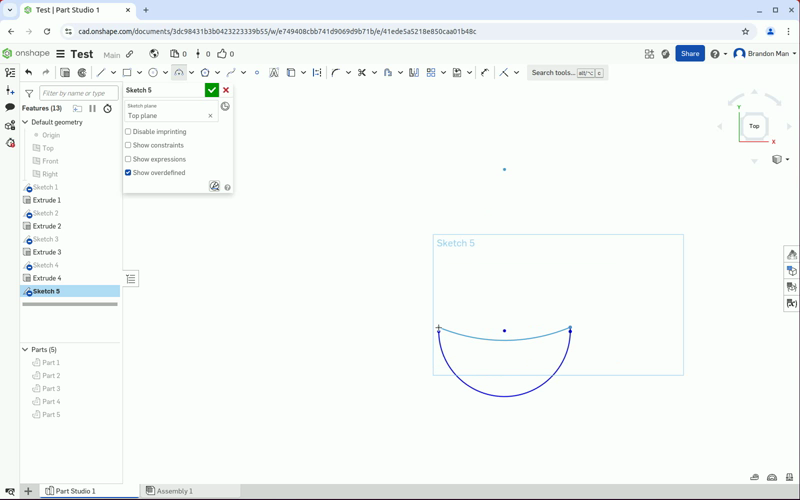
scroll(6)
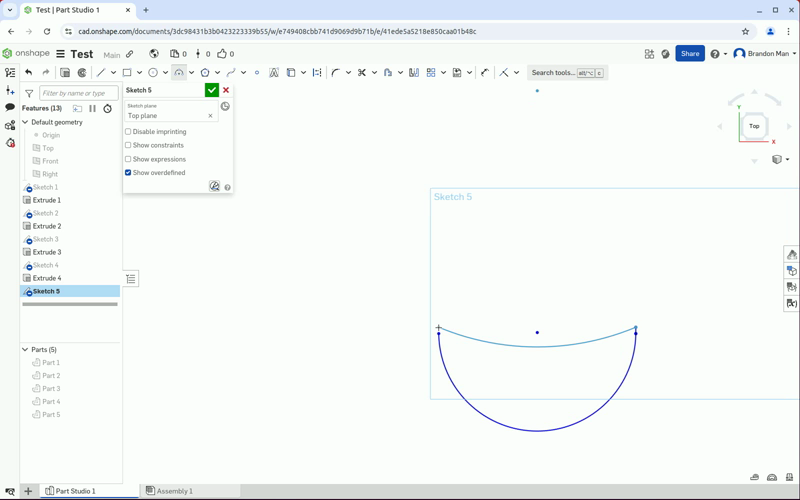
scroll(6)
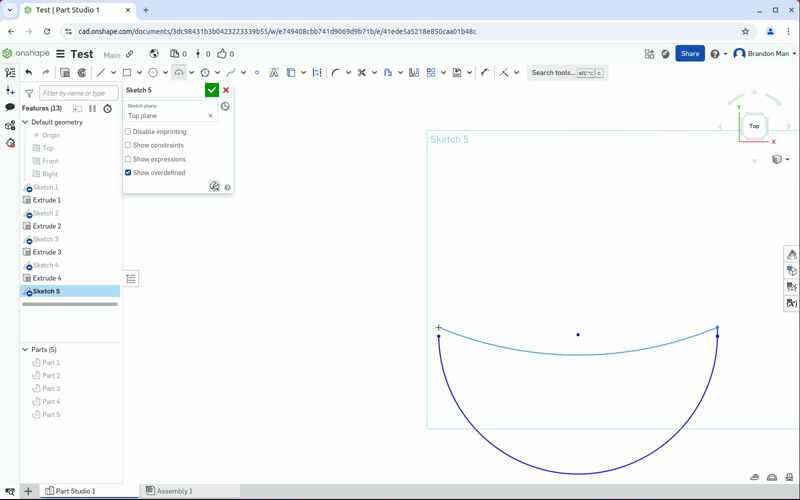
scroll(6)
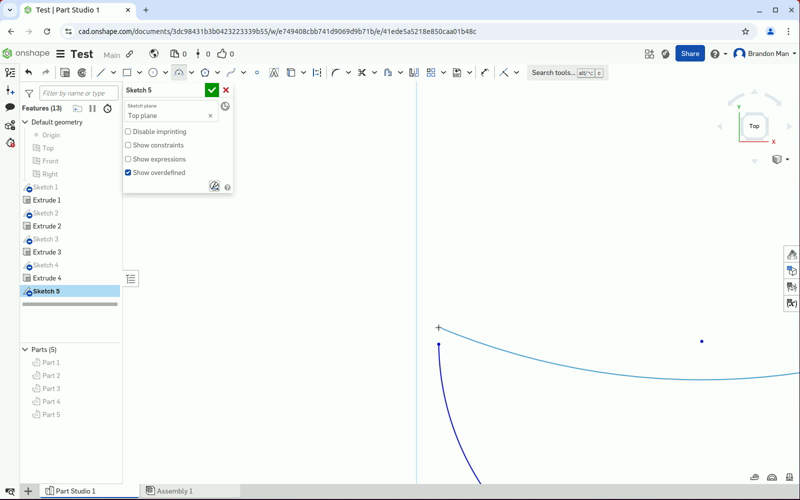
click(438, 327)
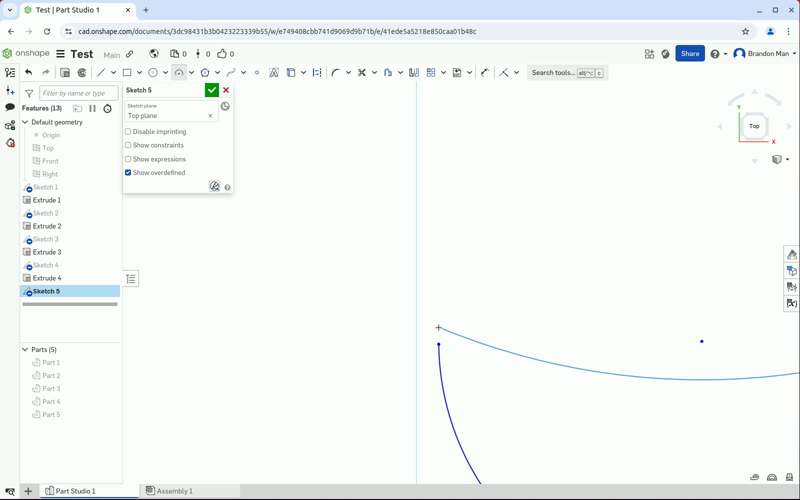
scroll(-6)
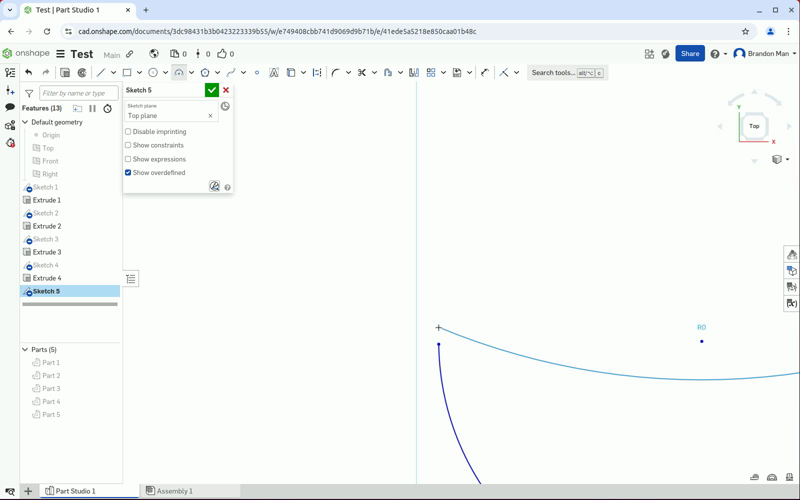
scroll(-6)
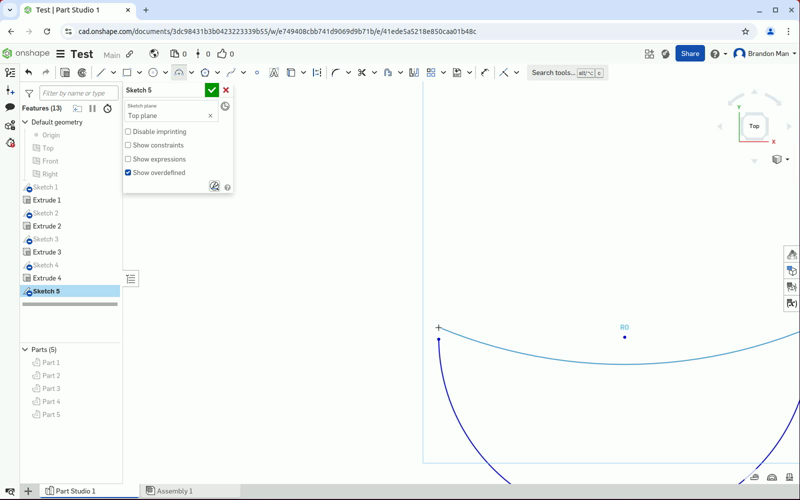
scroll(-6)
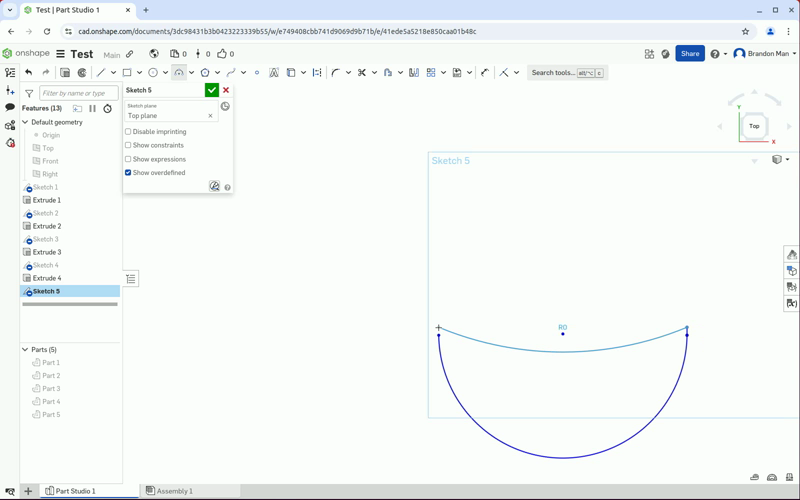
scroll(-6)
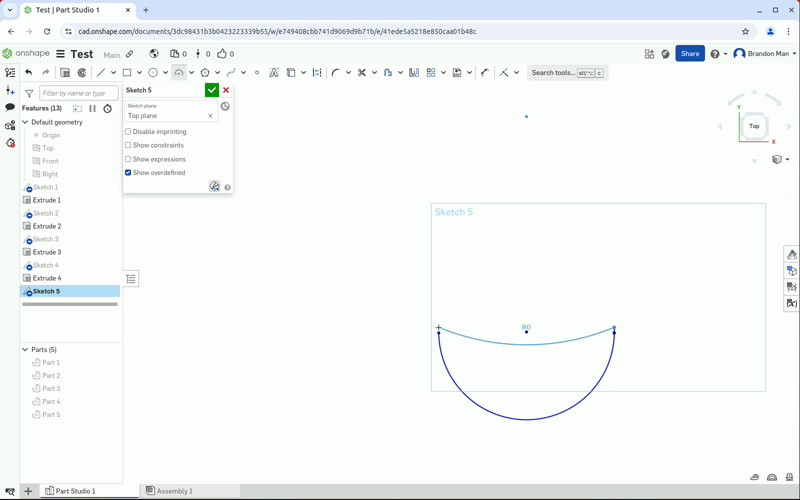
scroll(-6)
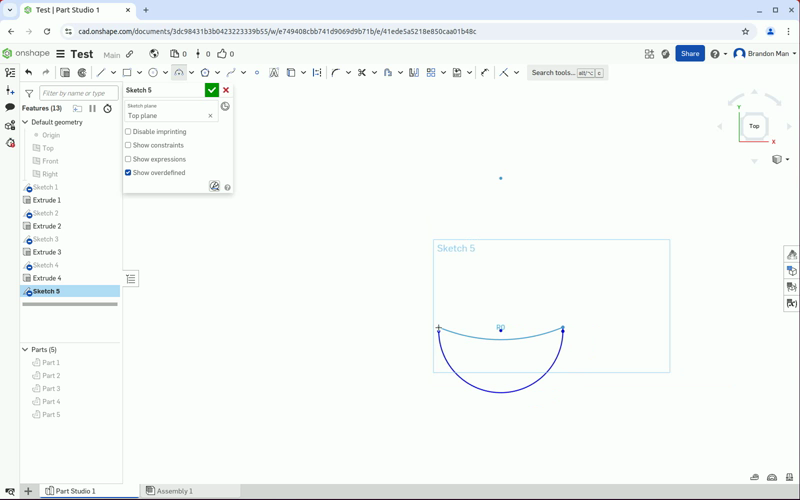
scroll(-6)
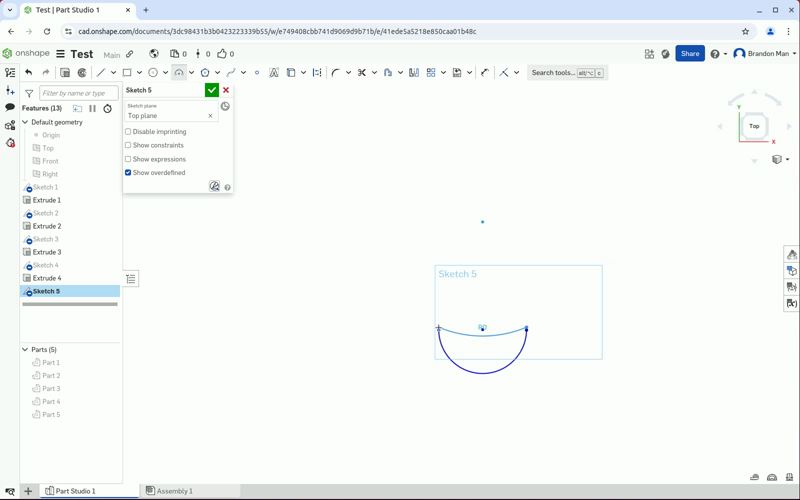
scroll(-6)
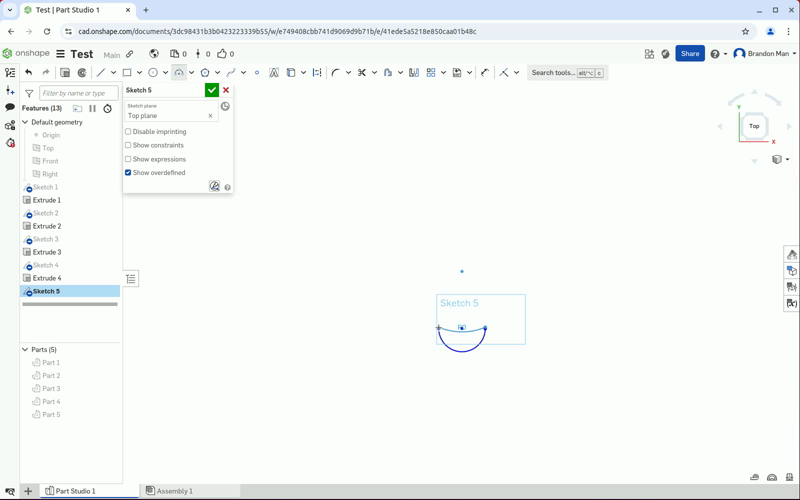
mouse_move(461, 305)
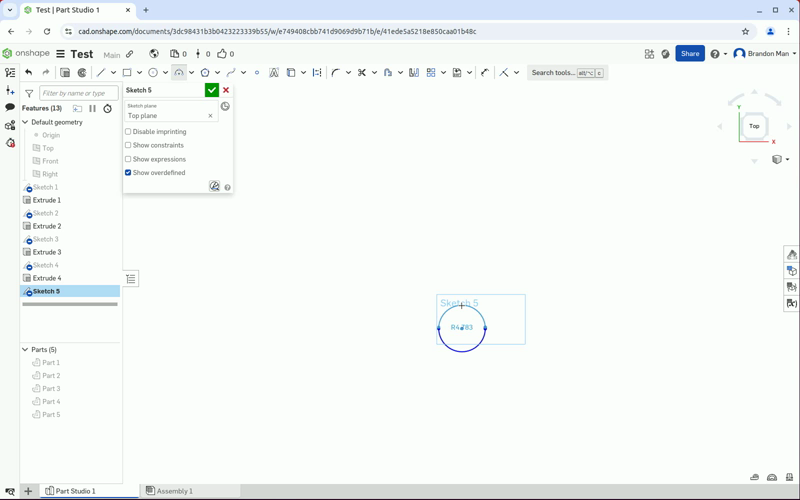
click(461, 305)
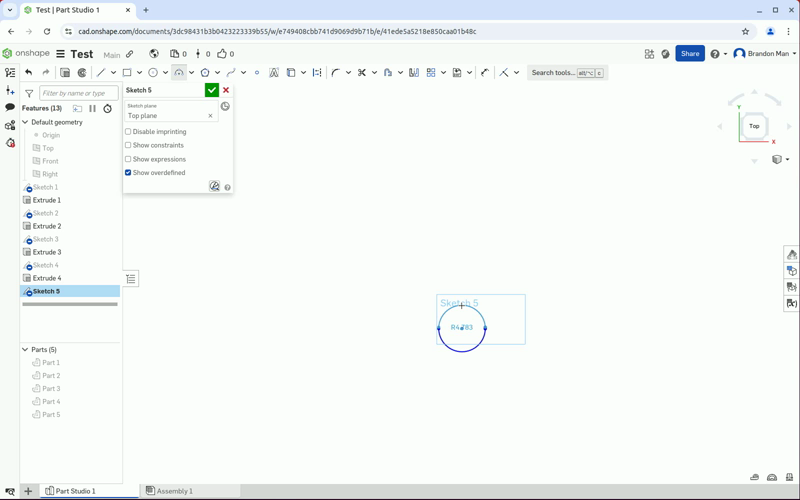
key_up(shift)
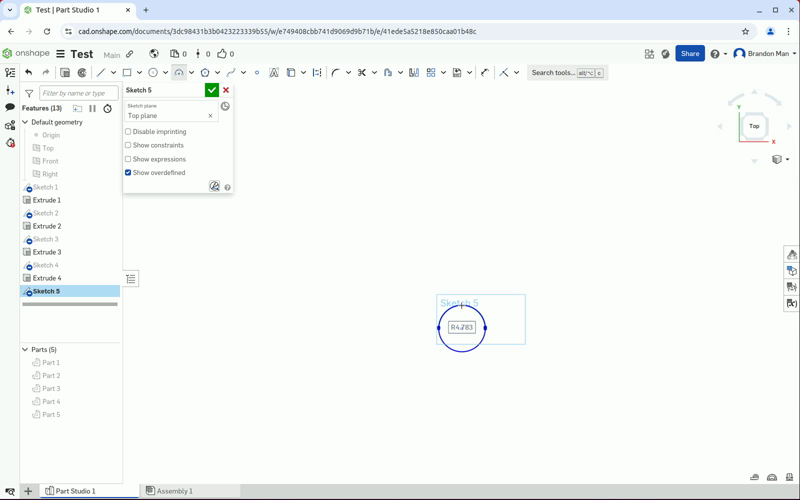
key(esc)
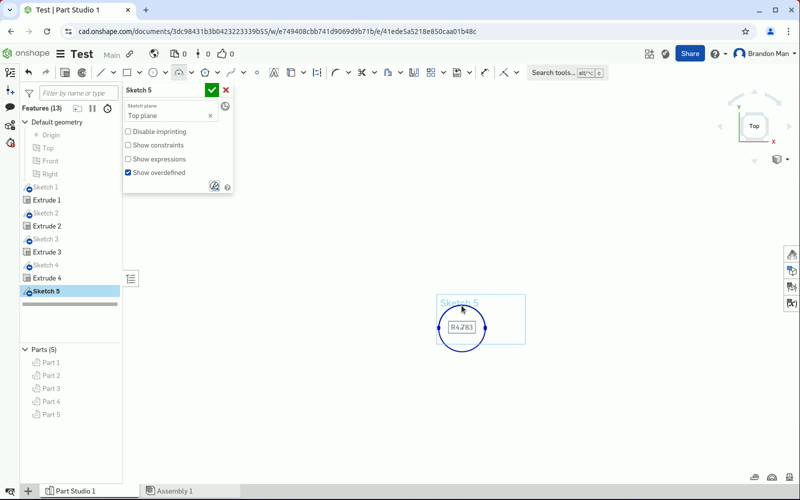
key(l)
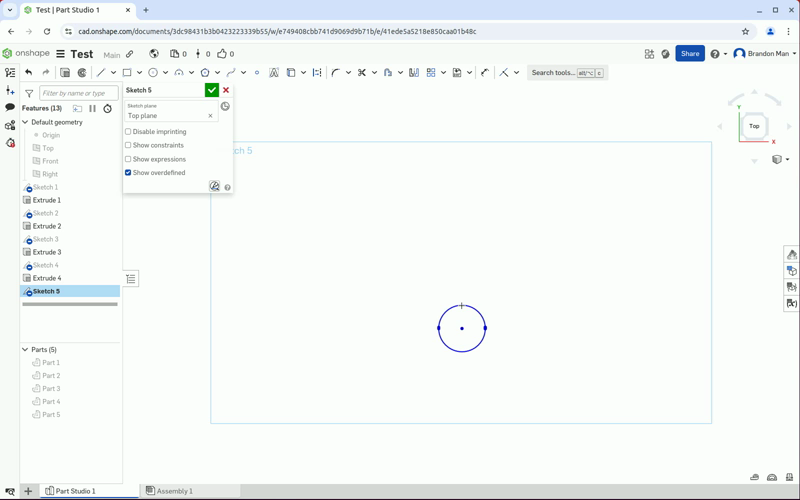
mouse_move(438, 327)
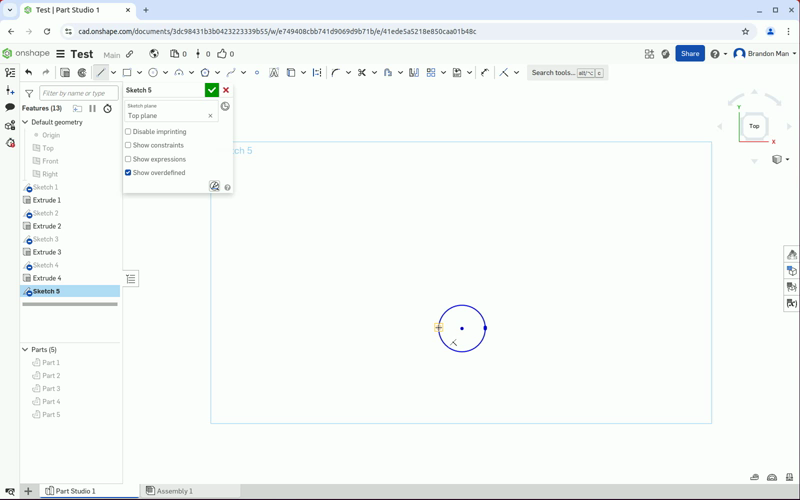
scroll(6)
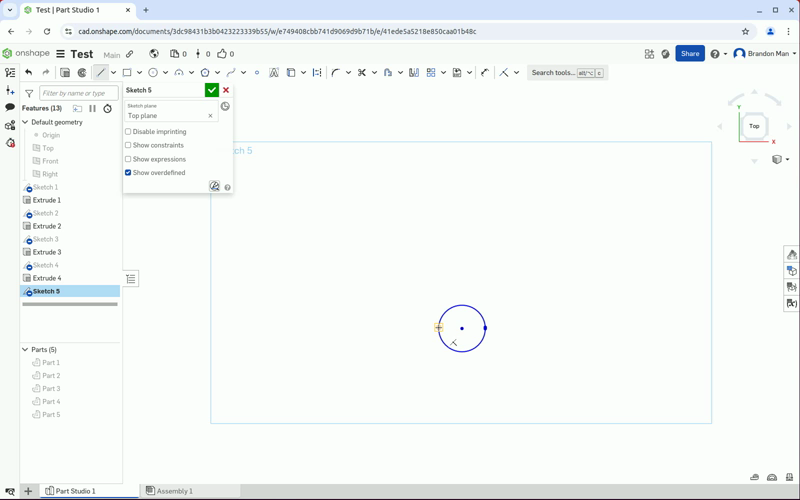
scroll(6)
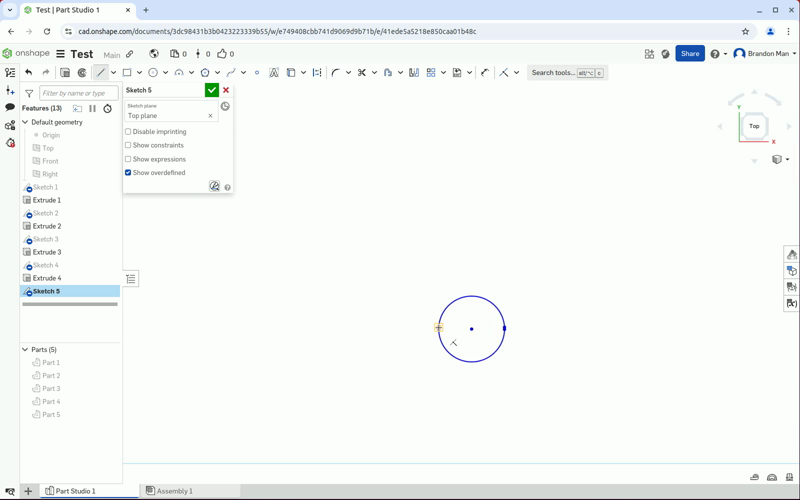
scroll(6)
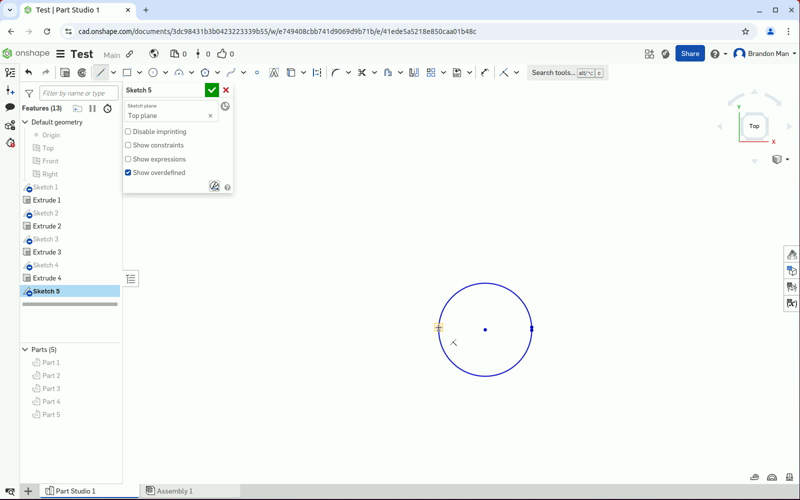
scroll(6)
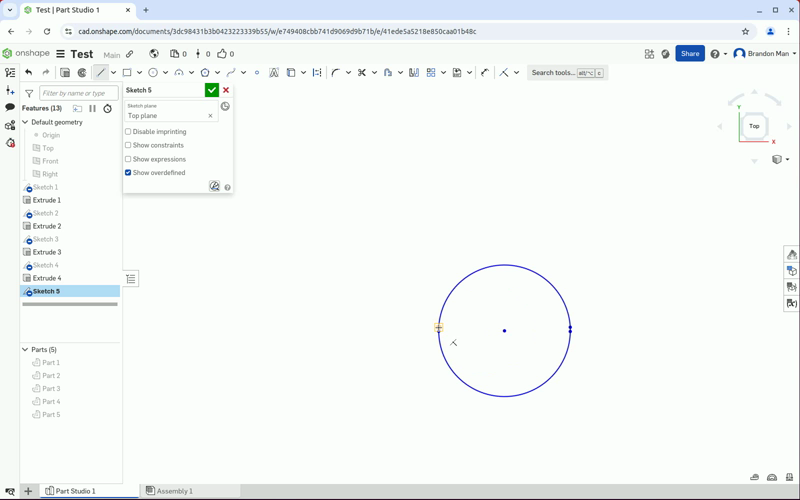
scroll(6)
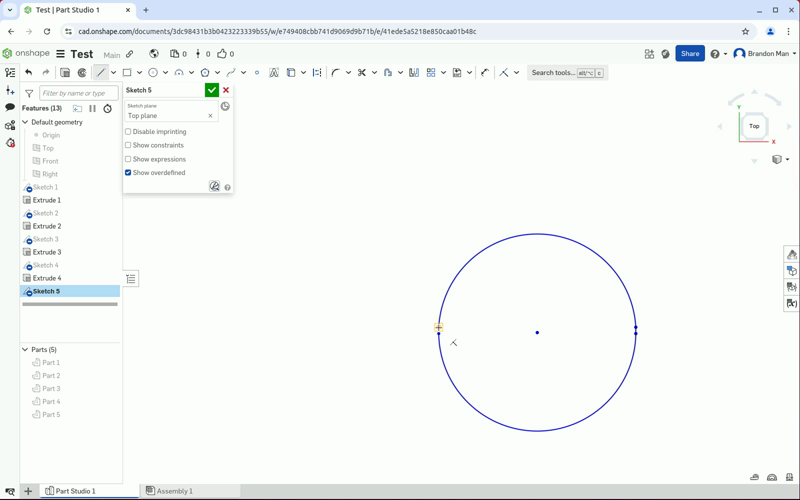
scroll(6)
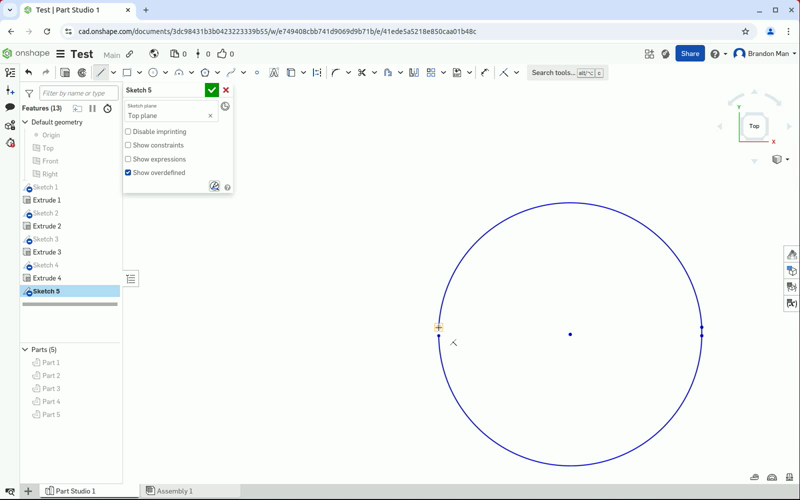
scroll(6)
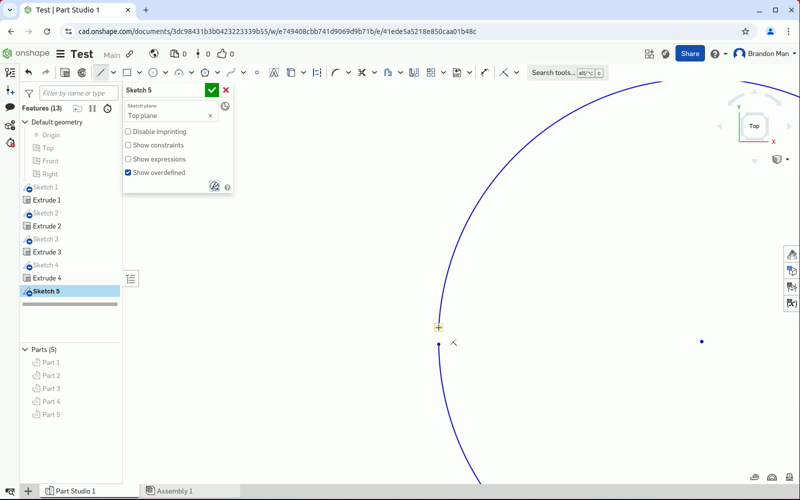
click(438, 327)
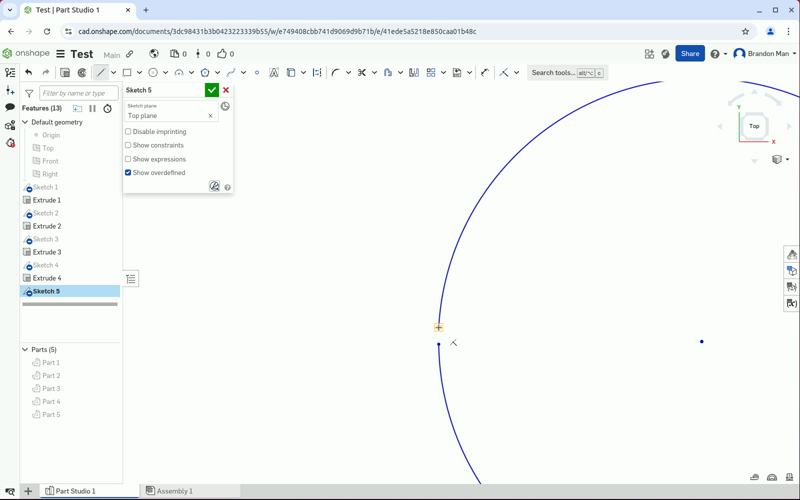
scroll(-6)
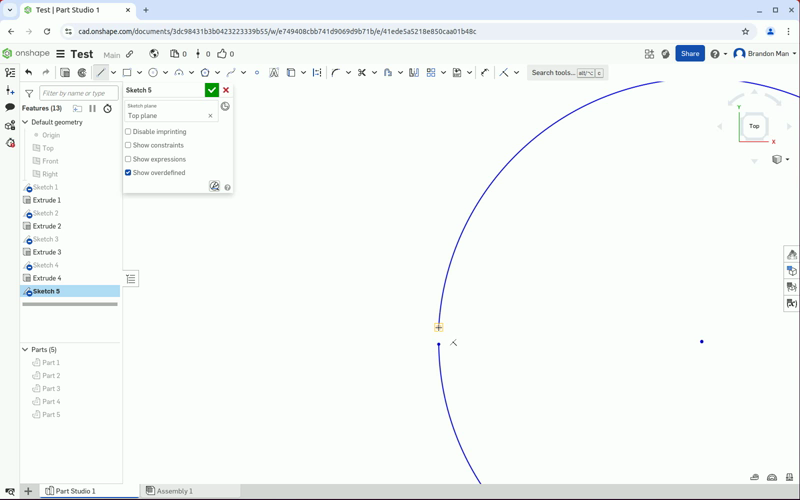
scroll(-6)
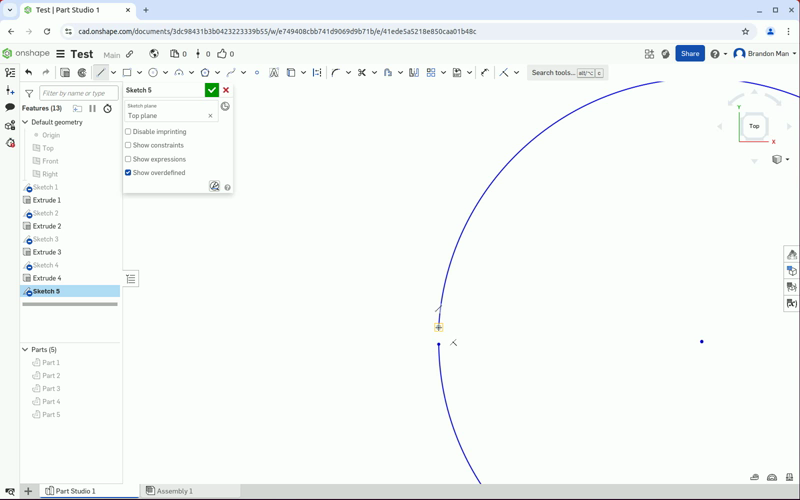
scroll(-6)
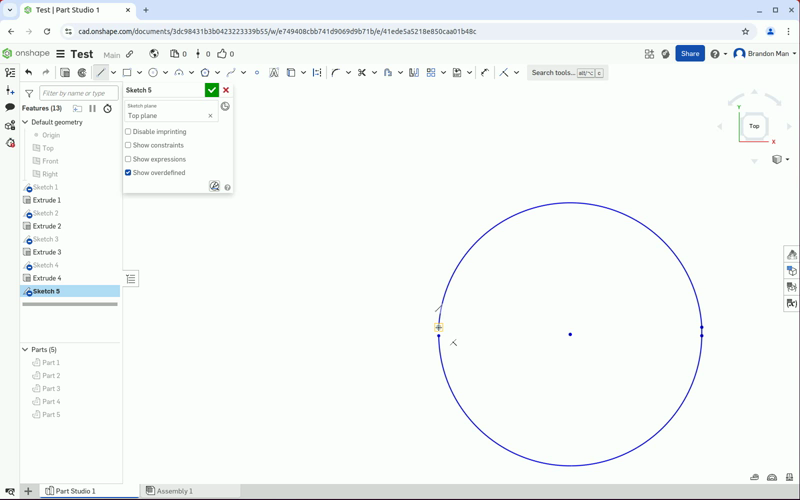
scroll(-6)
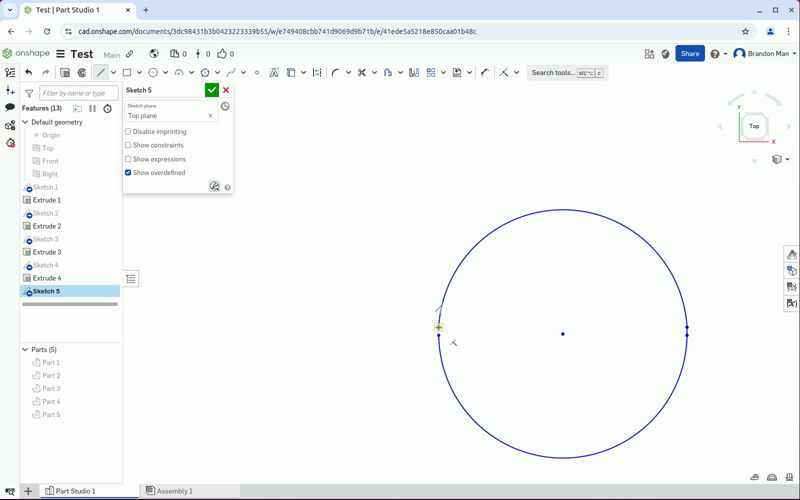
scroll(-6)
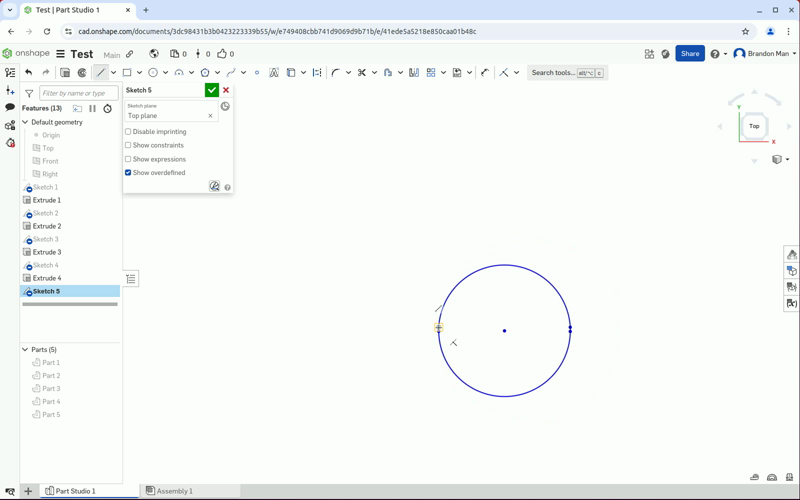
scroll(-6)
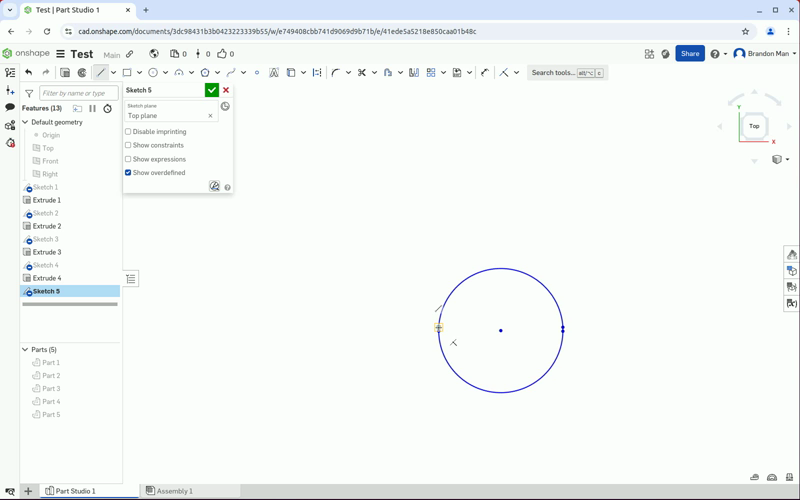
scroll(-6)
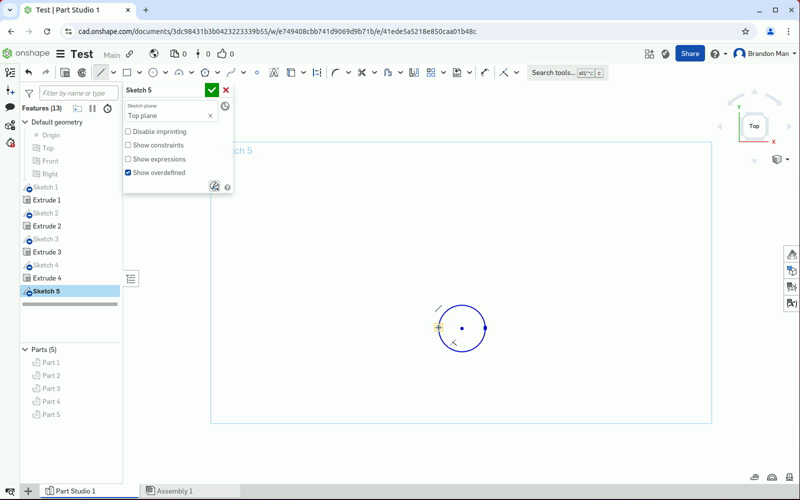
mouse_move(468, 327)
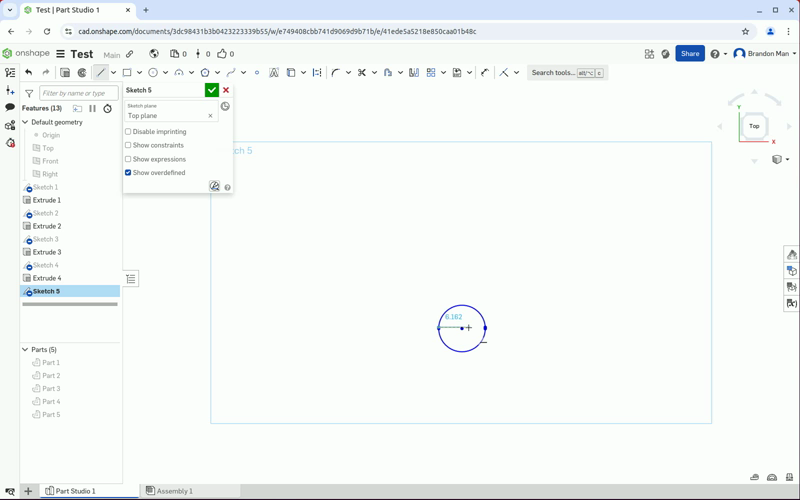
key_down(shift)
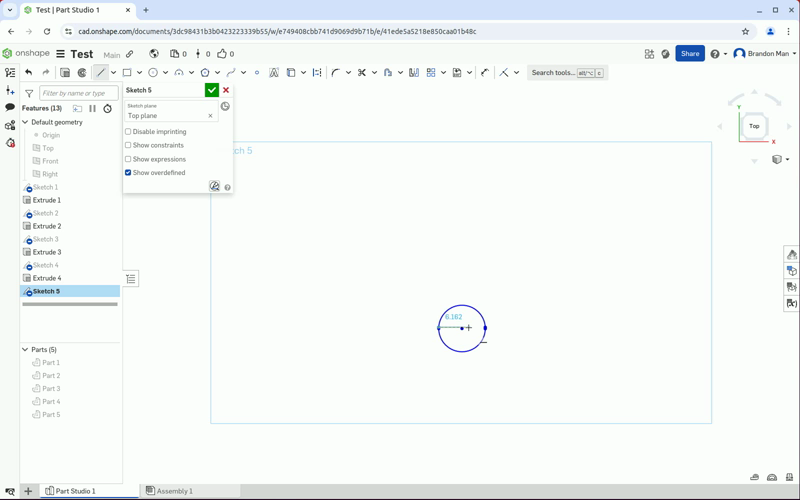
mouse_move(438, 328)
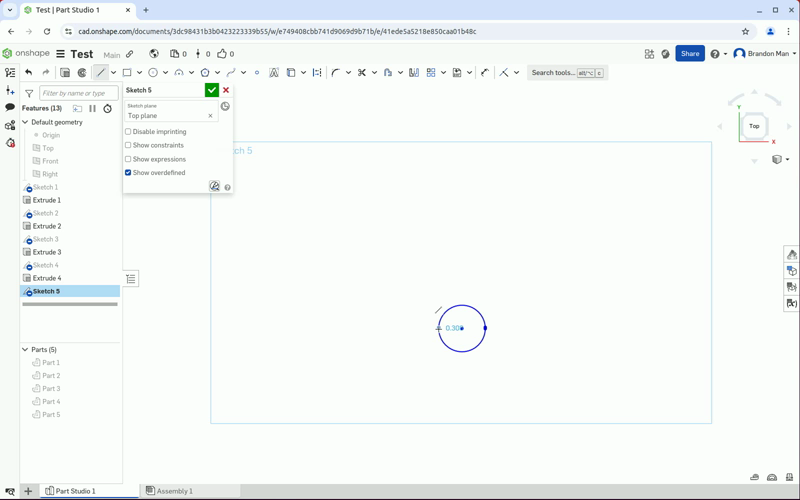
scroll(6)
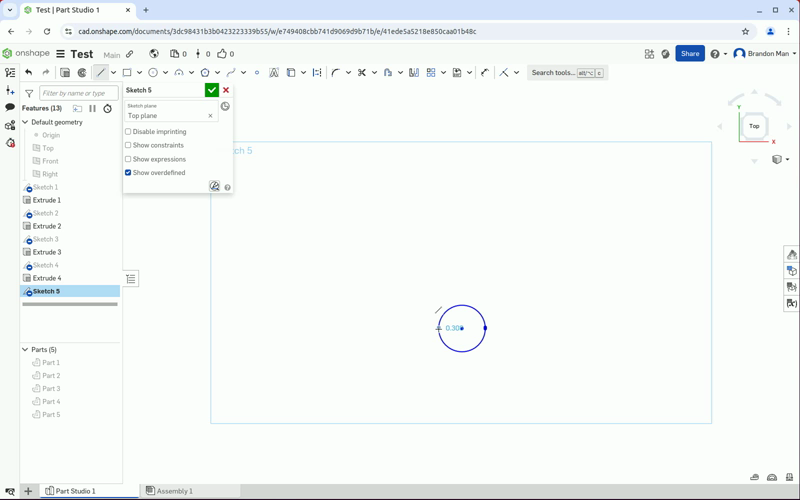
scroll(6)
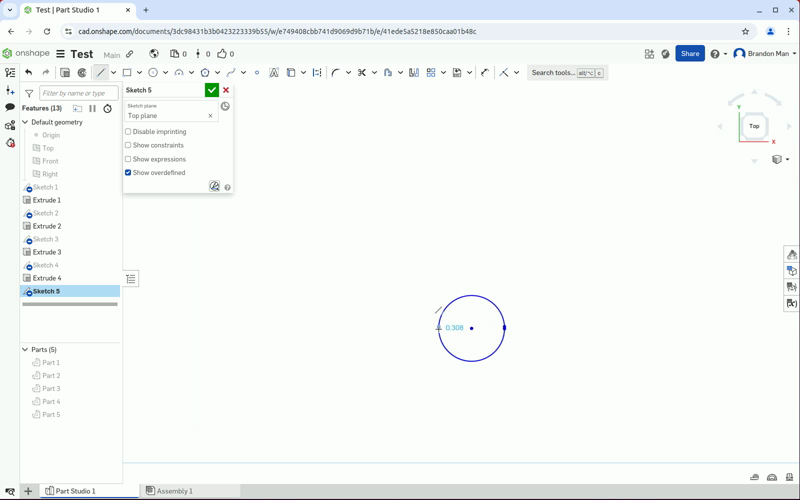
scroll(6)
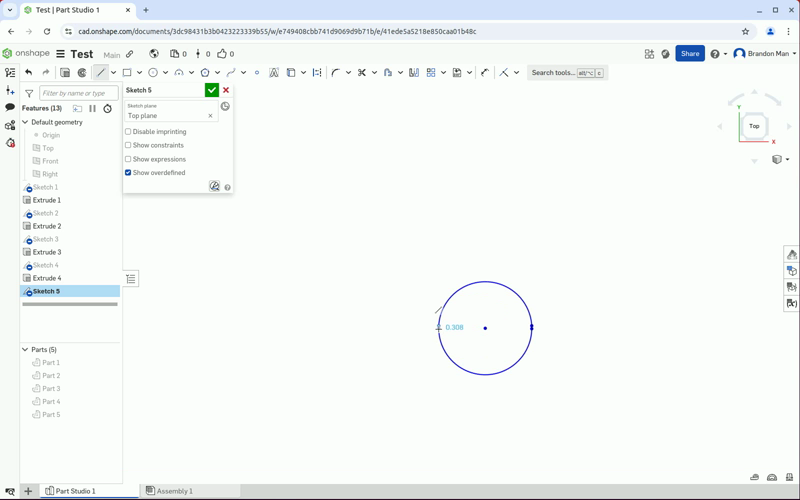
scroll(6)
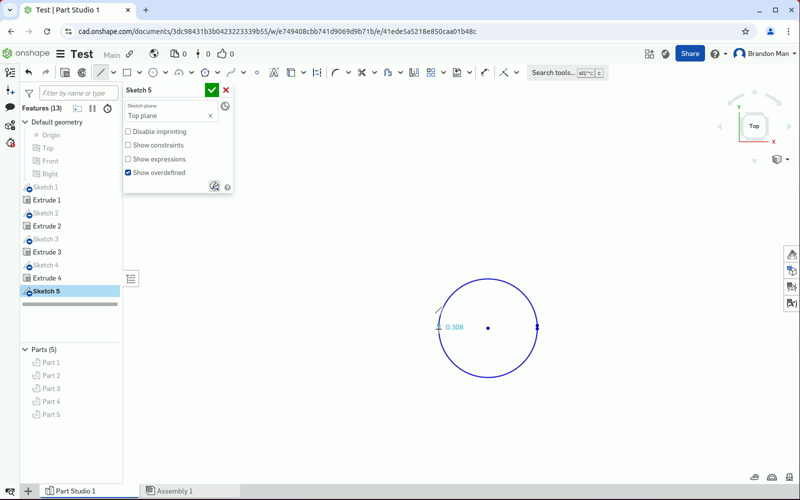
scroll(6)
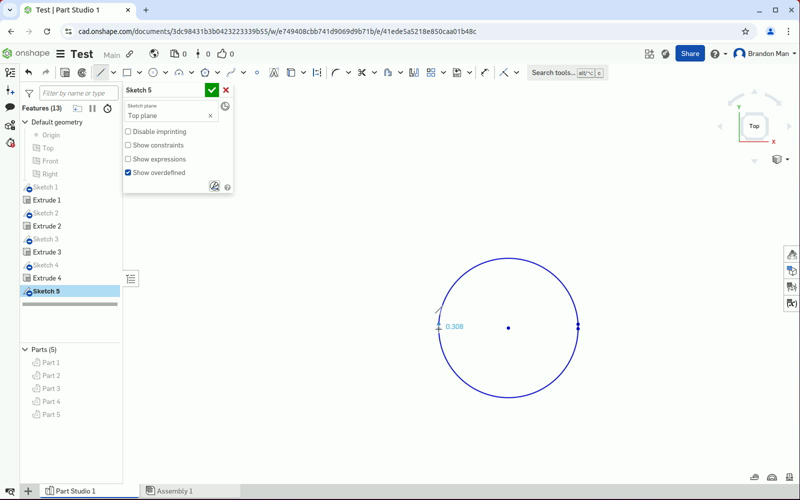
scroll(6)
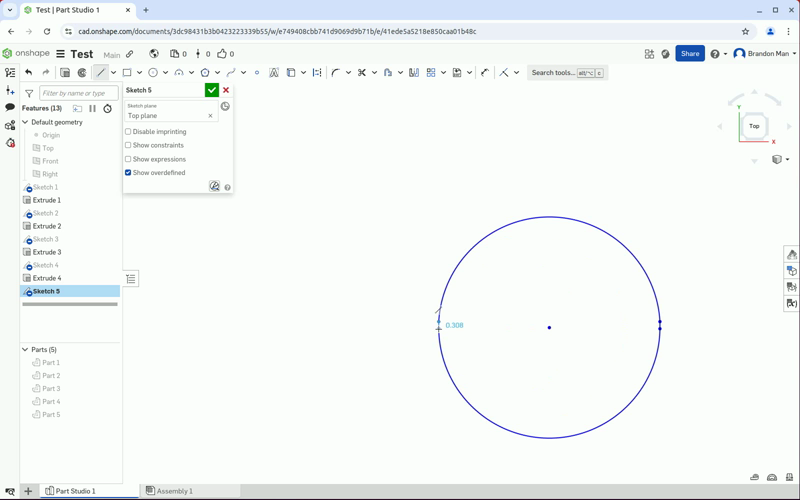
scroll(6)
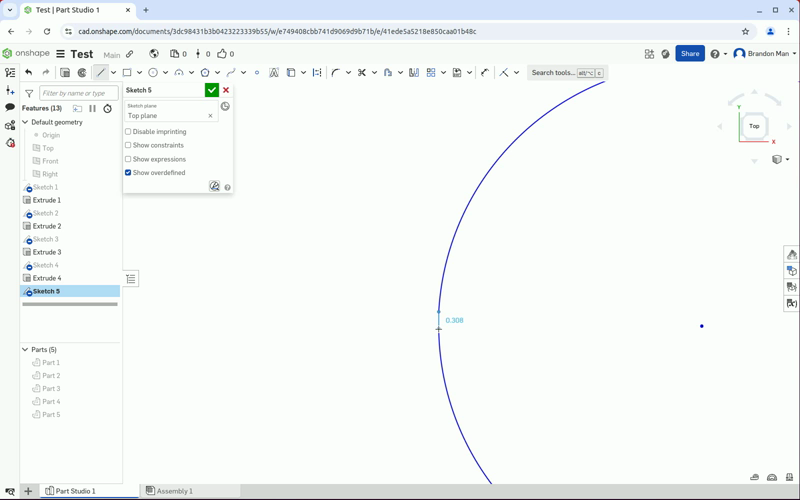
key_up(shift)
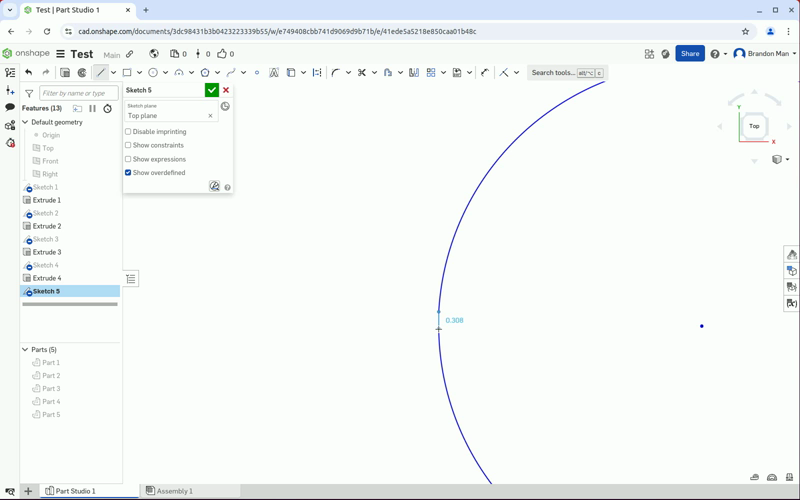
click(438, 328)
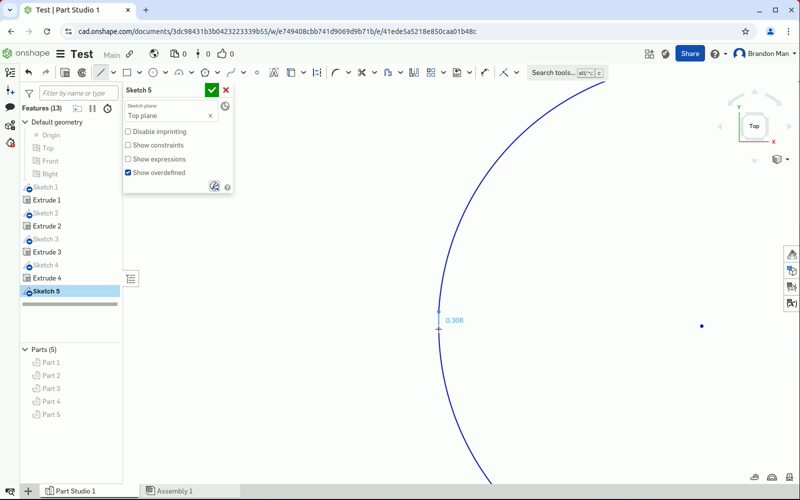
scroll(-6)
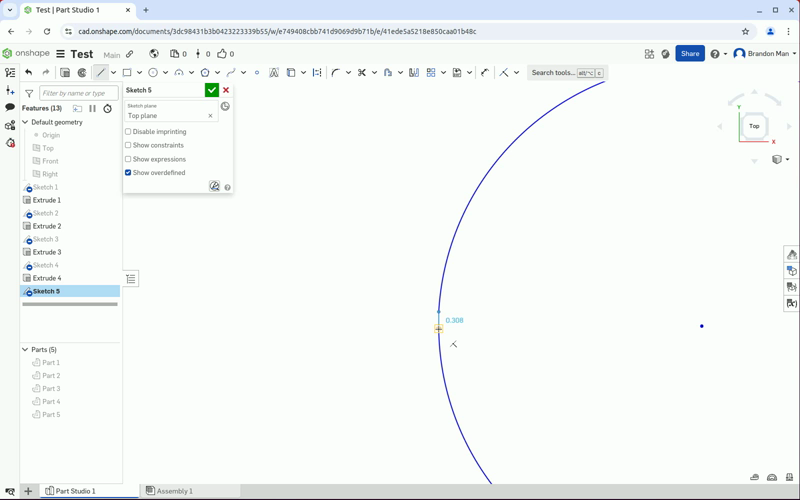
scroll(-6)
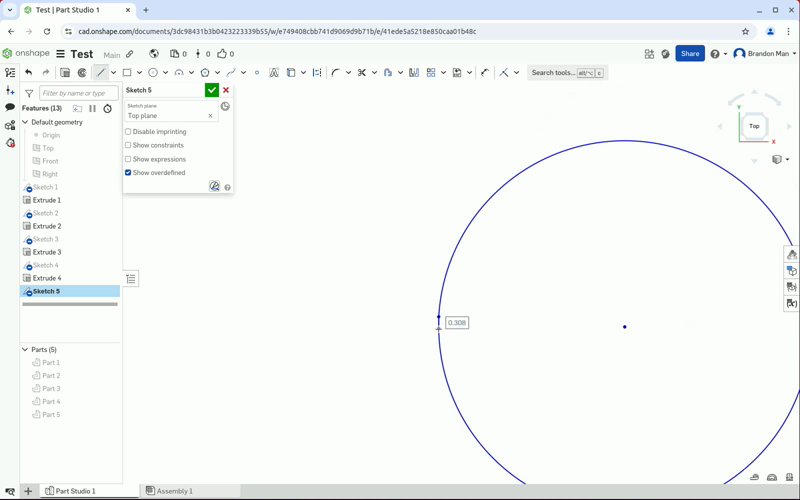
scroll(-6)
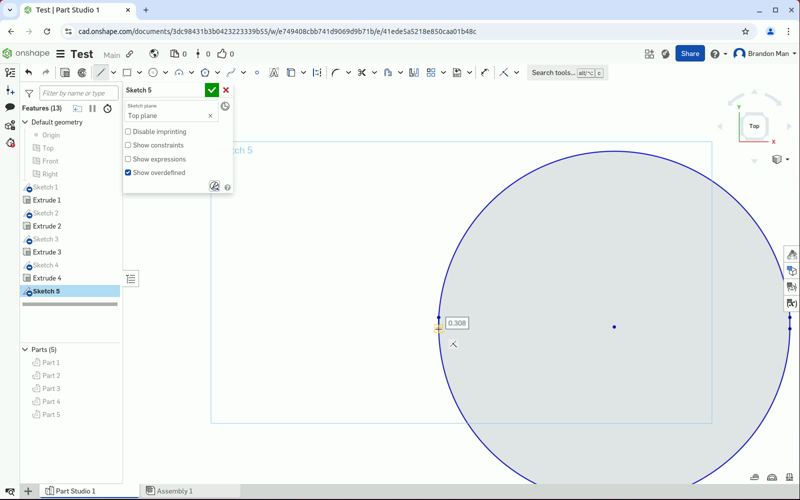
scroll(-6)
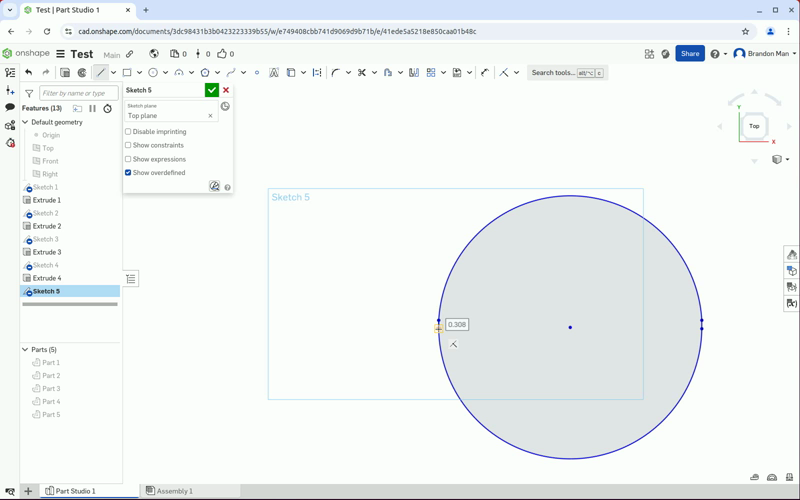
scroll(-6)
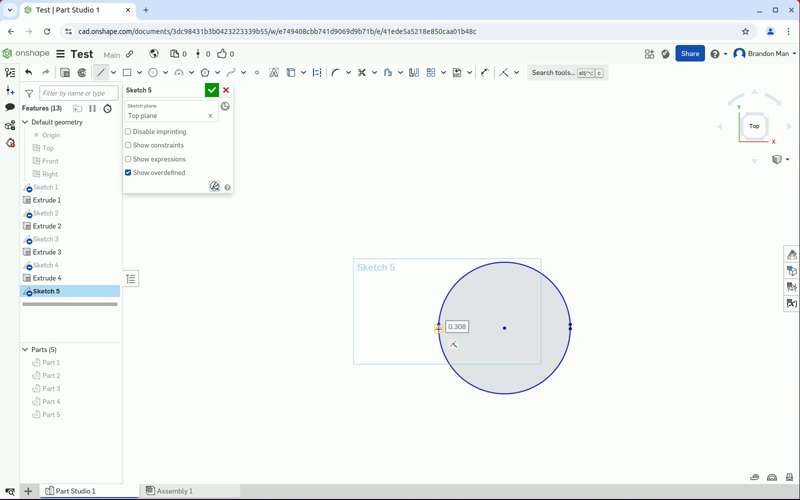
scroll(-6)
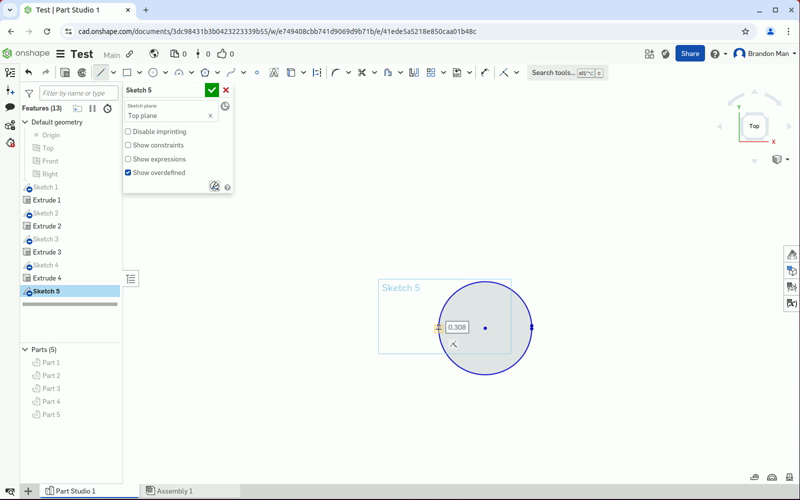
scroll(-6)
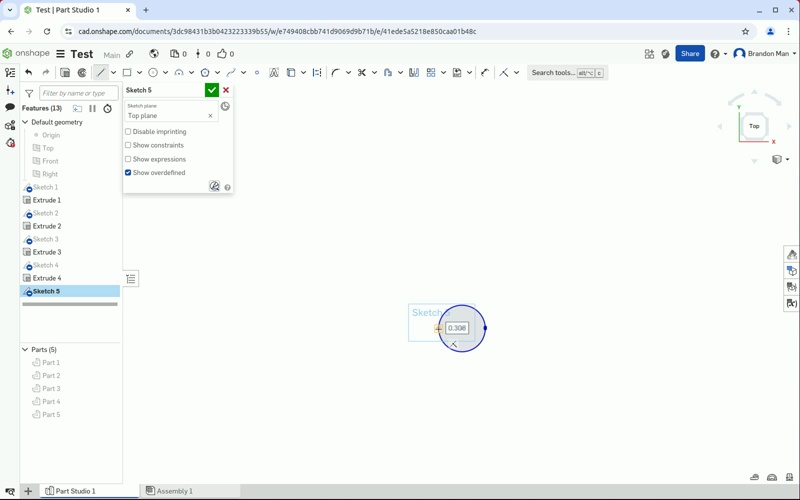
key(esc)
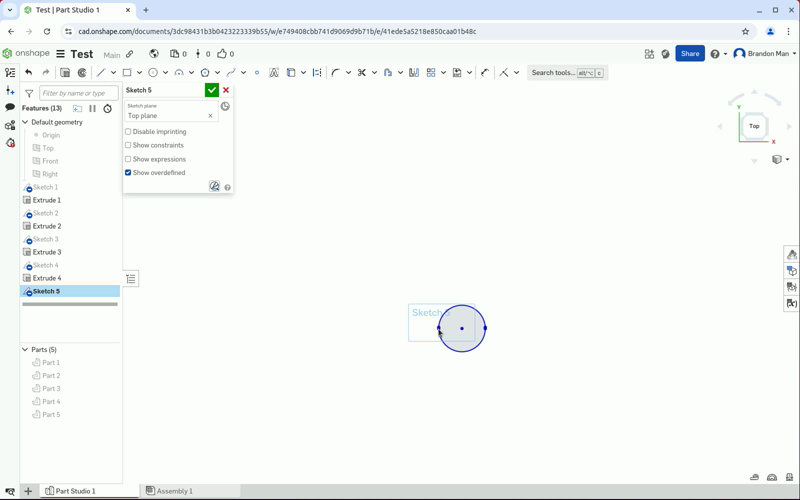
mouse_move(471, 344)
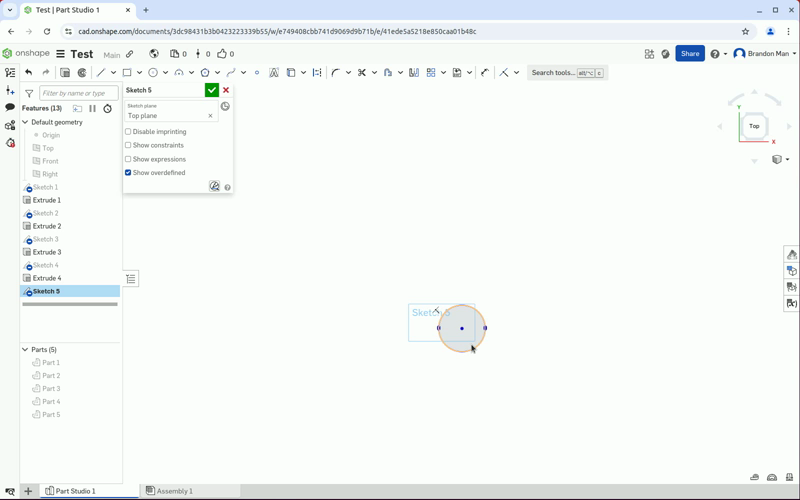
scroll(6)
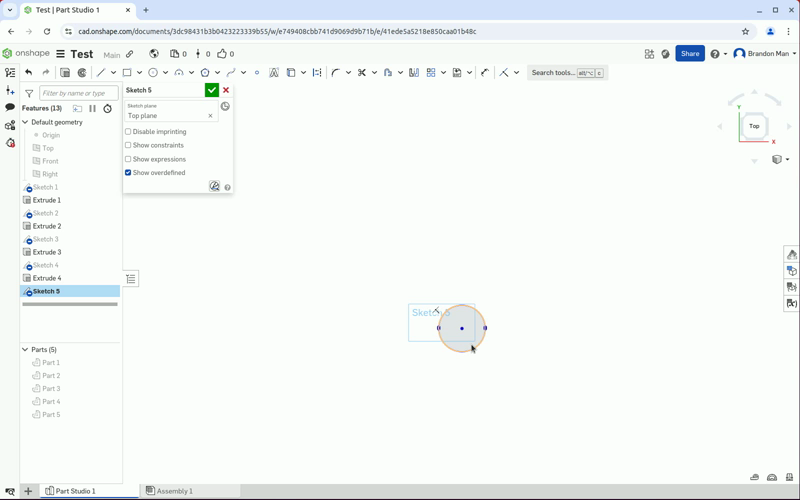
scroll(6)
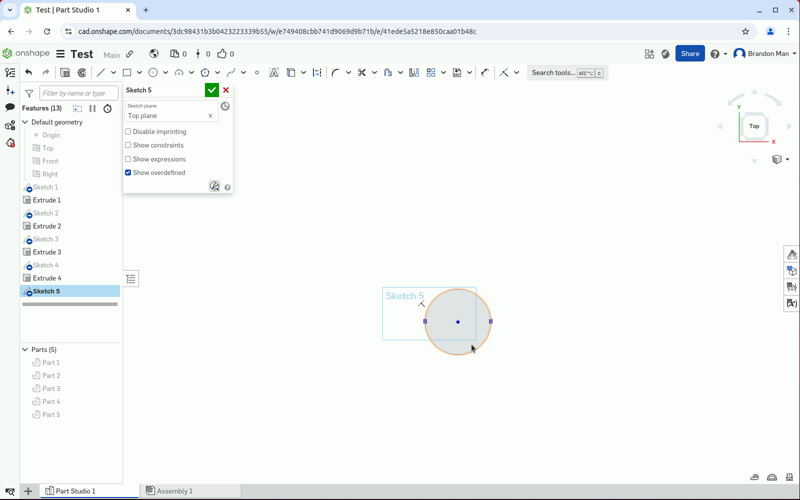
scroll(6)
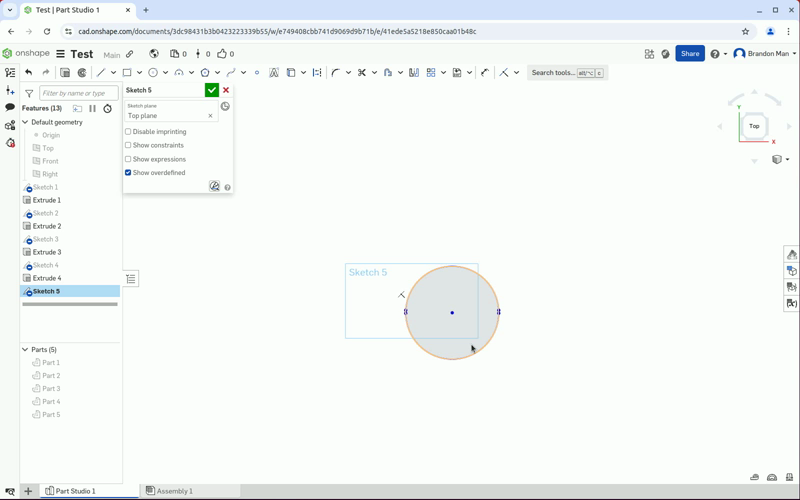
scroll(6)
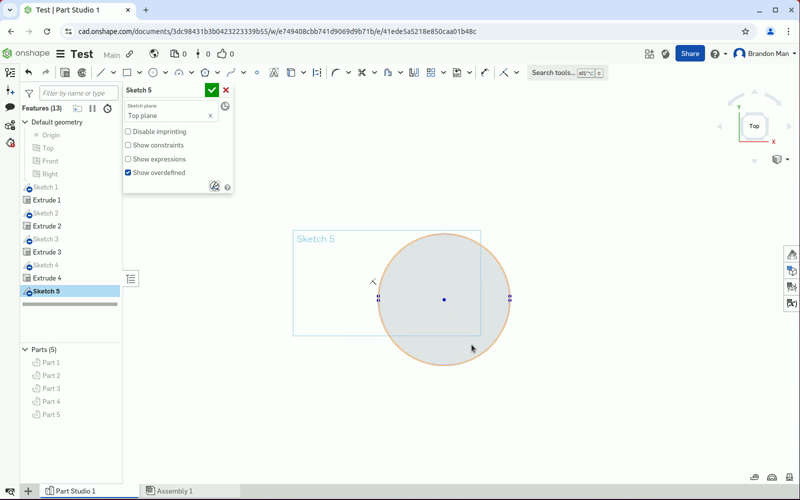
scroll(6)
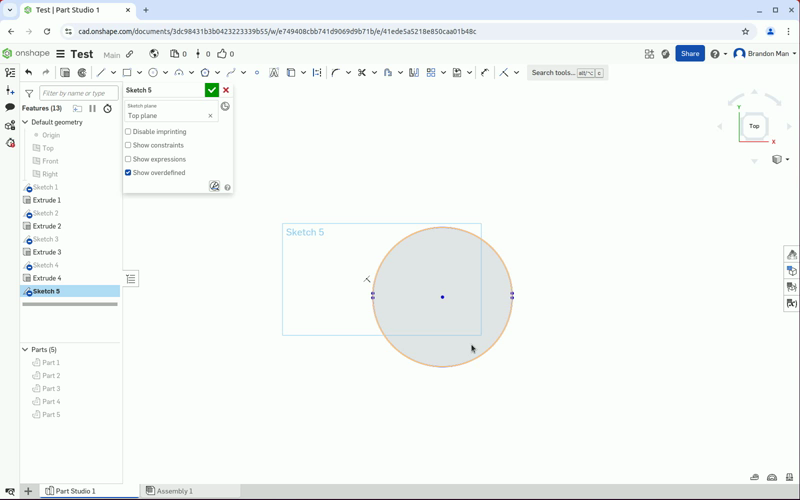
scroll(6)
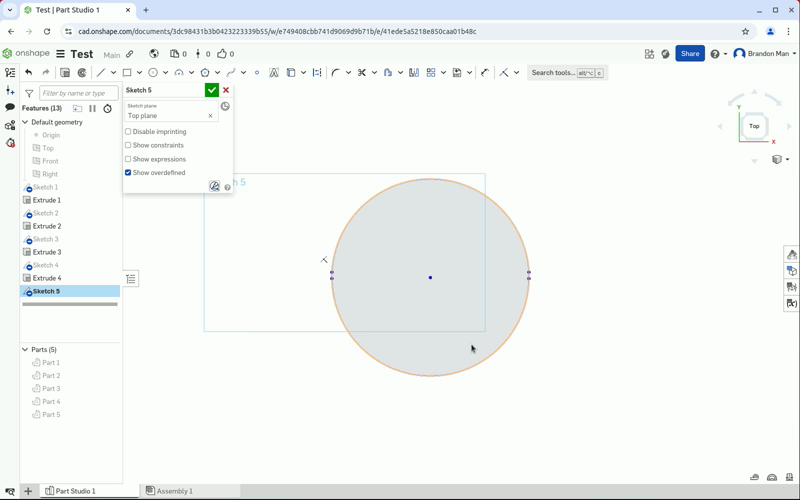
scroll(6)
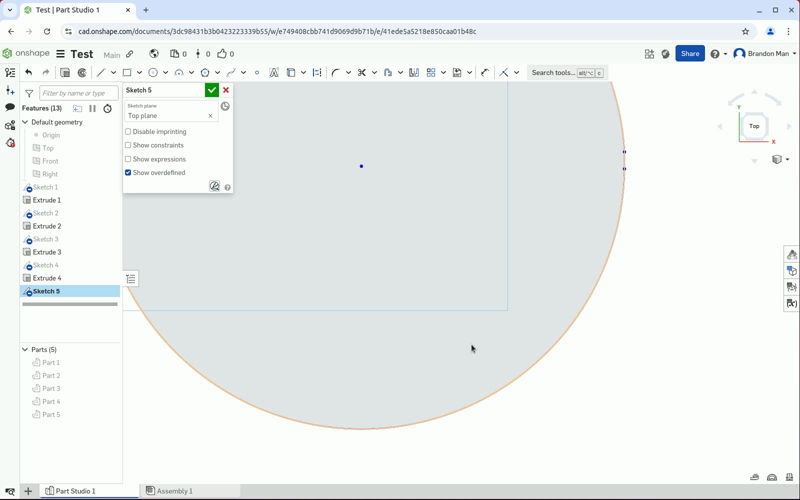
click(471, 344)
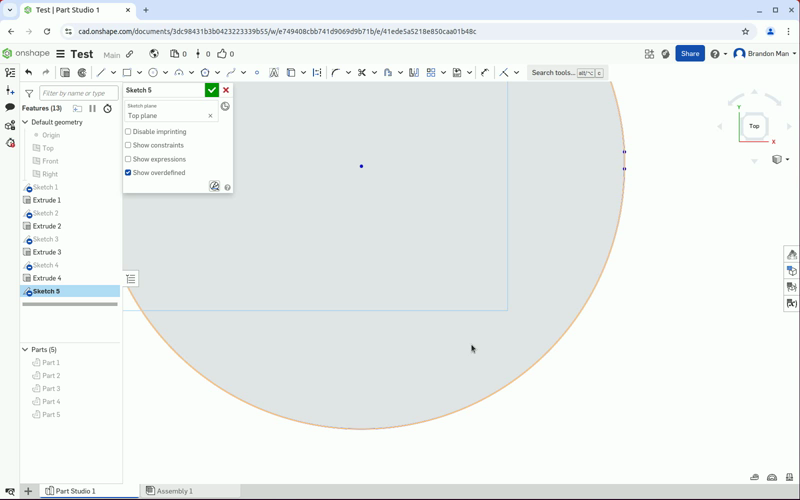
scroll(-6)
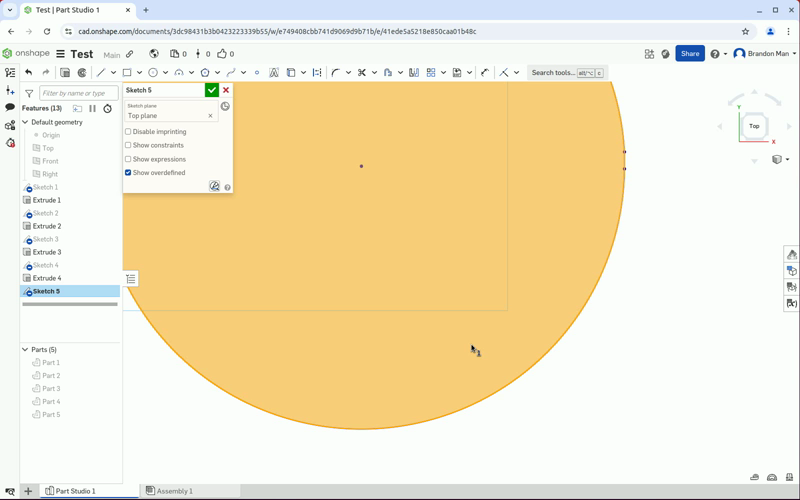
scroll(-6)
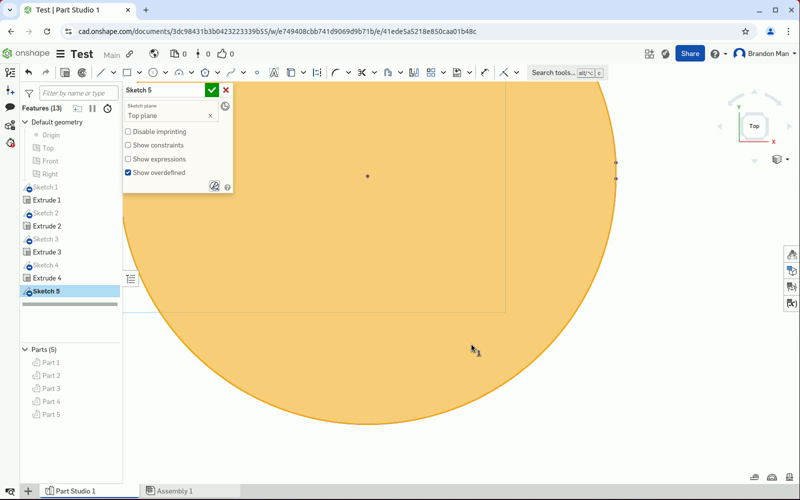
scroll(-6)
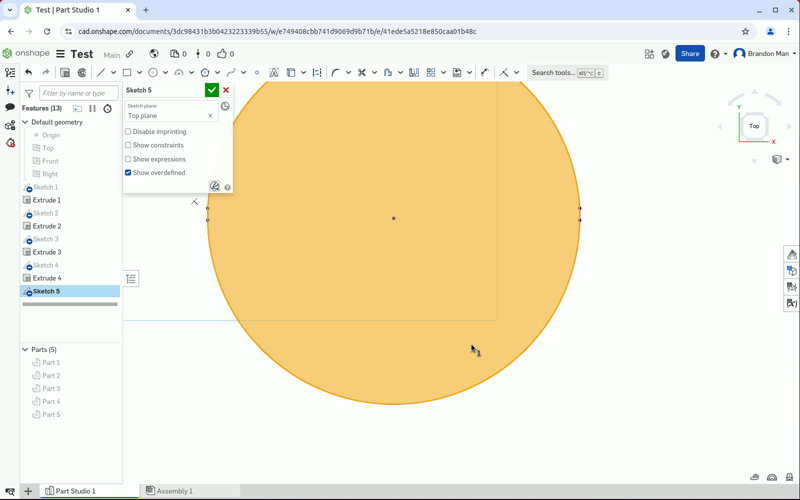
scroll(-6)
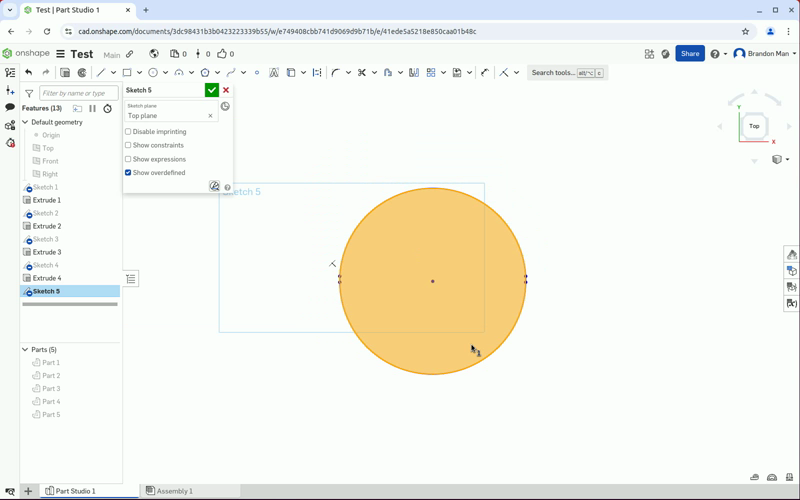
scroll(-6)
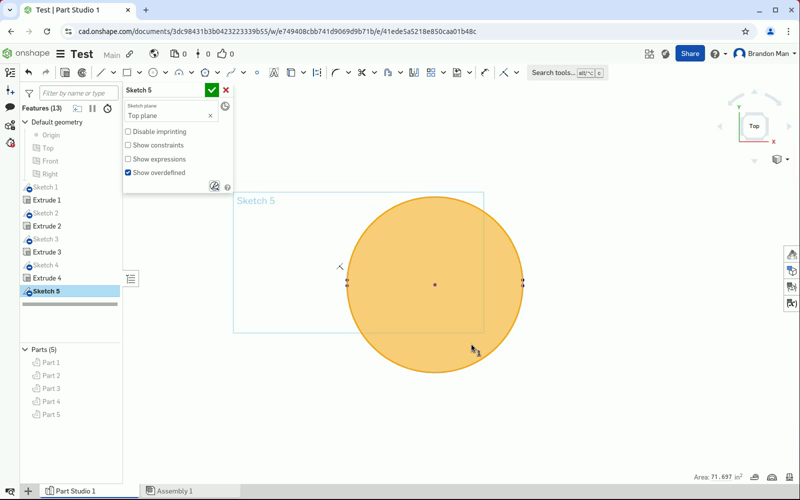
scroll(-6)
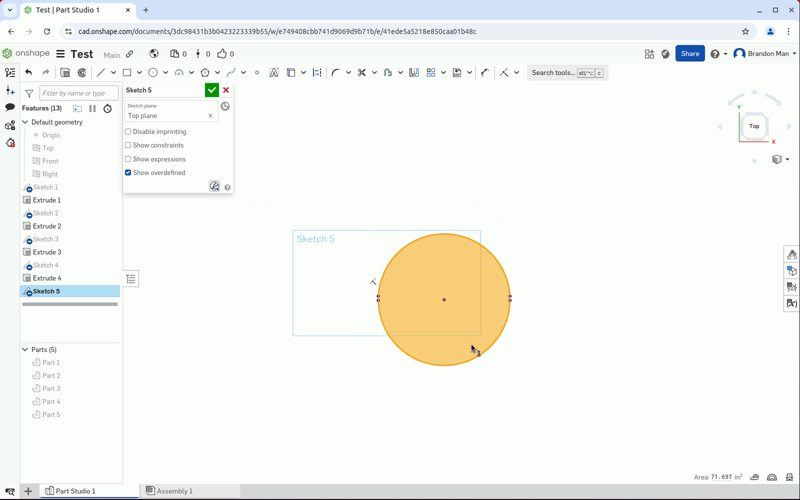
scroll(-6)
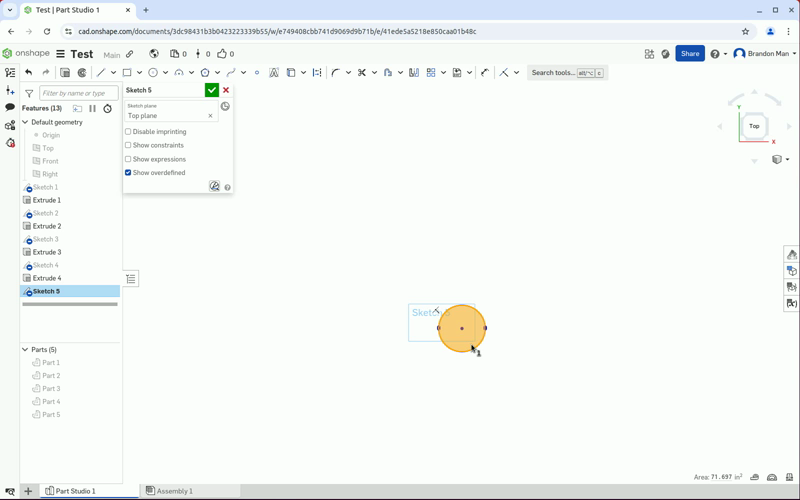
mouse_move(73, 352)
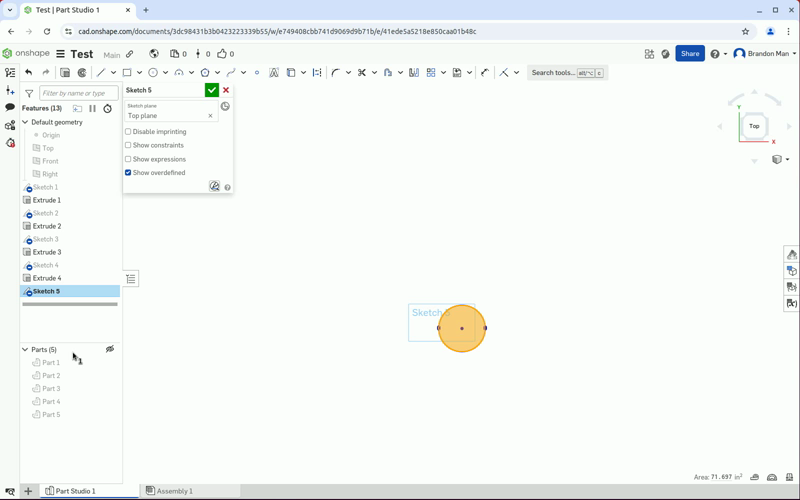
key(shift+y)
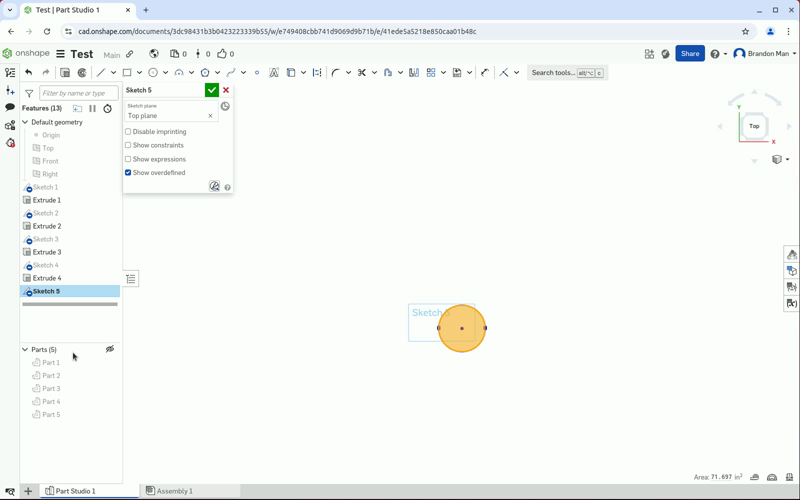
key(shift+e)
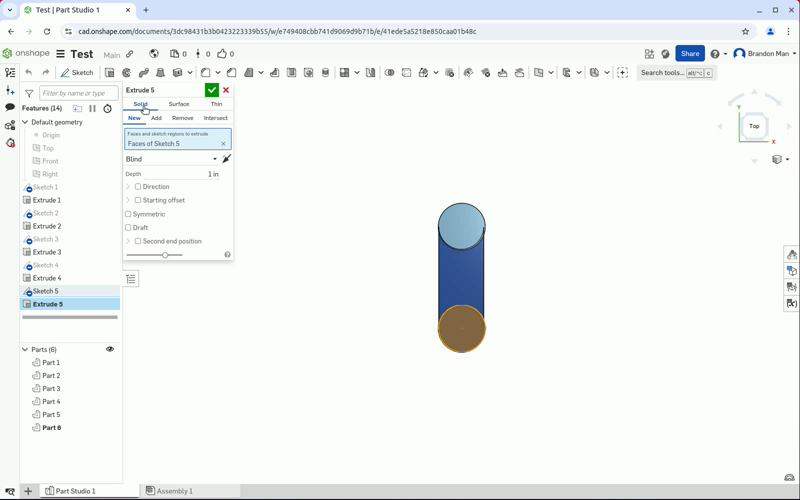
mouse_move(143, 106)
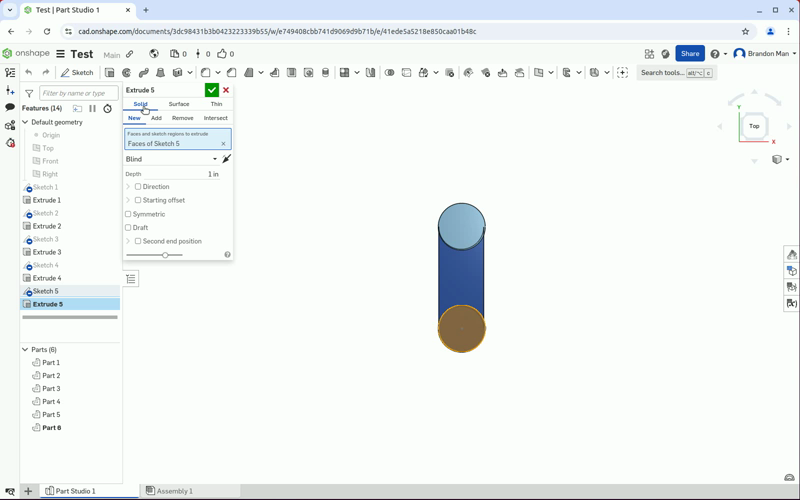
click(143, 106)
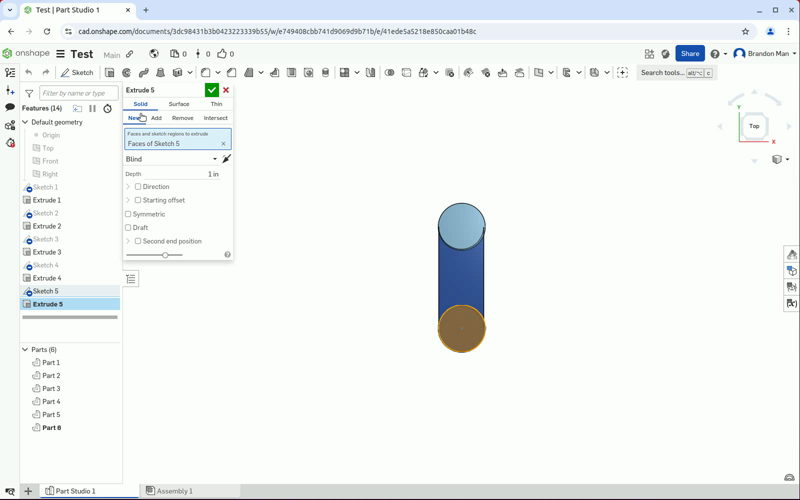
mouse_move(137, 120)
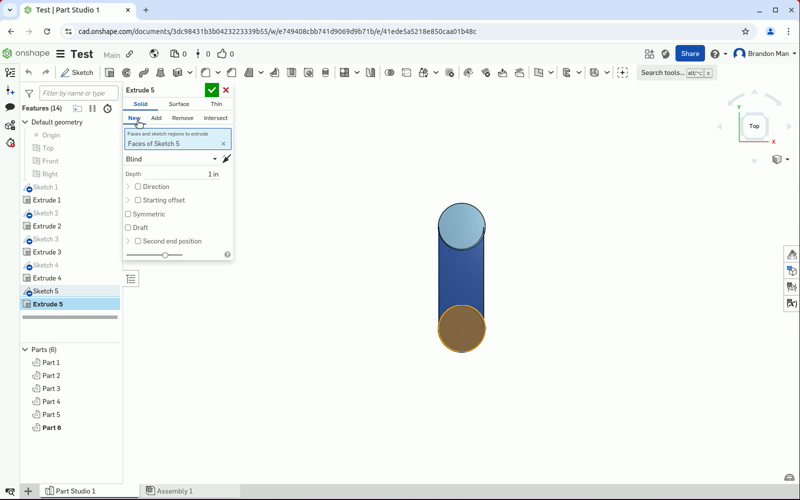
click(137, 120)
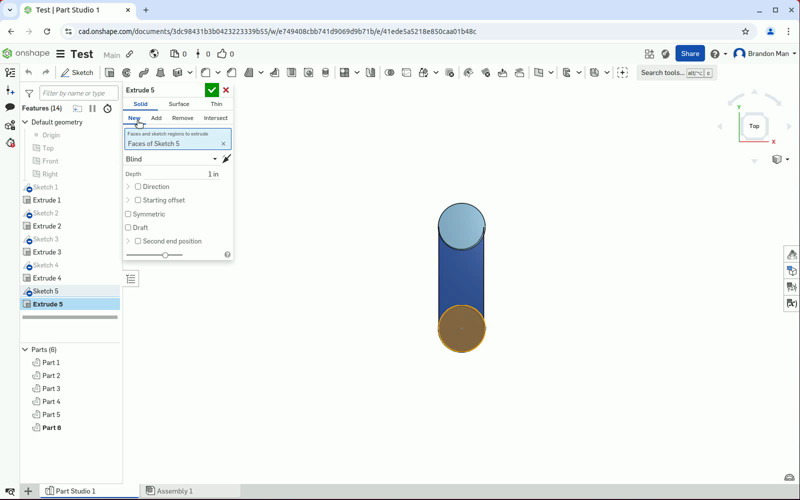
key(tab, 4)
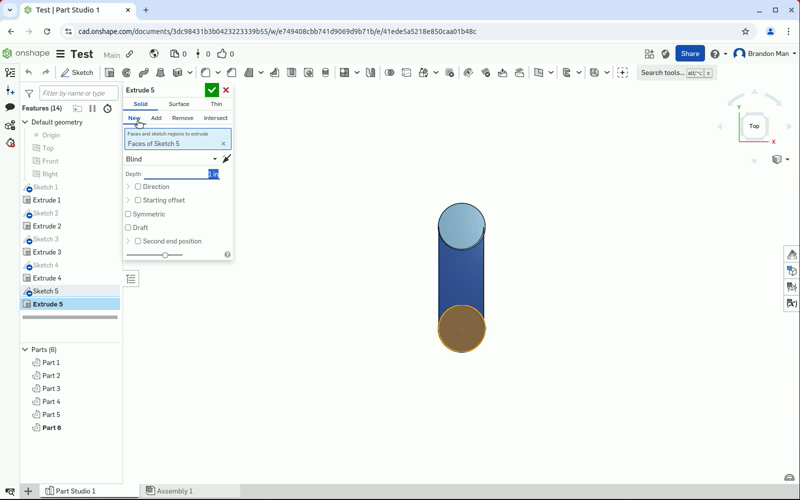
text(18.535)
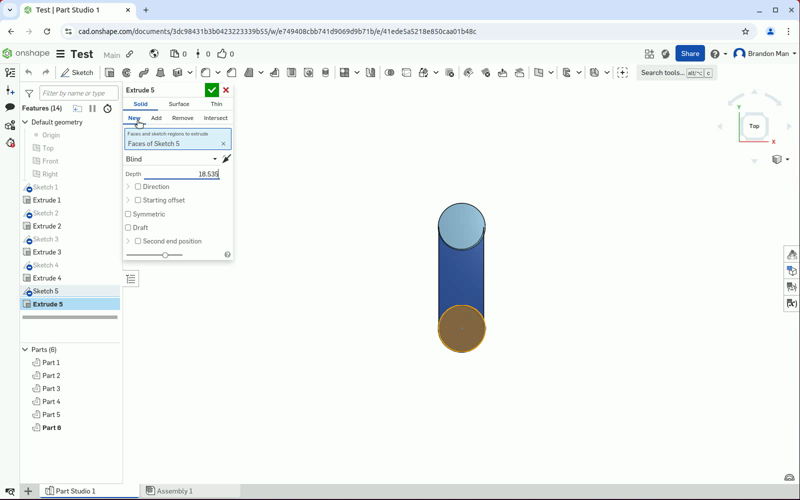
key(enter)
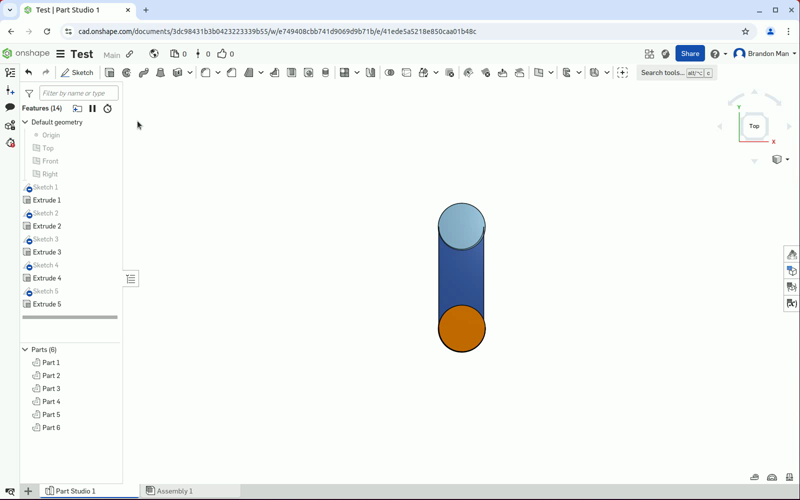
key(shift+h)
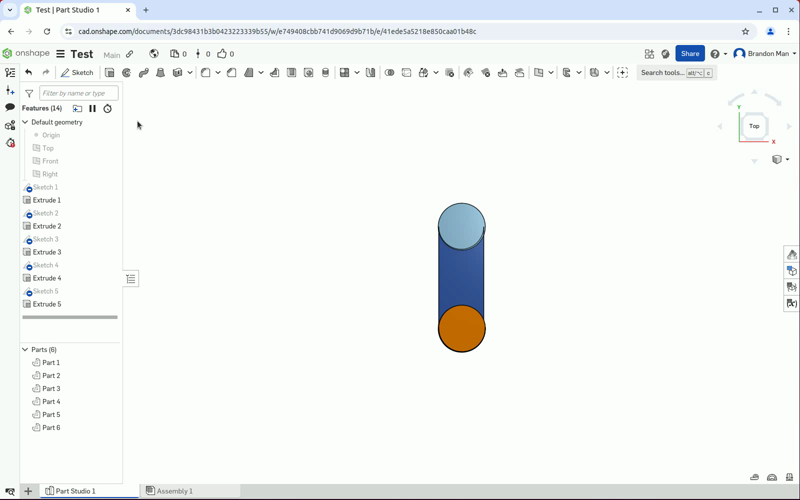
key(shift+h)
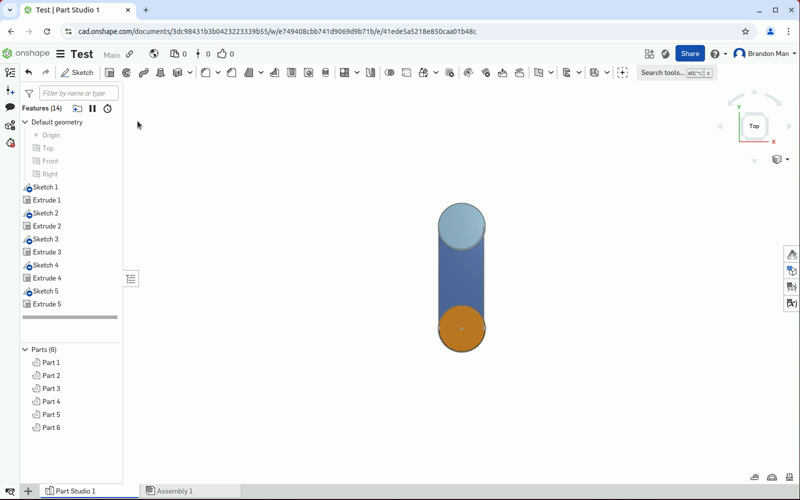
key(shift+7)
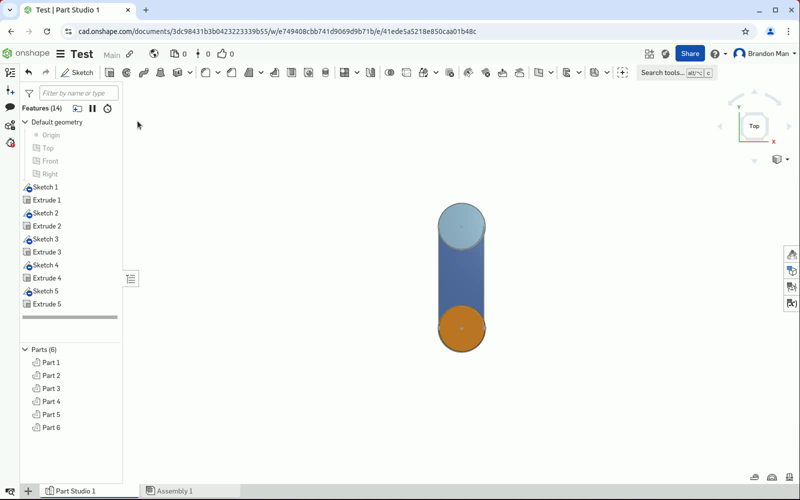
key(up, 3)
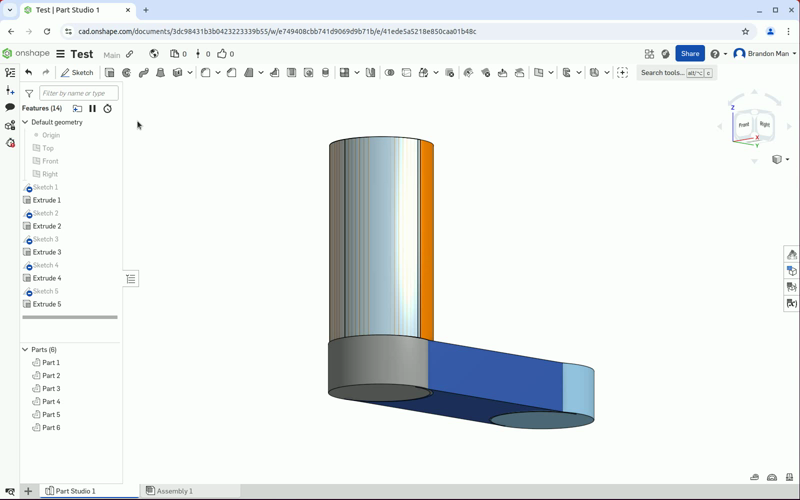
key(left, 3)
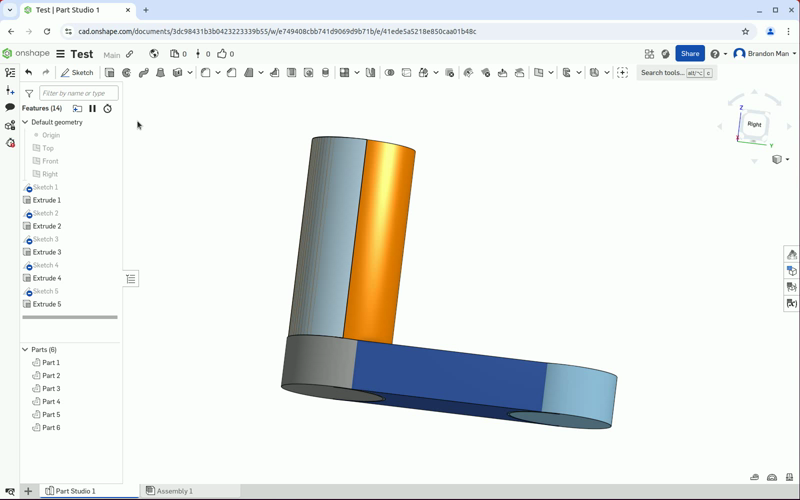
key(right, 3)
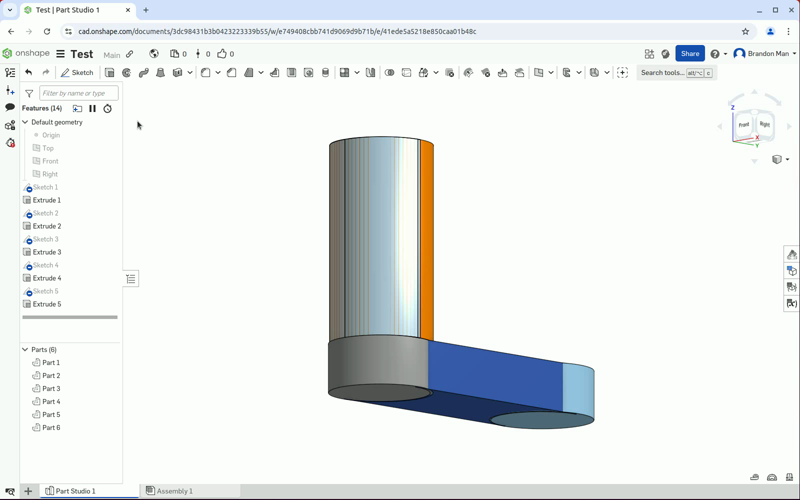
key(down, 3)
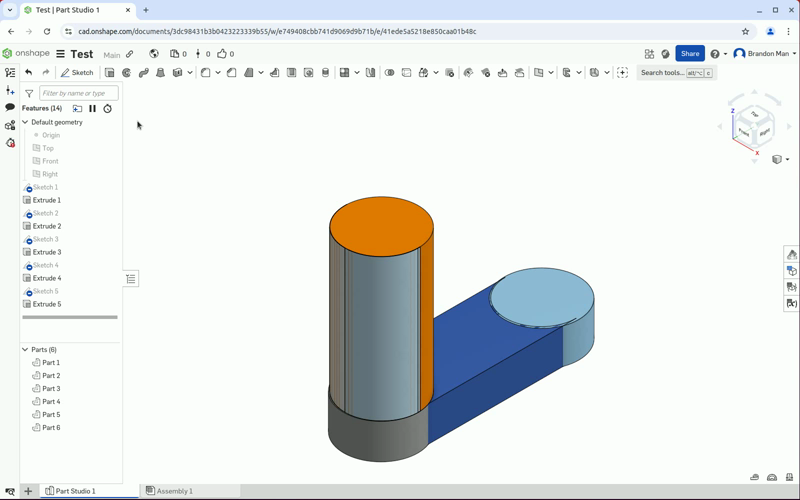
mouse_move(73, 189)
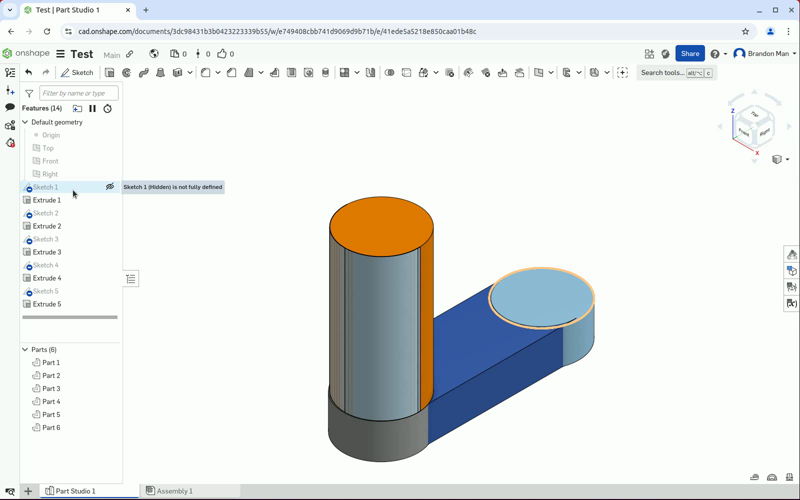
click(73, 189)